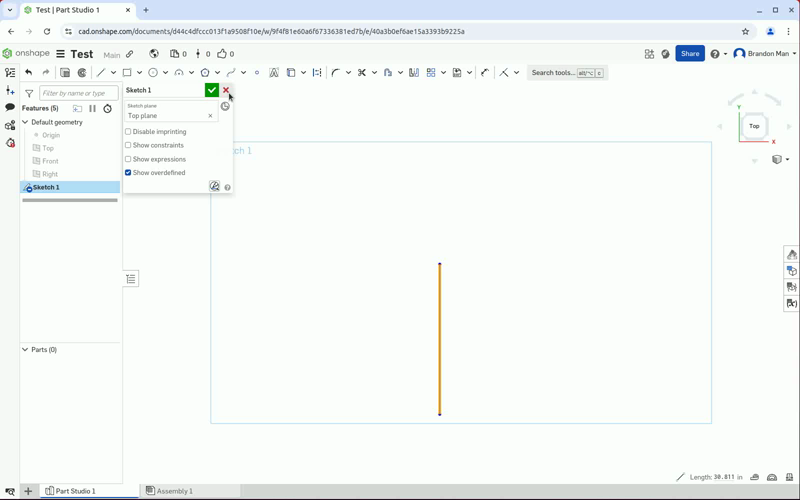
key(shift+h)
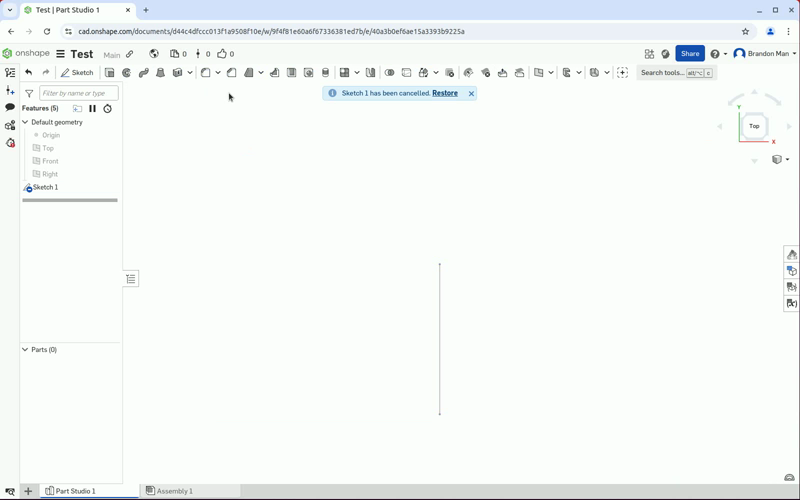
key(shift+s)
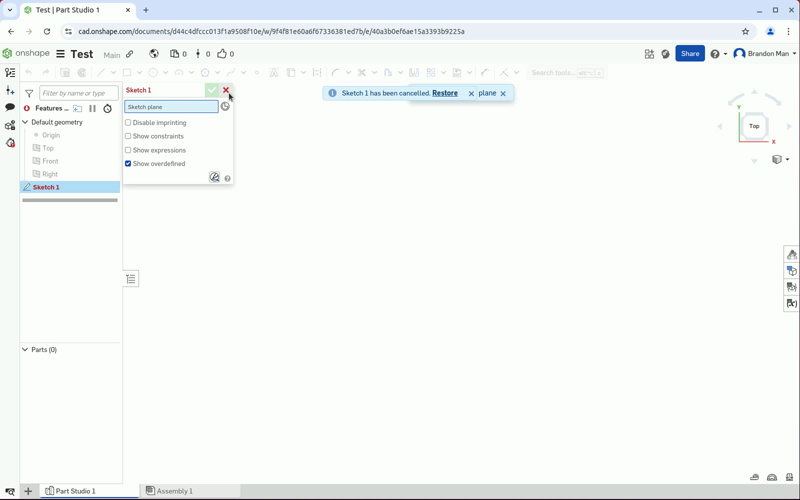
mouse_move(73, 150)
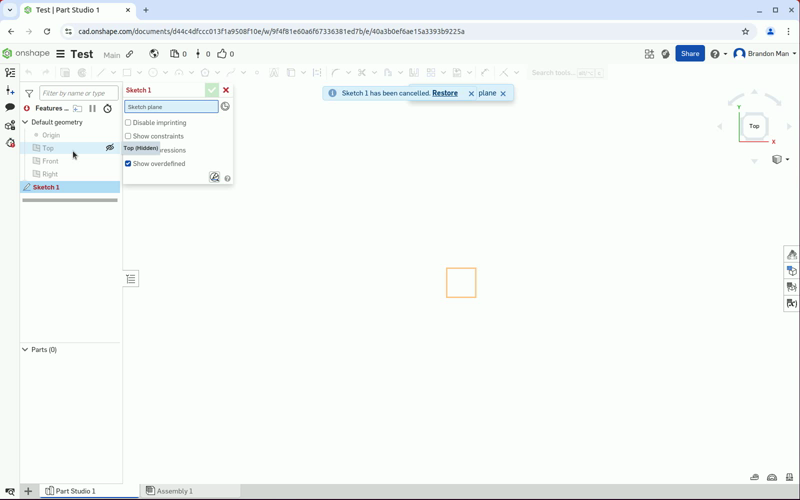
click(73, 150)
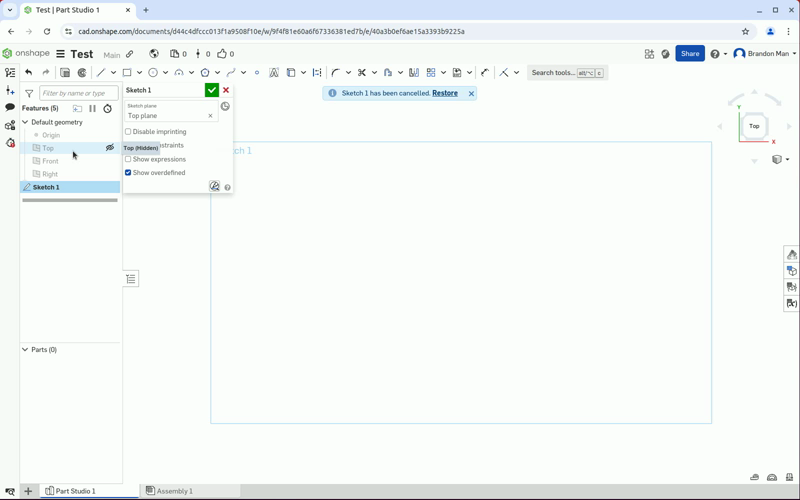
mouse_move(73, 352)
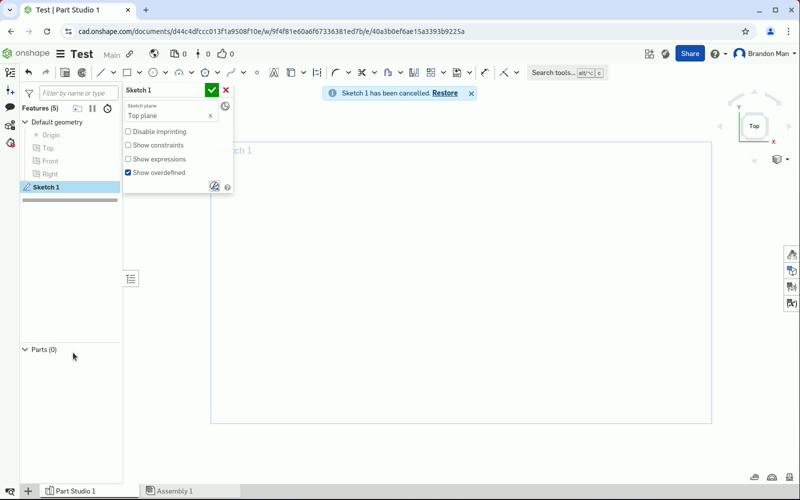
key(y)
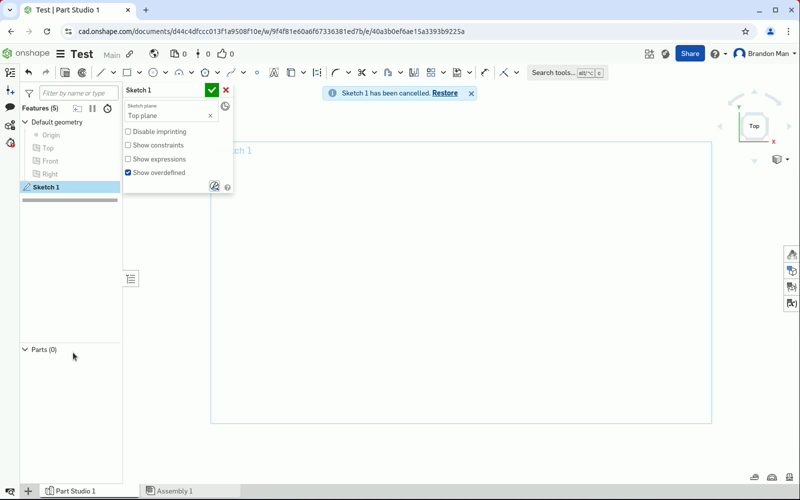
key(a)
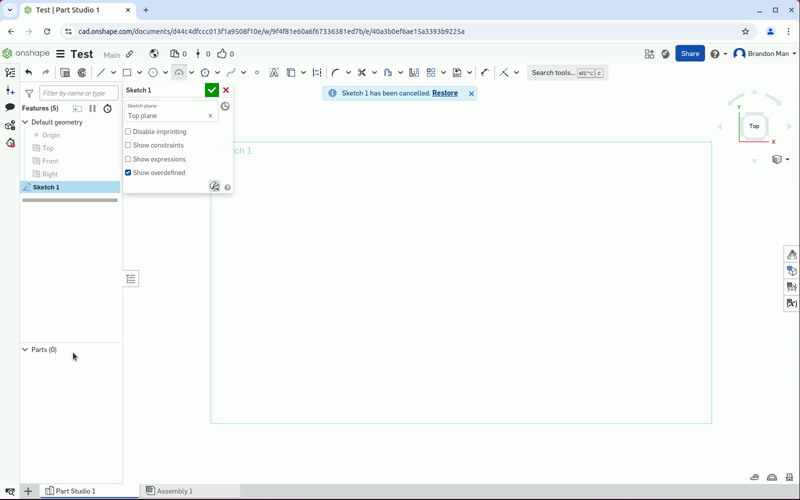
key_down(shift)
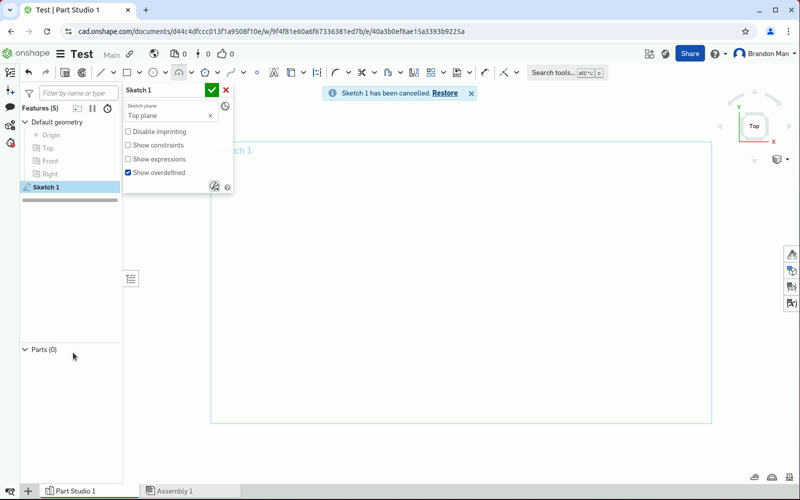
mouse_move(454, 189)
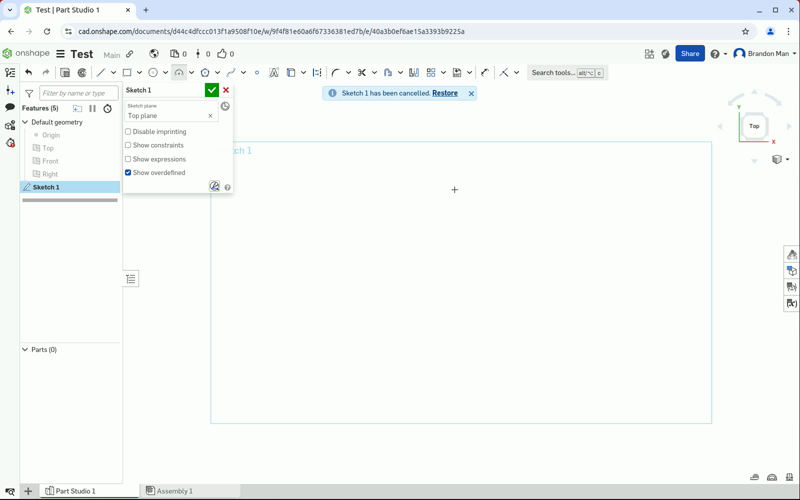
click(454, 189)
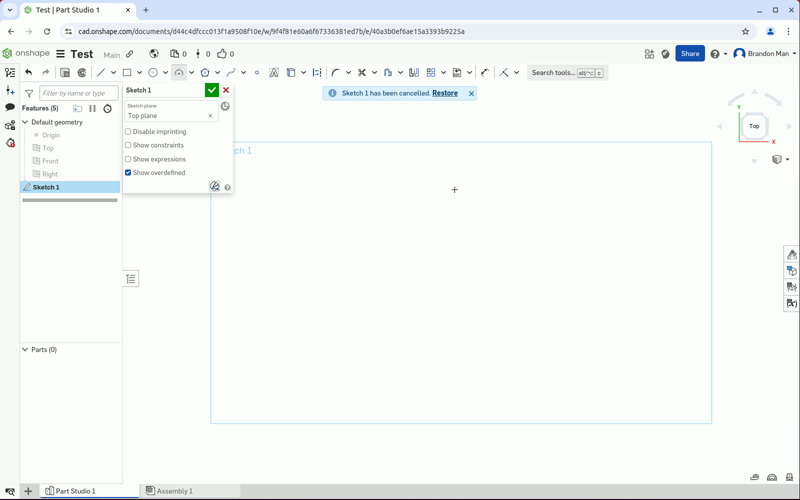
key_up(shift)
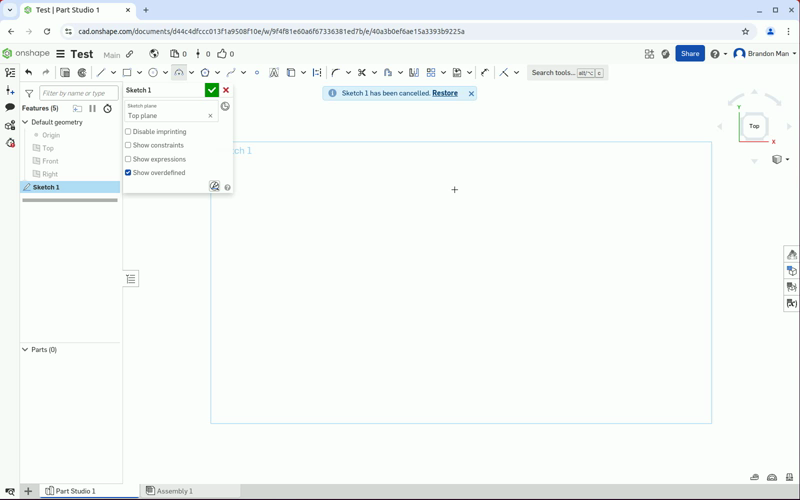
key_down(shift)
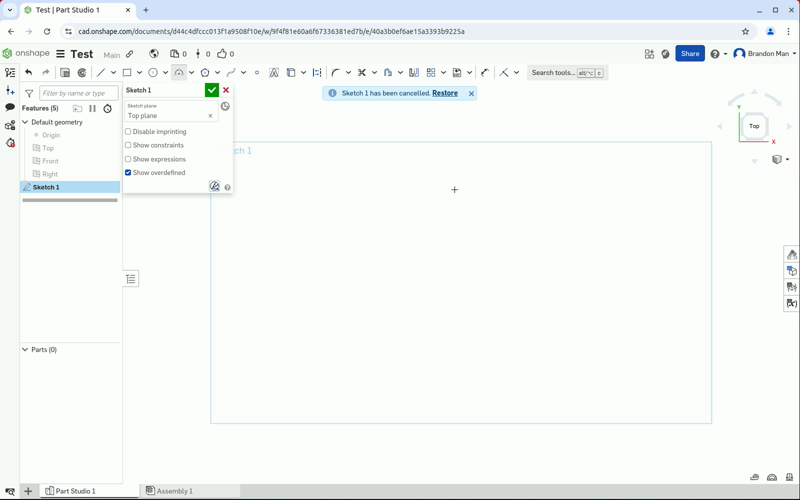
mouse_move(466, 189)
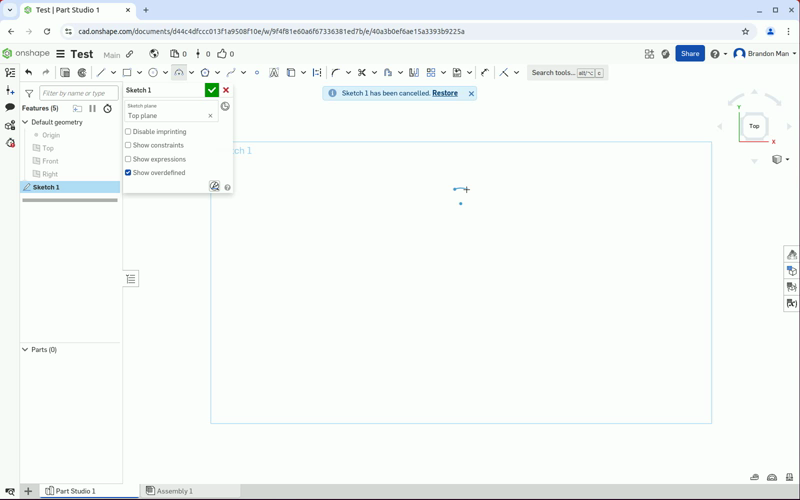
click(466, 189)
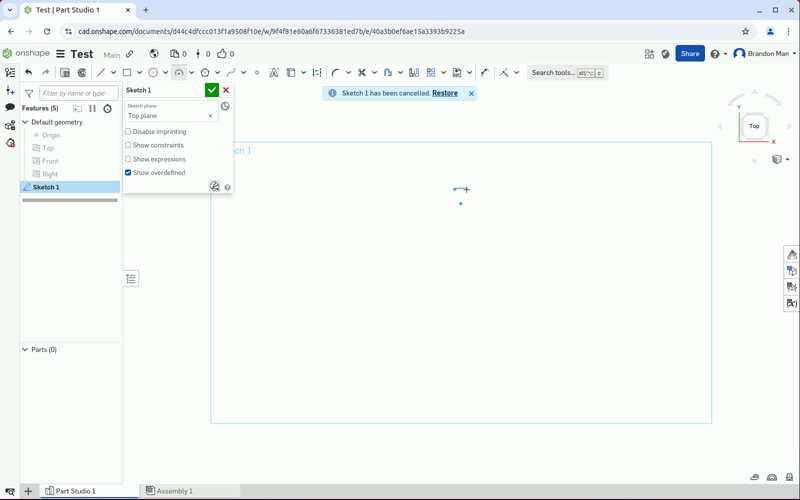
mouse_move(460, 381)
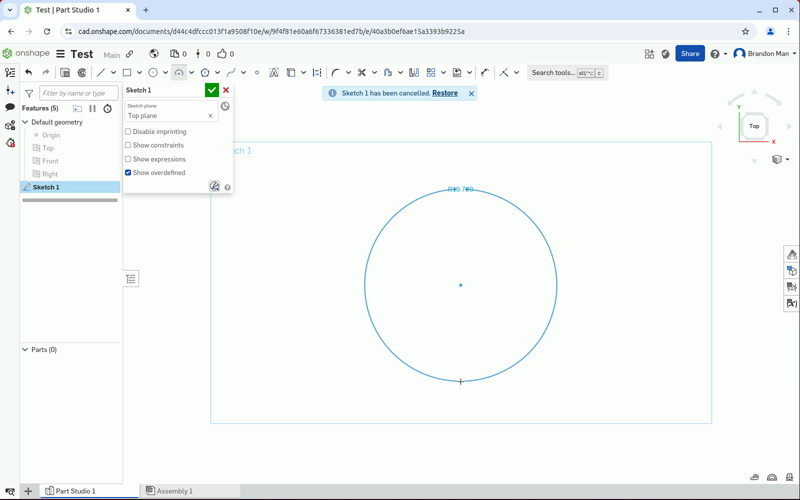
click(460, 381)
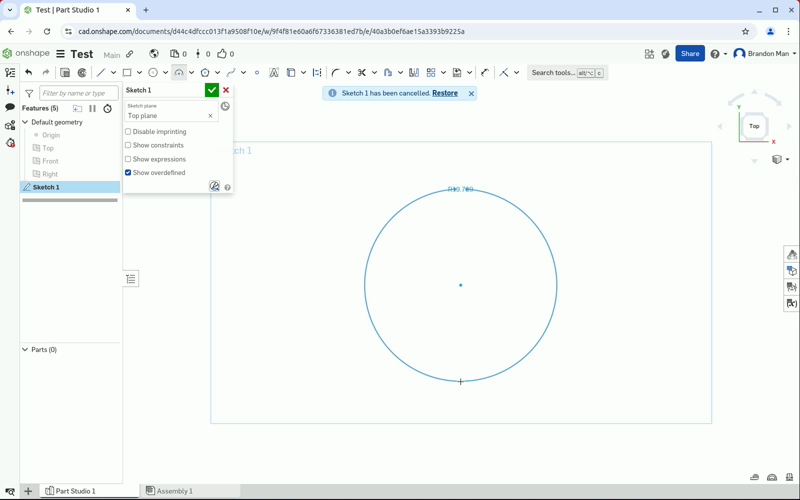
key_up(shift)
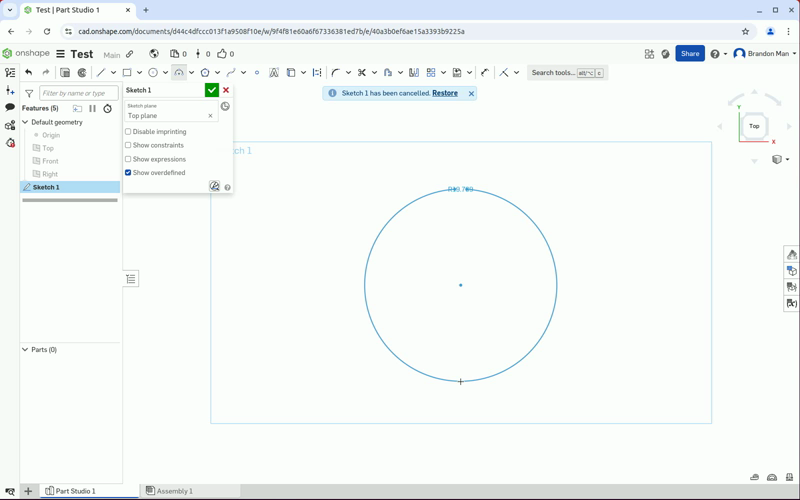
key(esc)
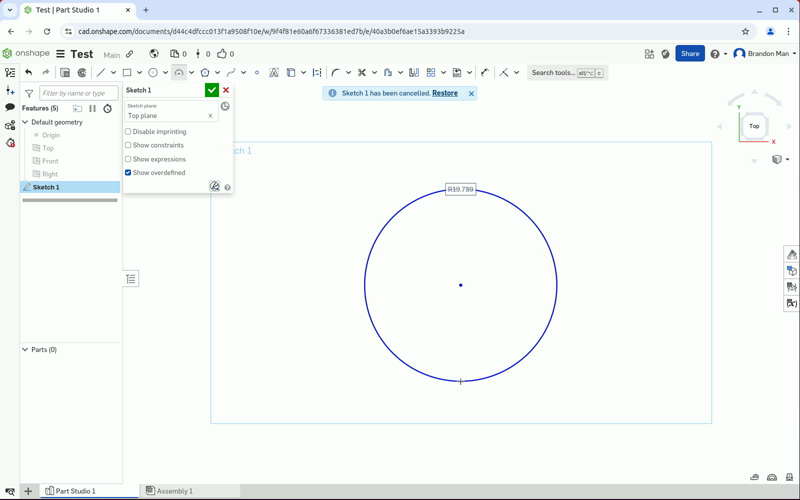
key(l)
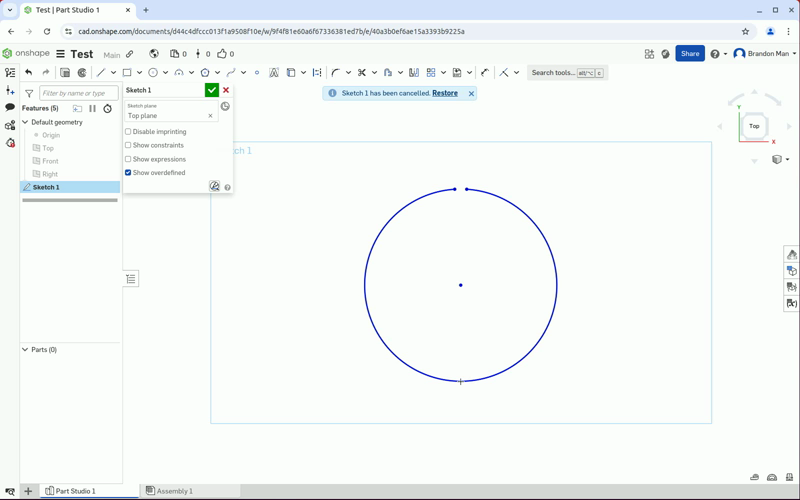
mouse_move(466, 189)
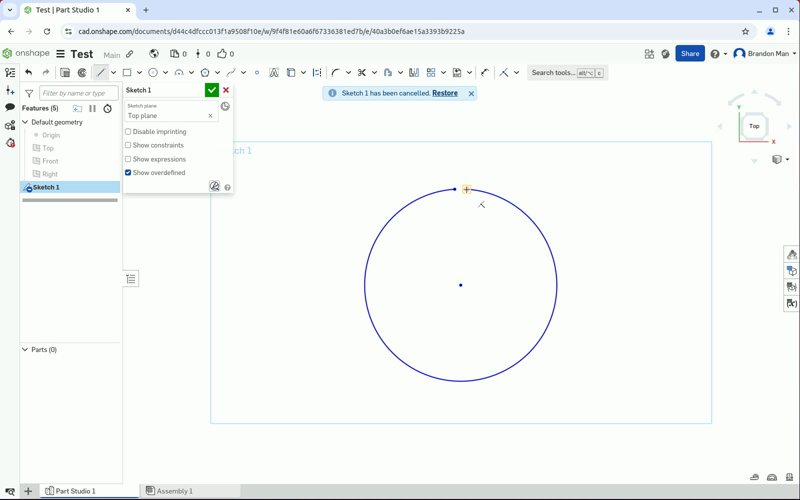
click(466, 189)
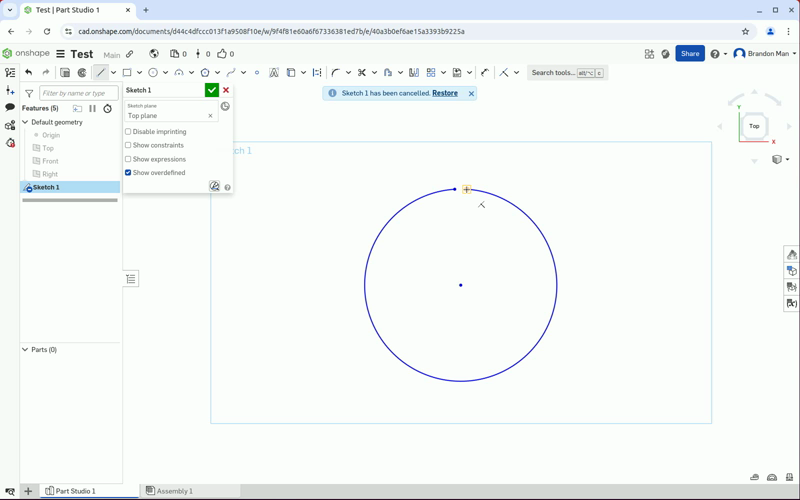
key_down(shift)
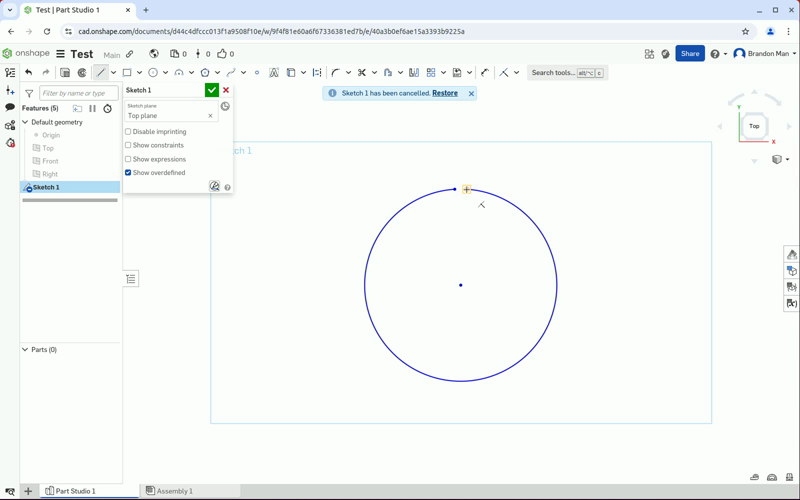
mouse_move(496, 189)
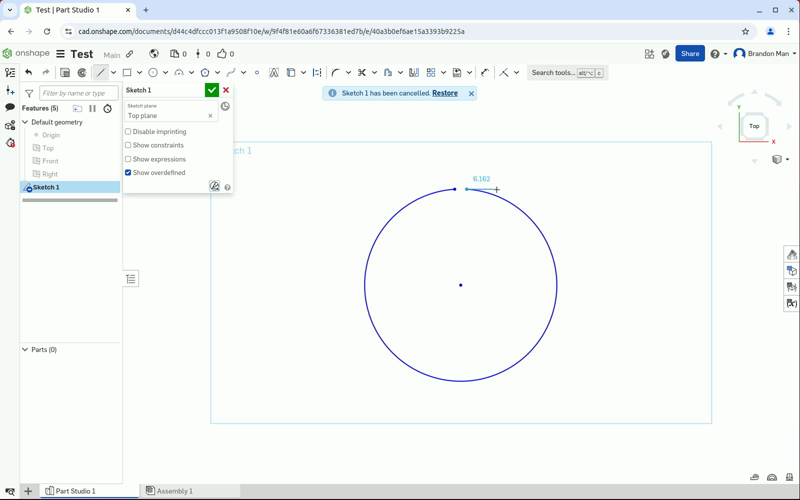
mouse_move(466, 169)
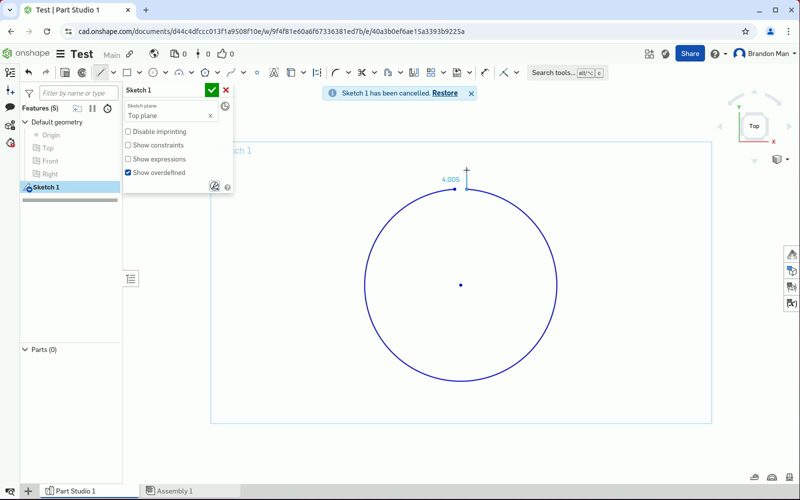
click(466, 169)
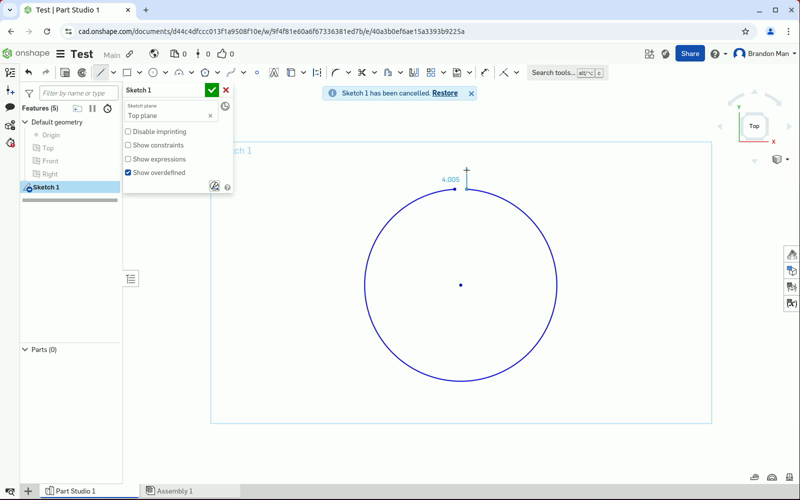
key_up(shift)
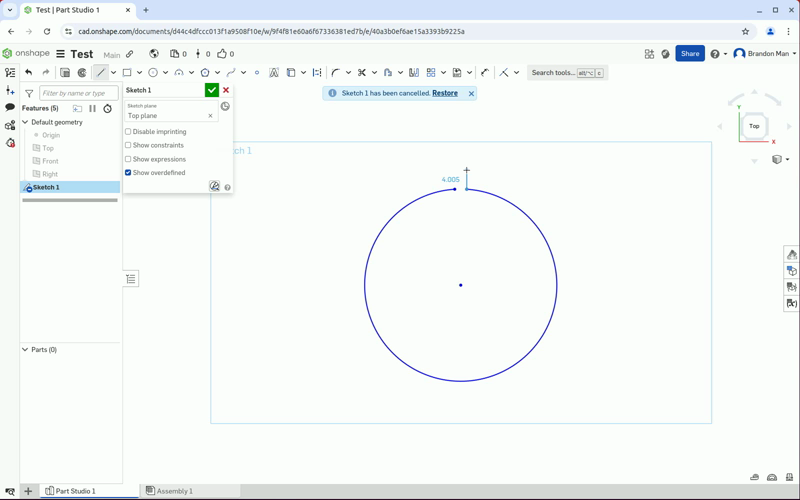
key_down(shift)
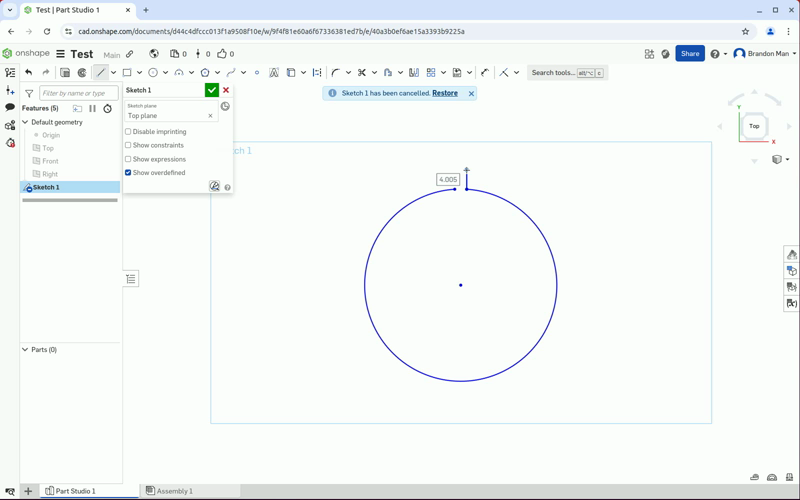
mouse_move(496, 169)
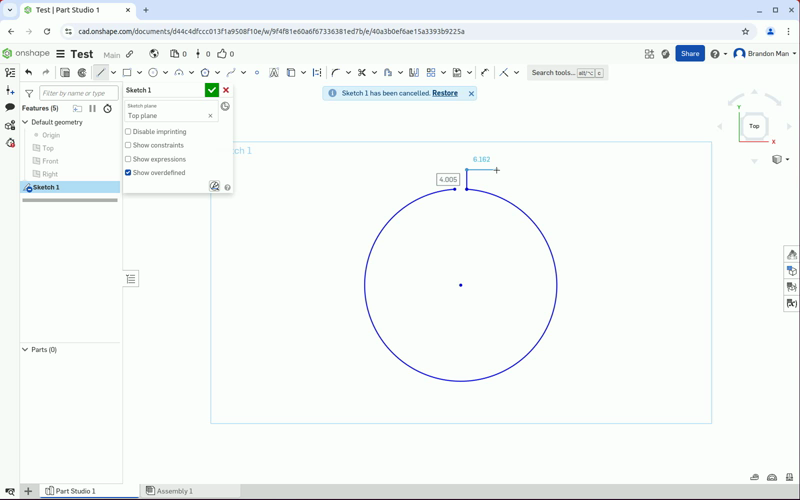
mouse_move(454, 169)
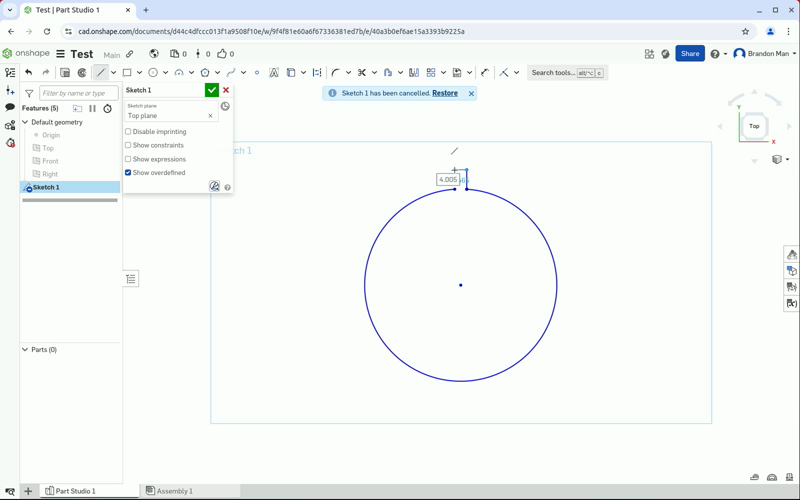
click(454, 169)
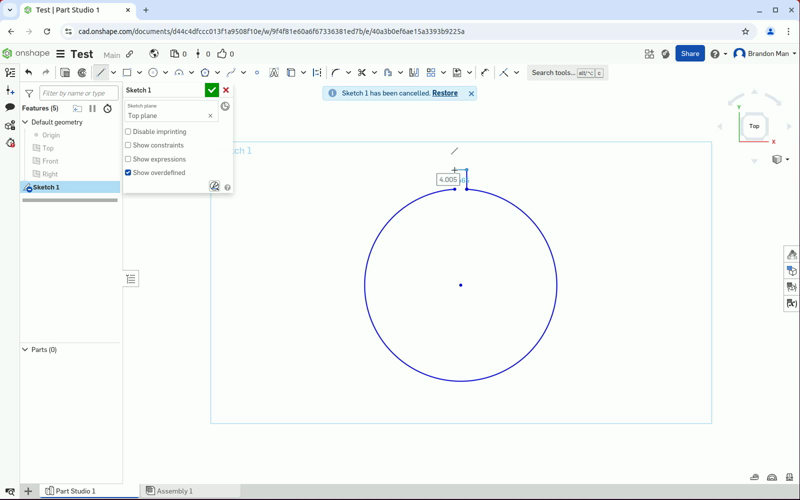
key_up(shift)
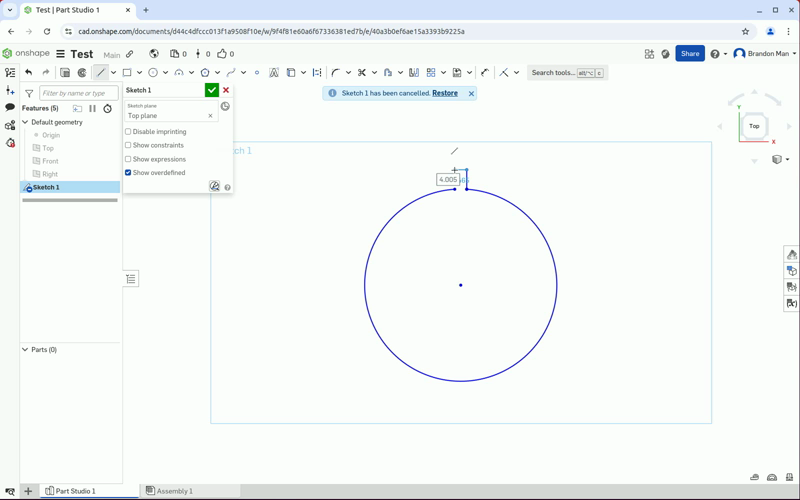
mouse_move(484, 169)
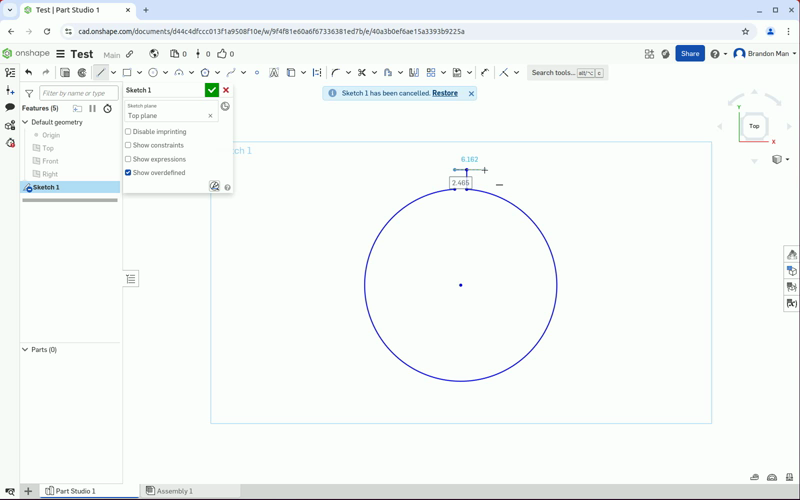
key_down(shift)
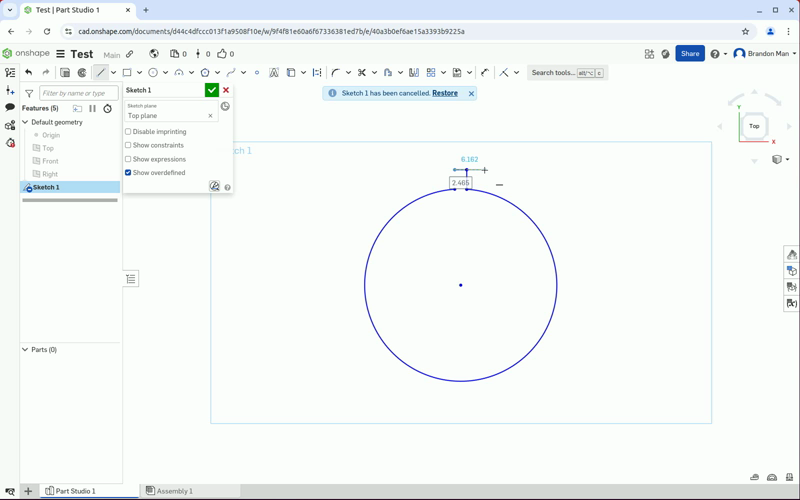
mouse_move(454, 189)
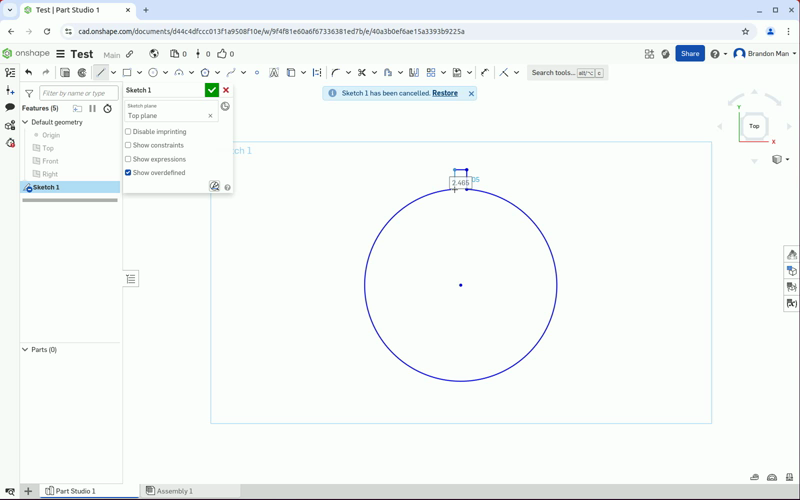
key_up(shift)
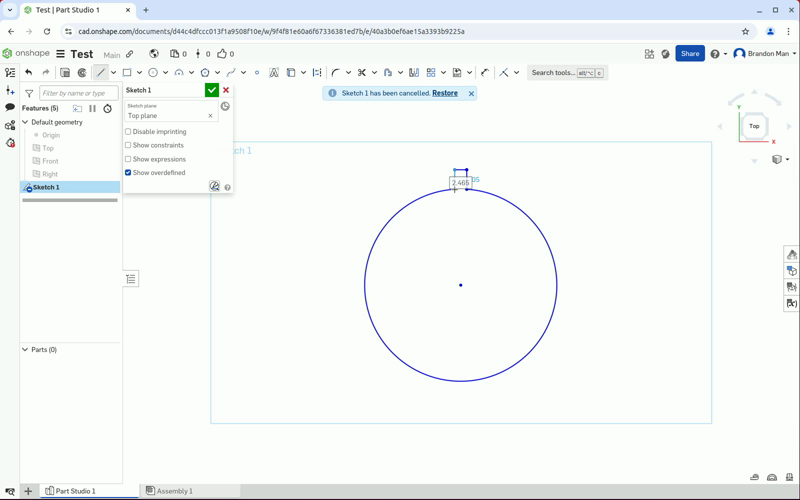
click(454, 189)
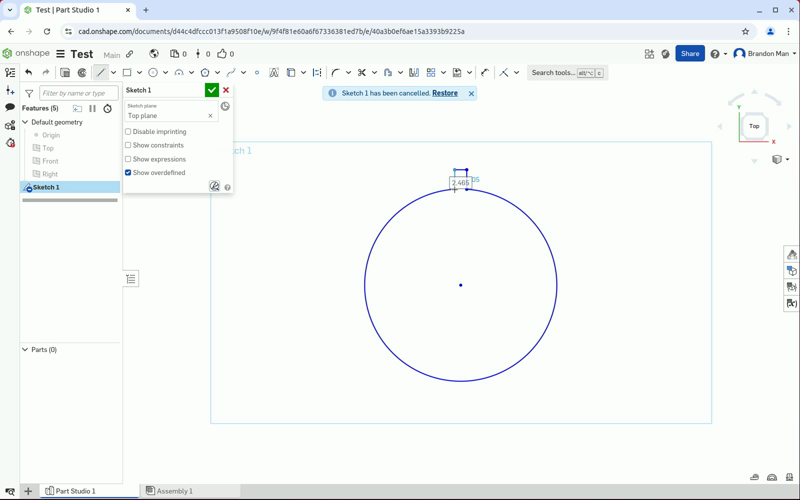
key(esc)
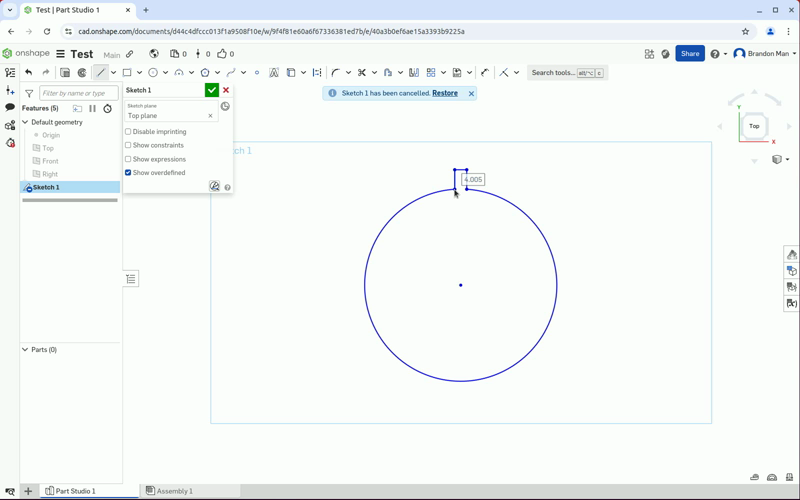
key(l)
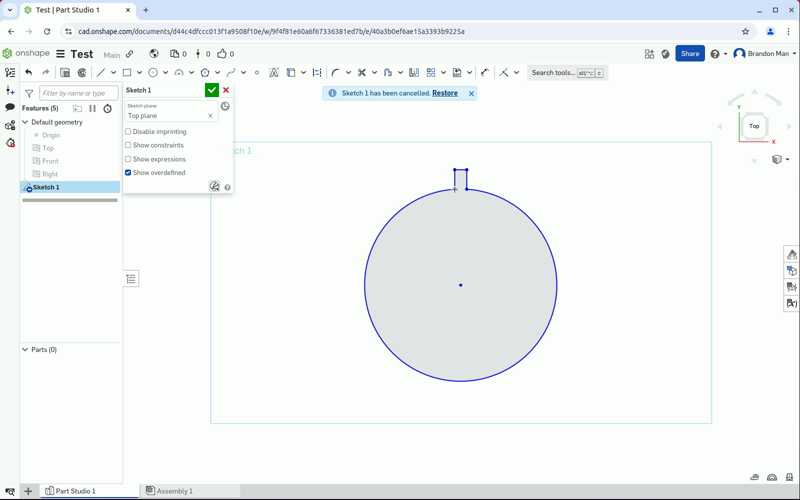
key_down(shift)
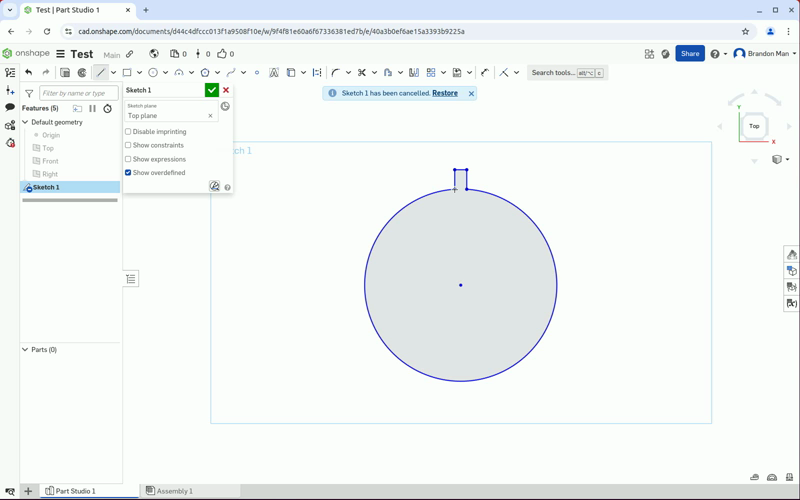
mouse_move(395, 332)
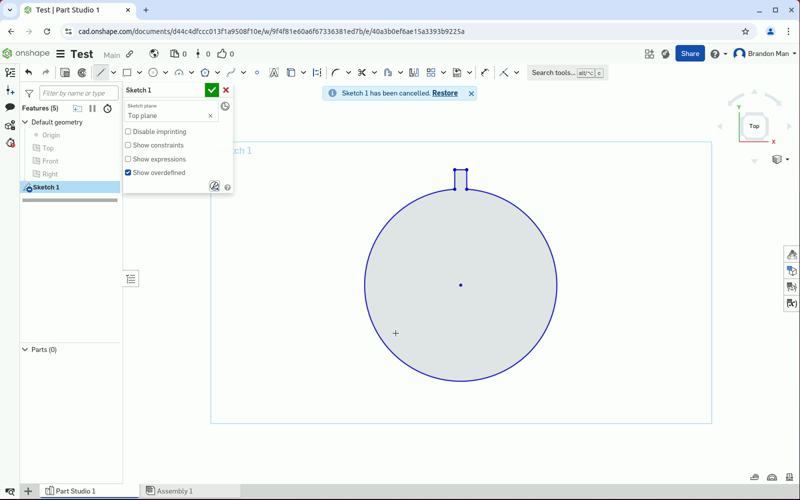
click(395, 332)
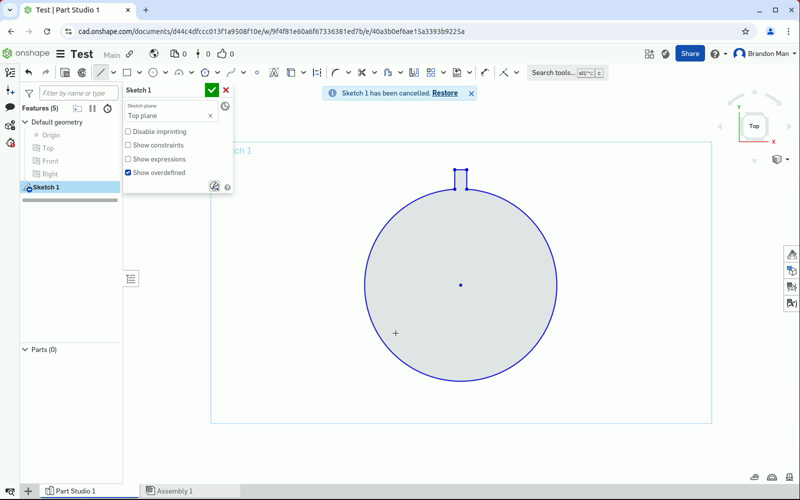
key_up(shift)
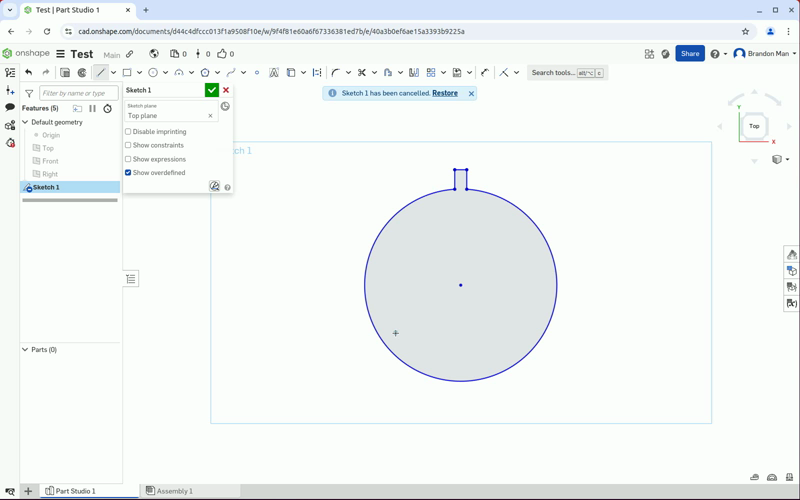
key_down(shift)
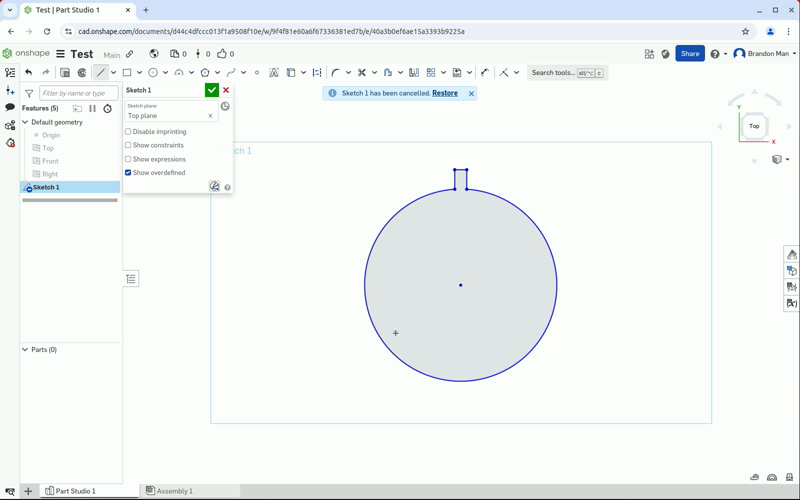
mouse_move(454, 281)
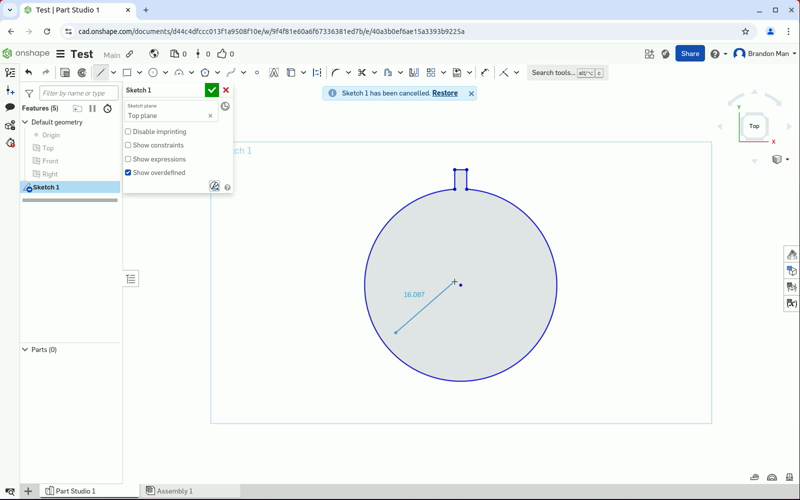
click(454, 281)
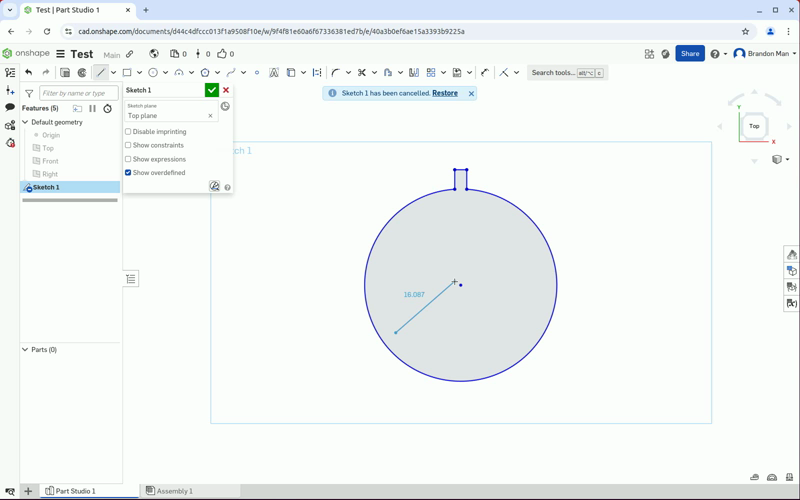
key_up(shift)
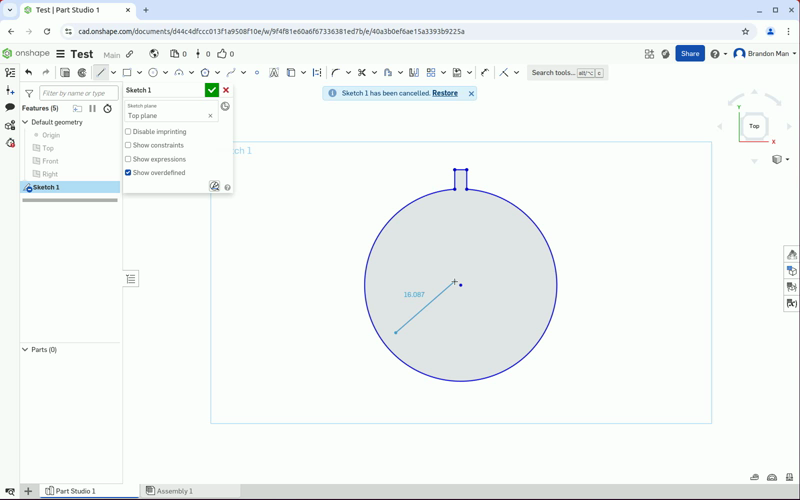
key_down(shift)
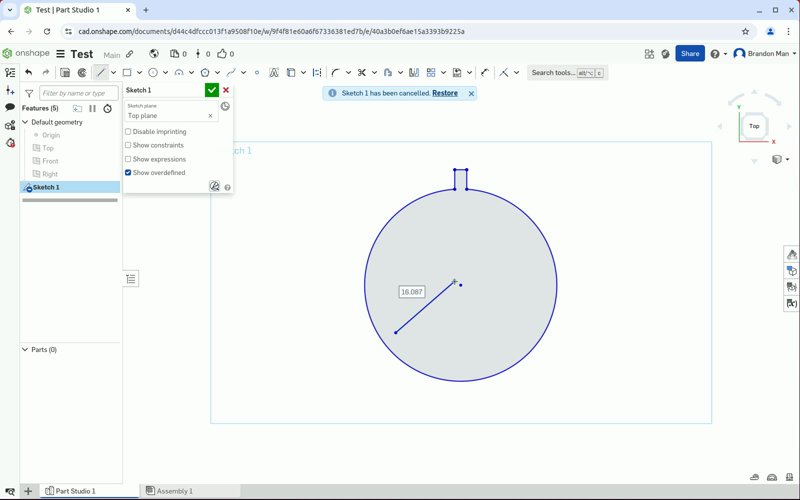
mouse_move(454, 201)
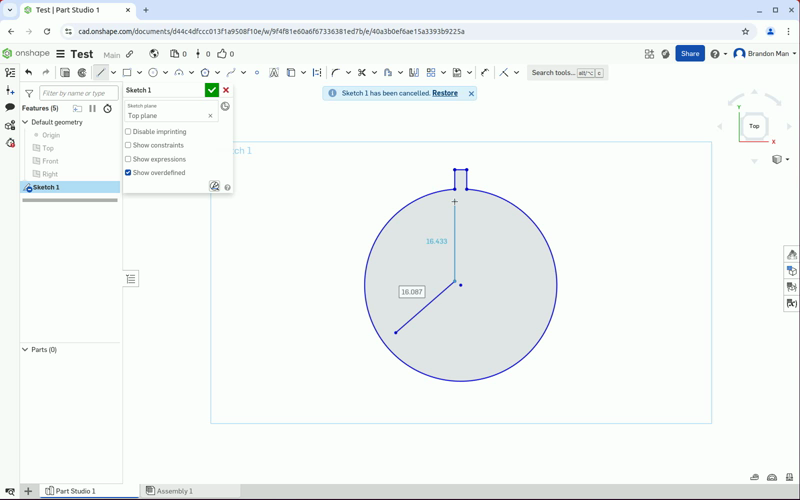
click(454, 201)
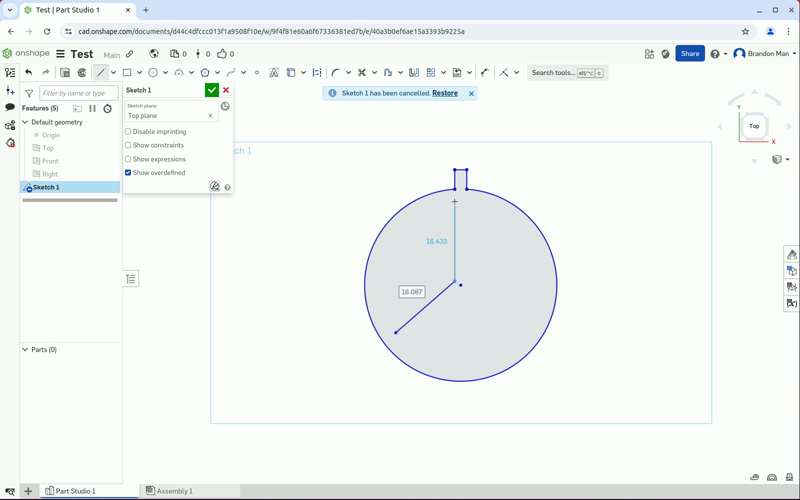
key_up(shift)
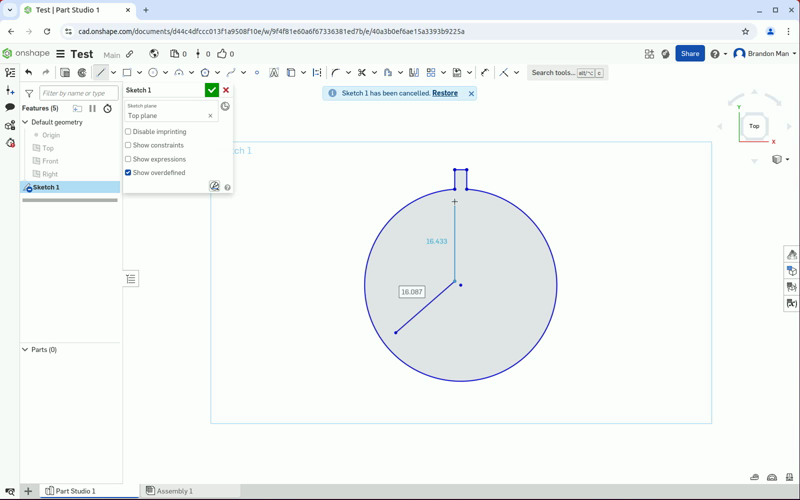
key(esc)
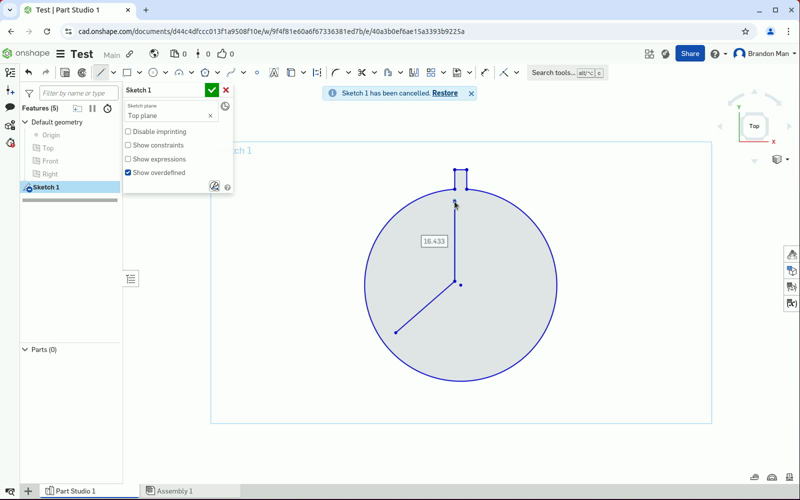
key(a)
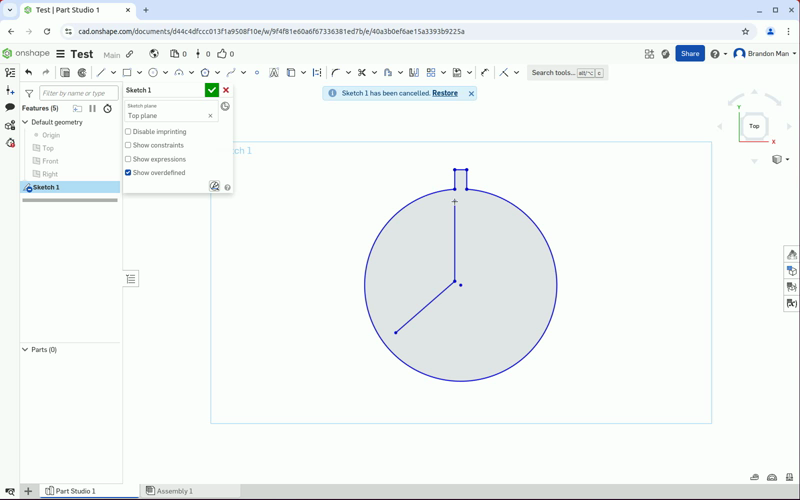
mouse_move(454, 201)
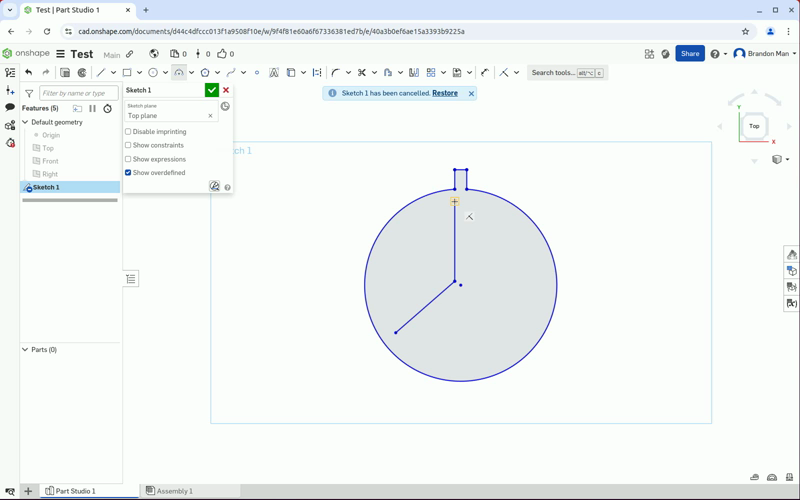
click(454, 201)
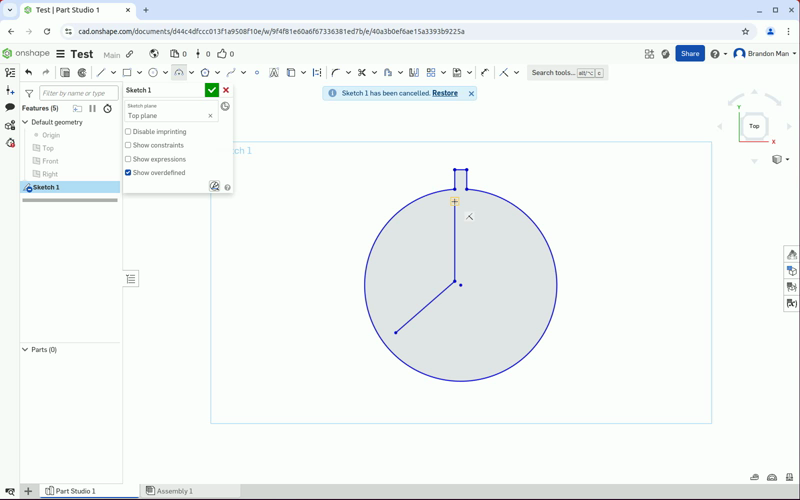
mouse_move(395, 332)
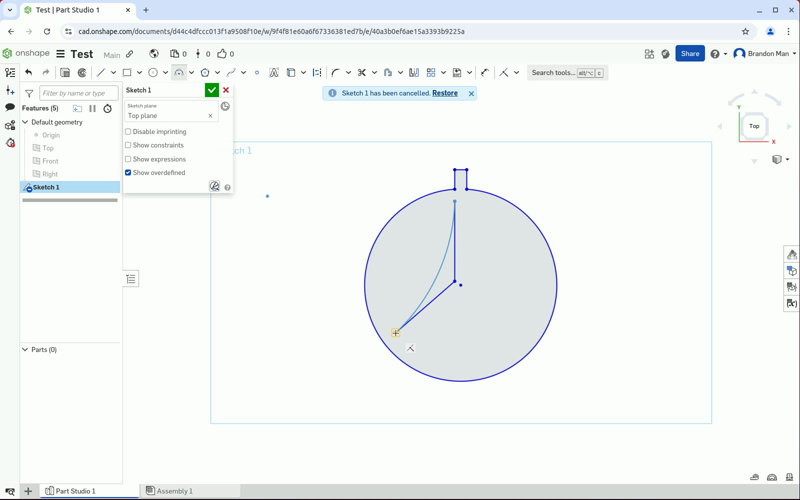
click(395, 332)
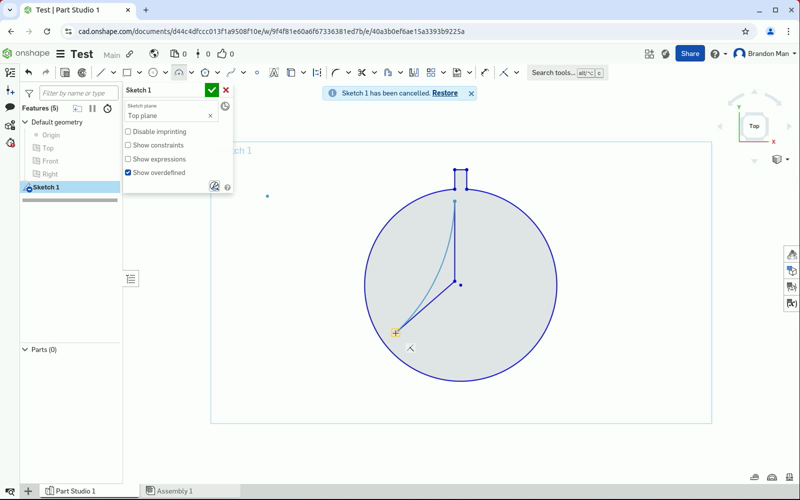
key_down(shift)
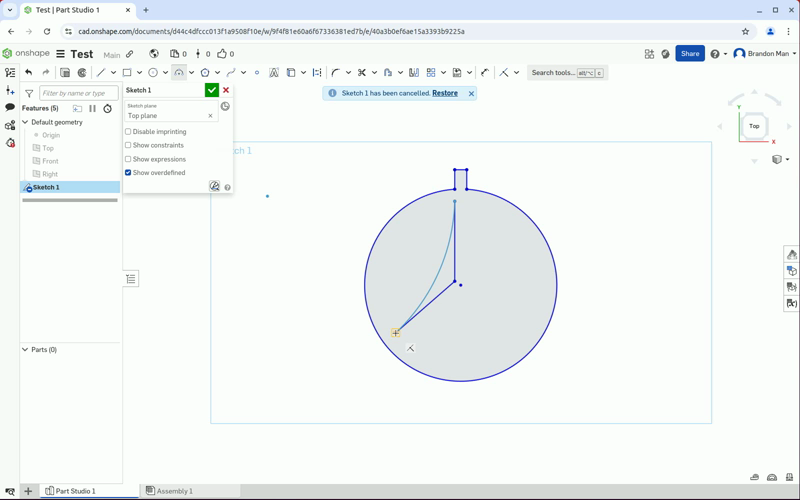
mouse_move(386, 249)
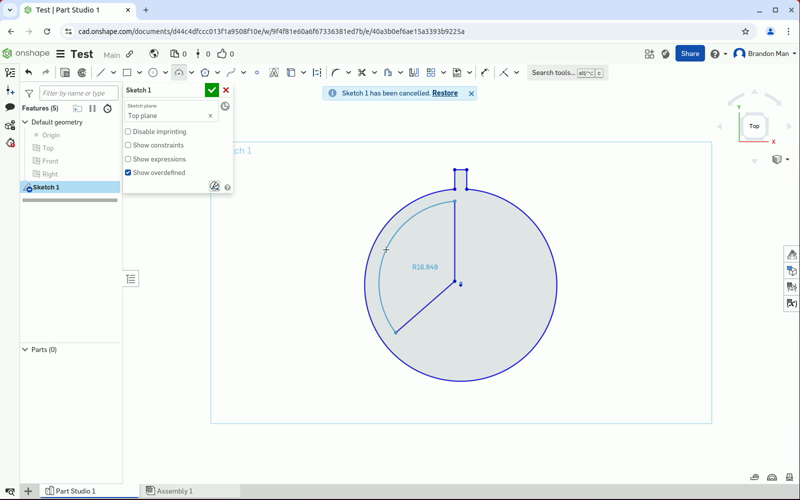
click(386, 249)
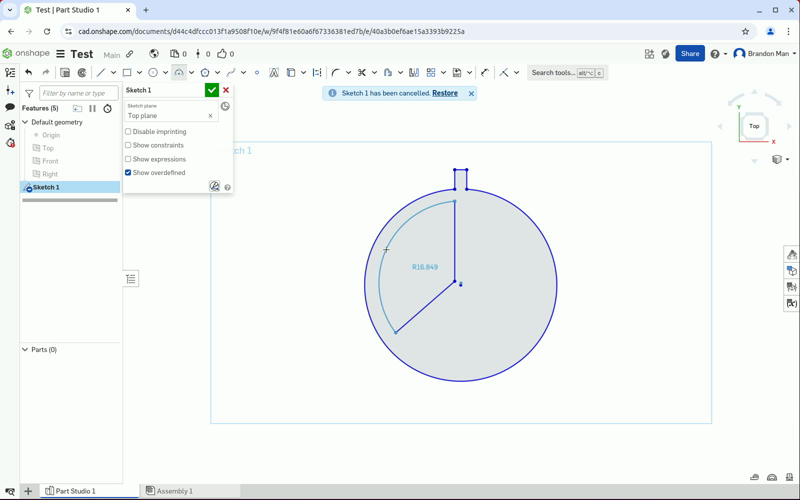
key_up(shift)
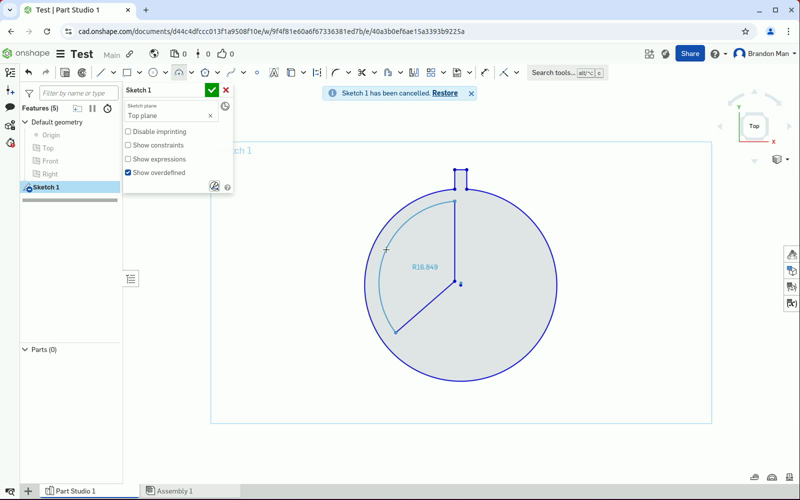
key(esc)
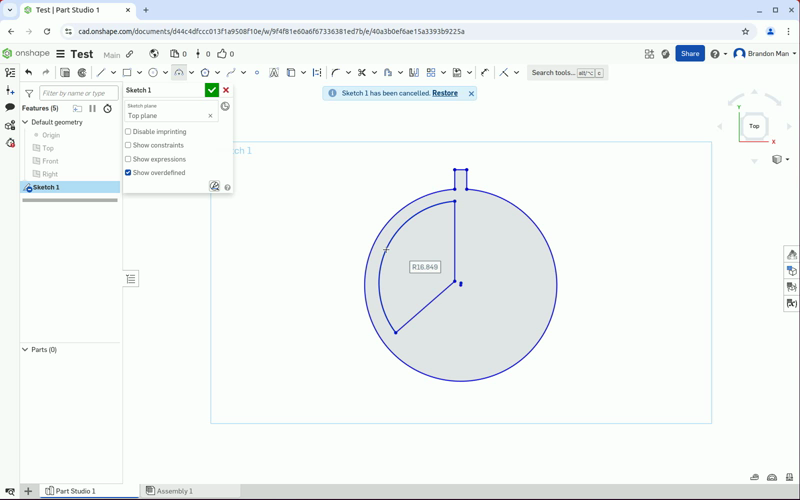
key(a)
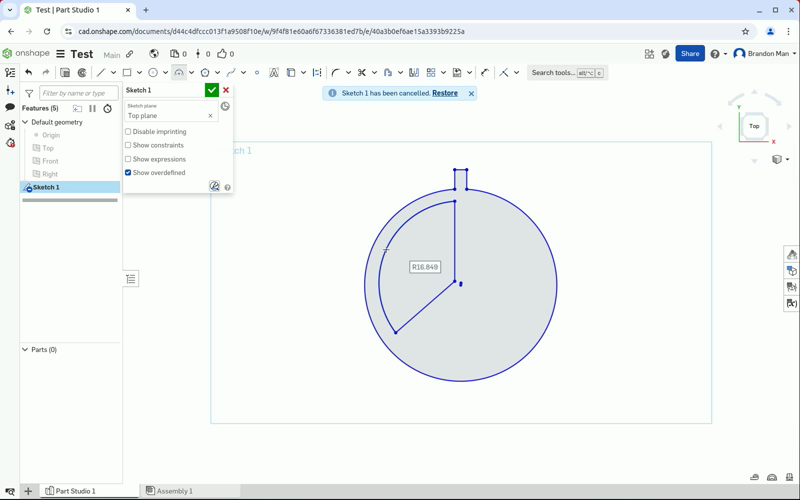
key_down(shift)
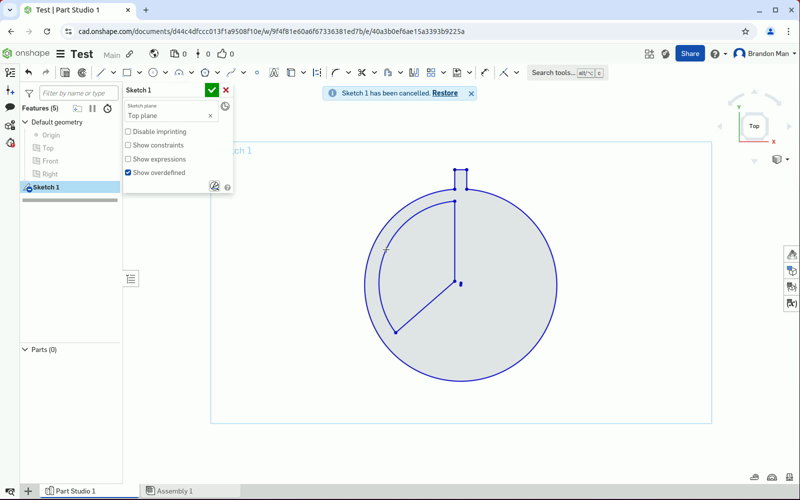
mouse_move(403, 340)
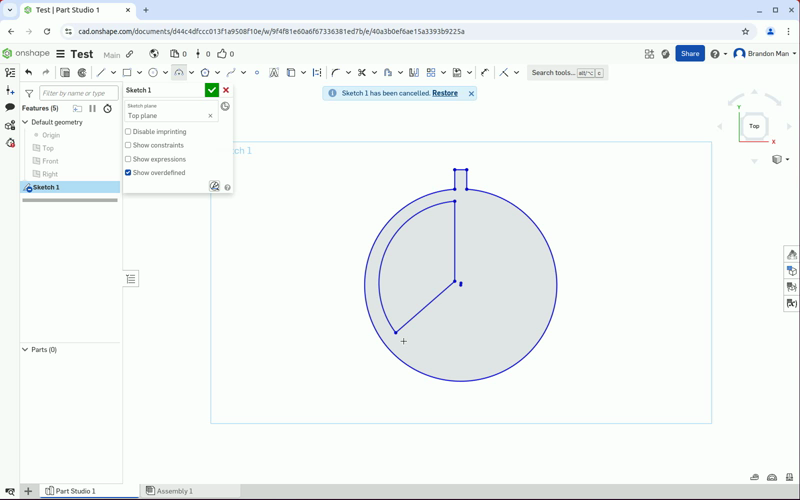
click(403, 340)
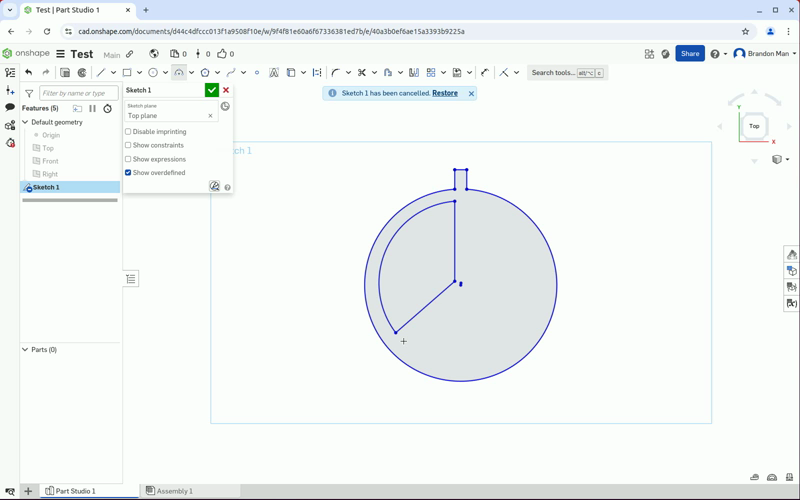
key_up(shift)
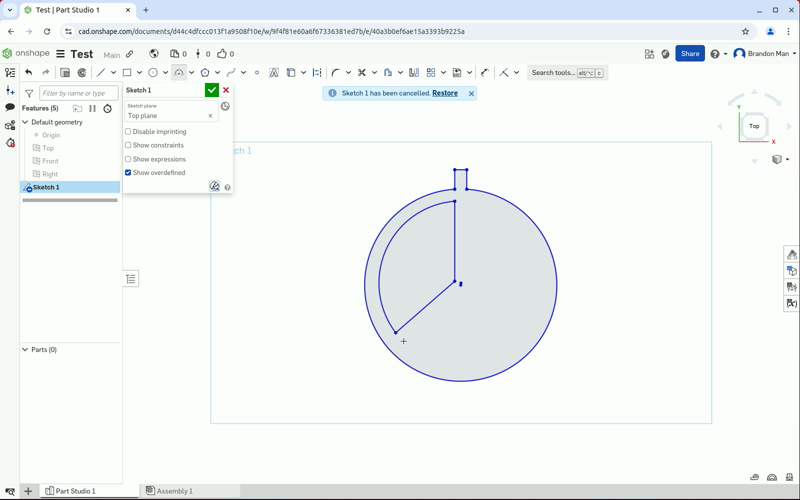
key_down(shift)
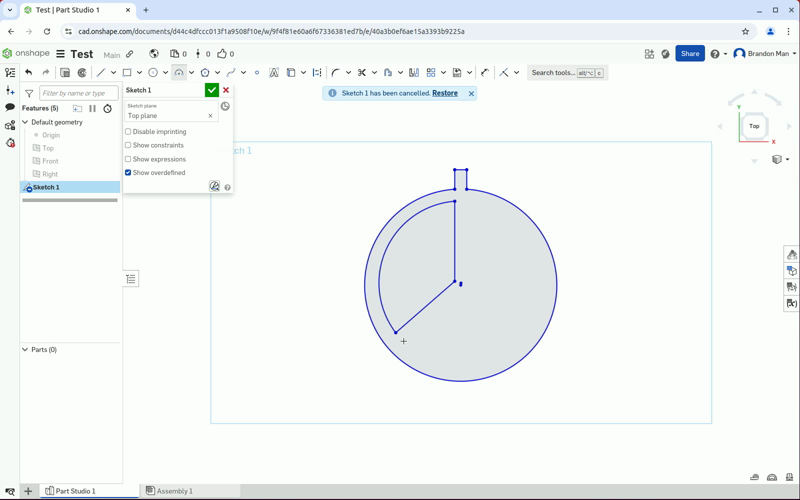
mouse_move(454, 364)
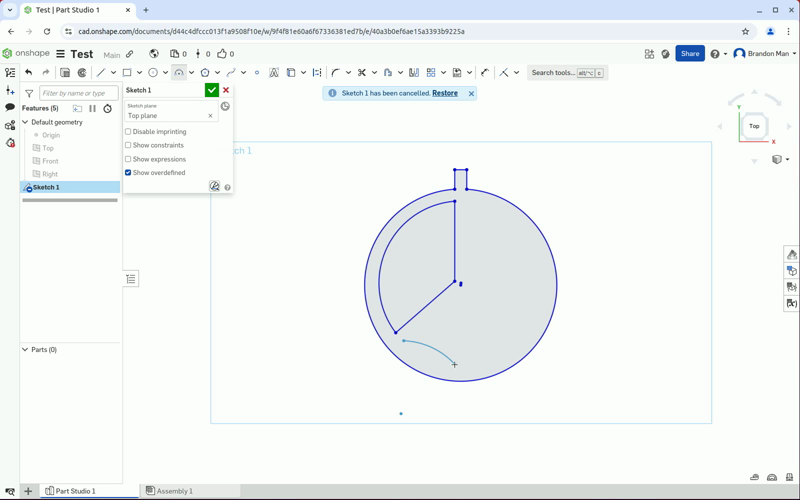
click(454, 364)
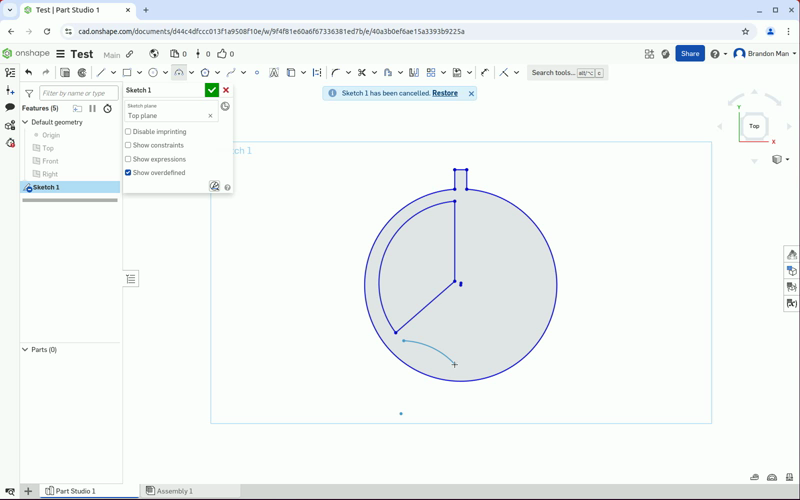
mouse_move(427, 357)
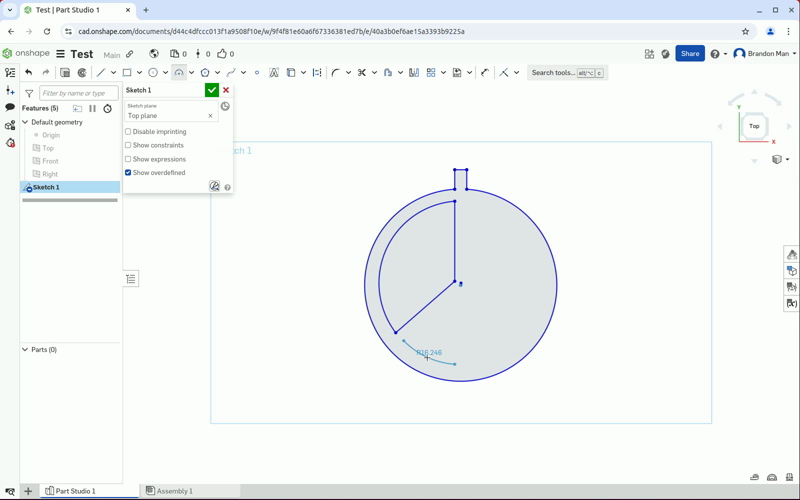
click(427, 357)
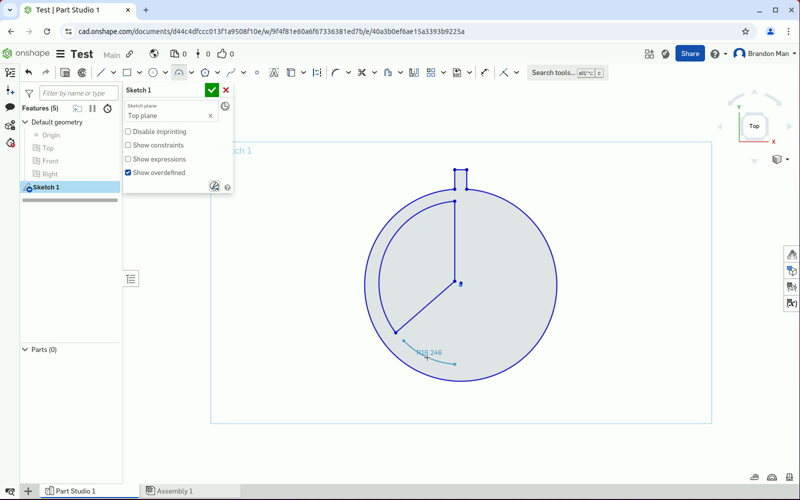
key_up(shift)
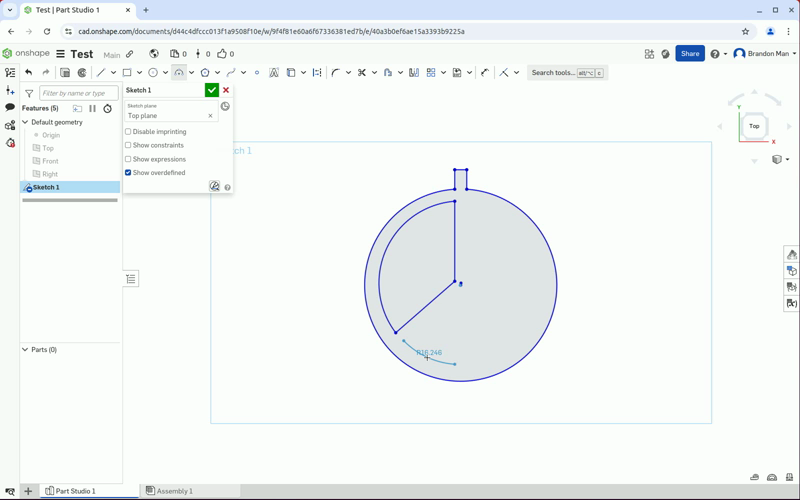
key(esc)
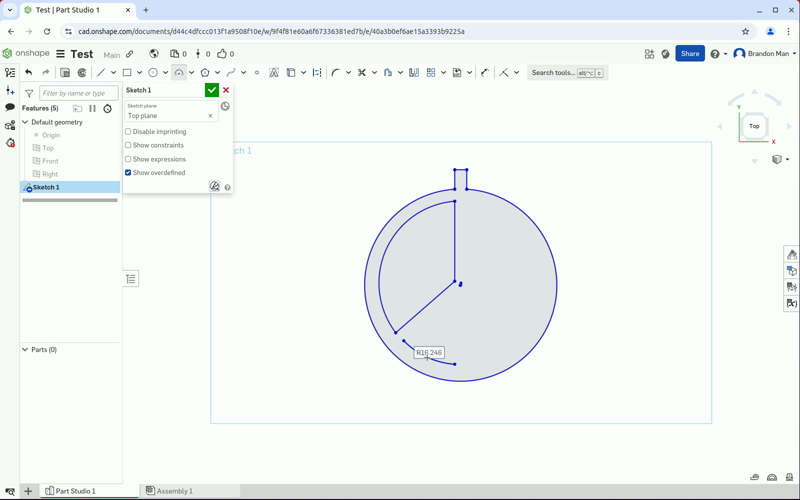
key(l)
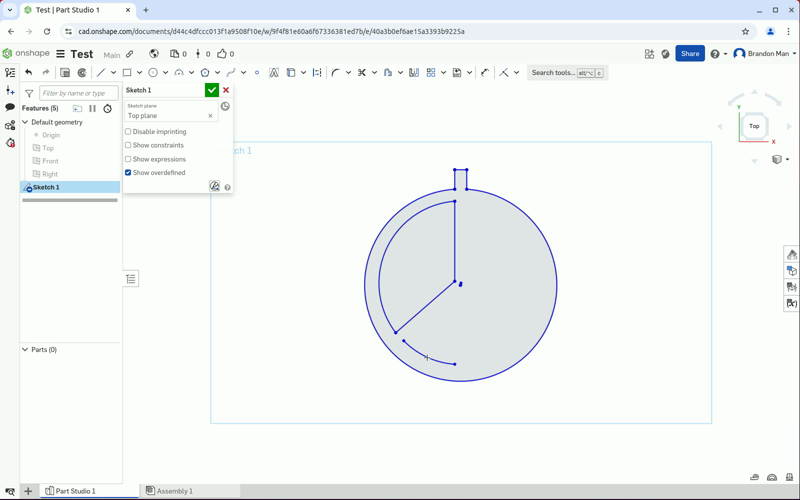
mouse_move(454, 364)
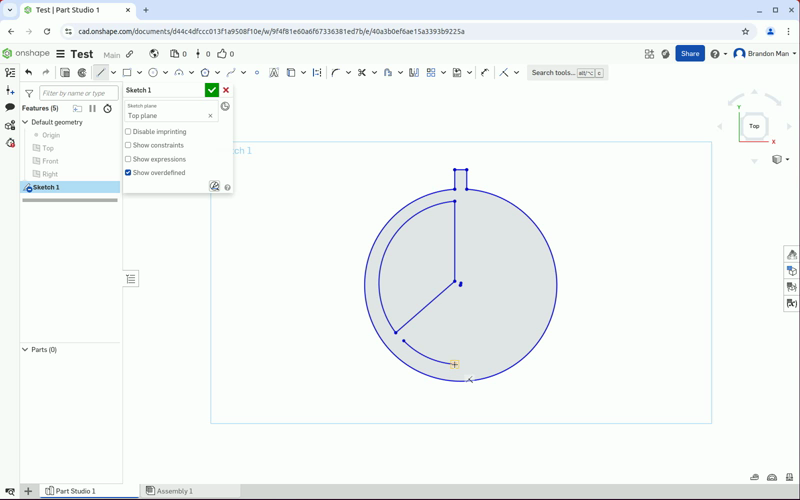
click(454, 364)
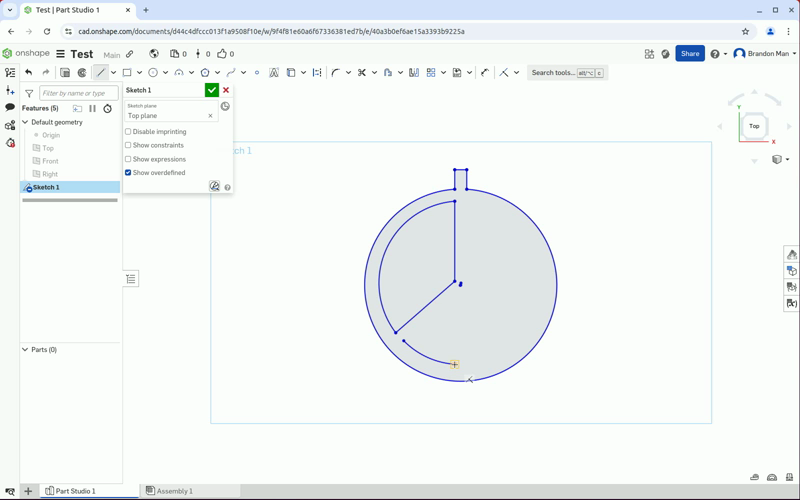
key_down(shift)
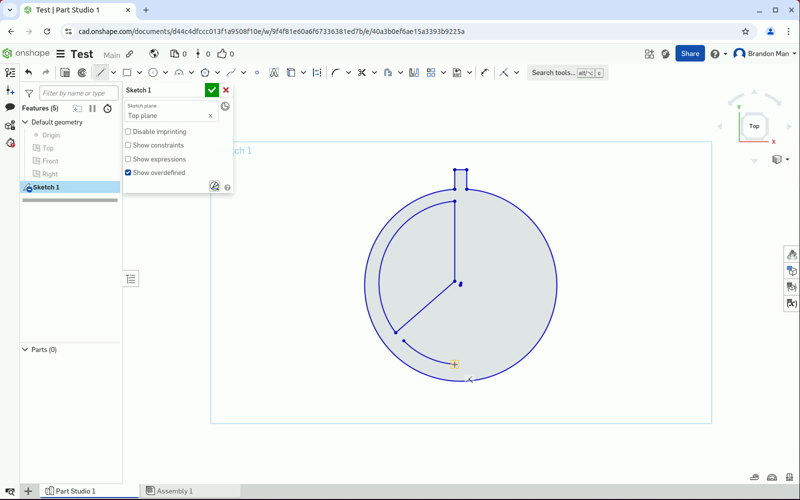
mouse_move(454, 297)
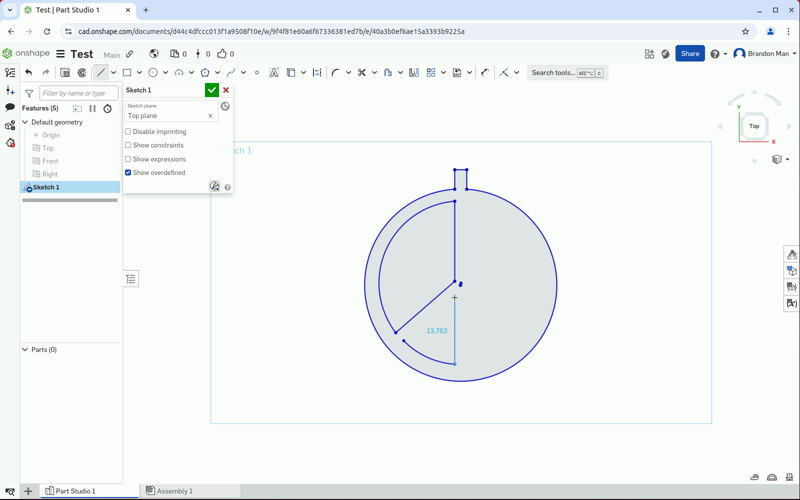
click(454, 297)
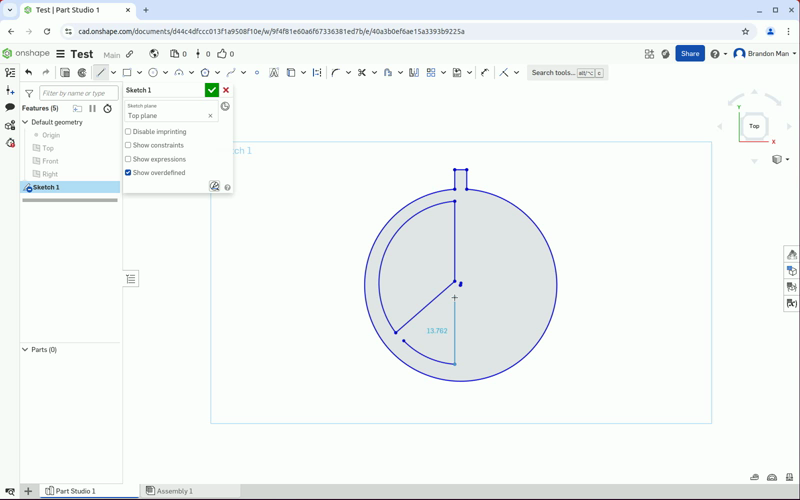
key_up(shift)
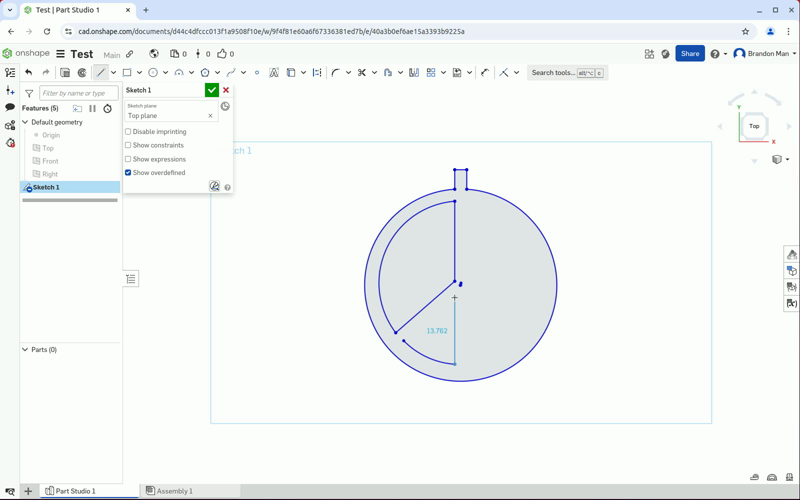
key_down(shift)
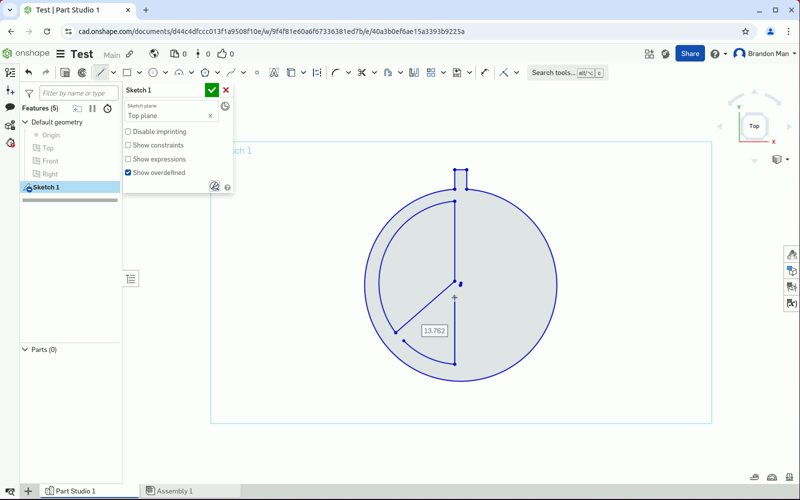
mouse_move(403, 340)
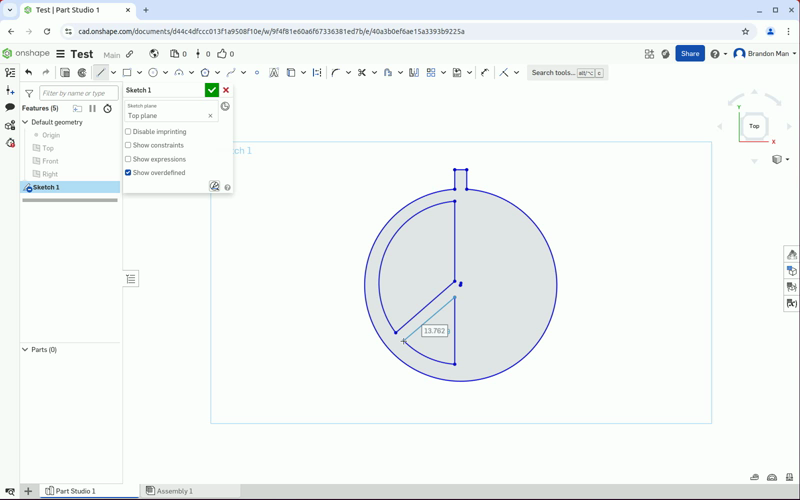
key_up(shift)
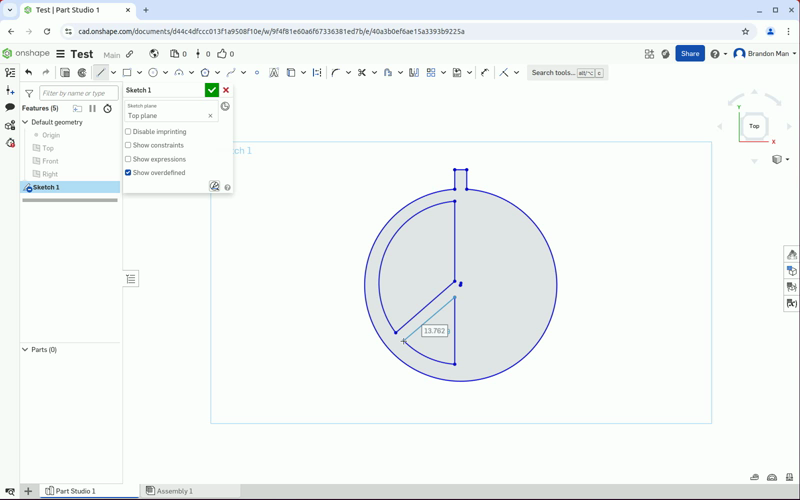
click(403, 340)
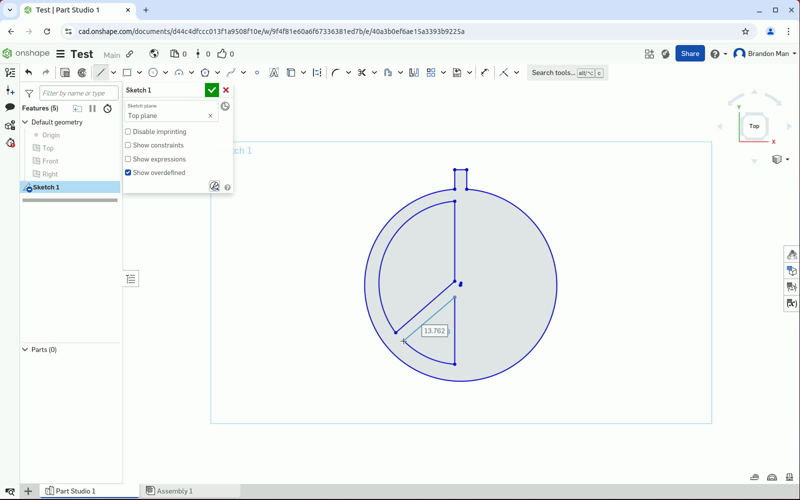
key(esc)
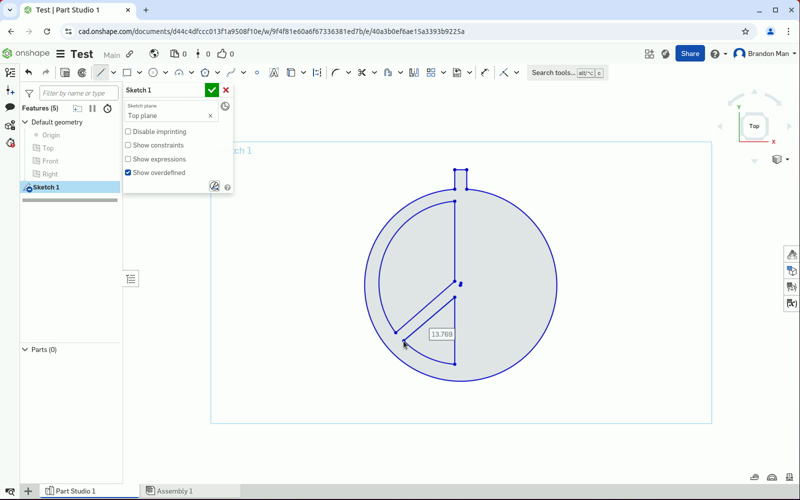
key(a)
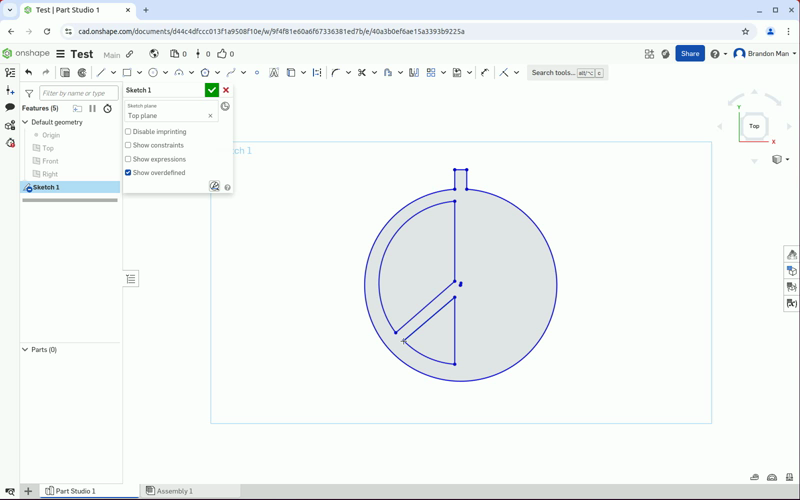
key_down(shift)
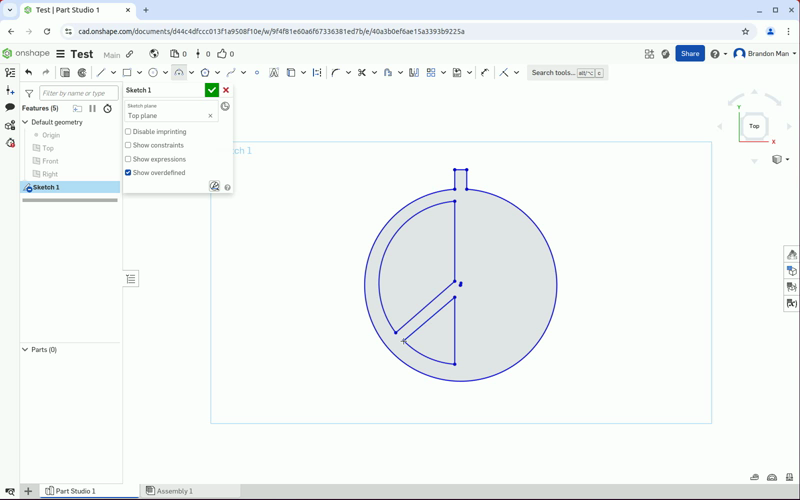
mouse_move(466, 364)
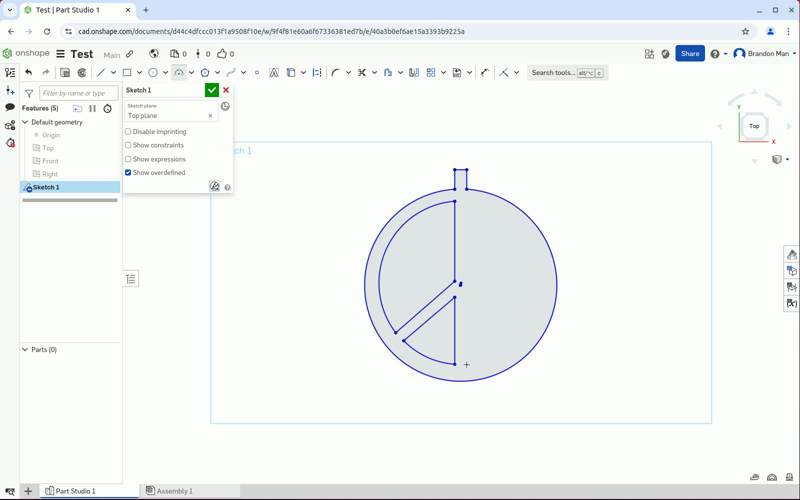
click(466, 364)
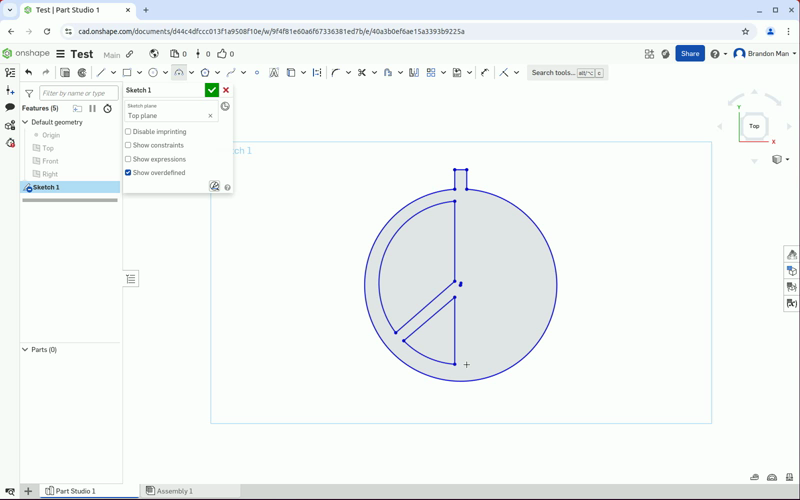
key_up(shift)
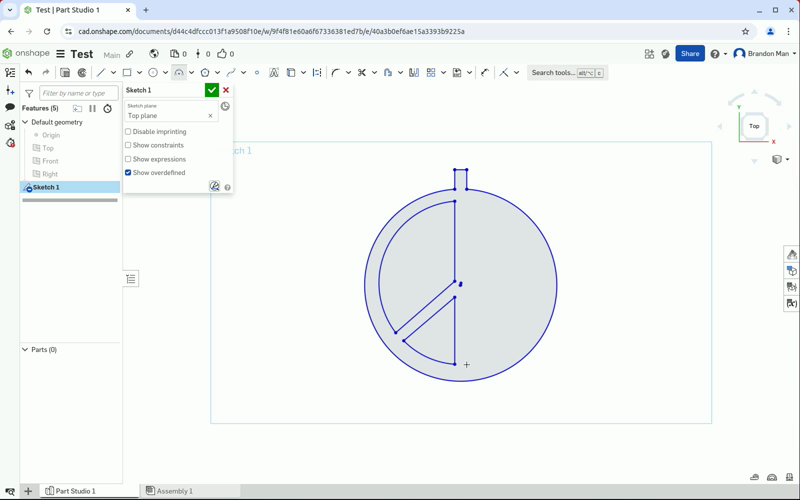
key_down(shift)
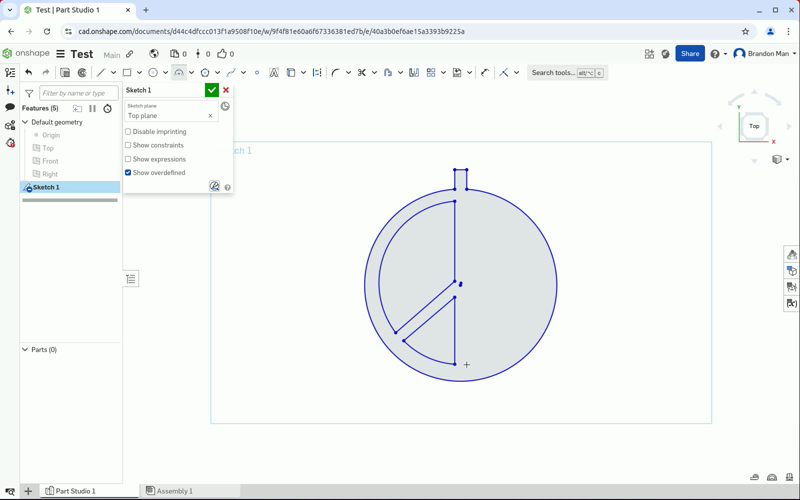
mouse_move(517, 340)
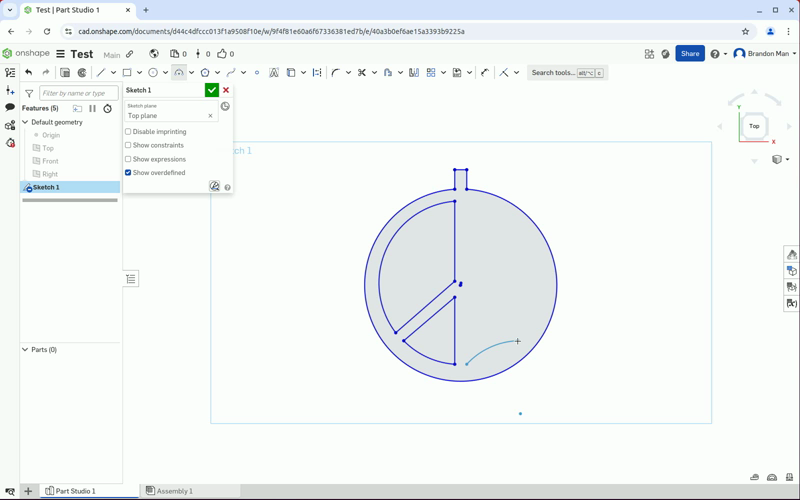
click(517, 340)
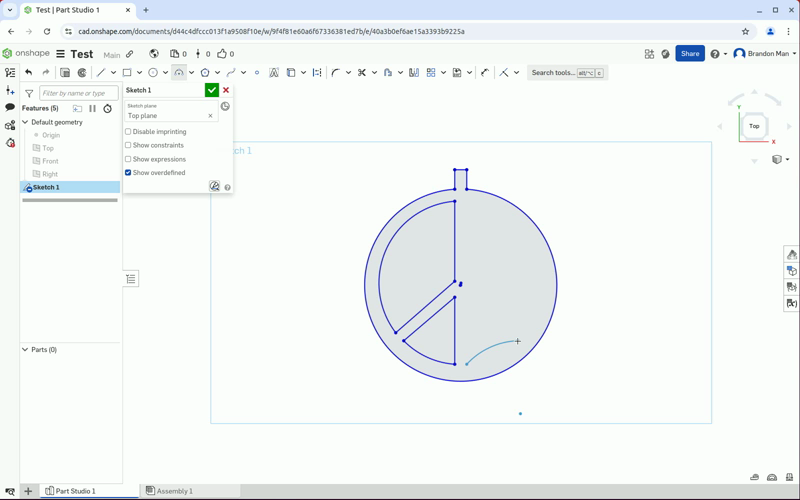
mouse_move(494, 357)
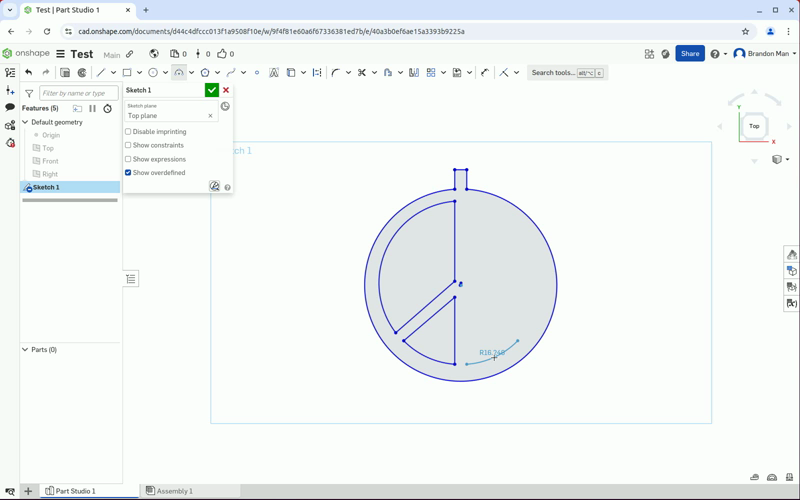
click(494, 357)
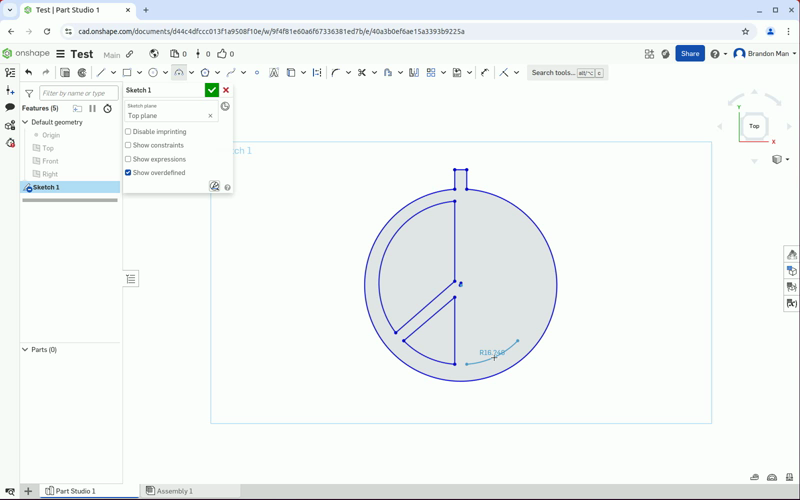
key_up(shift)
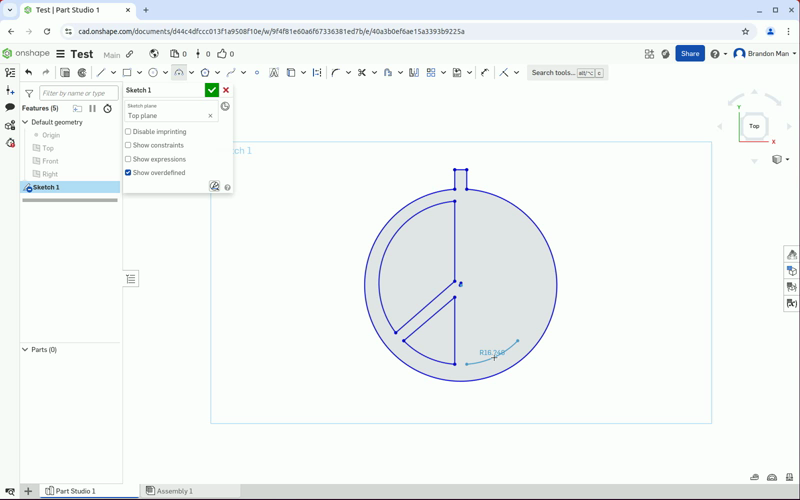
key(esc)
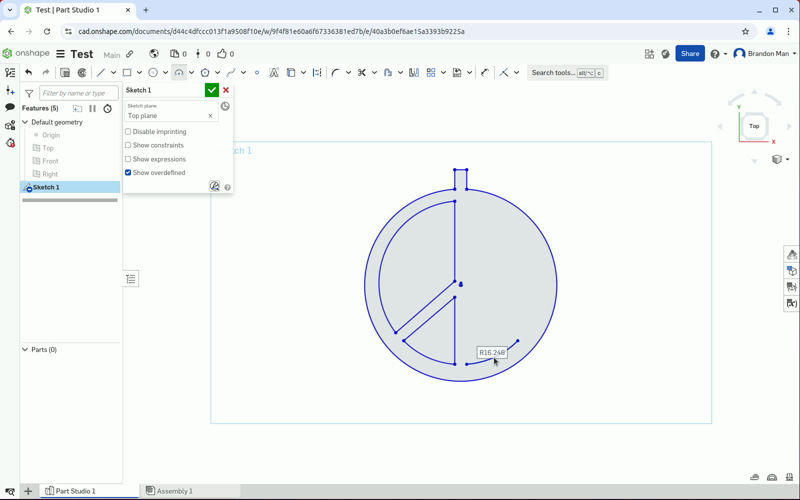
key(l)
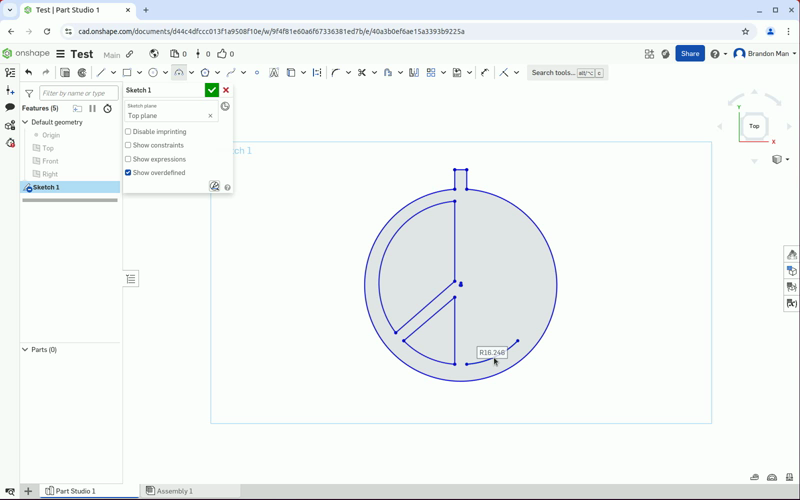
mouse_move(517, 340)
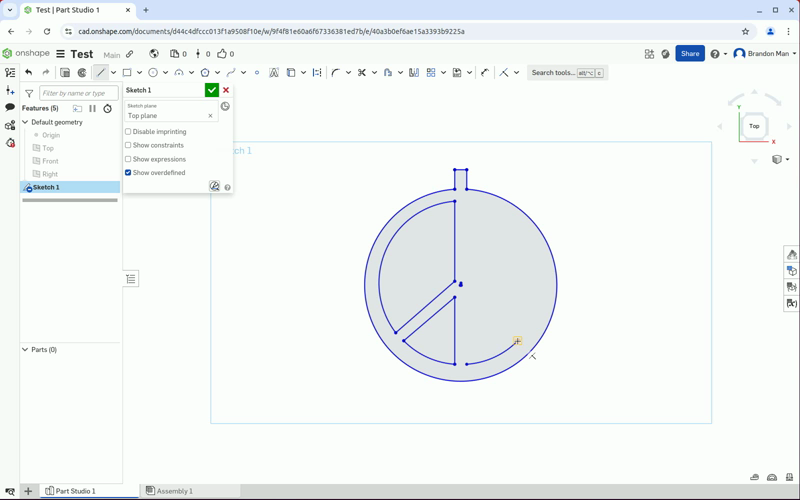
click(517, 340)
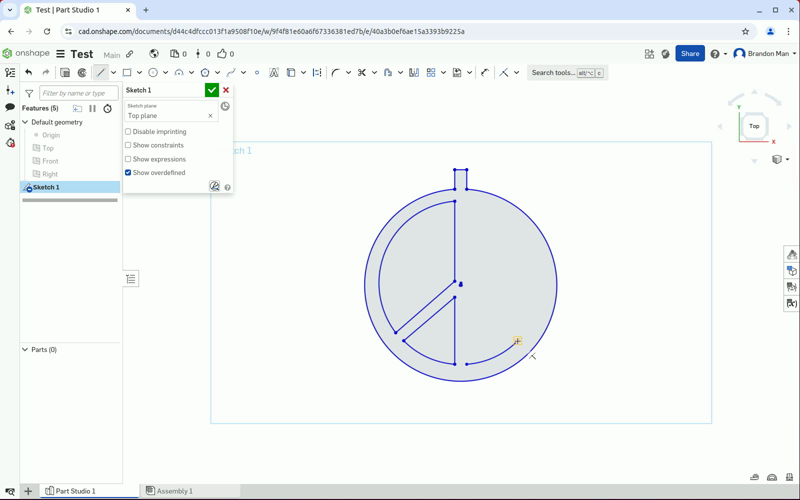
key_down(shift)
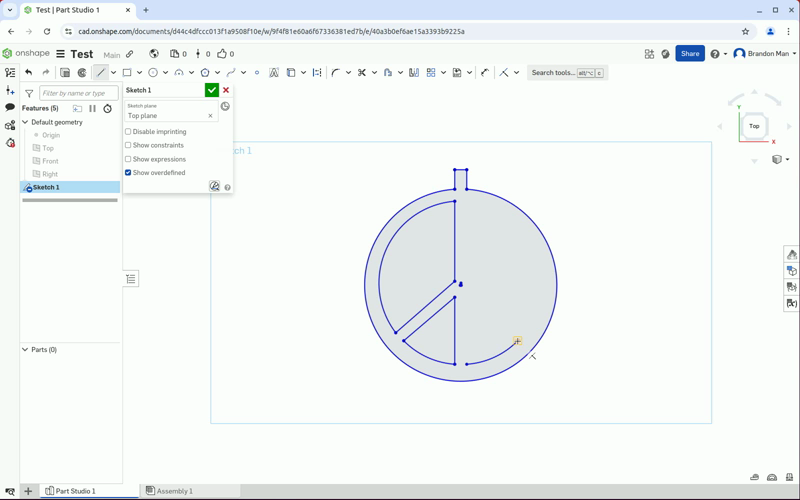
mouse_move(466, 297)
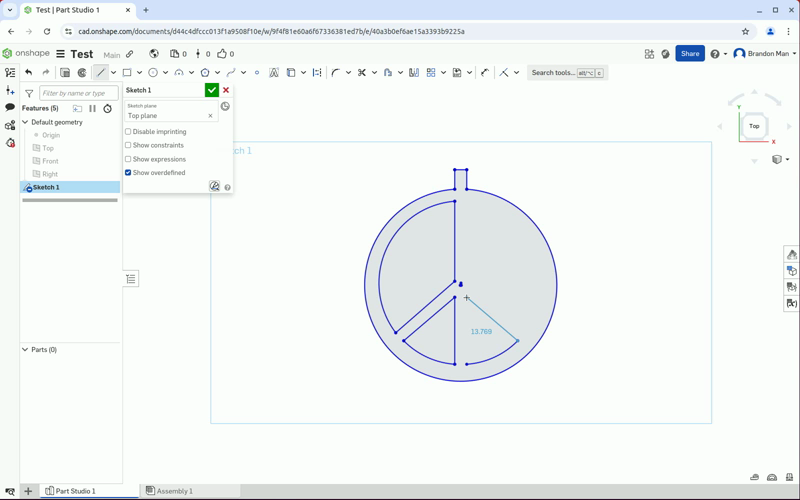
click(466, 297)
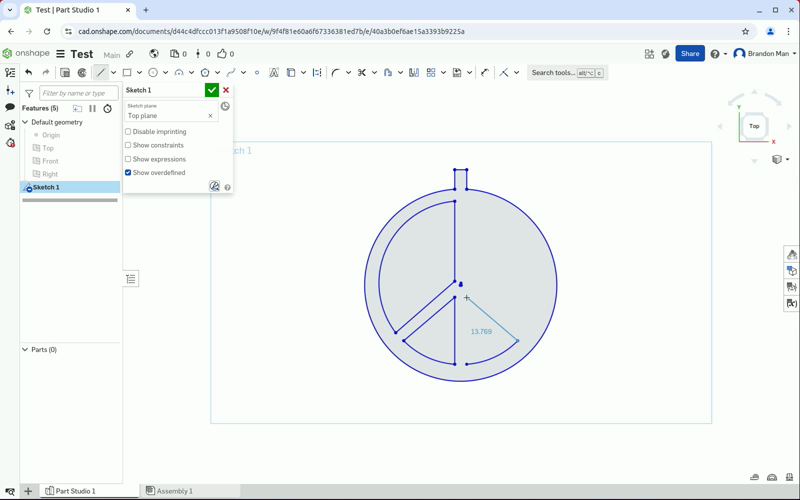
key_up(shift)
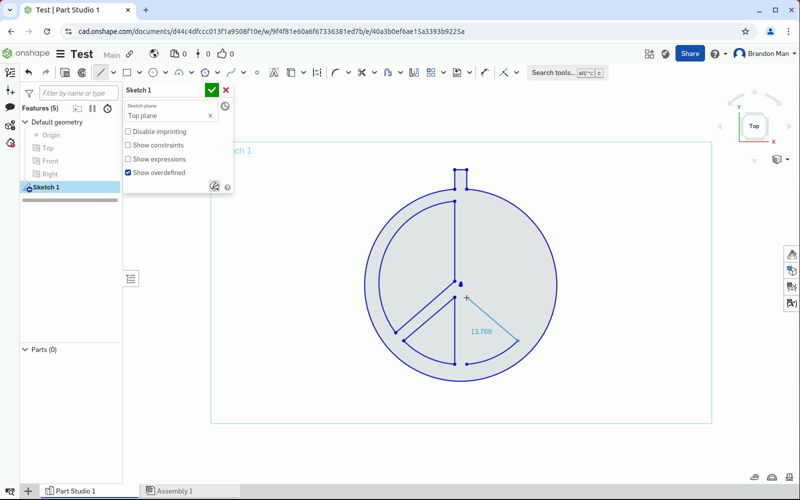
key_down(shift)
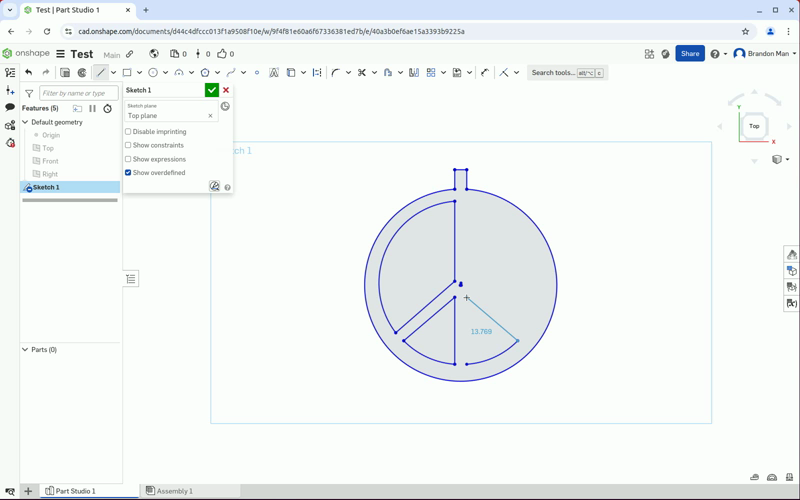
mouse_move(466, 364)
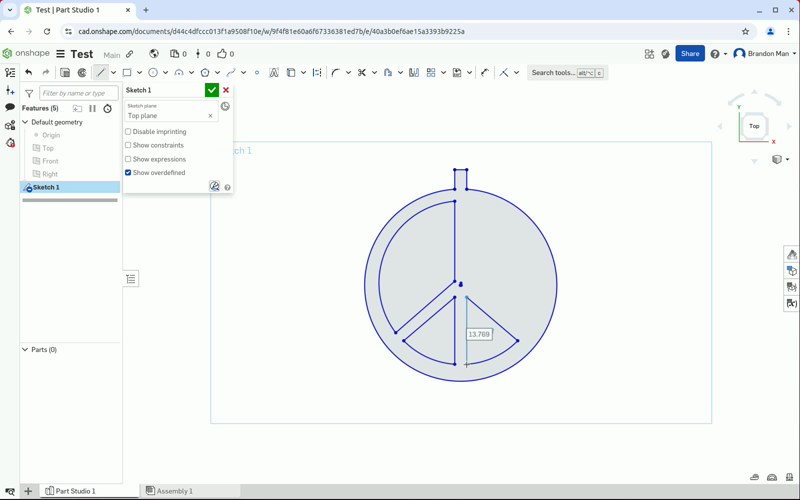
key_up(shift)
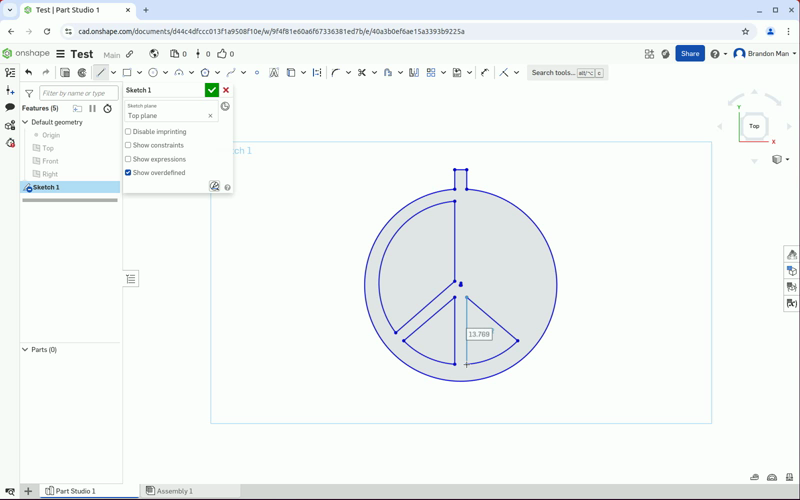
click(466, 364)
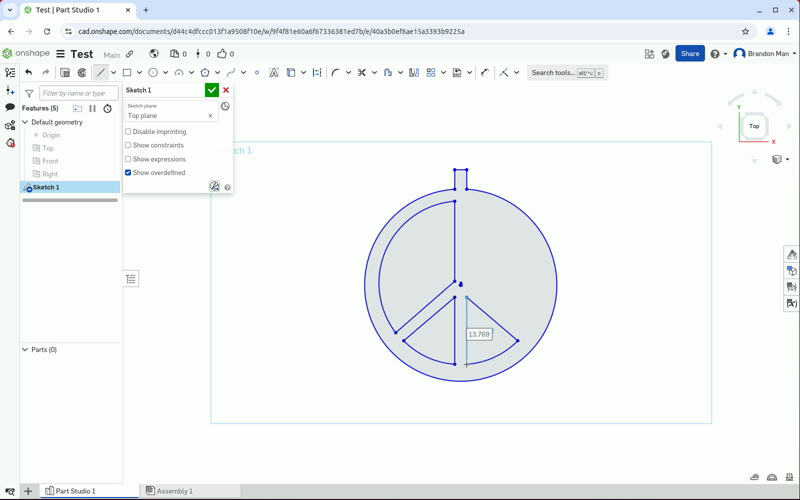
key(esc)
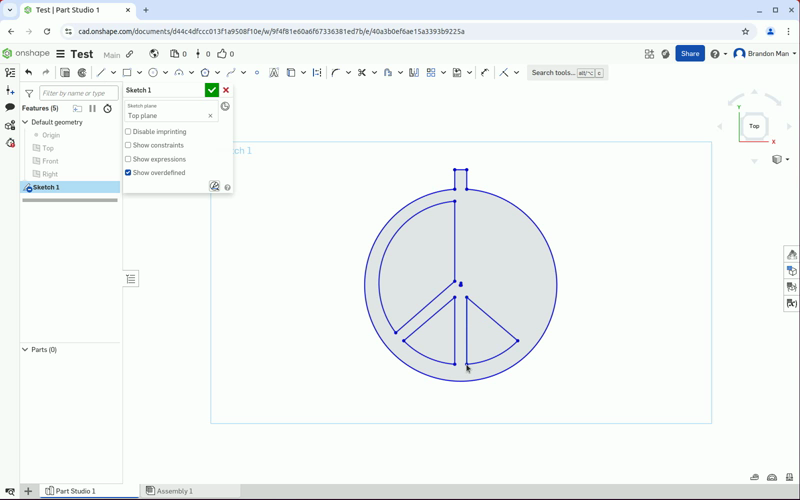
key(l)
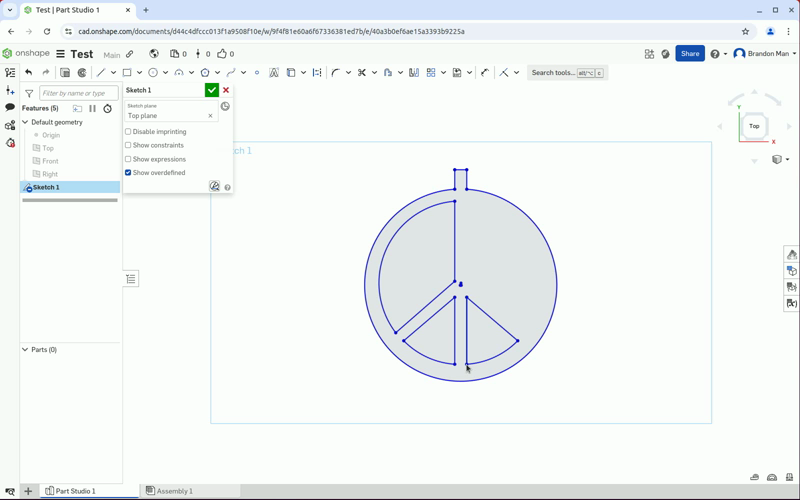
key_down(shift)
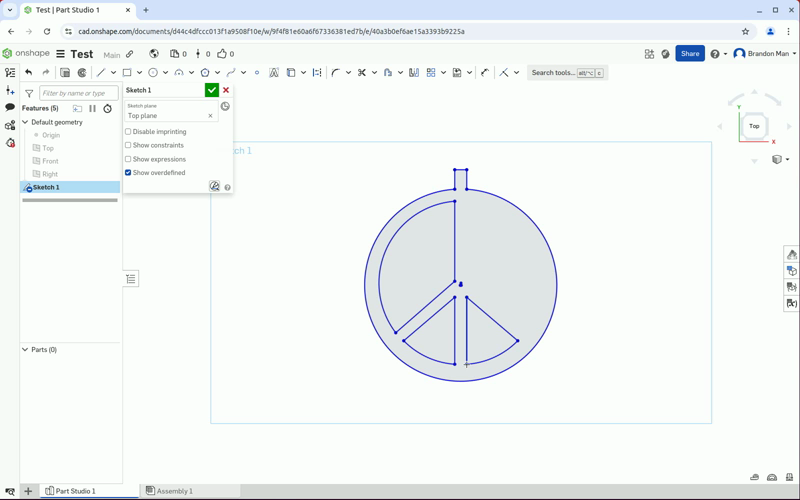
mouse_move(466, 281)
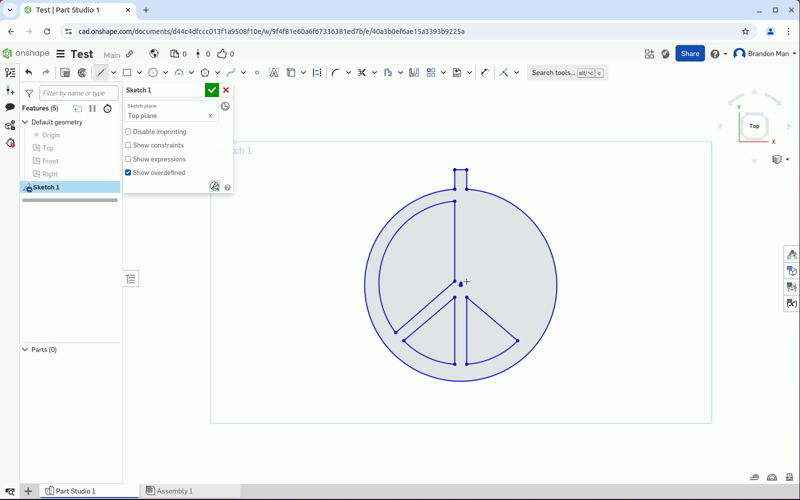
click(466, 281)
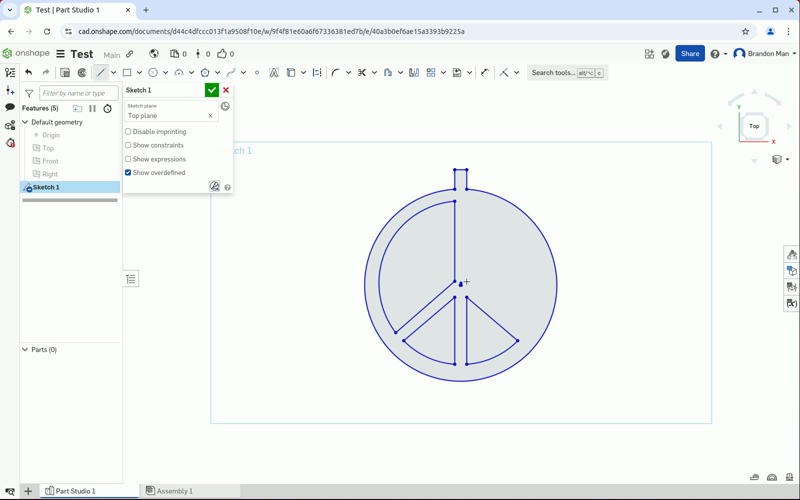
key_up(shift)
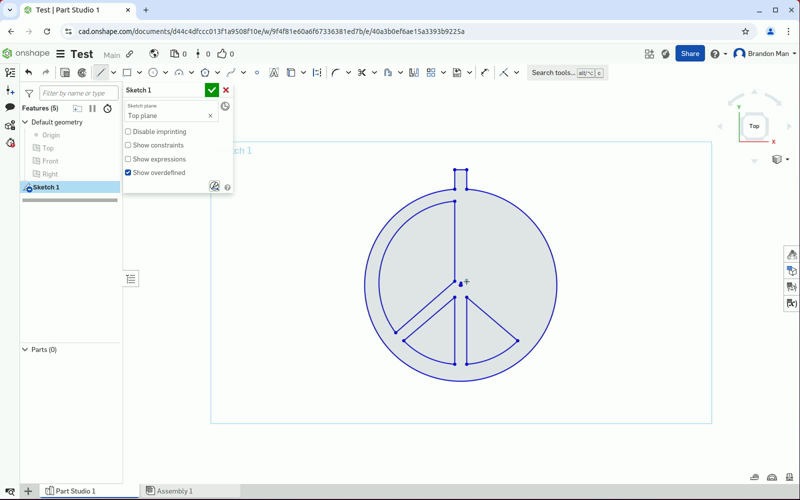
key_down(shift)
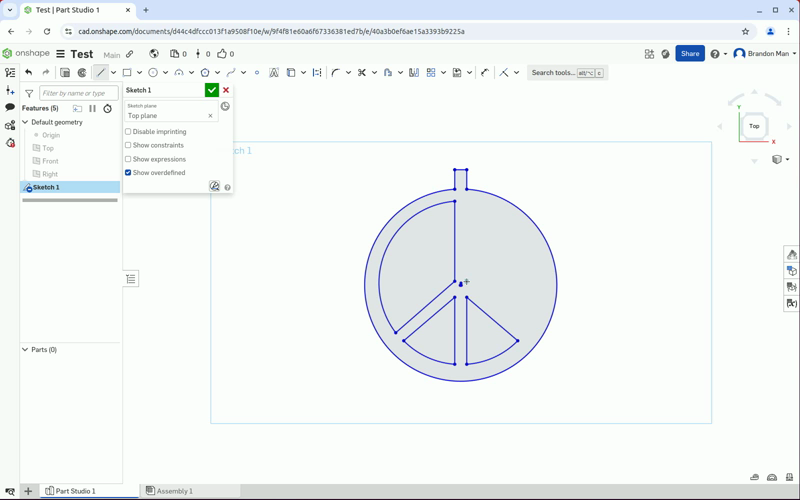
mouse_move(525, 332)
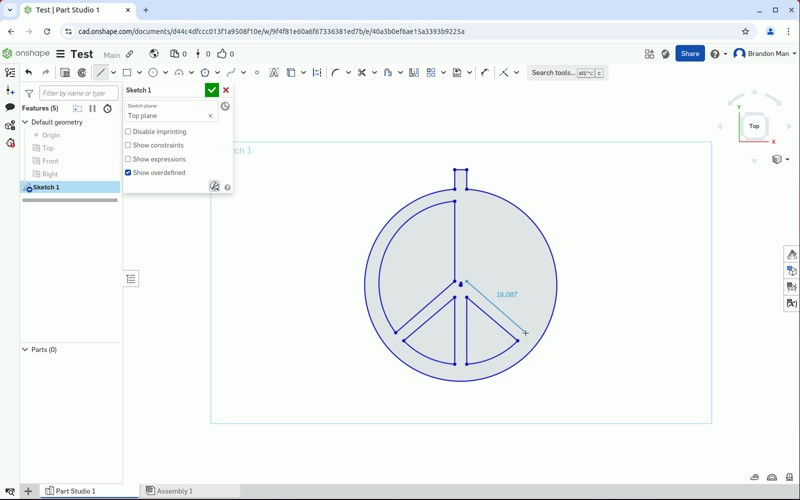
click(525, 332)
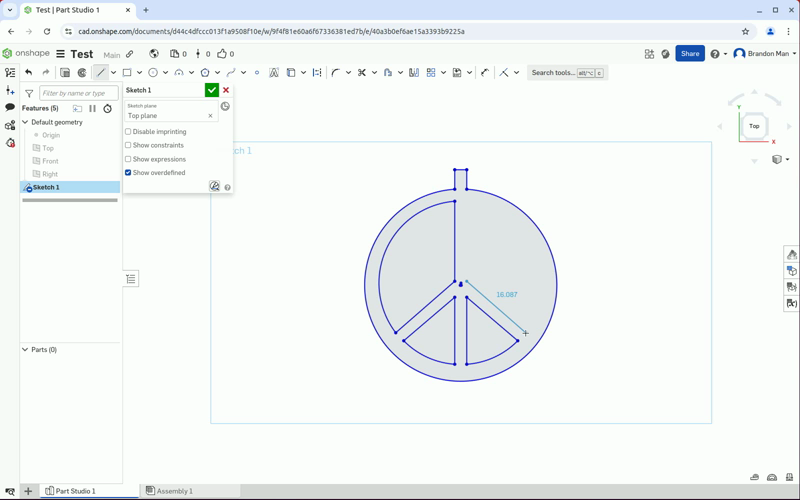
key_up(shift)
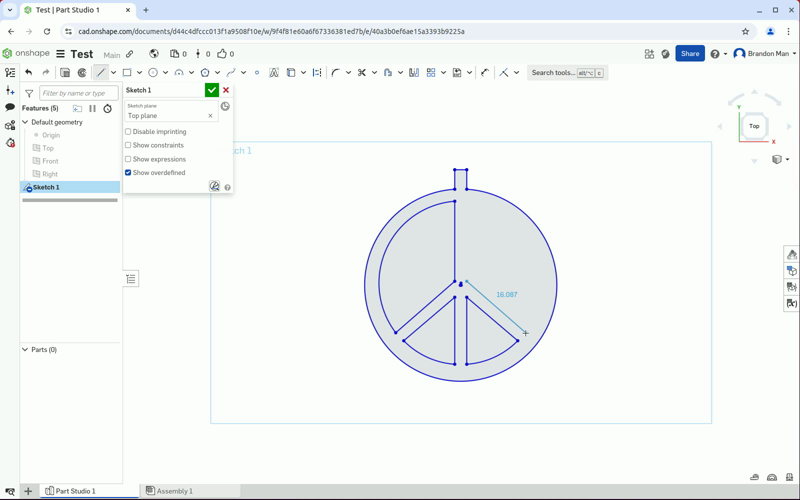
key(esc)
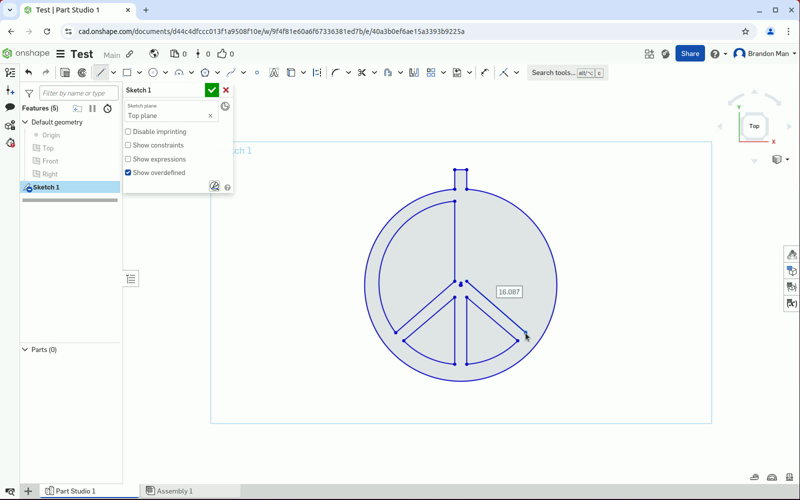
key(a)
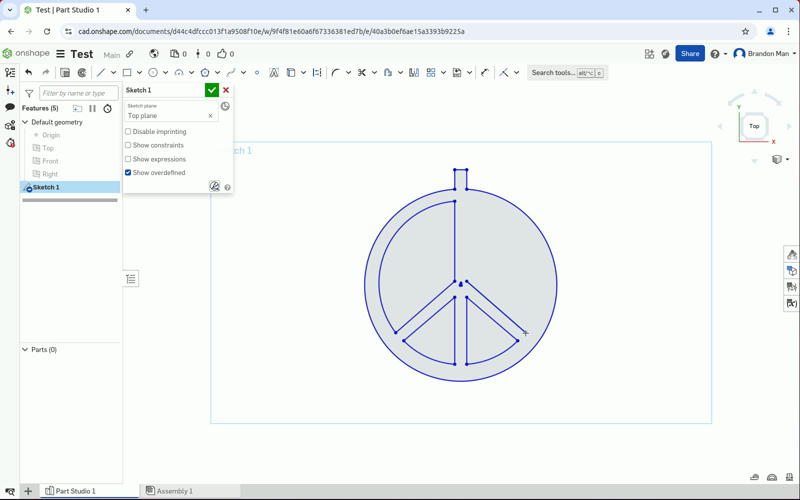
mouse_move(525, 332)
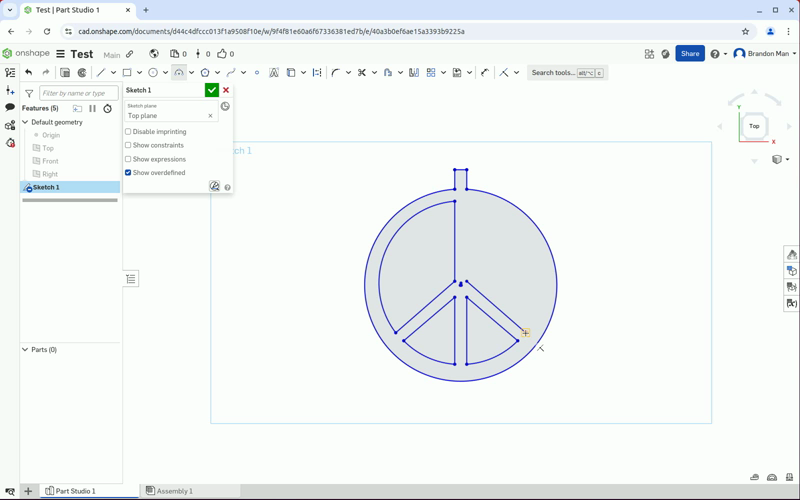
click(525, 332)
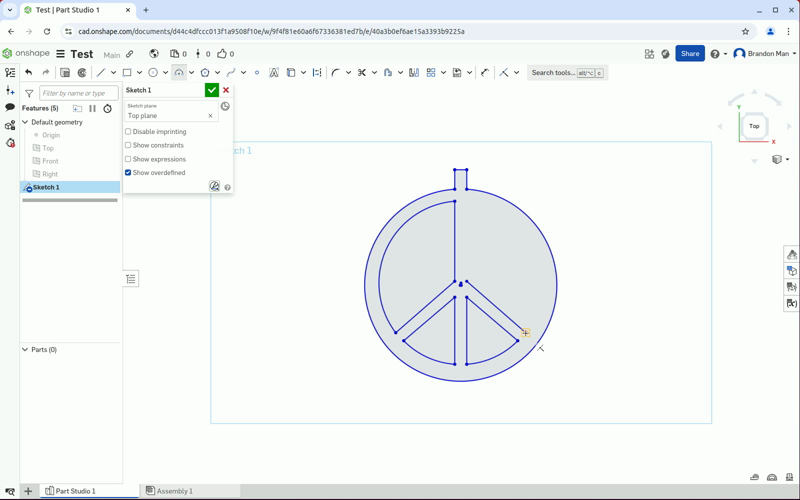
key_down(shift)
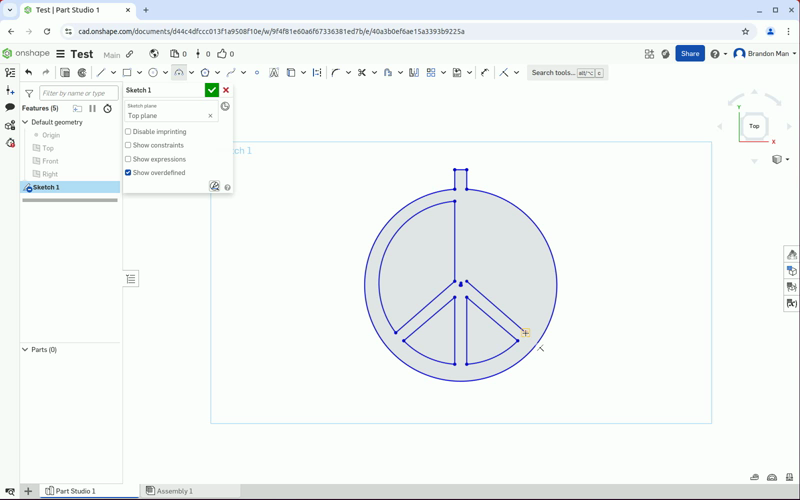
mouse_move(466, 201)
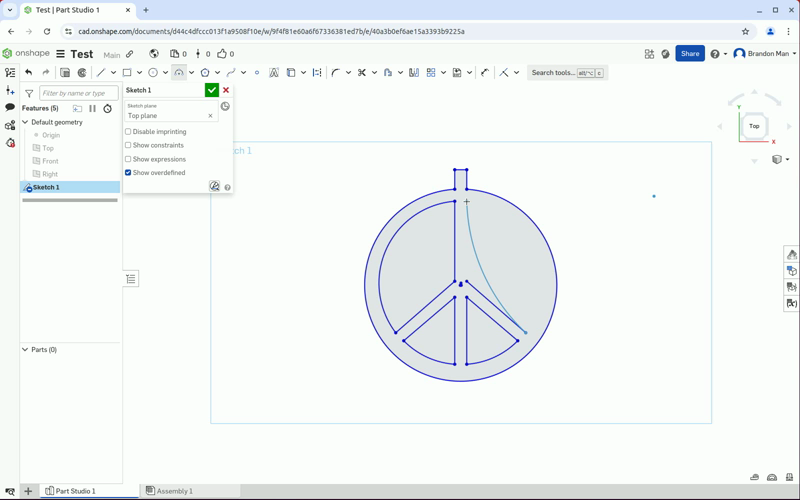
click(466, 201)
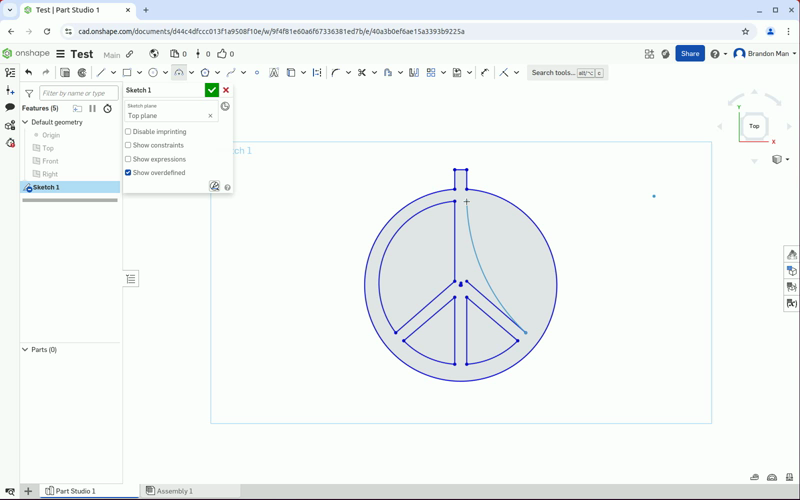
mouse_move(535, 249)
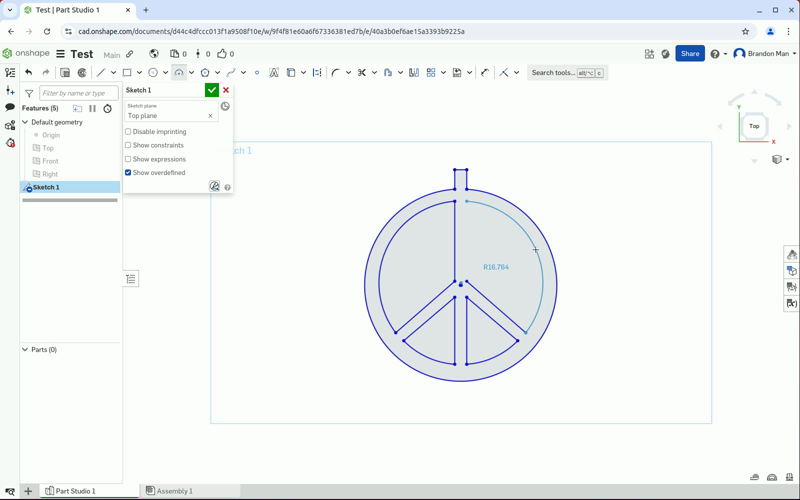
click(535, 249)
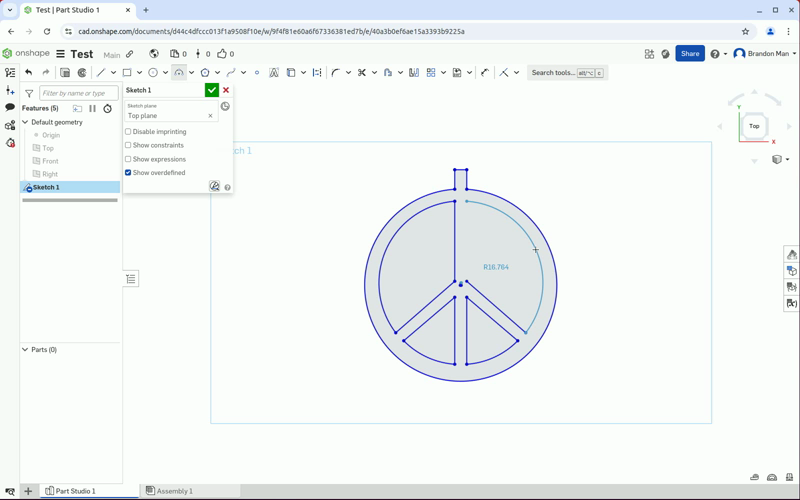
key_up(shift)
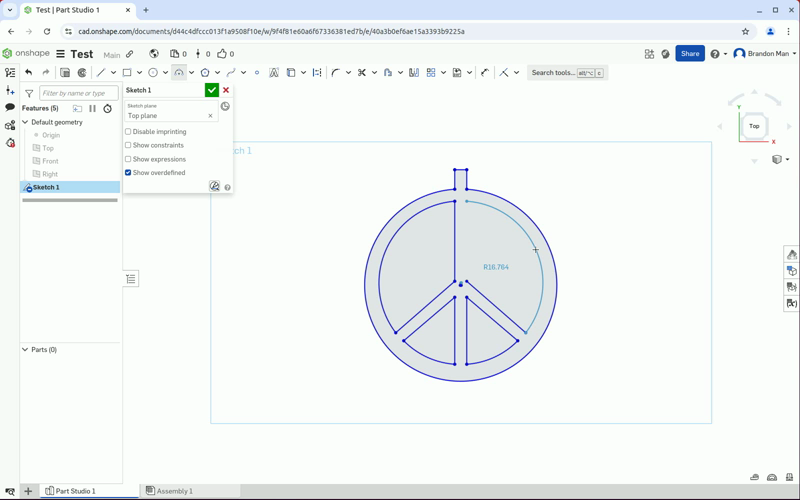
key(esc)
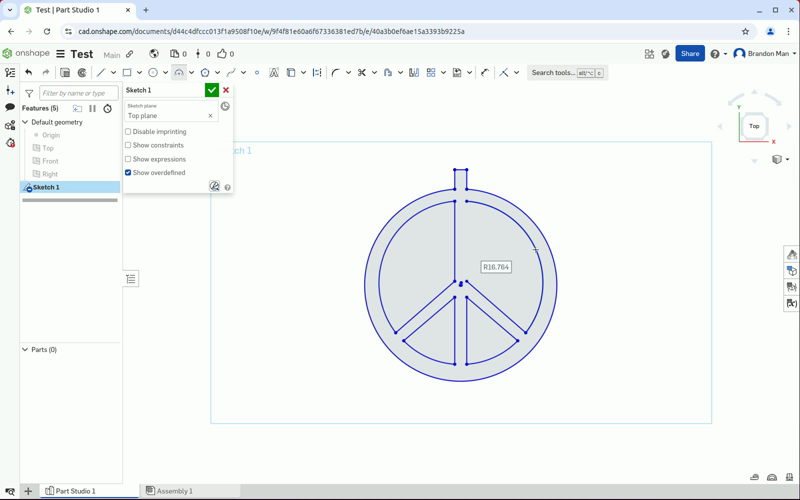
key(l)
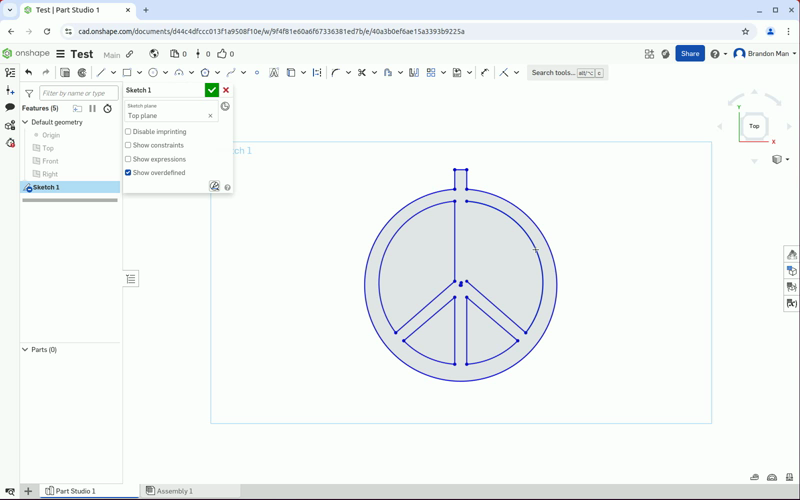
mouse_move(466, 201)
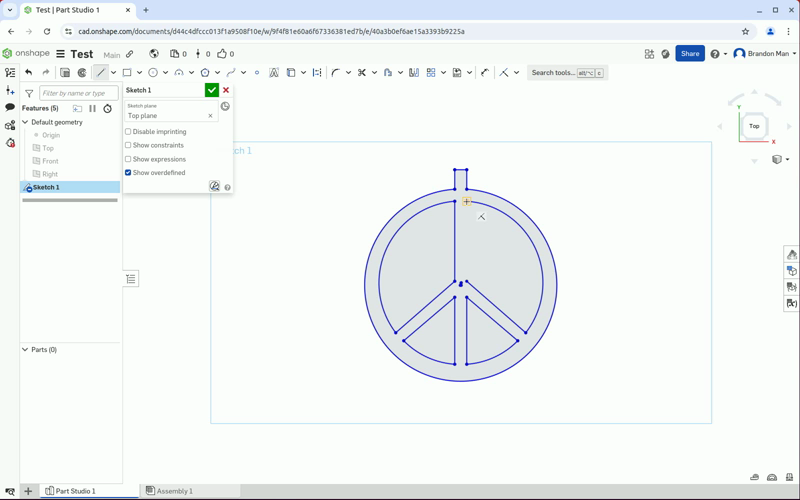
click(466, 201)
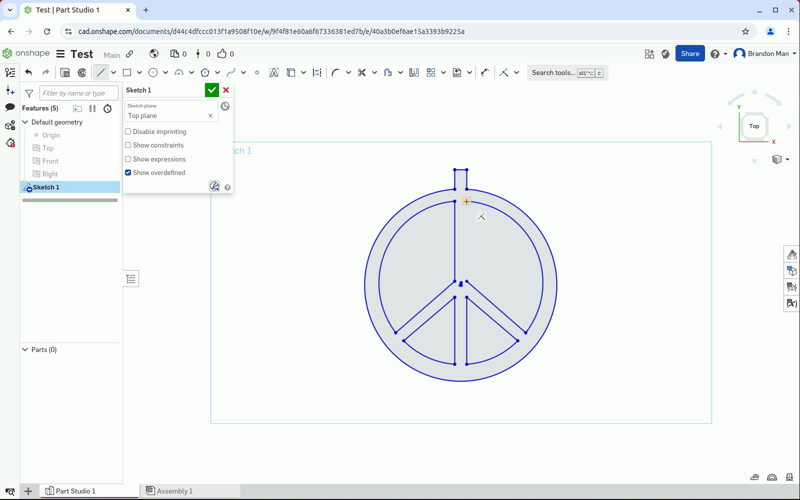
key_down(shift)
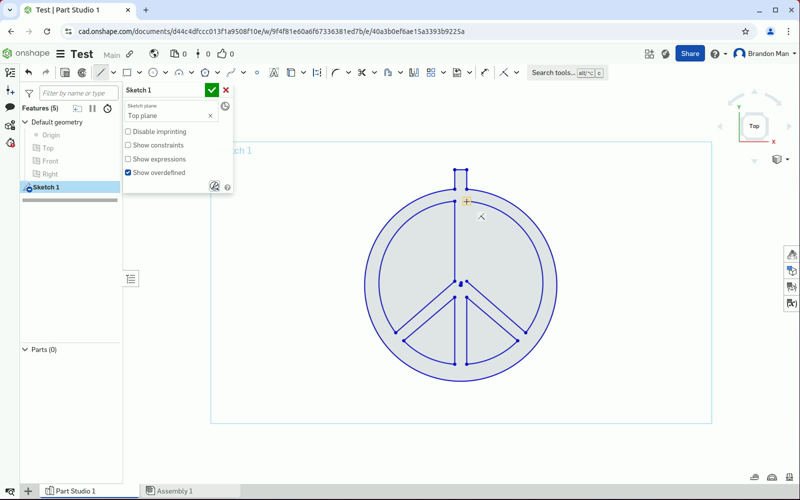
mouse_move(466, 281)
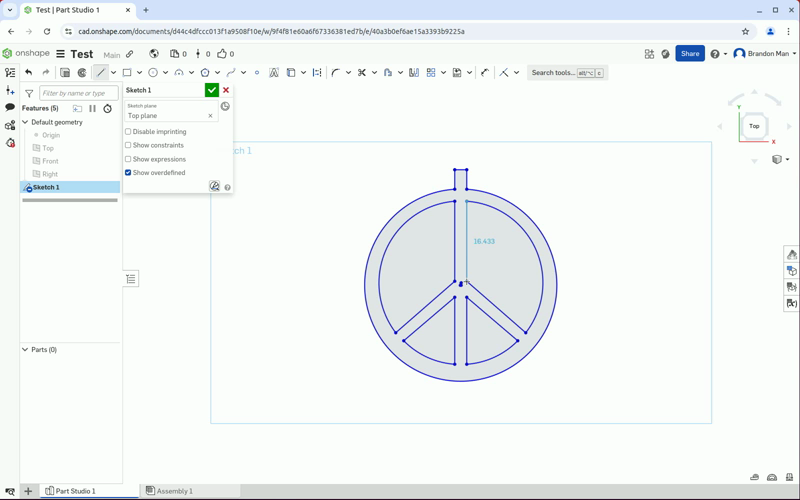
key_up(shift)
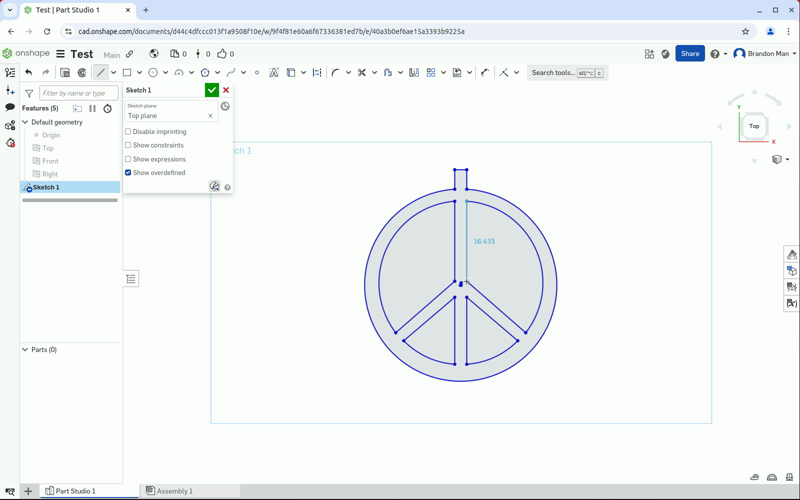
click(466, 281)
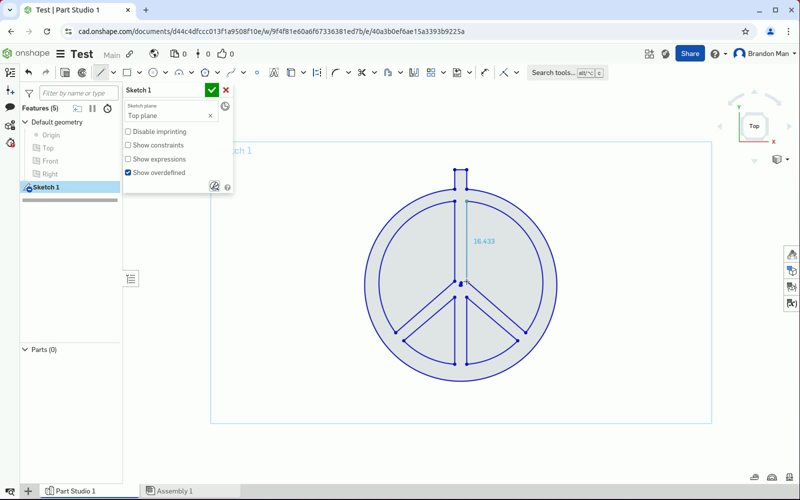
key(esc)
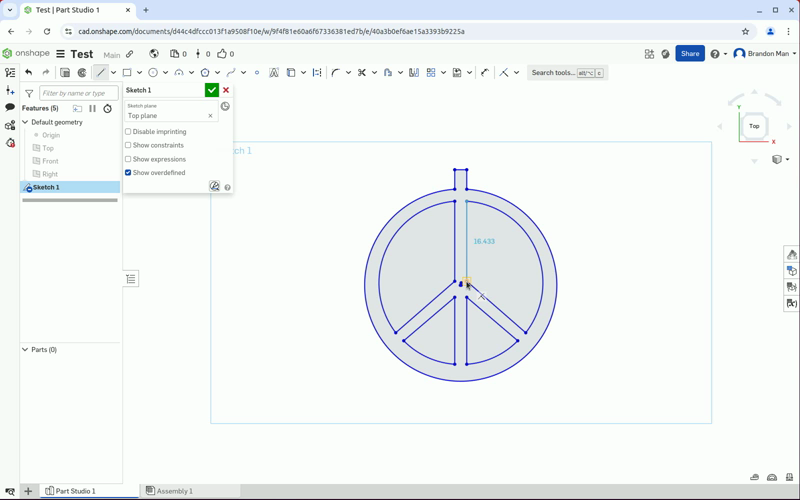
mouse_move(495, 365)
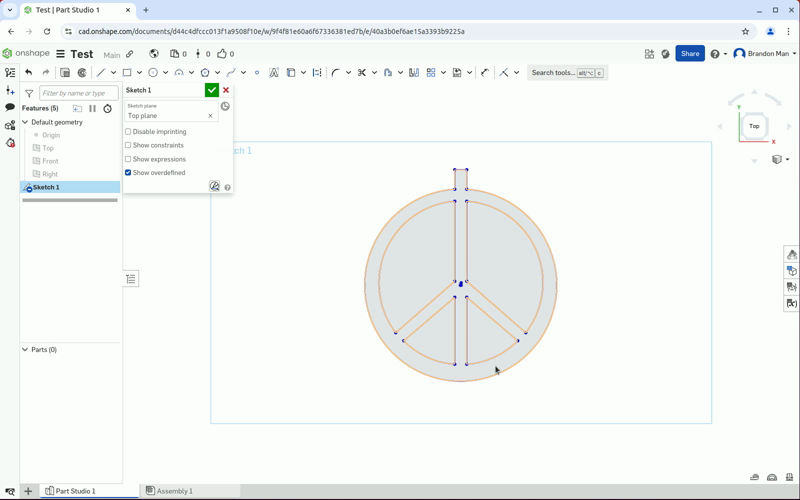
click(495, 365)
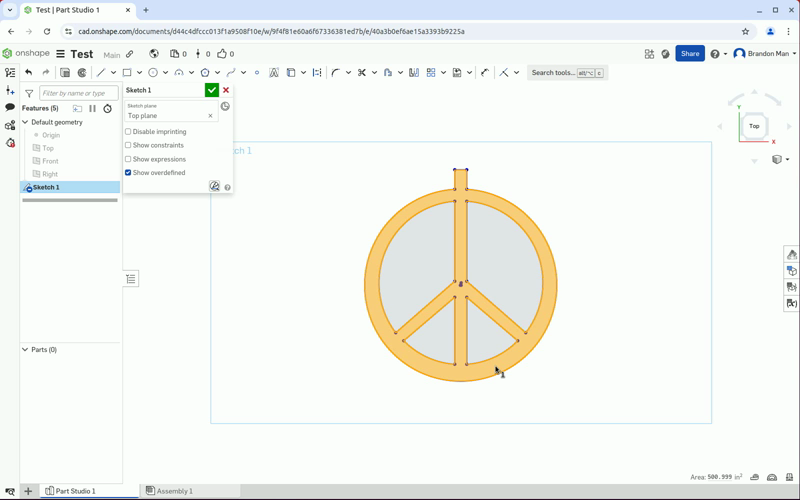
mouse_move(73, 352)
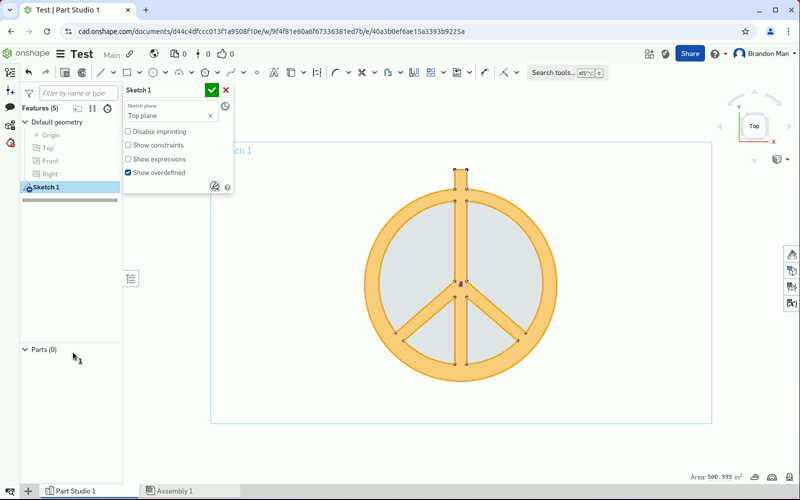
key(shift+y)
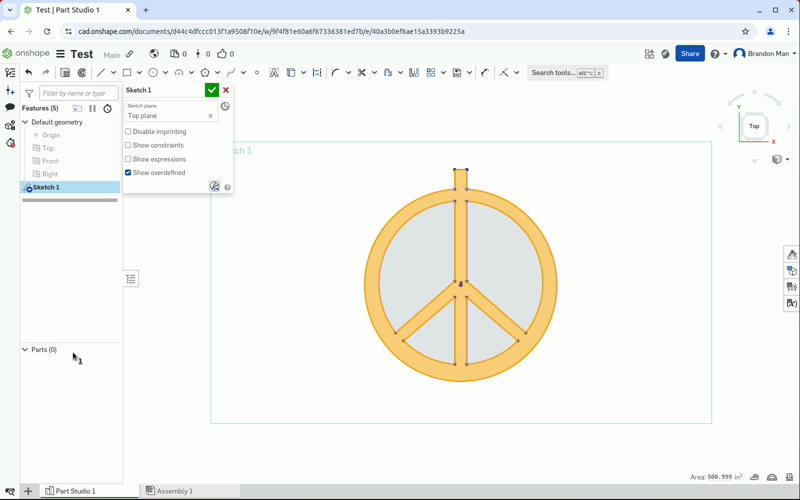
key(shift+e)
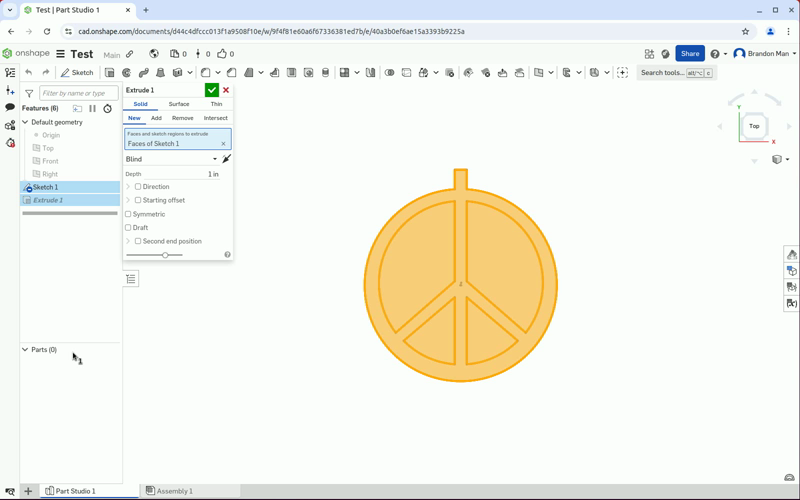
mouse_move(143, 106)
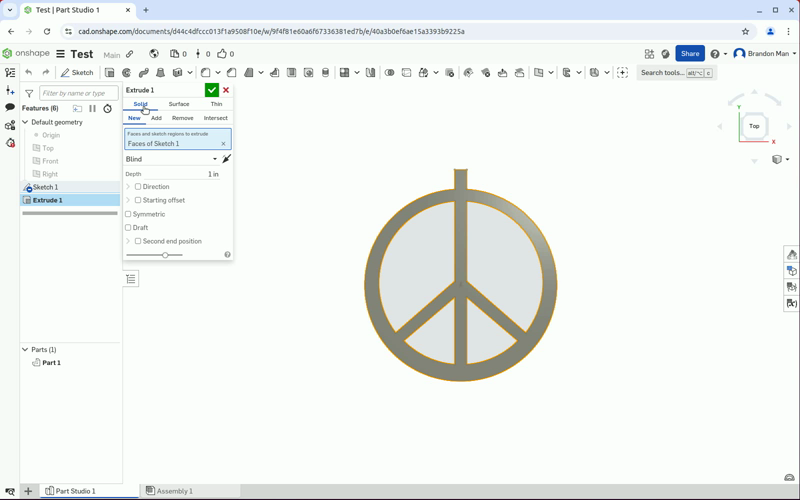
click(143, 106)
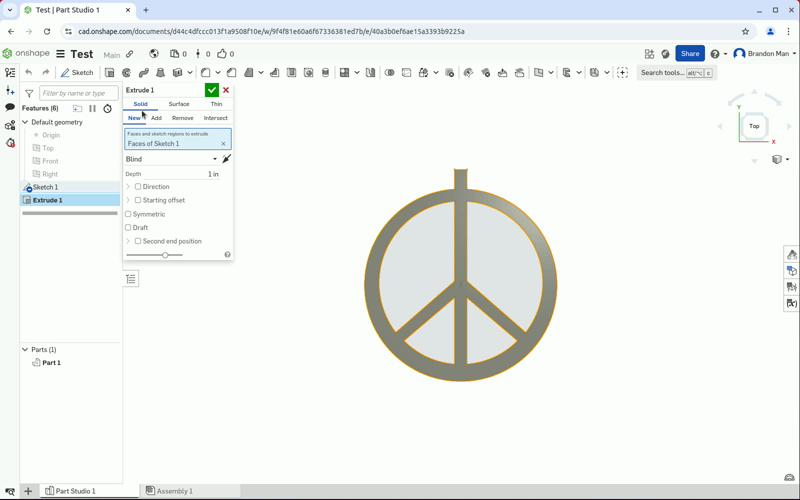
mouse_move(137, 120)
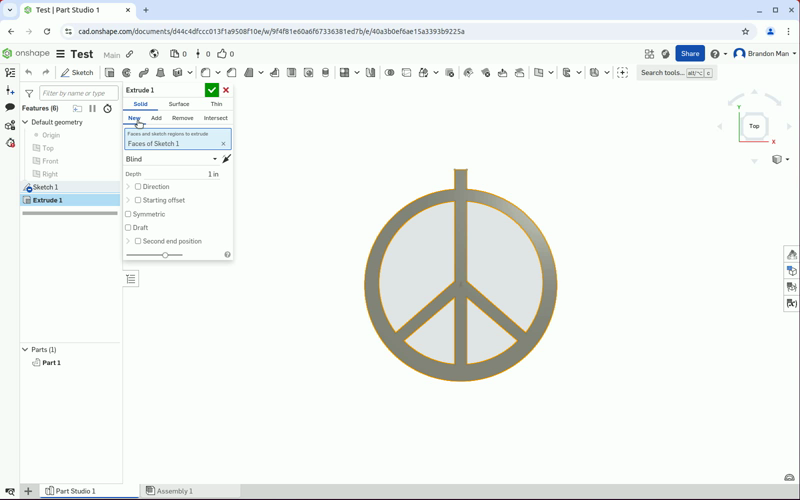
click(137, 120)
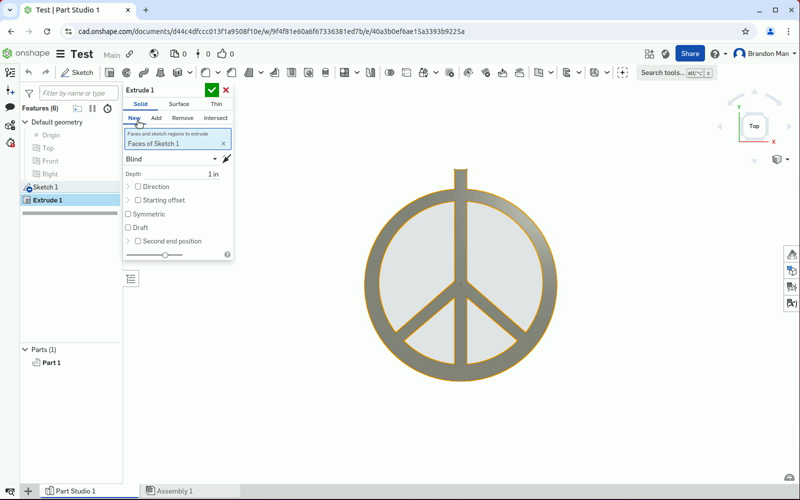
key(tab, 4)
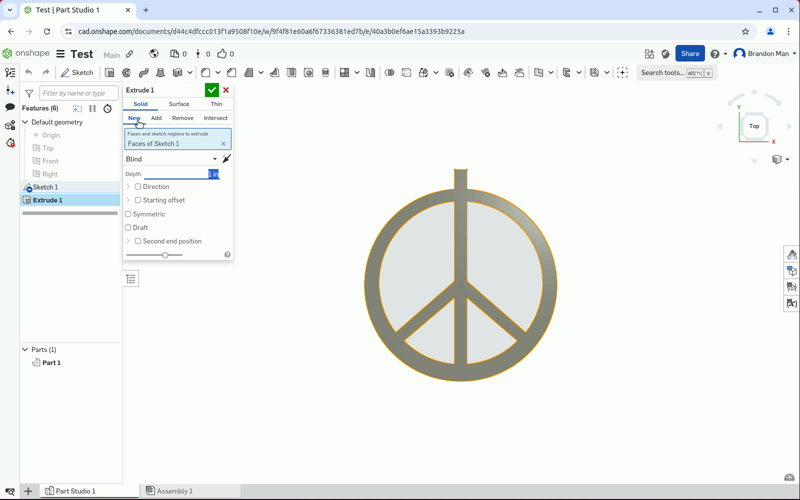
text(2.889)
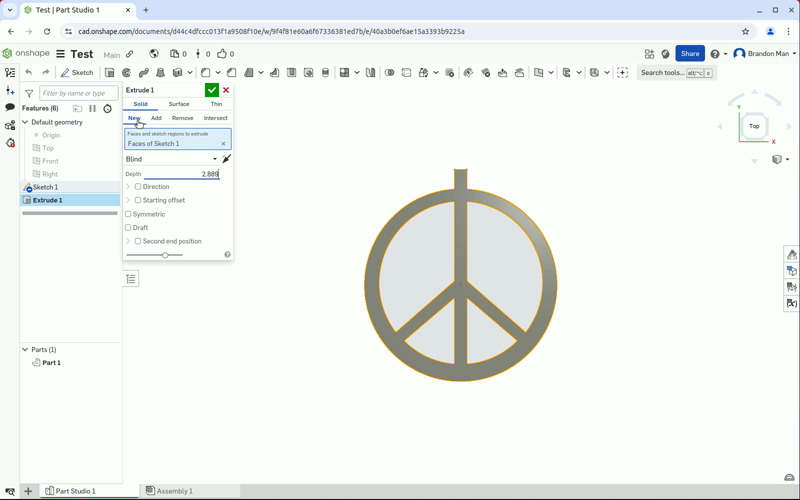
key(enter)
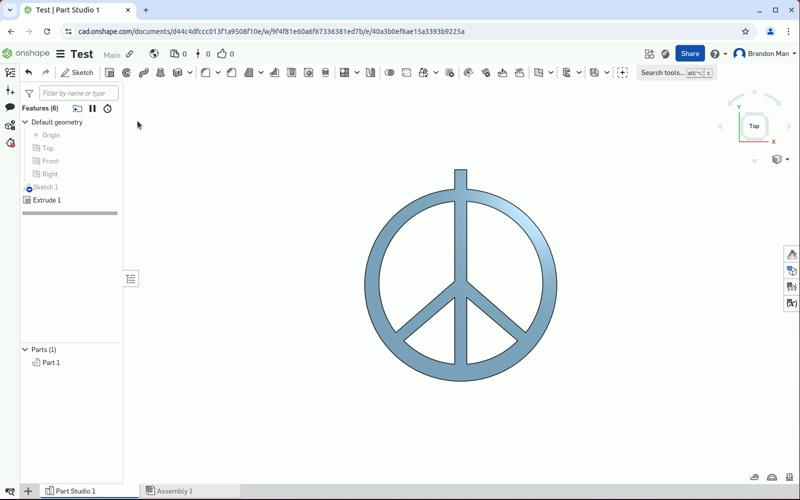
key(shift+h)
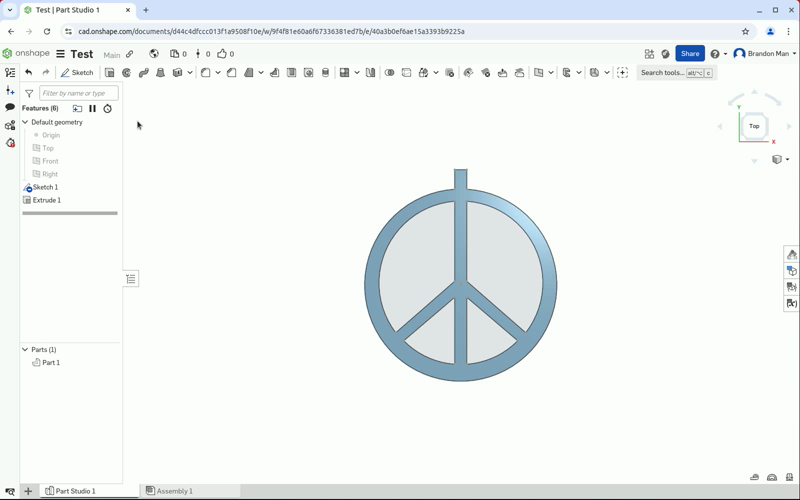
key(shift+h)
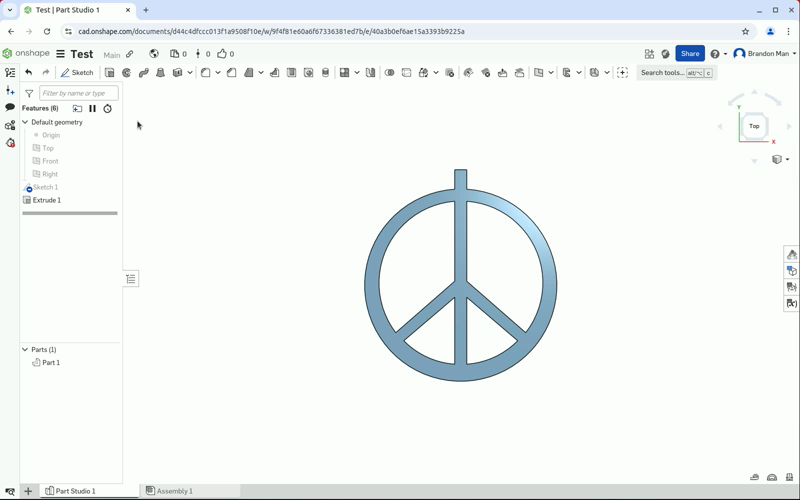
mouse_move(73, 189)
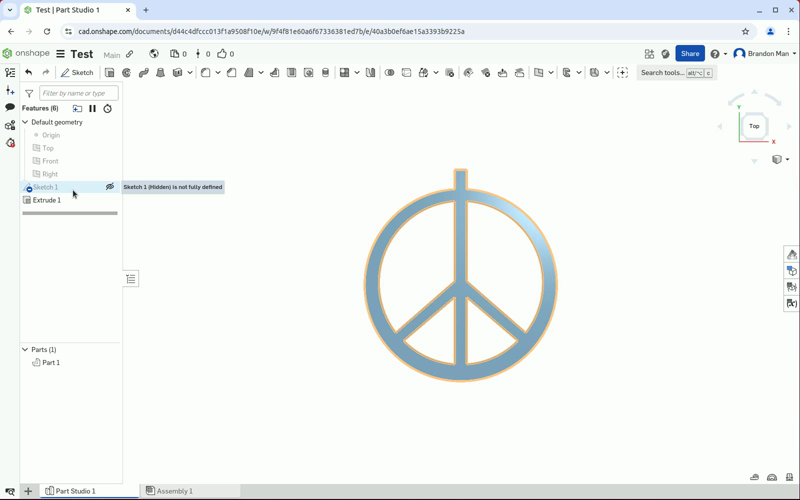
click(73, 189)
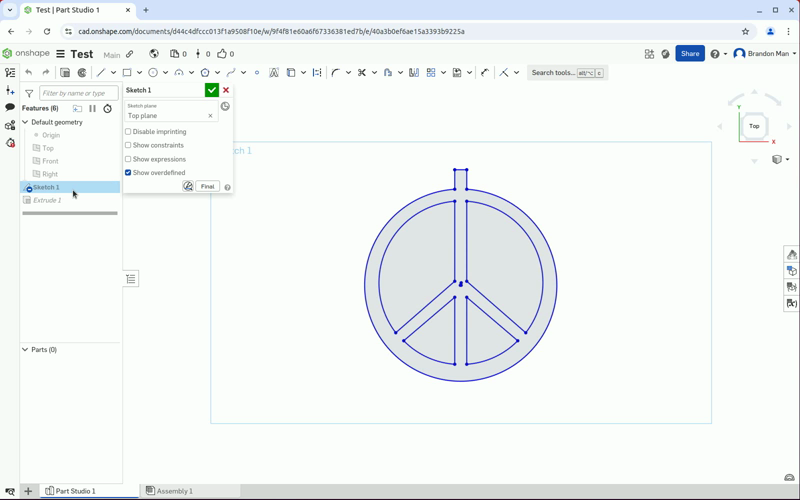
mouse_move(229, 92)
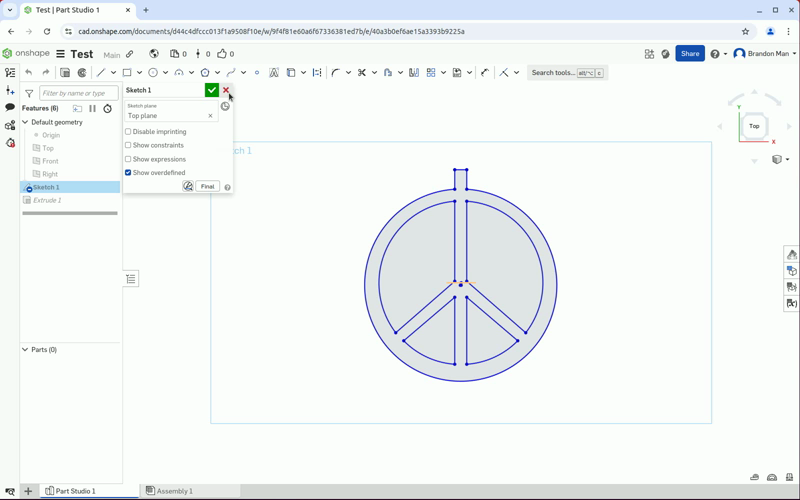
click(229, 92)
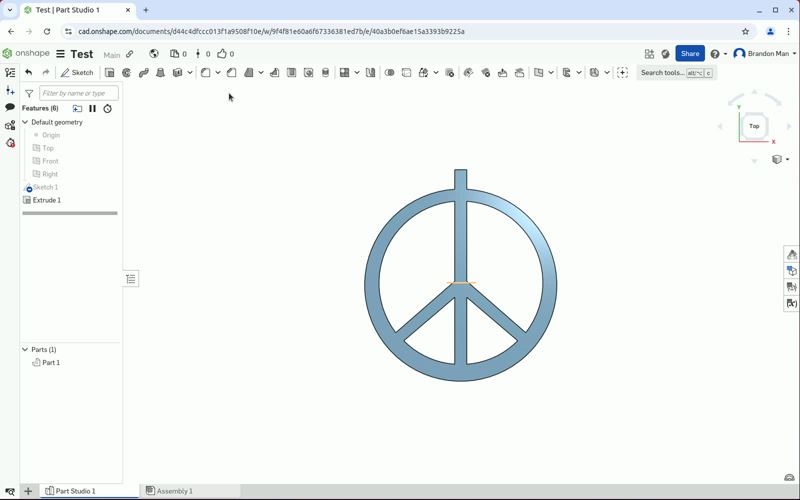
mouse_move(73, 352)
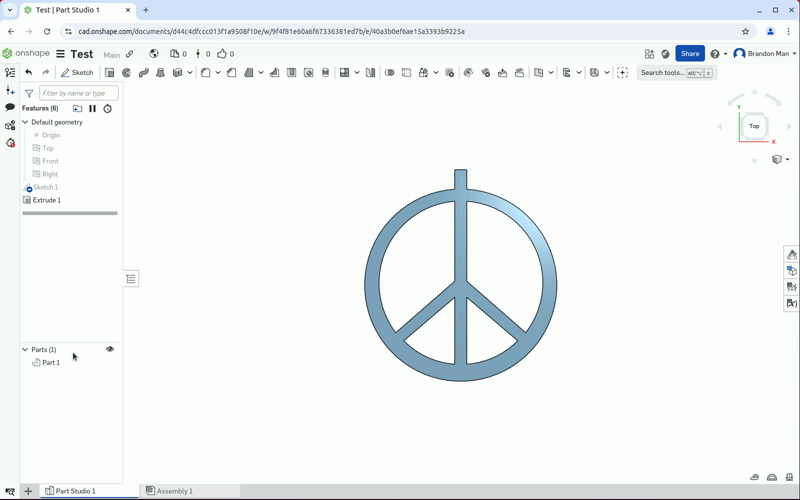
key(y)
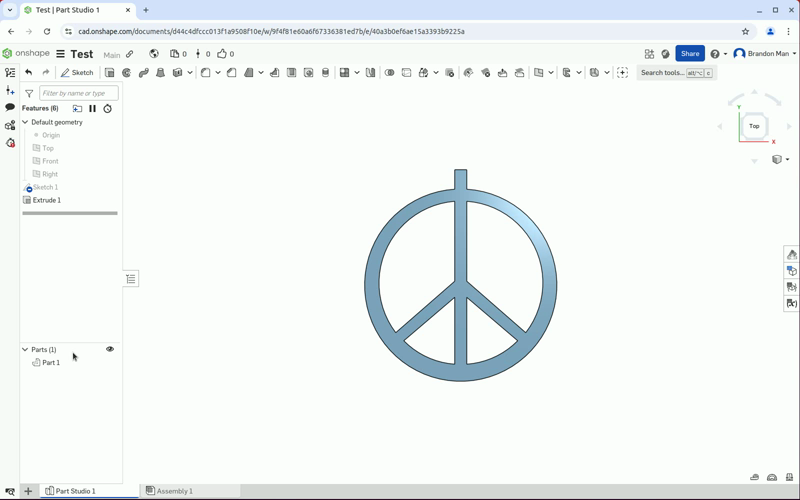
key(shift+p)
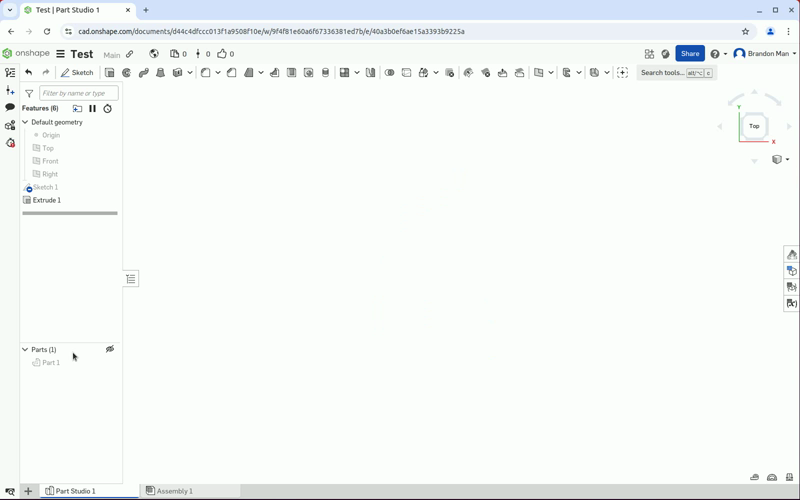
key(space)
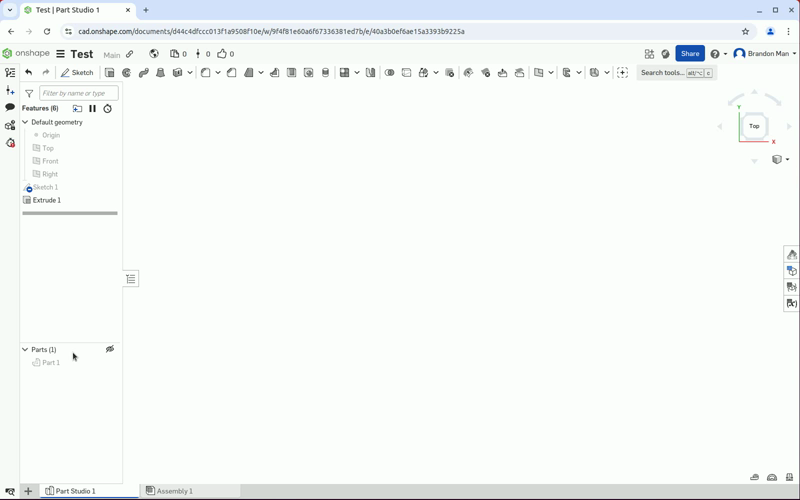
key_down(shift)
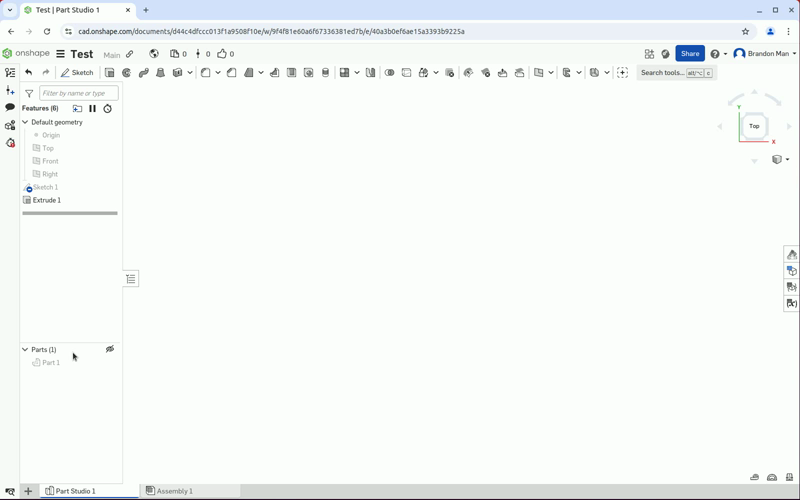
key(up)
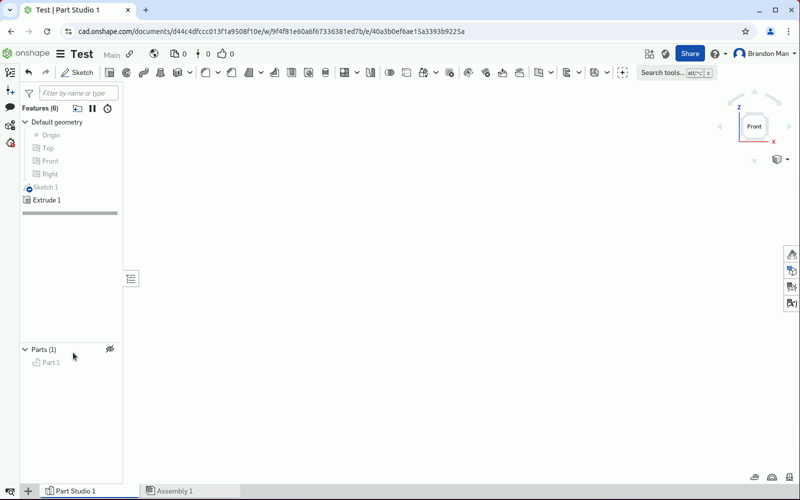
key_up(shift)
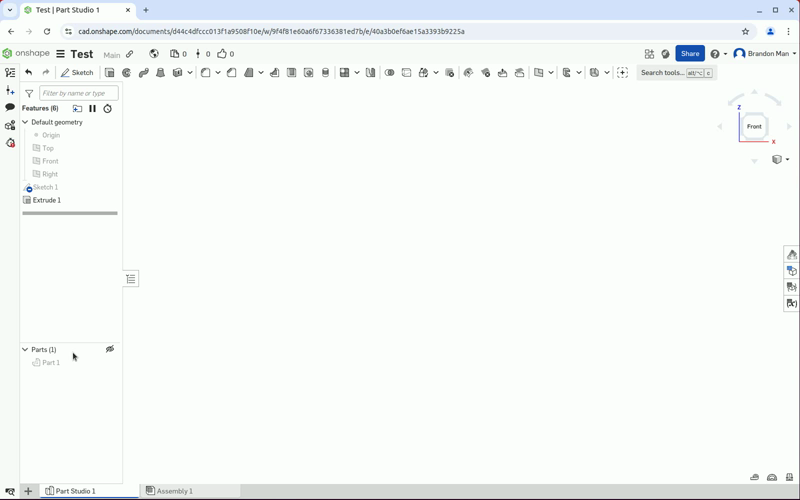
key(space)
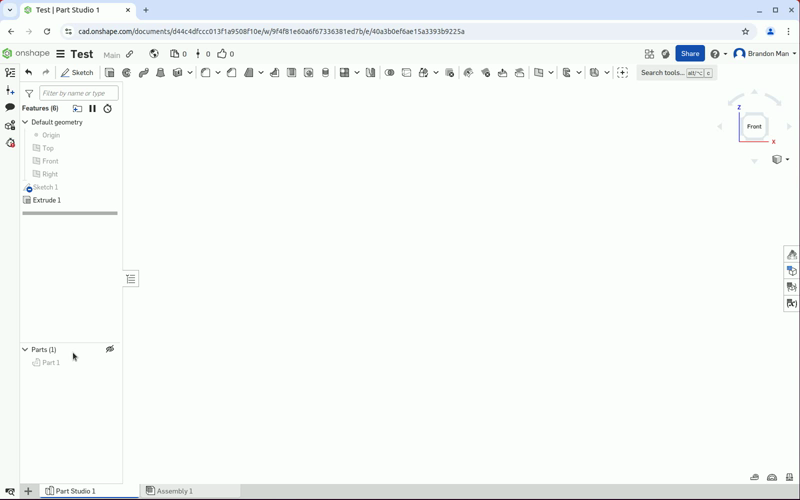
key_down(shift)
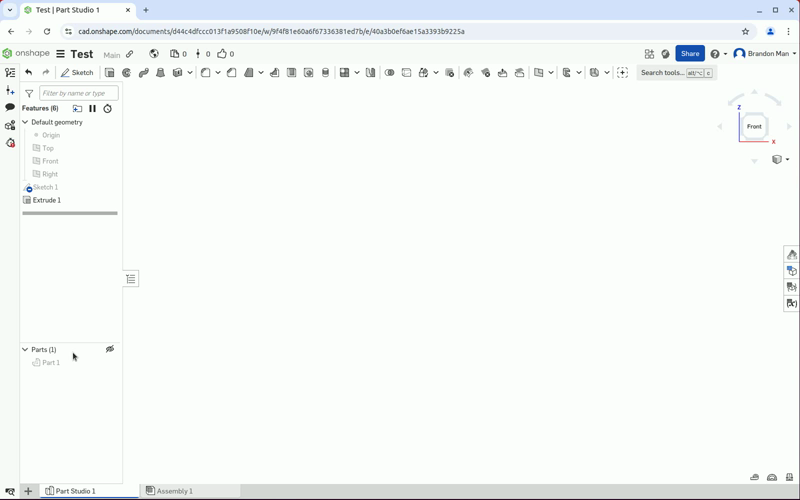
key(left)
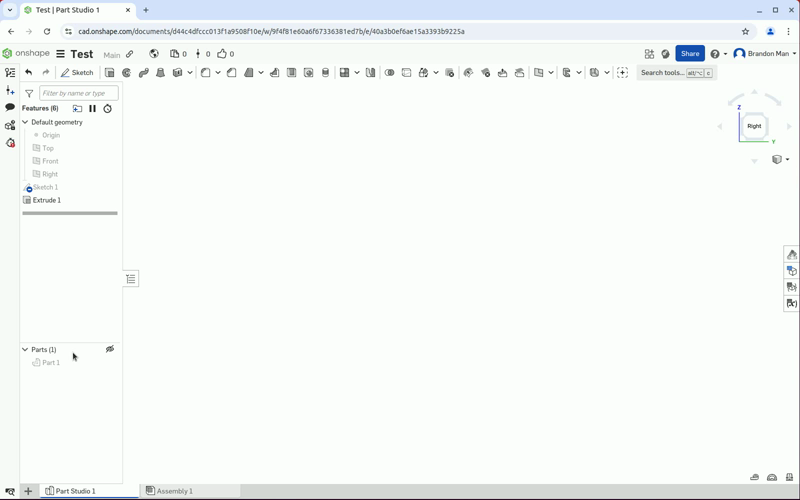
key_up(shift)
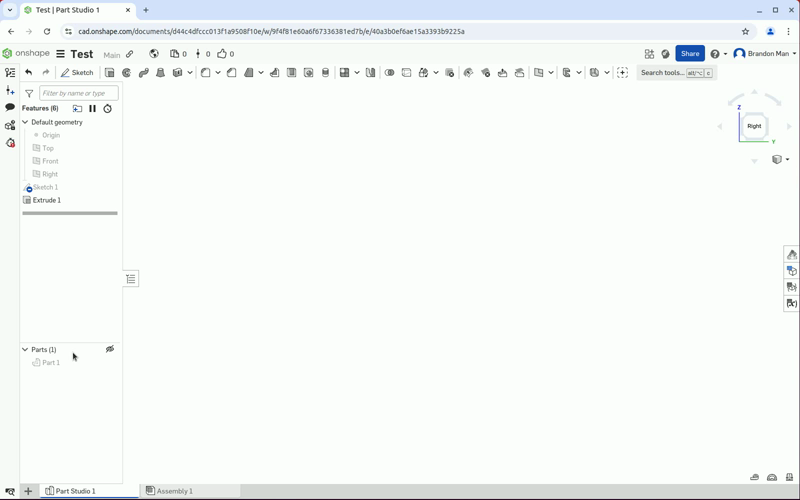
mouse_move(73, 352)
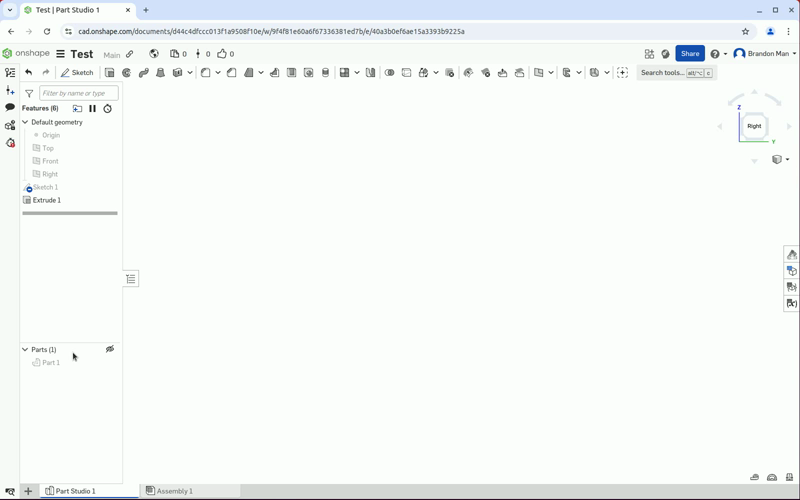
key(shift+y)
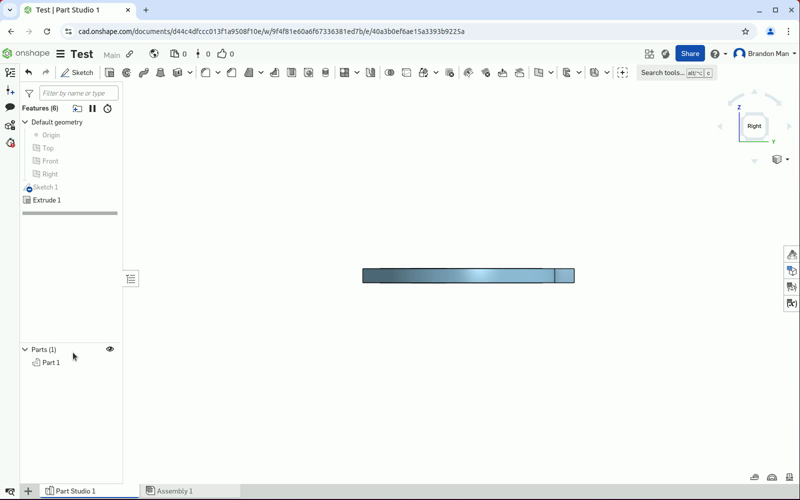
mouse_move(541, 75)
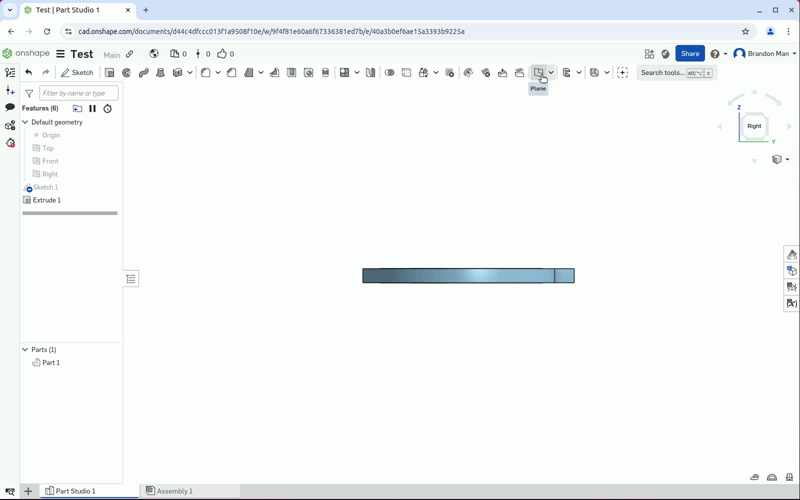
click(541, 75)
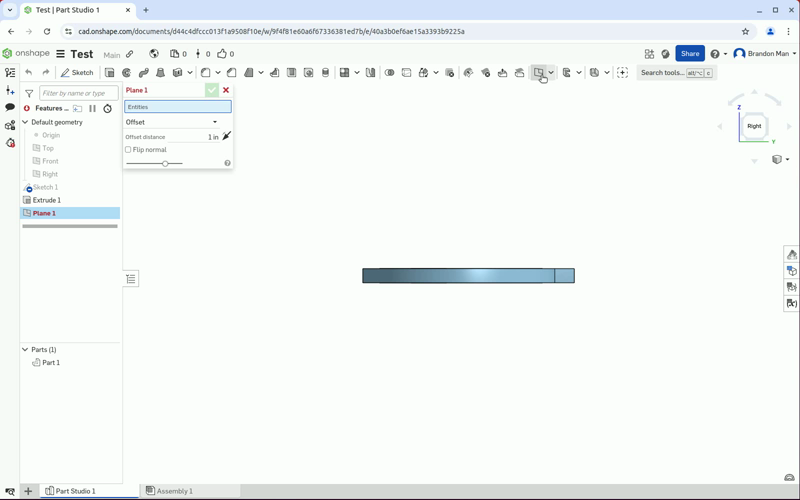
mouse_move(73, 176)
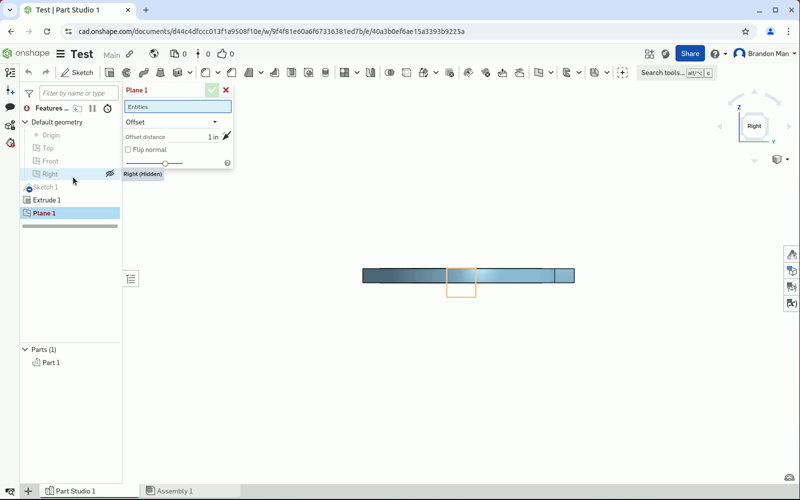
click(73, 176)
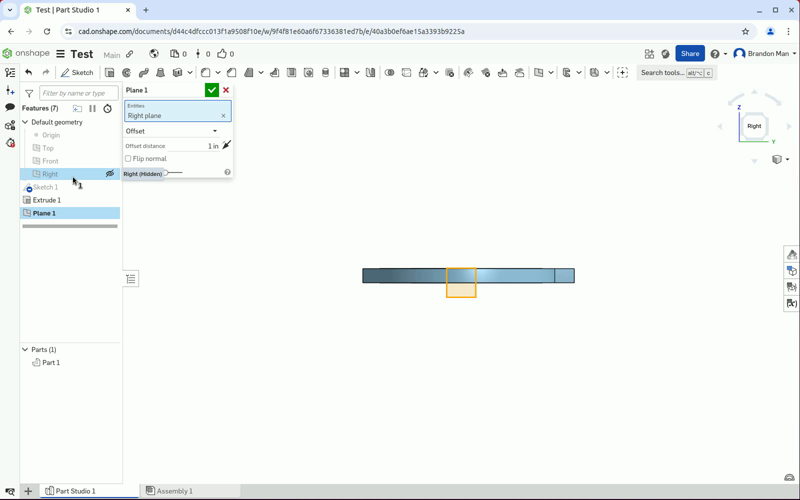
key(tab, 2)
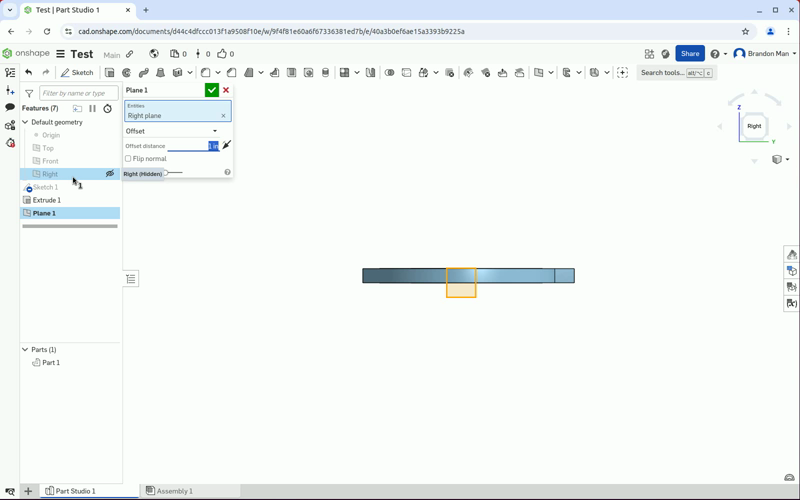
text(1.202)
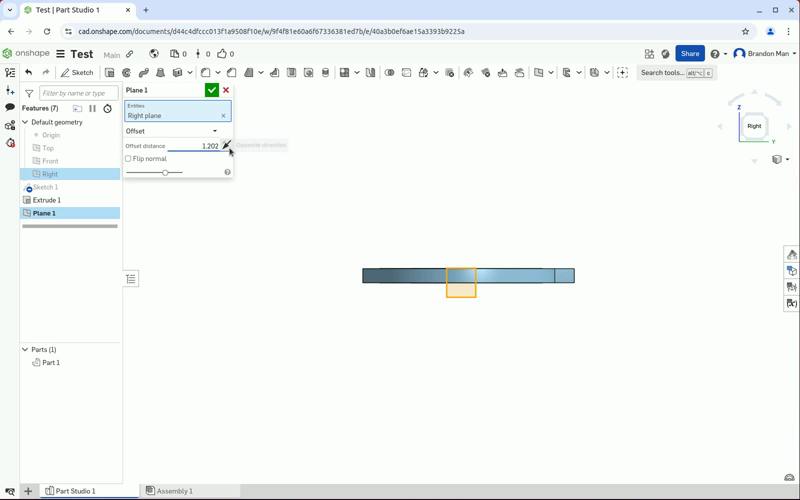
mouse_move(229, 147)
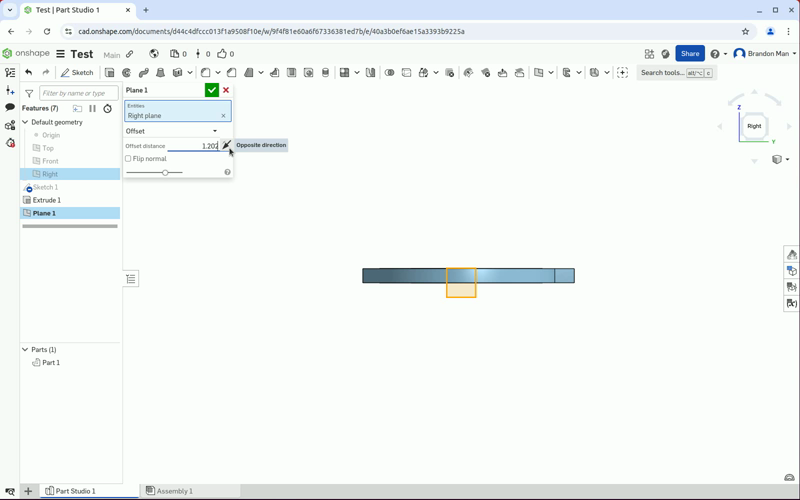
click(229, 147)
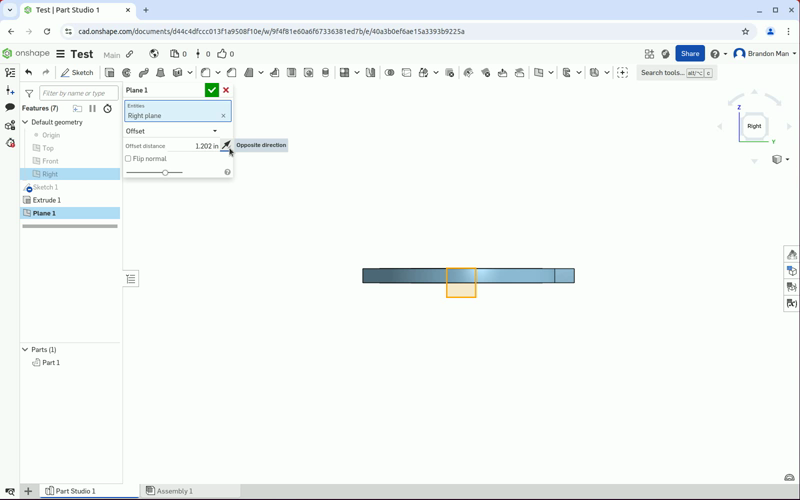
key(enter, 2)
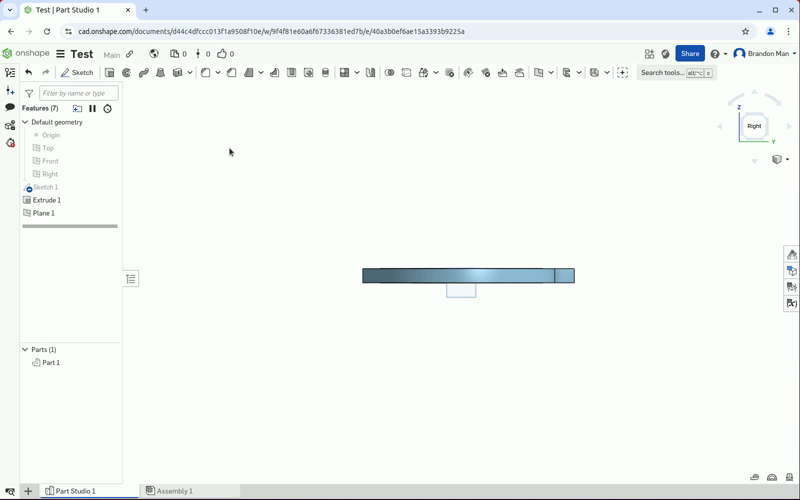
key(shift+s)
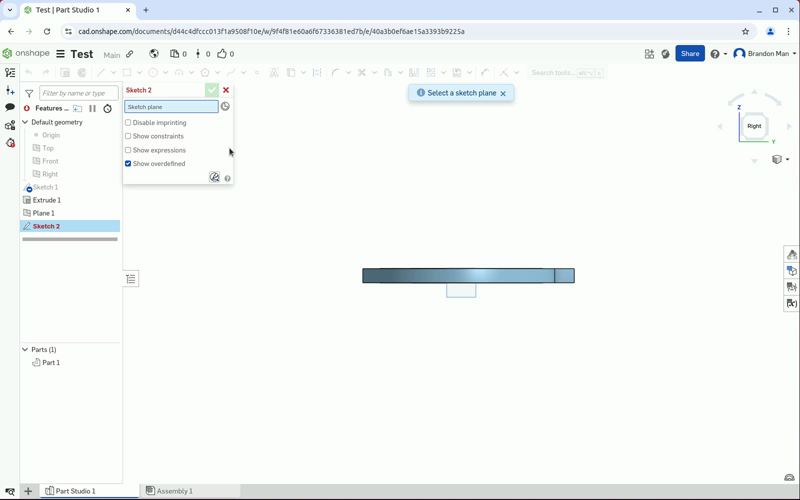
mouse_move(73, 215)
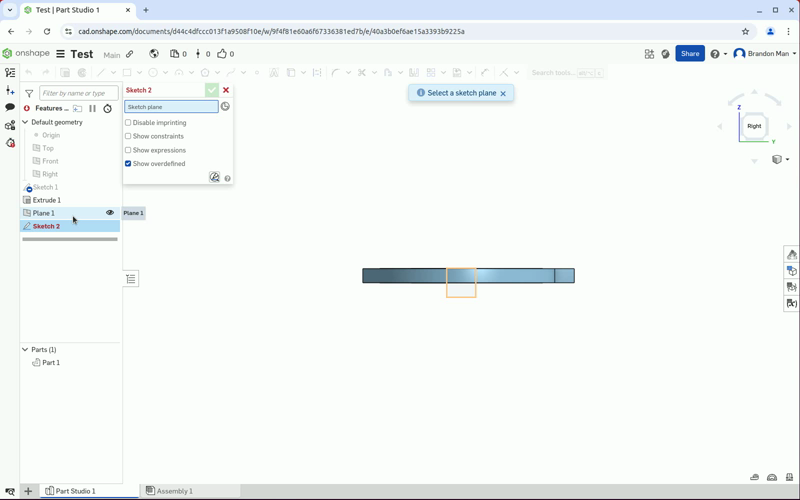
click(73, 215)
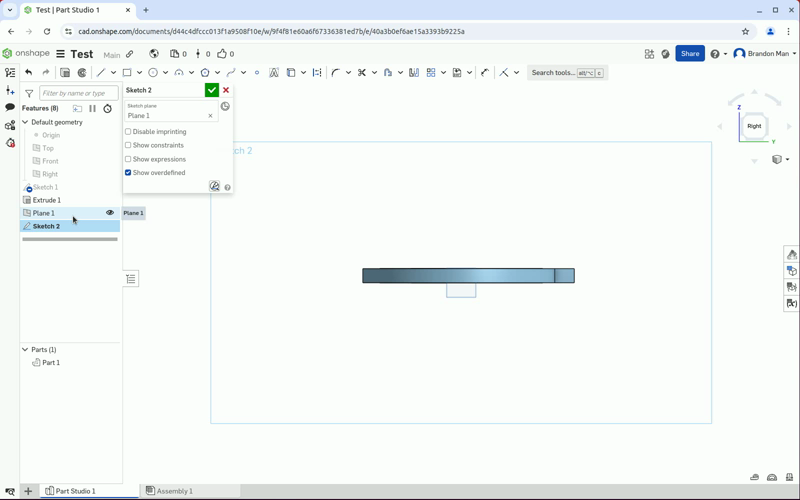
mouse_move(73, 352)
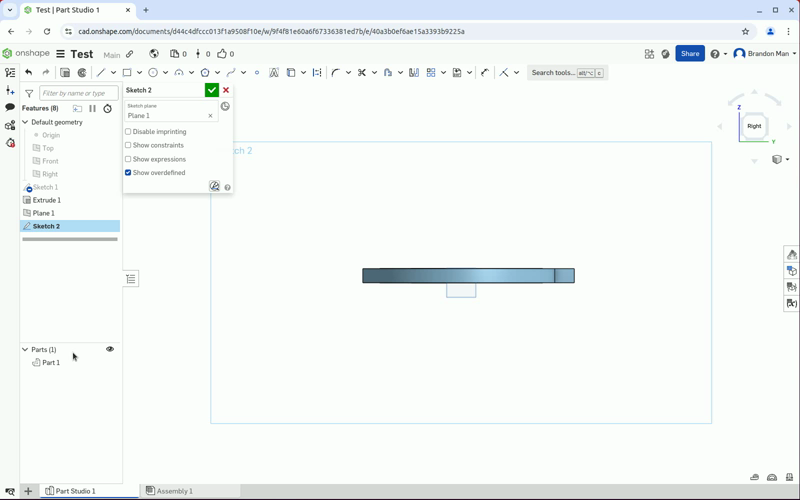
key(y)
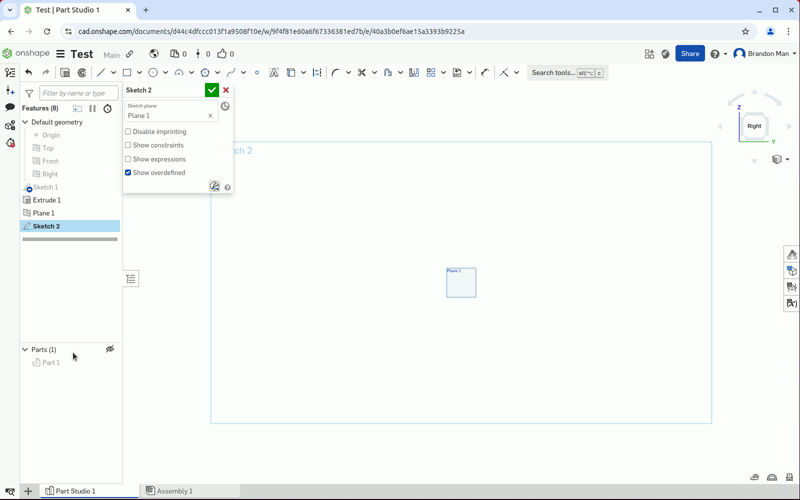
key(c)
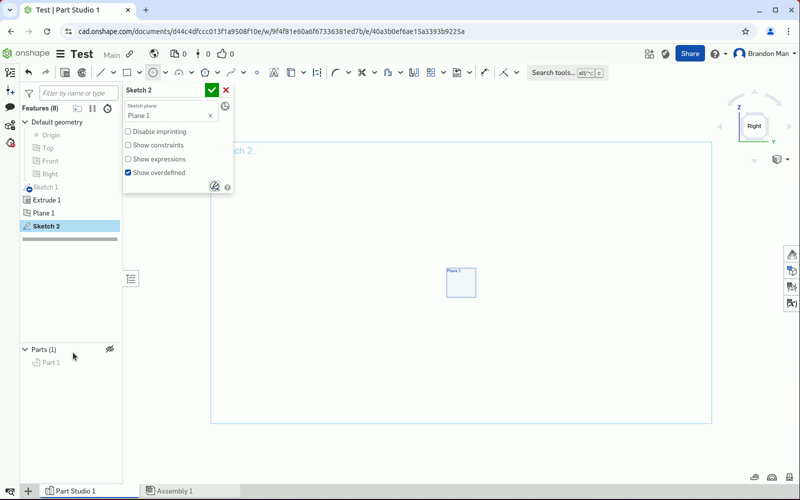
key_down(shift)
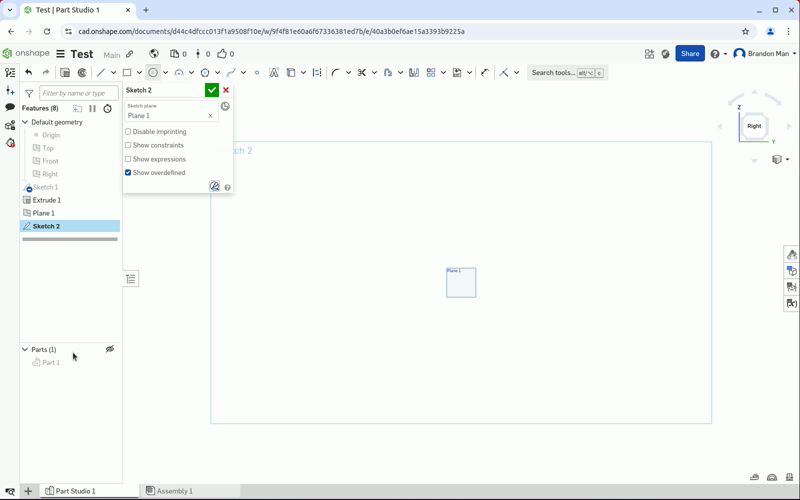
mouse_move(562, 275)
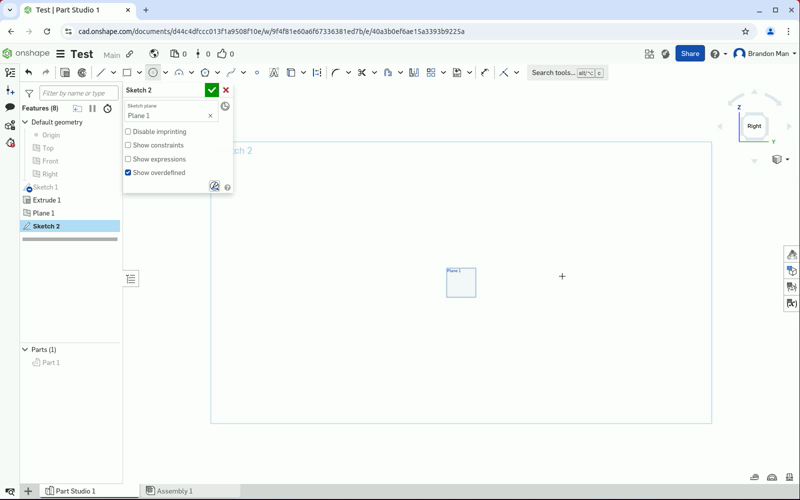
click(562, 275)
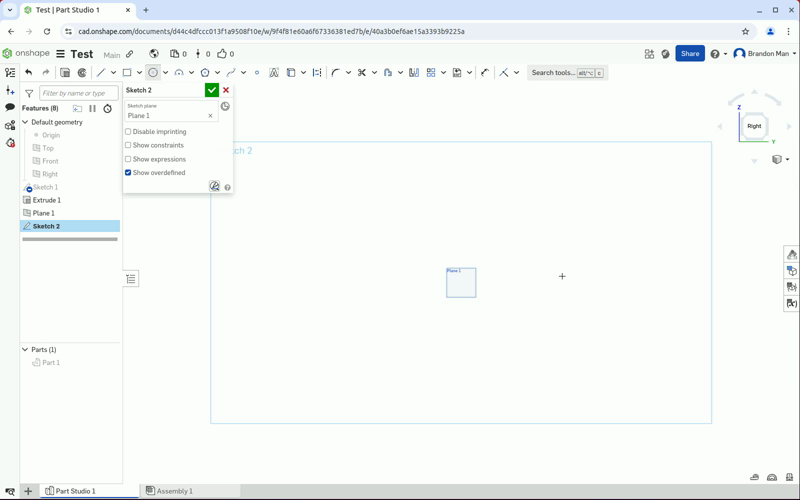
key_up(shift)
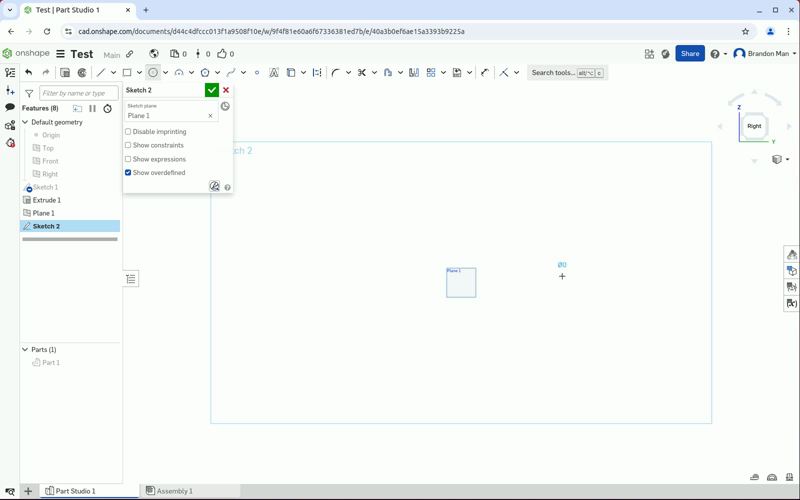
mouse_move(567, 275)
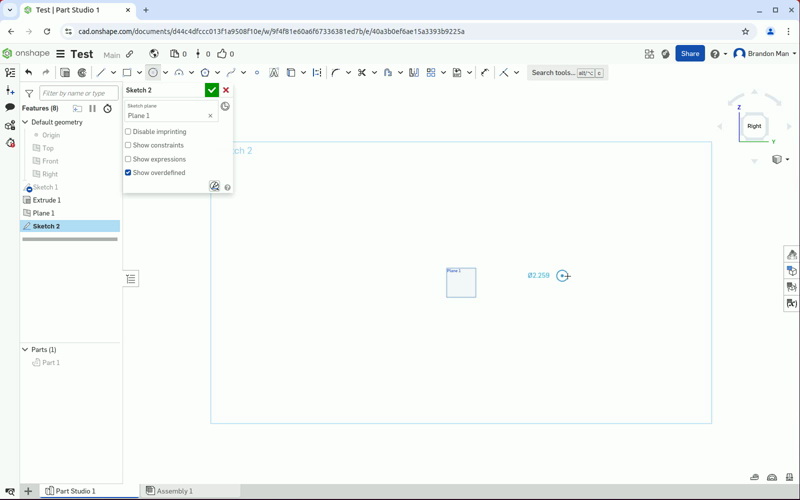
click(567, 275)
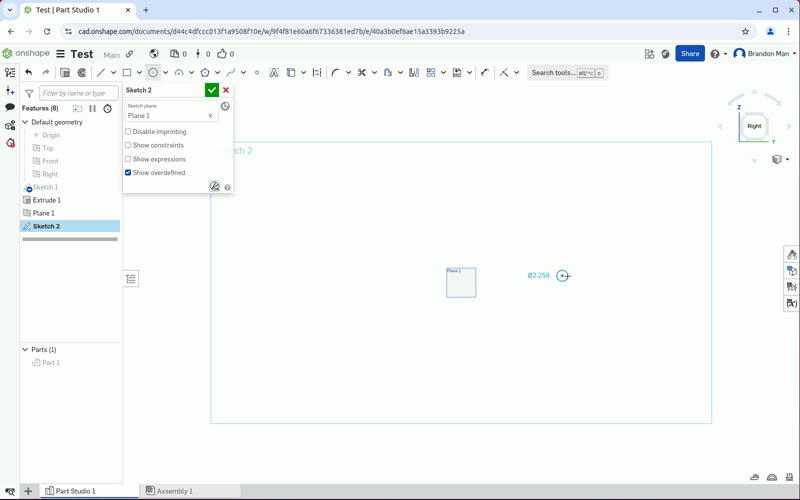
key(esc)
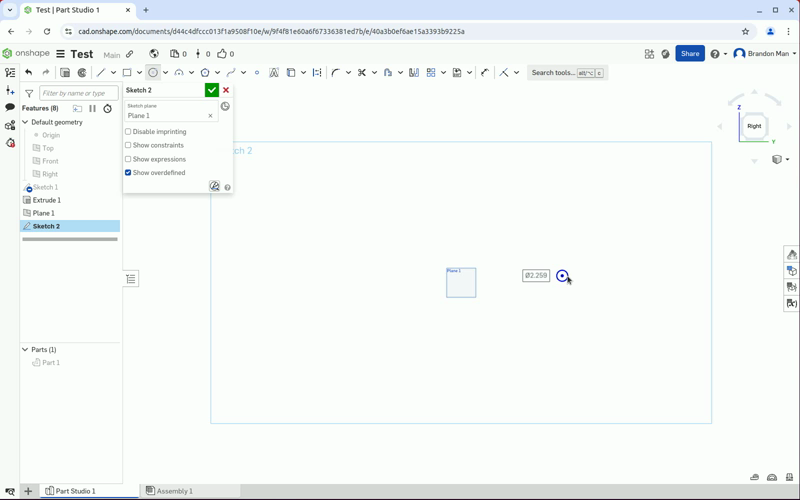
mouse_move(566, 276)
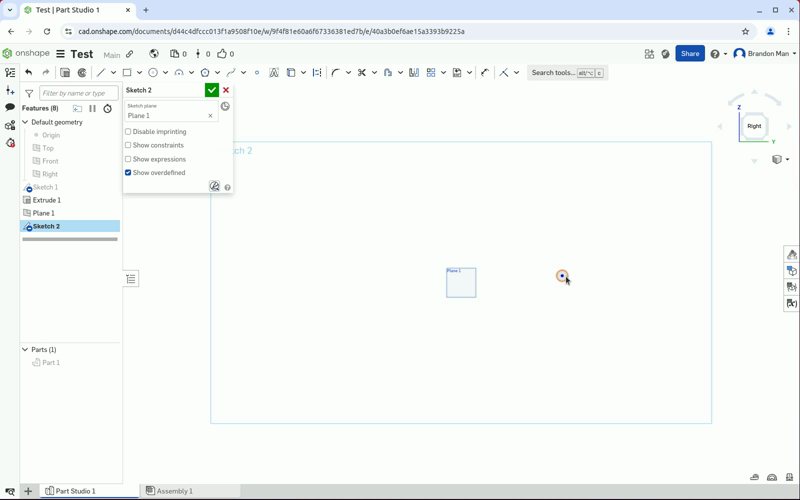
scroll(6)
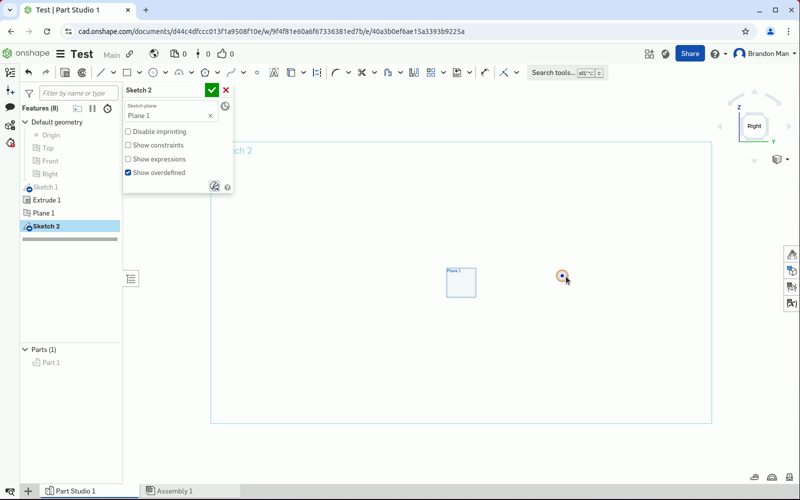
scroll(6)
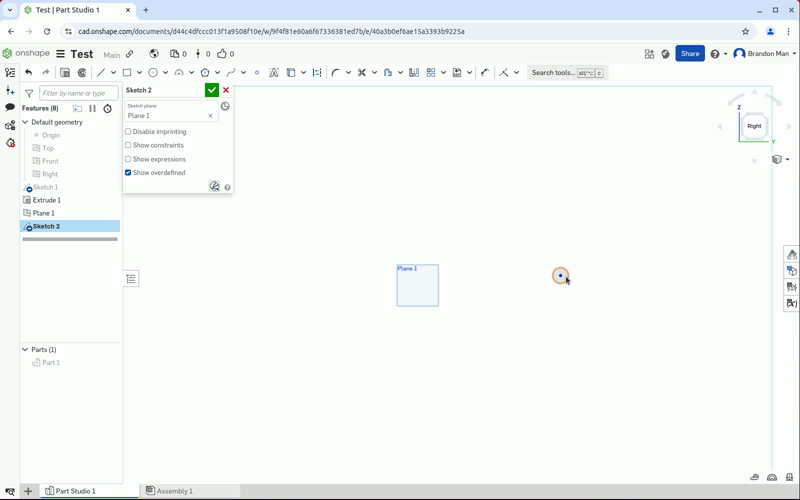
scroll(6)
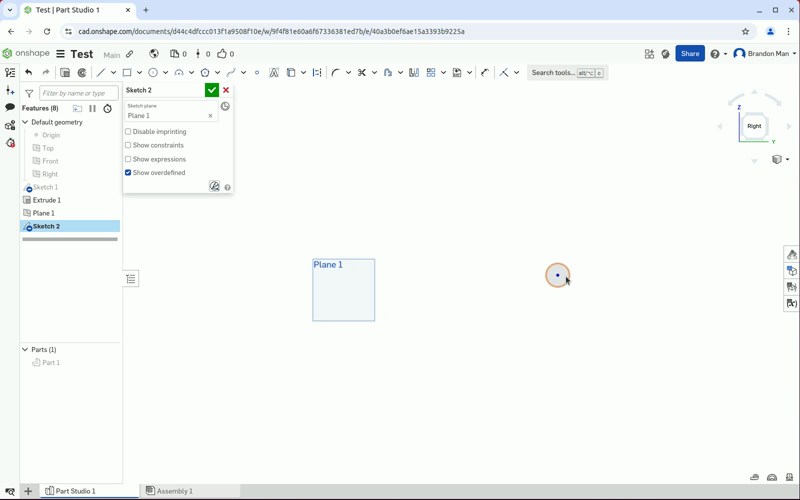
scroll(6)
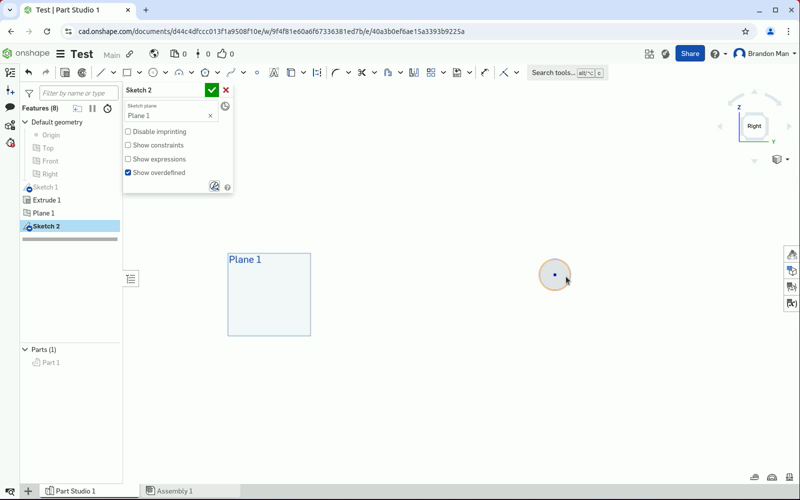
scroll(6)
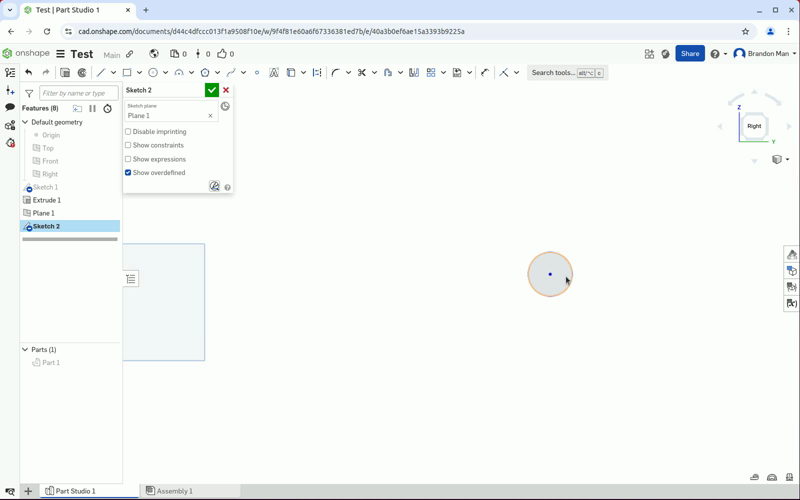
scroll(6)
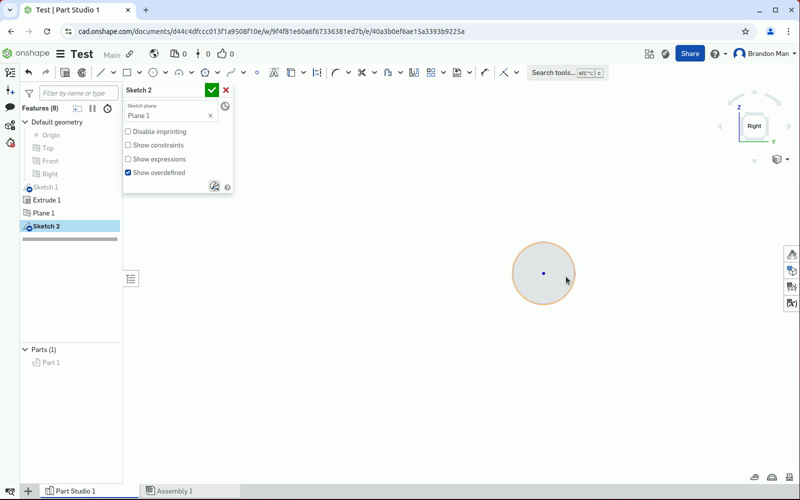
scroll(6)
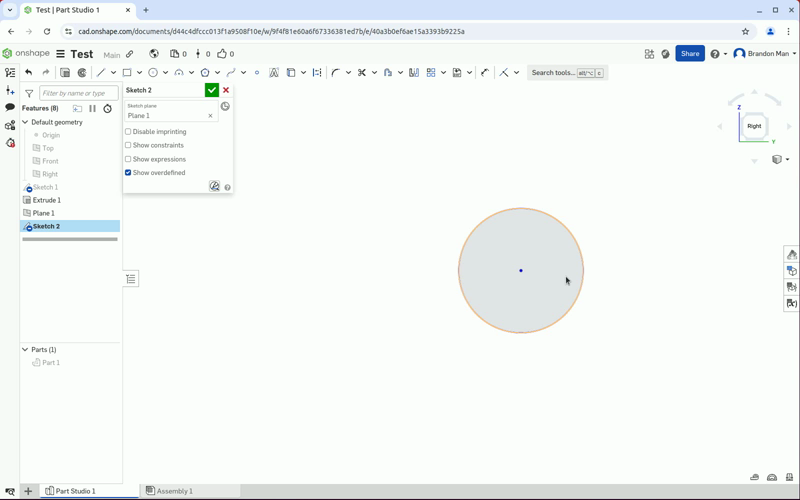
click(566, 276)
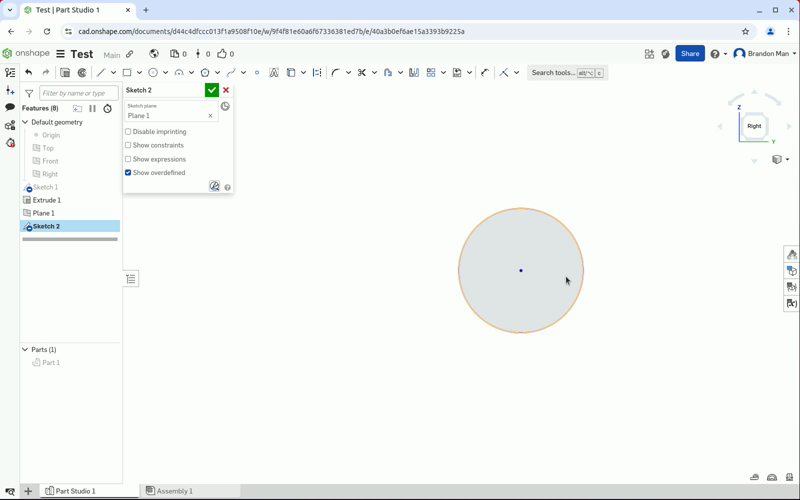
scroll(-6)
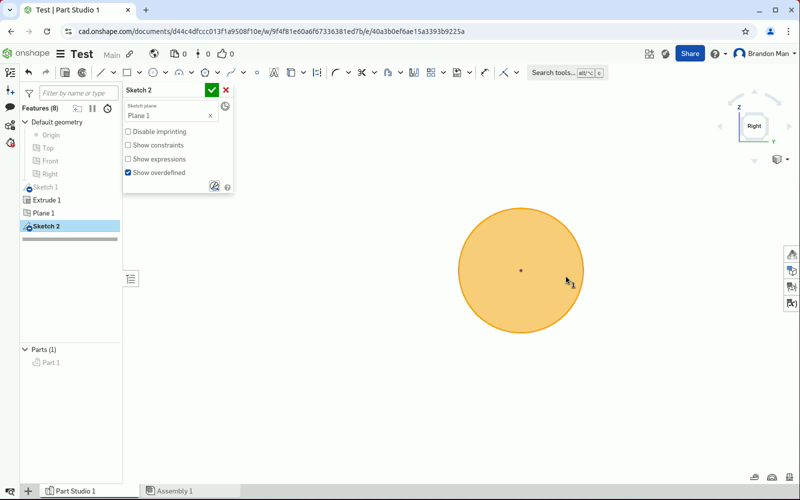
scroll(-6)
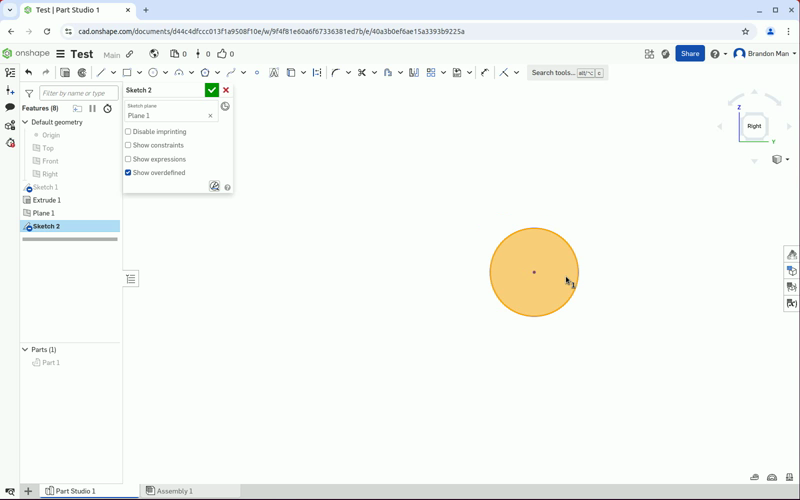
scroll(-6)
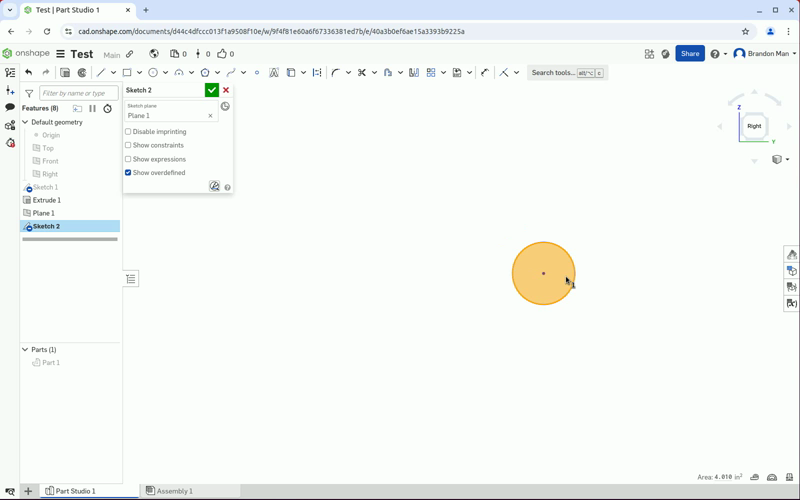
scroll(-6)
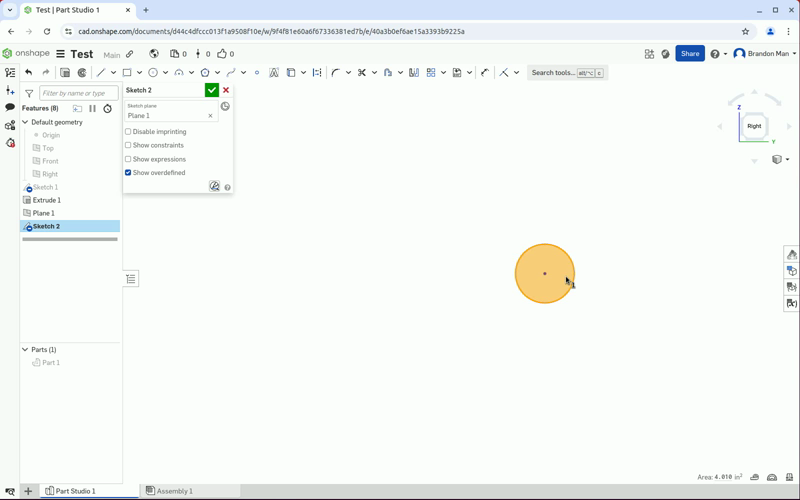
scroll(-6)
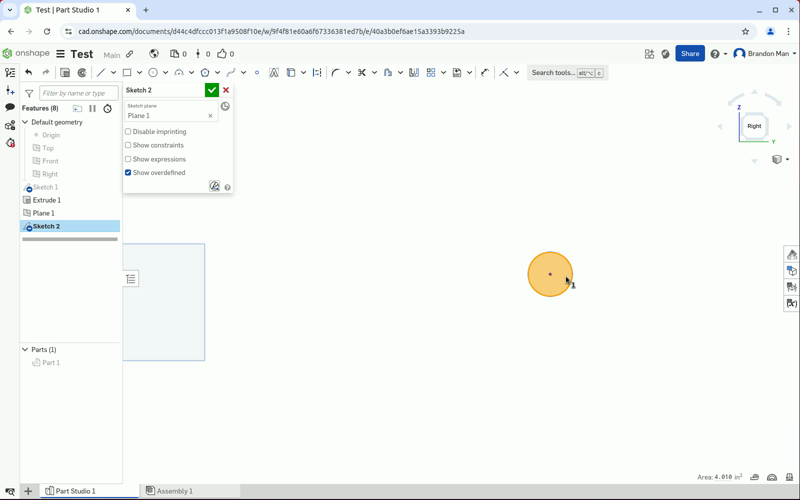
scroll(-6)
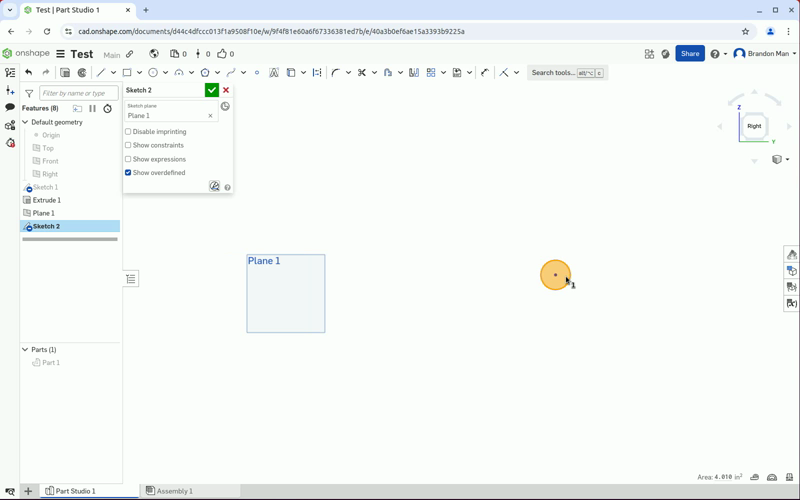
scroll(-6)
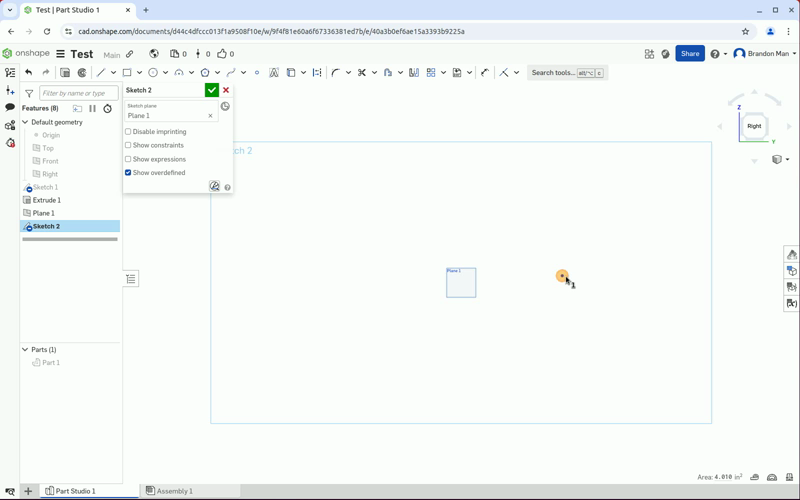
mouse_move(73, 352)
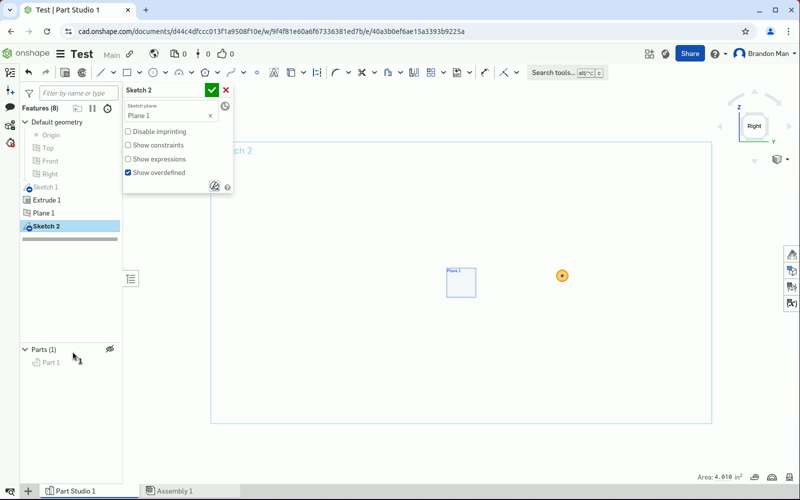
key(shift+y)
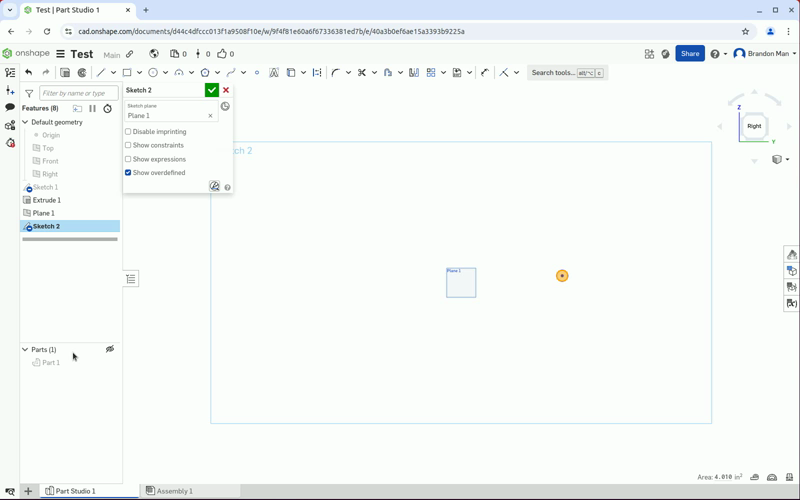
key(shift+e)
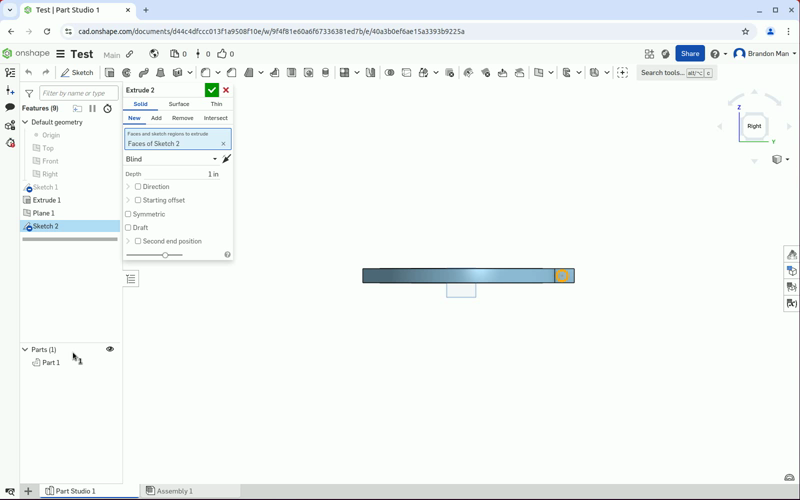
mouse_move(143, 106)
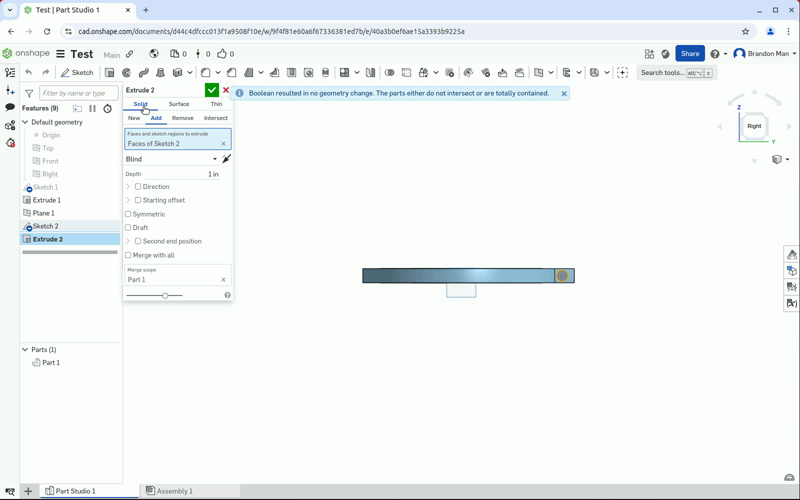
click(143, 106)
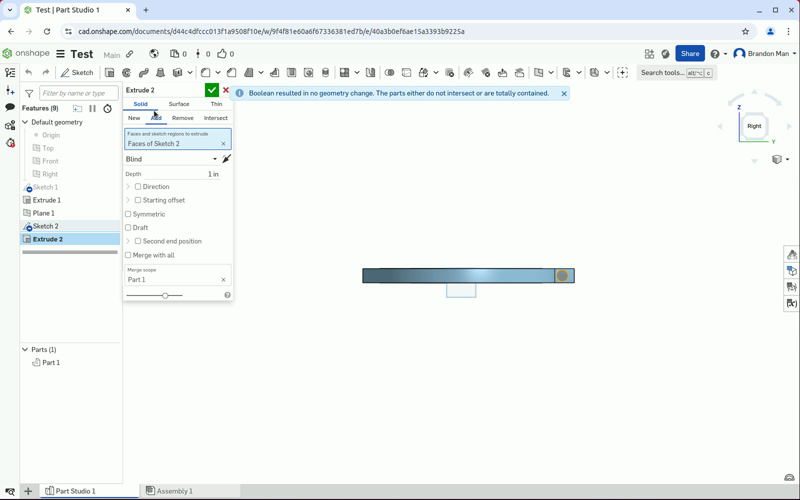
mouse_move(186, 120)
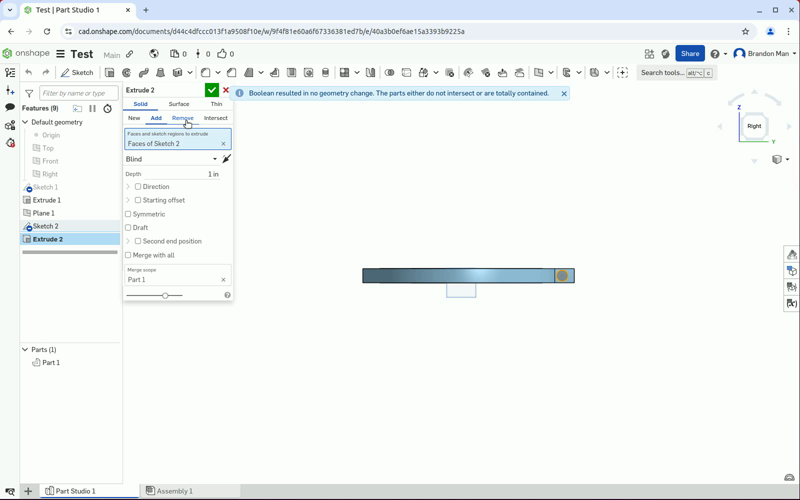
click(186, 120)
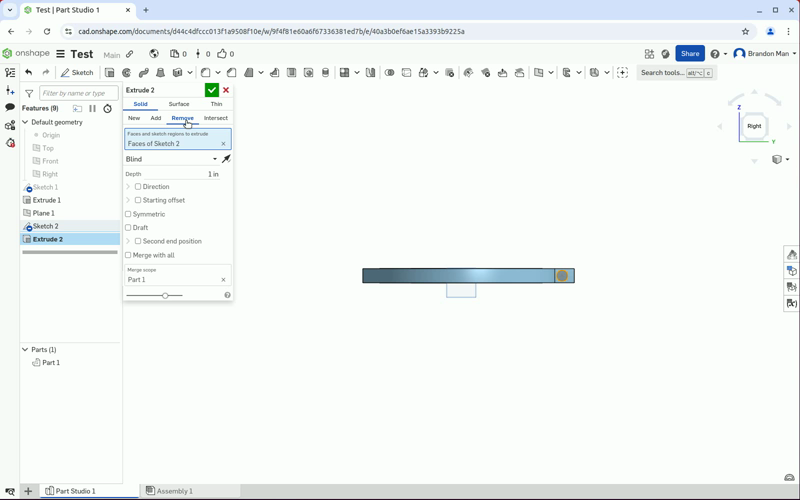
key(tab, 4)
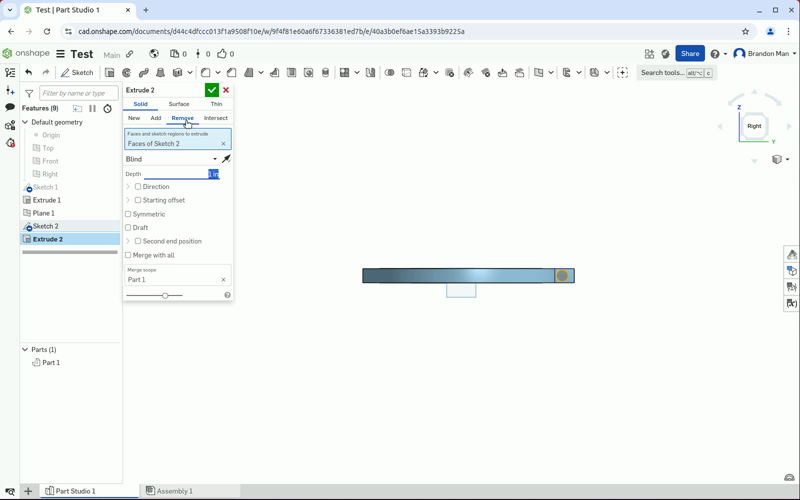
text(9.628)
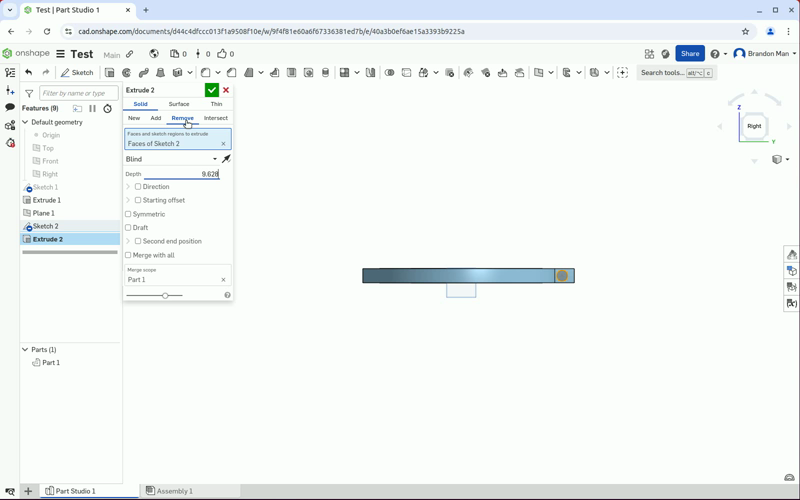
key(tab, 6)
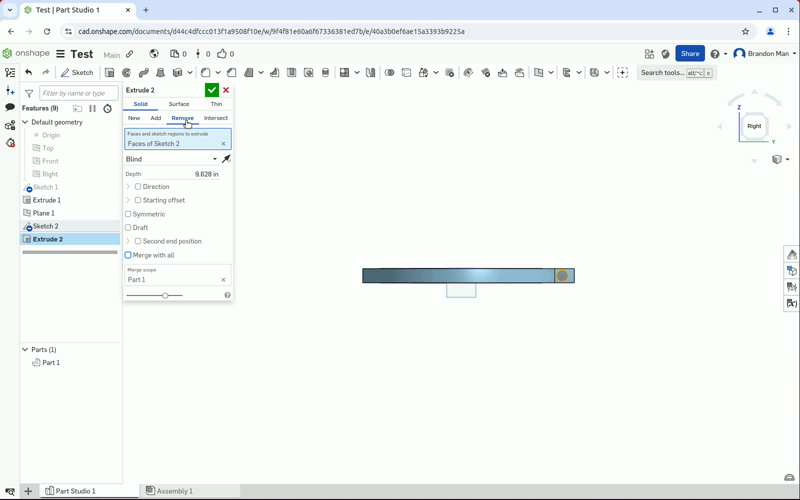
key(space)
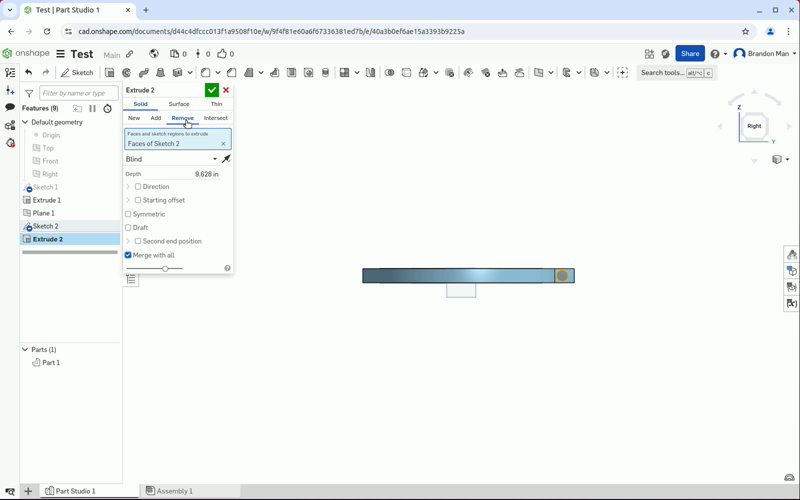
key(enter)
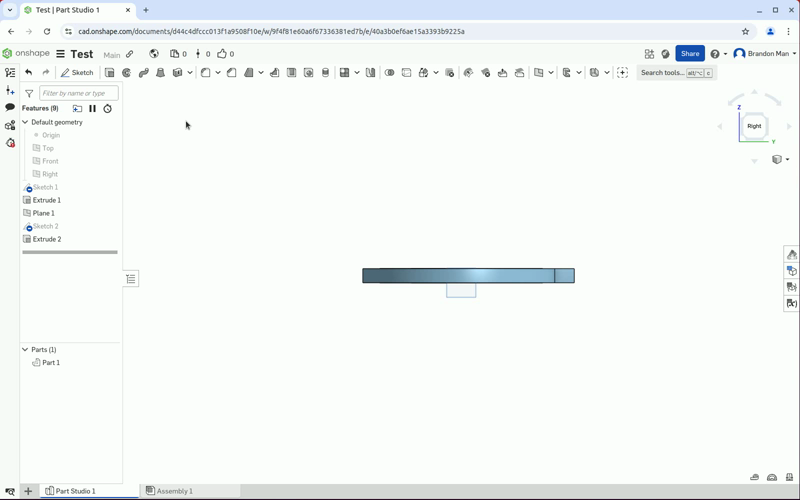
key(shift+h)
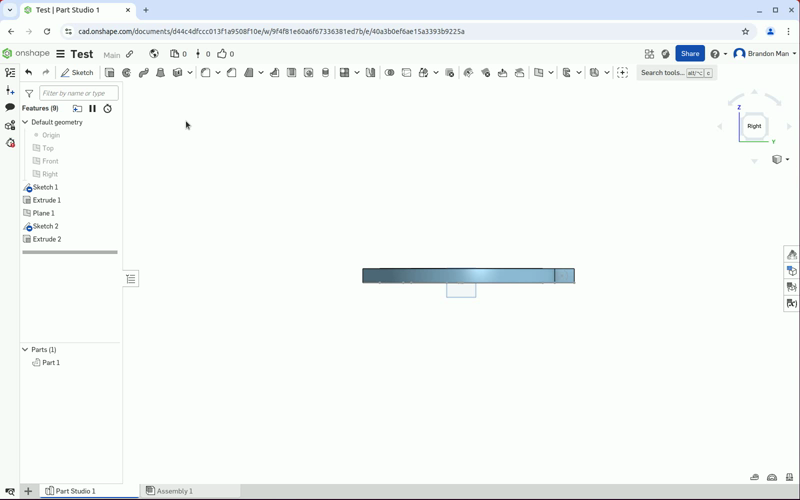
key(shift+h)
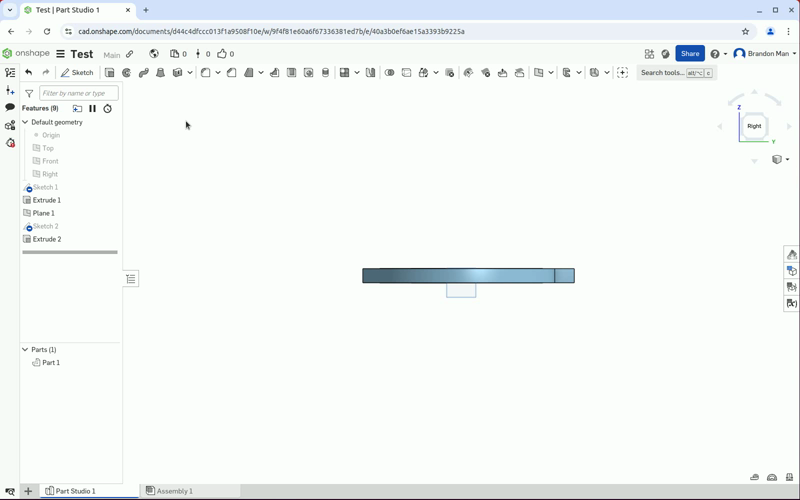
mouse_move(73, 189)
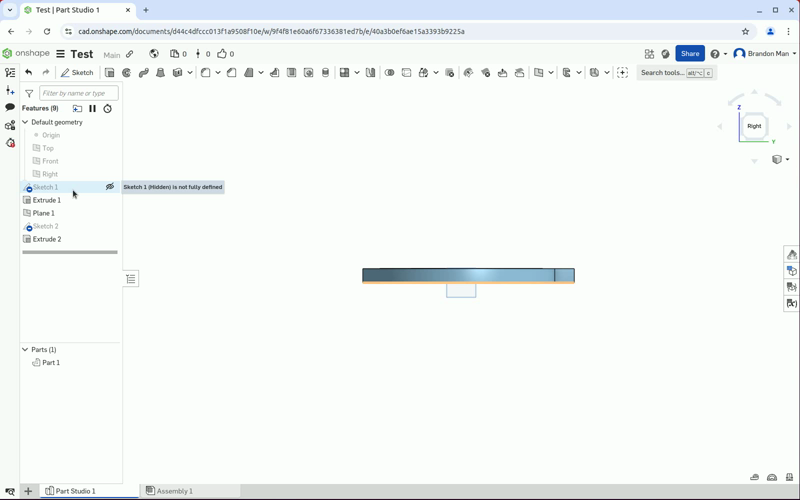
click(73, 189)
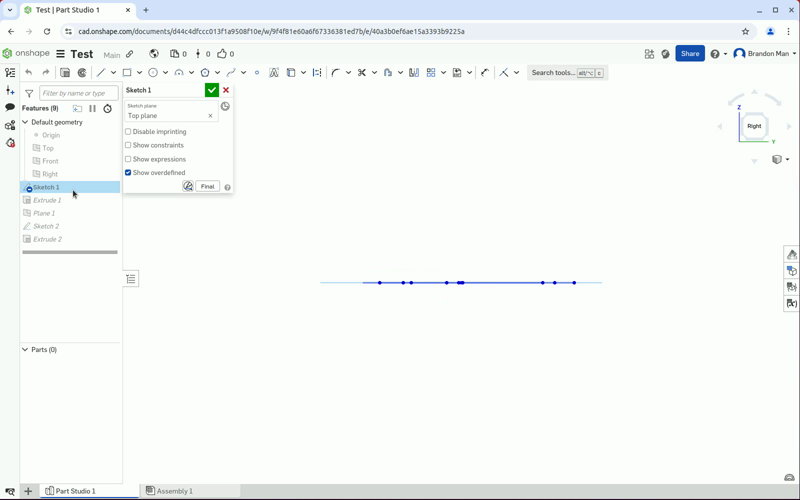
mouse_move(229, 92)
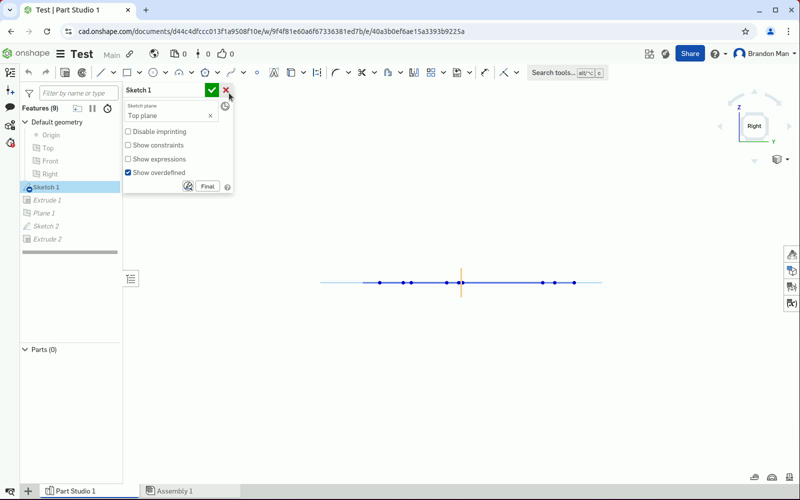
click(229, 92)
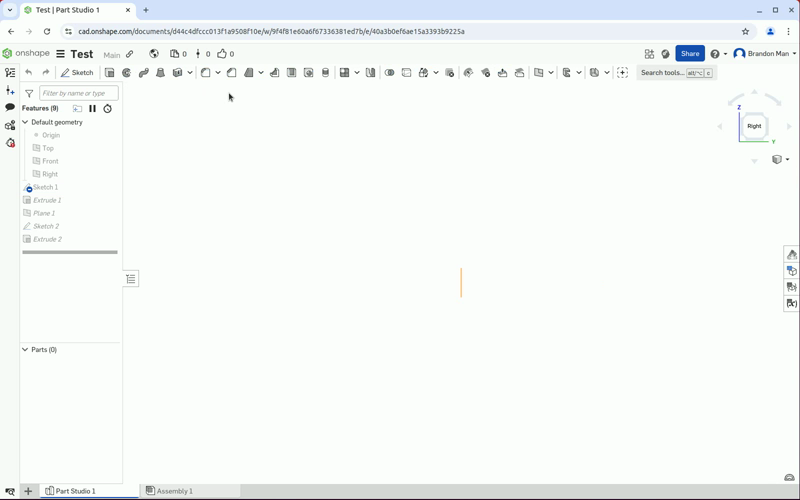
key(shift+s)
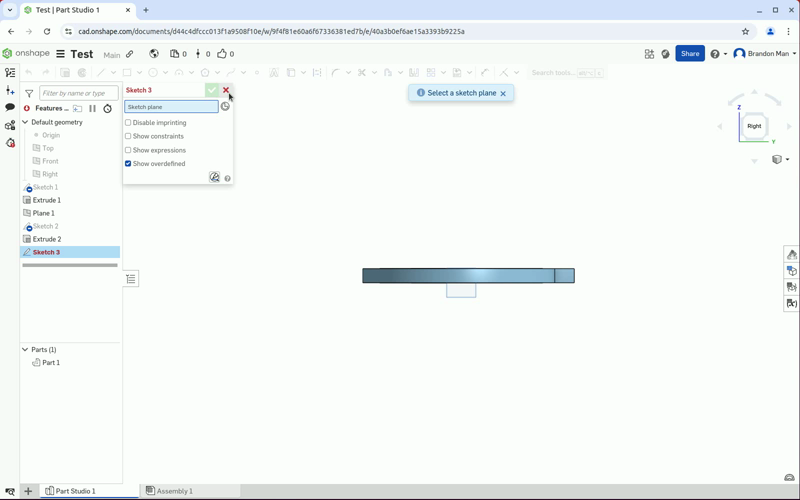
mouse_move(73, 215)
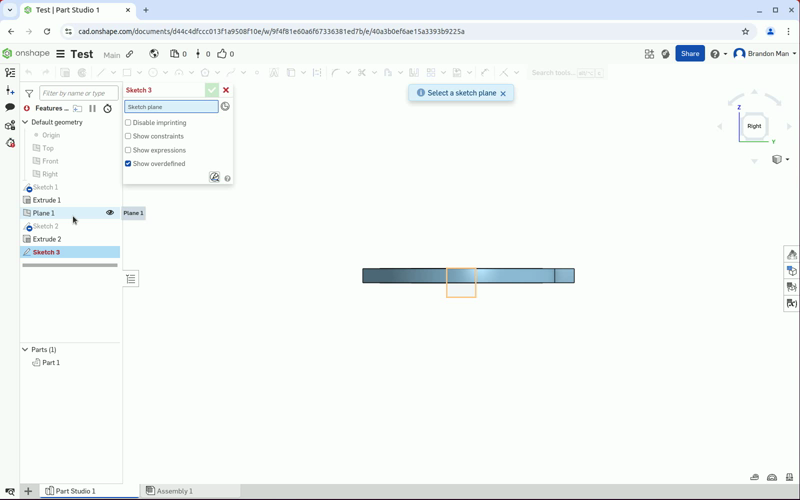
click(73, 215)
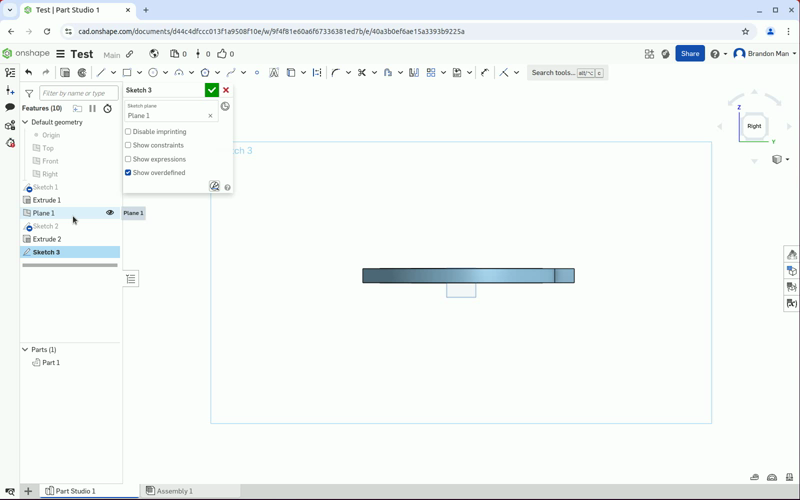
mouse_move(73, 352)
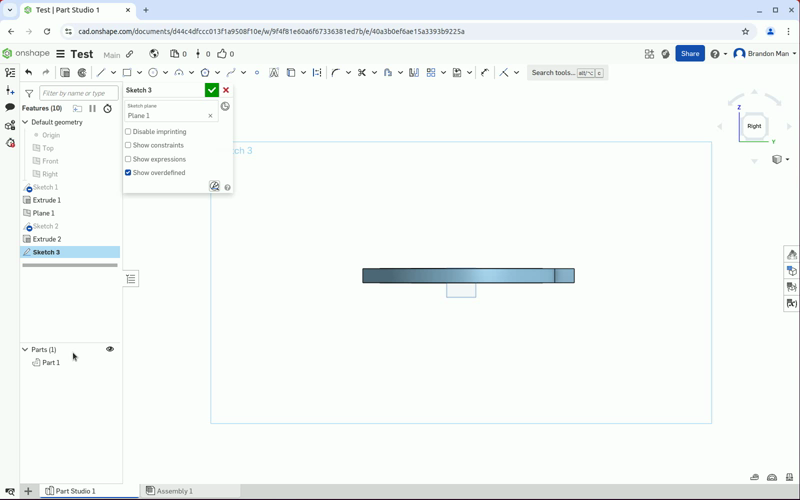
key(y)
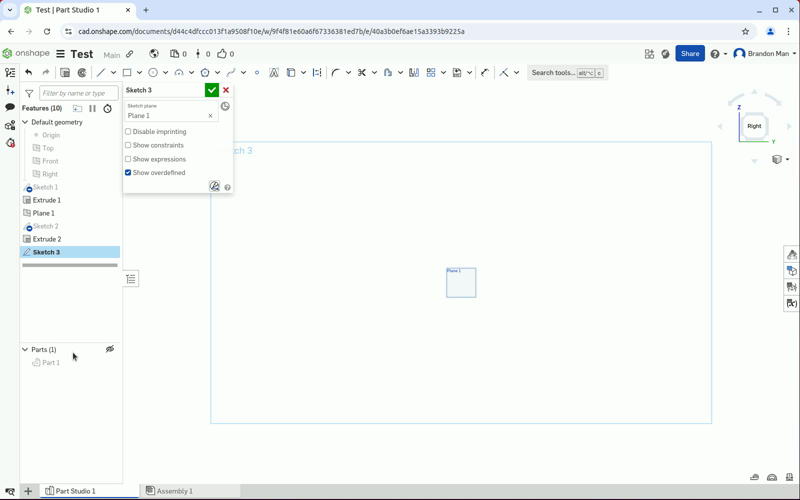
key(a)
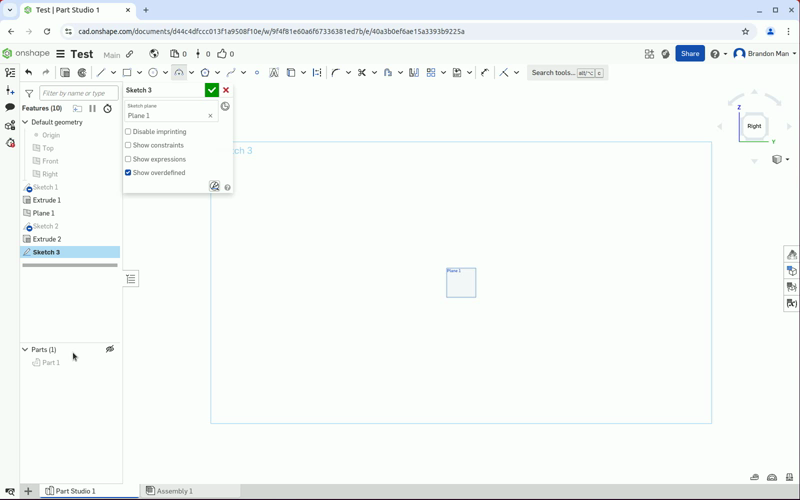
key_down(shift)
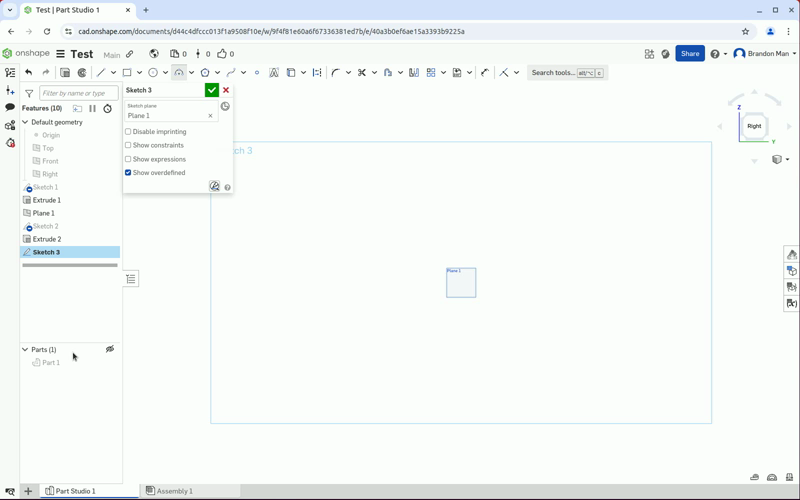
mouse_move(554, 275)
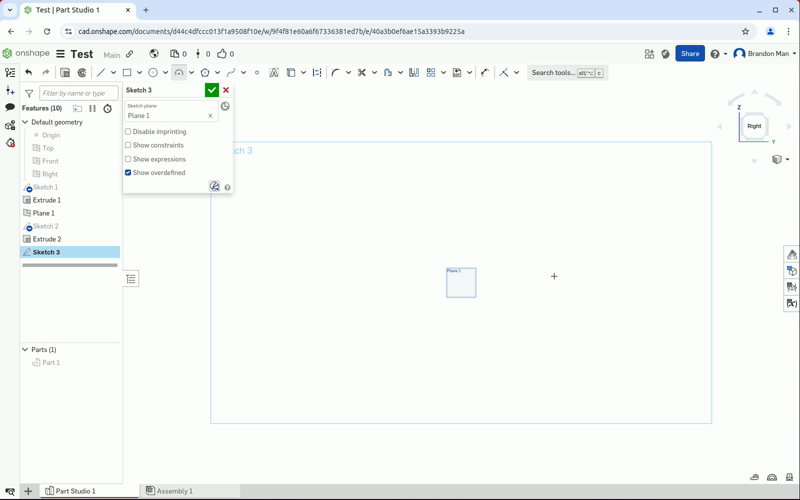
click(554, 275)
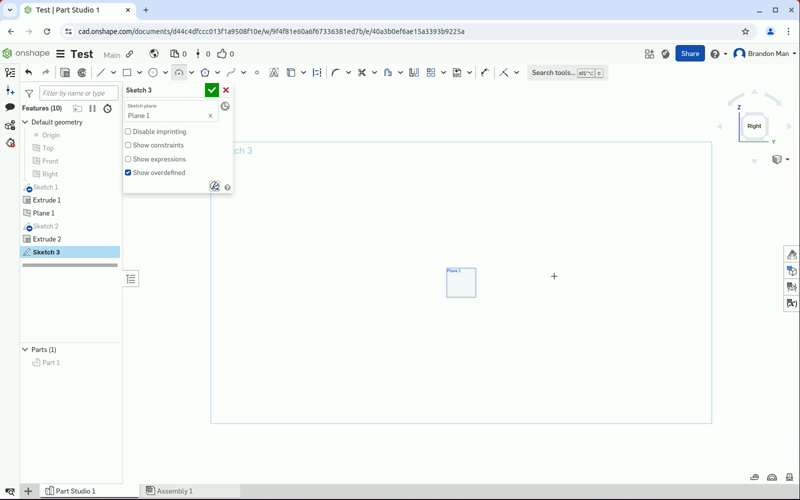
key_up(shift)
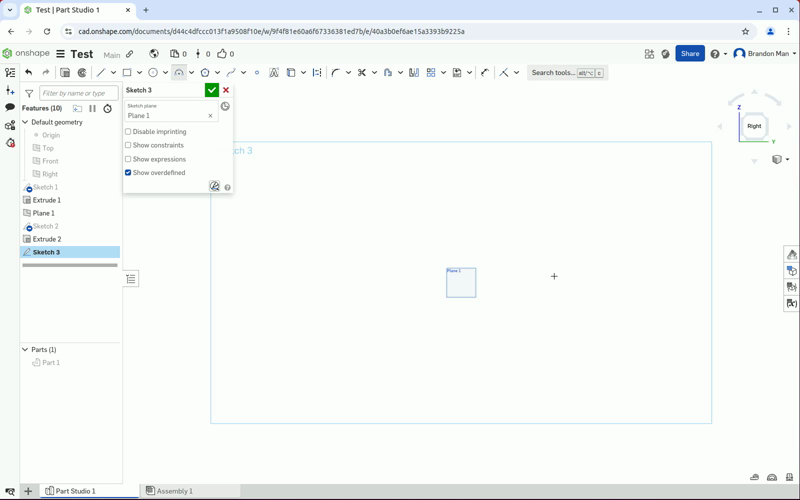
key_down(shift)
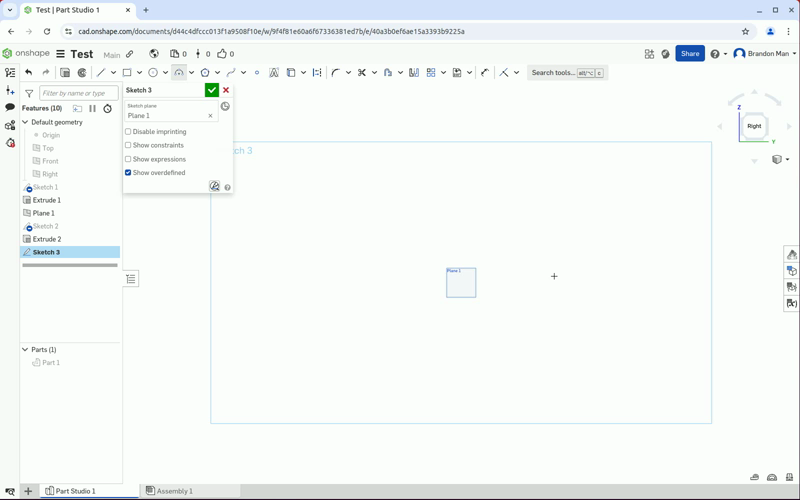
mouse_move(562, 267)
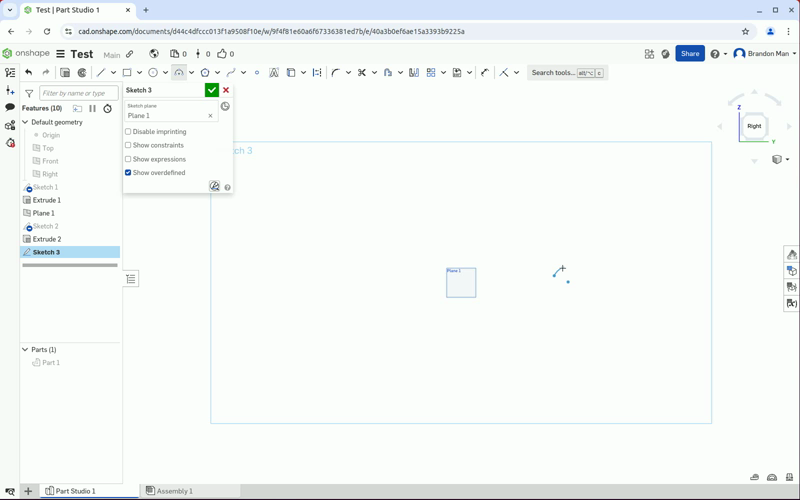
click(562, 267)
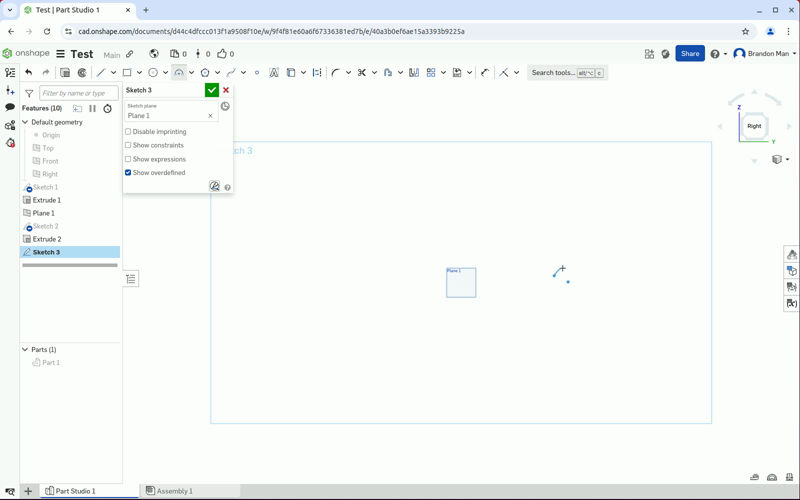
mouse_move(556, 270)
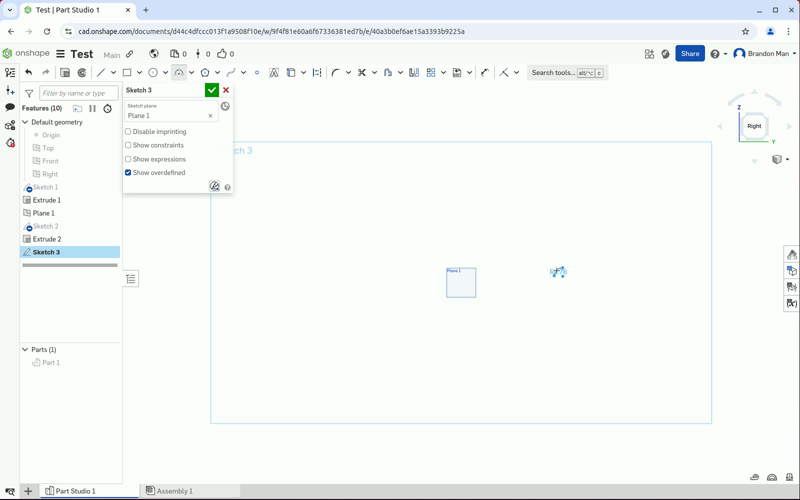
click(556, 270)
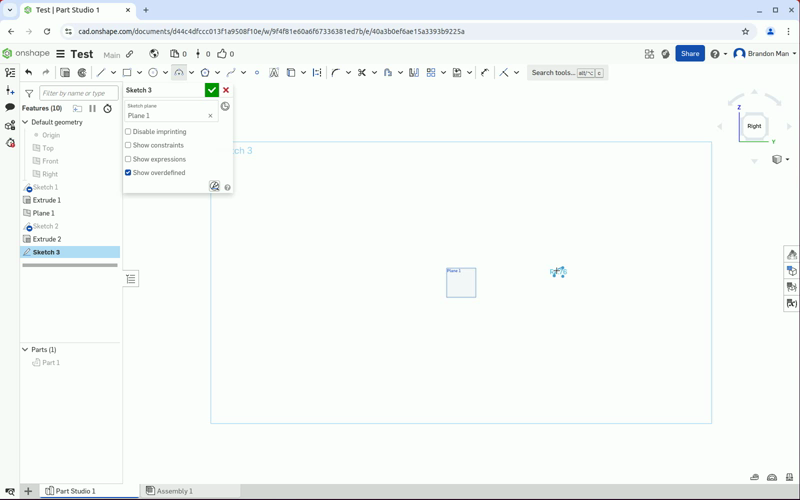
key_up(shift)
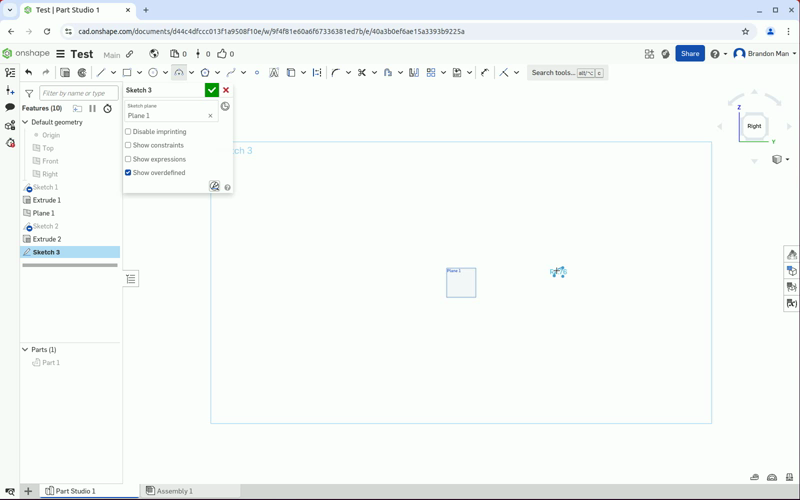
key(esc)
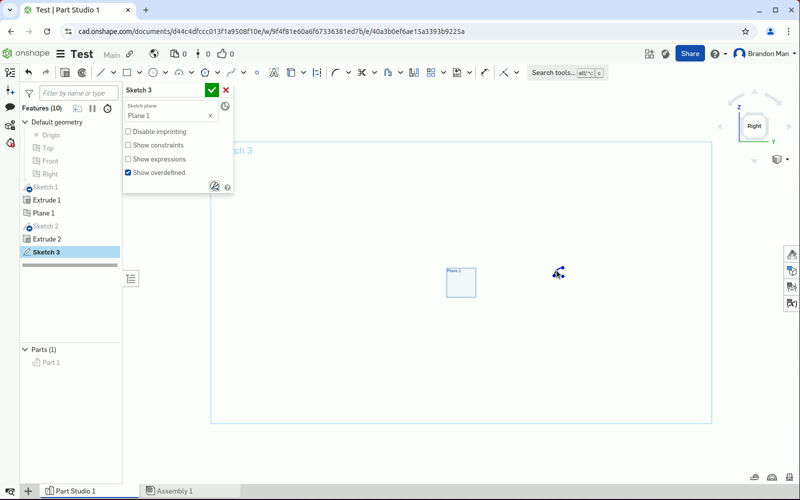
key(l)
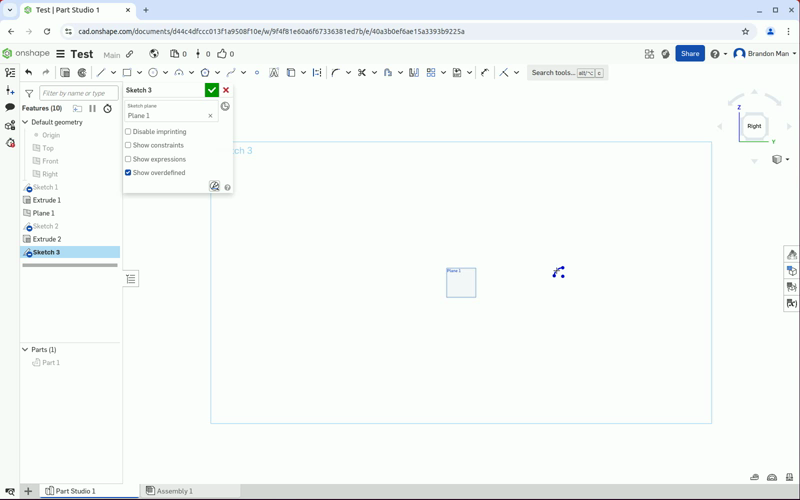
mouse_move(562, 267)
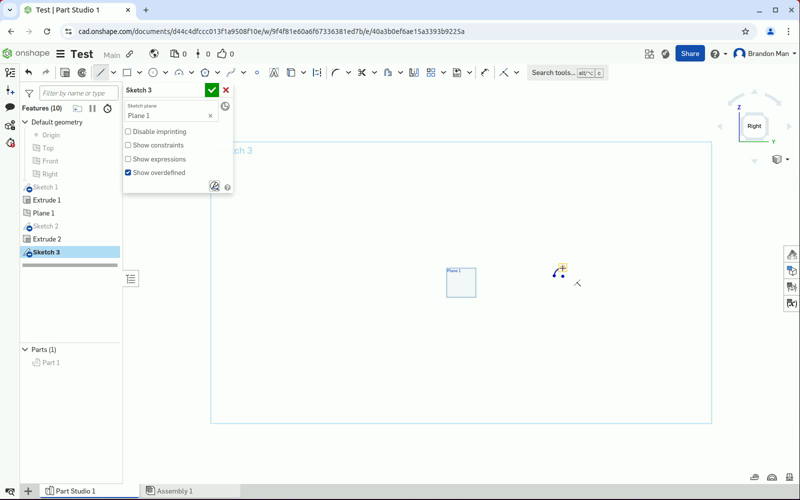
click(562, 267)
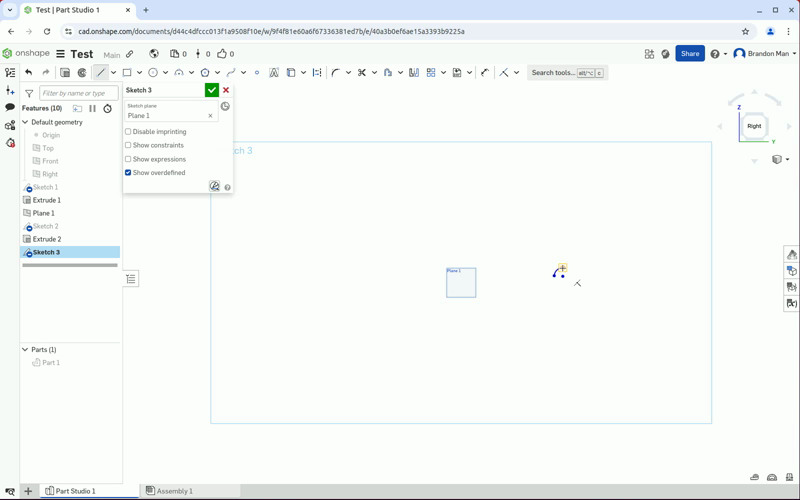
key_down(shift)
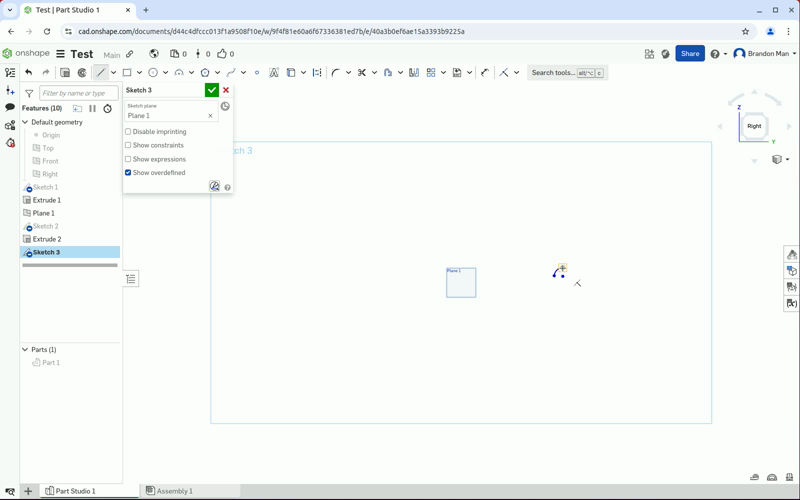
mouse_move(589, 267)
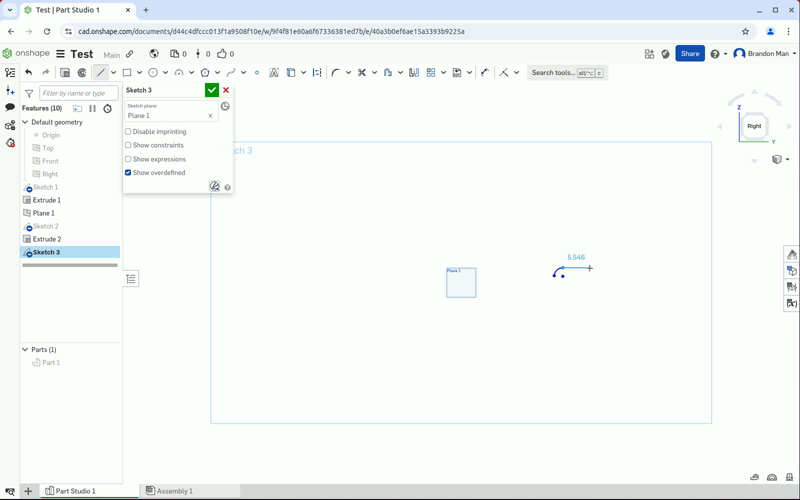
mouse_move(554, 267)
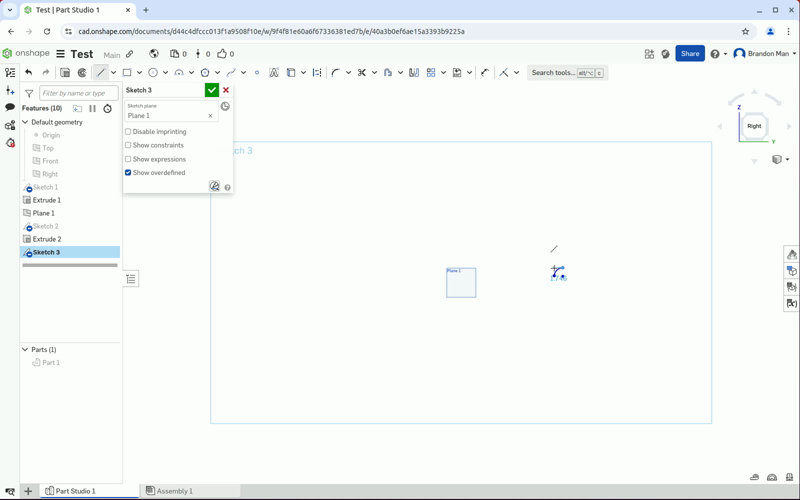
scroll(6)
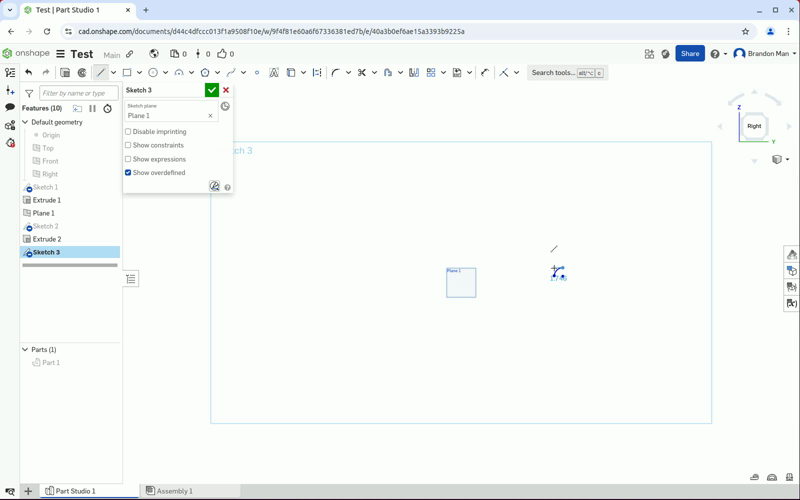
scroll(6)
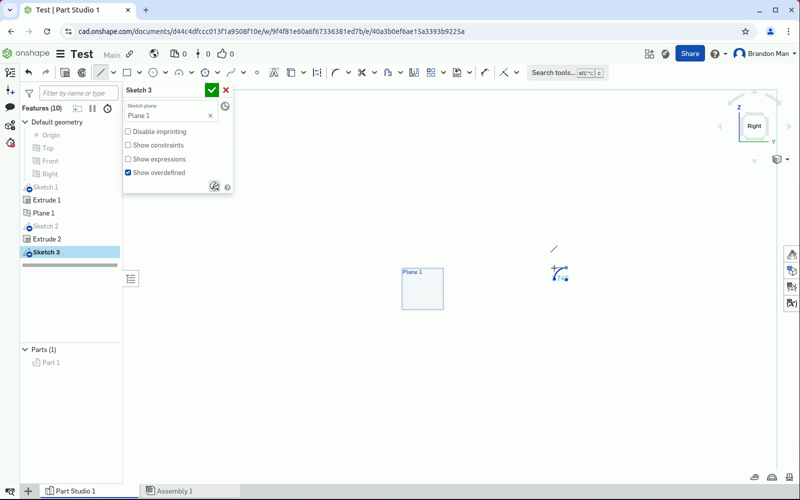
scroll(6)
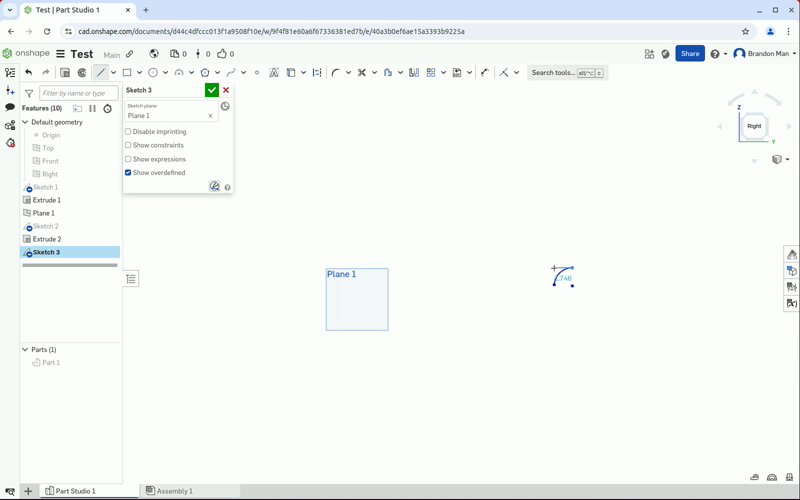
scroll(6)
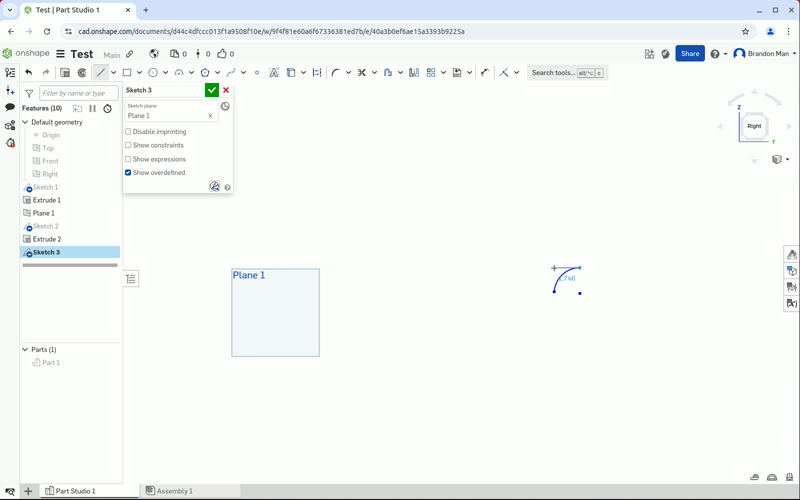
scroll(6)
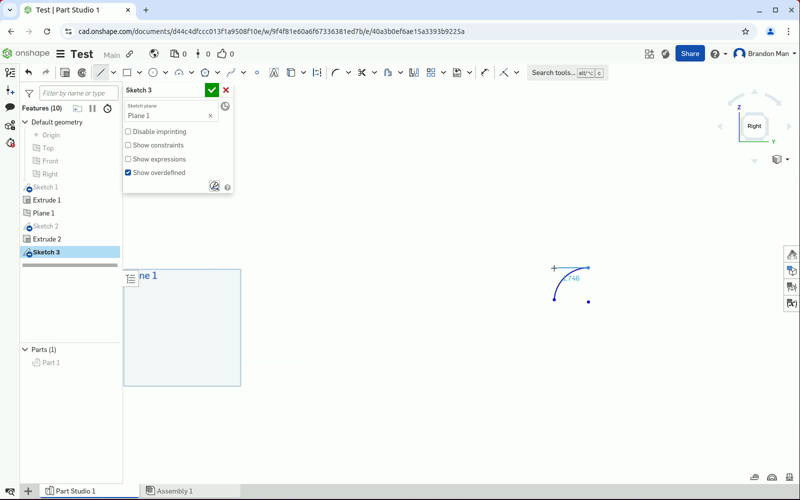
scroll(6)
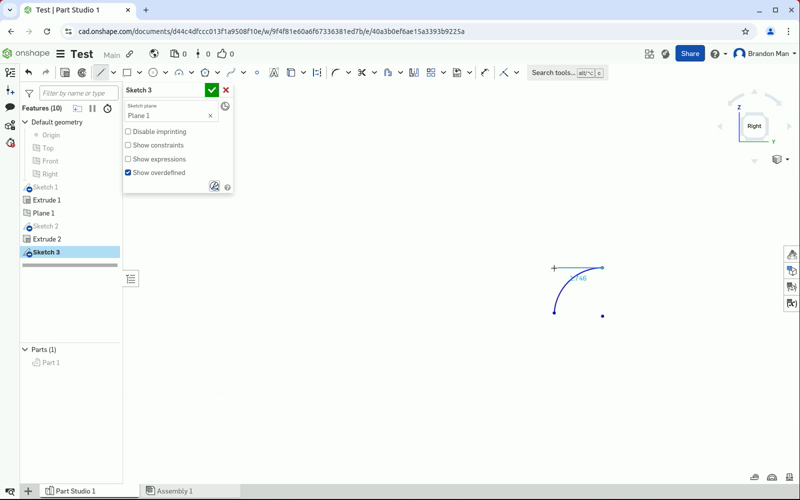
scroll(6)
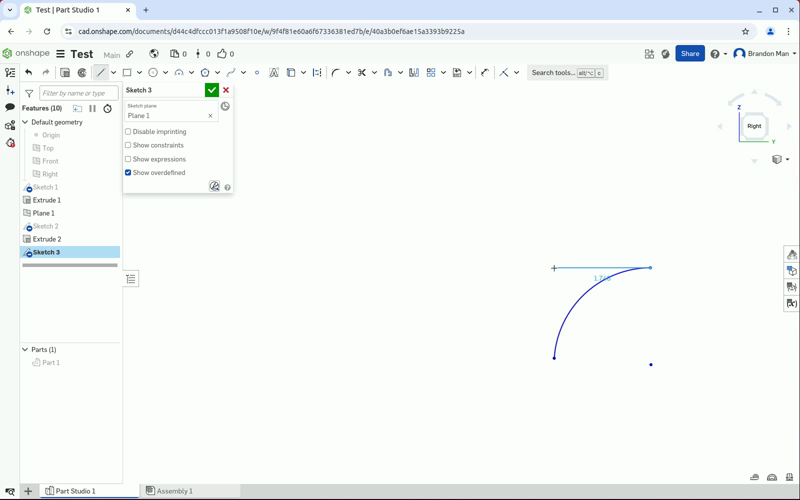
click(554, 267)
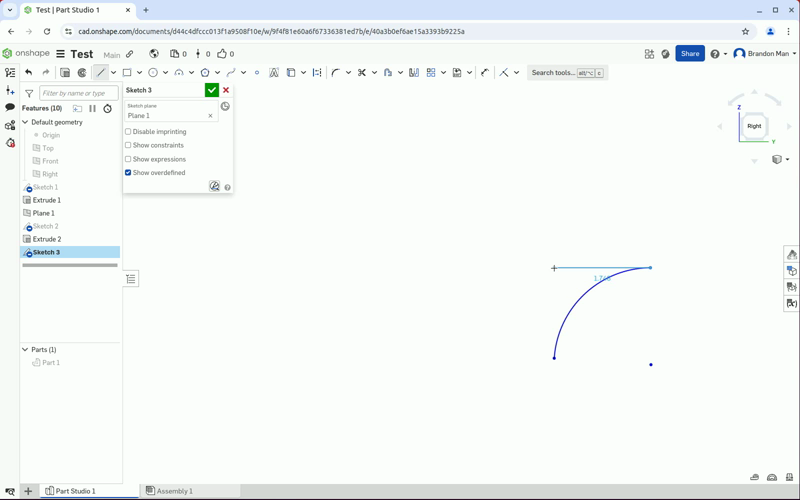
scroll(-6)
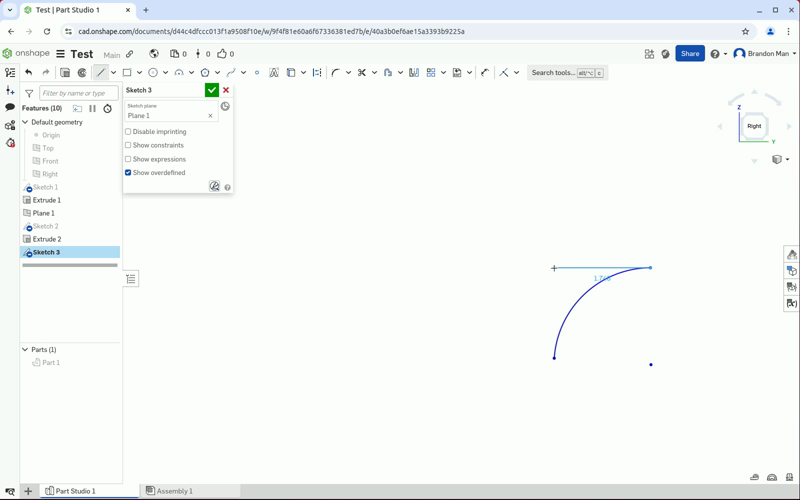
scroll(-6)
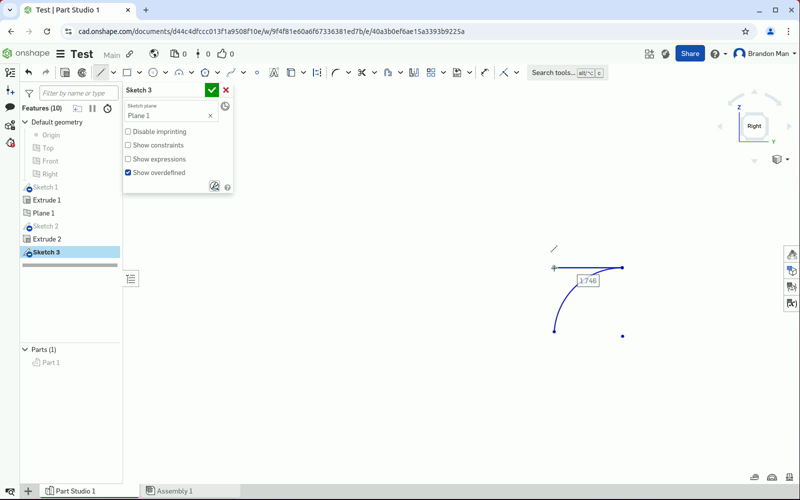
scroll(-6)
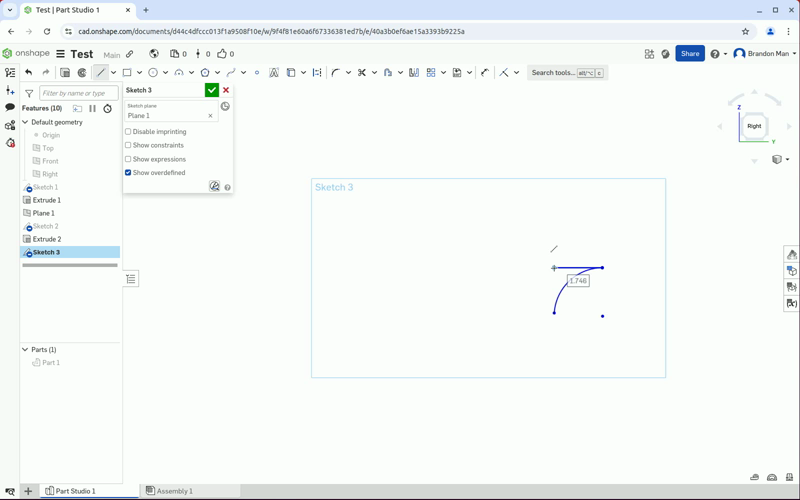
scroll(-6)
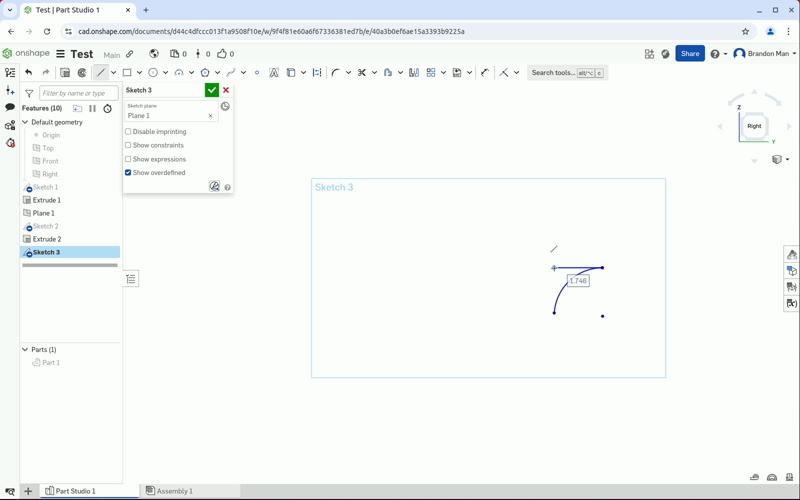
scroll(-6)
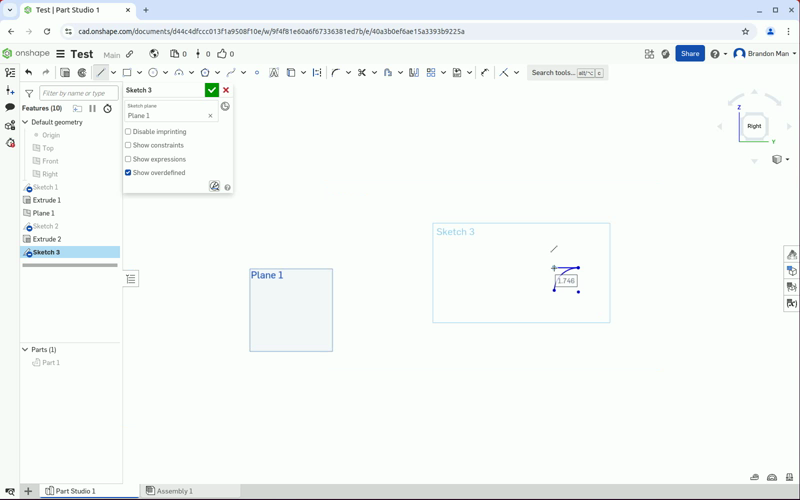
scroll(-6)
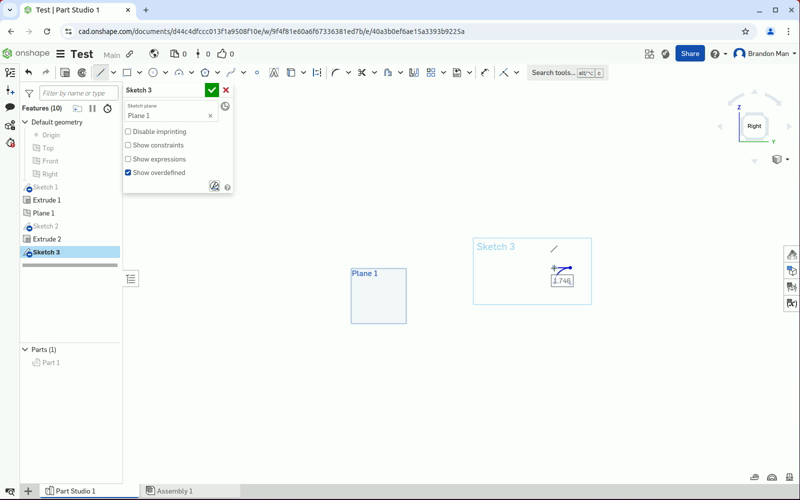
scroll(-6)
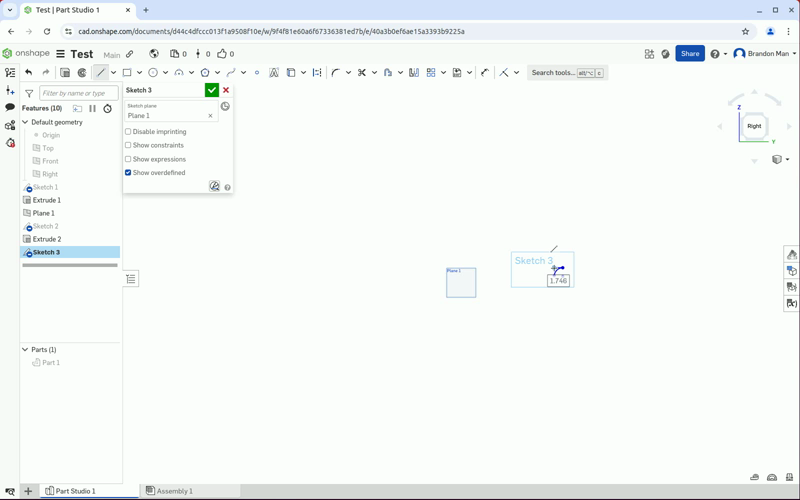
key_up(shift)
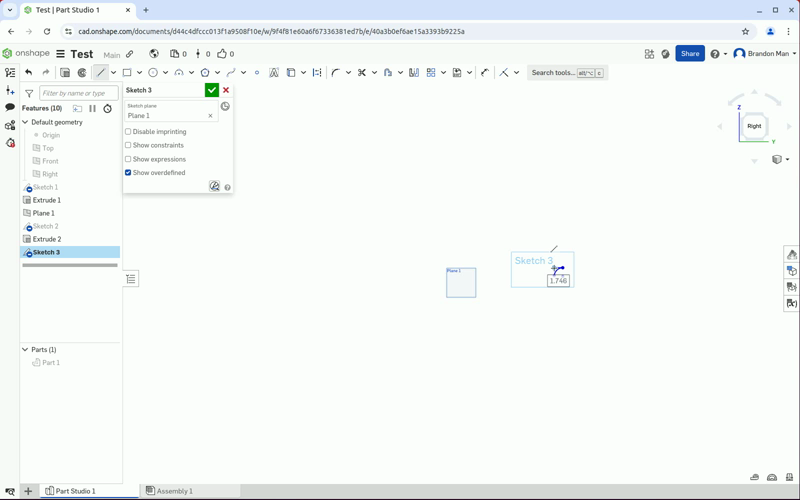
mouse_move(584, 267)
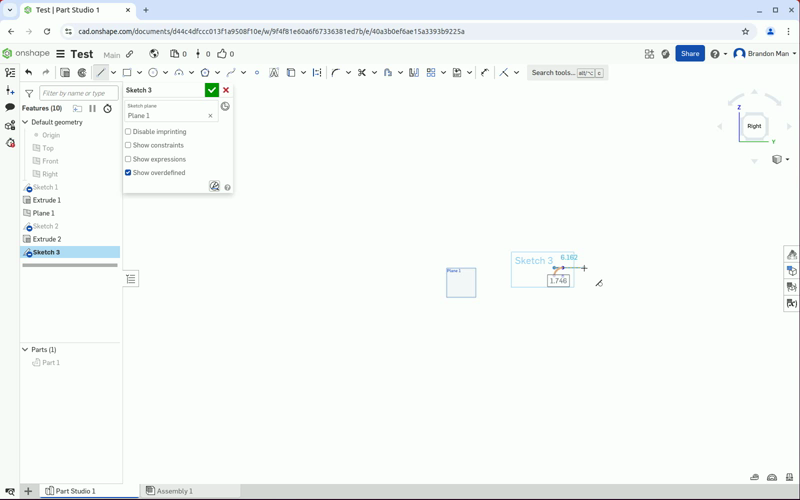
key_down(shift)
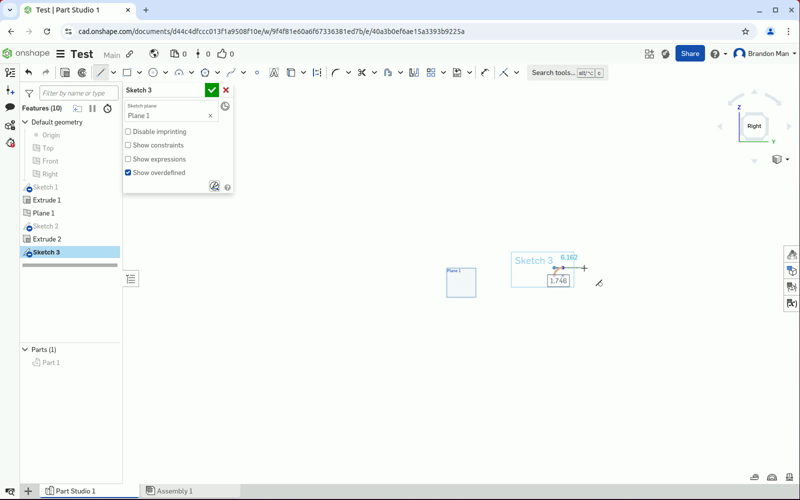
mouse_move(554, 275)
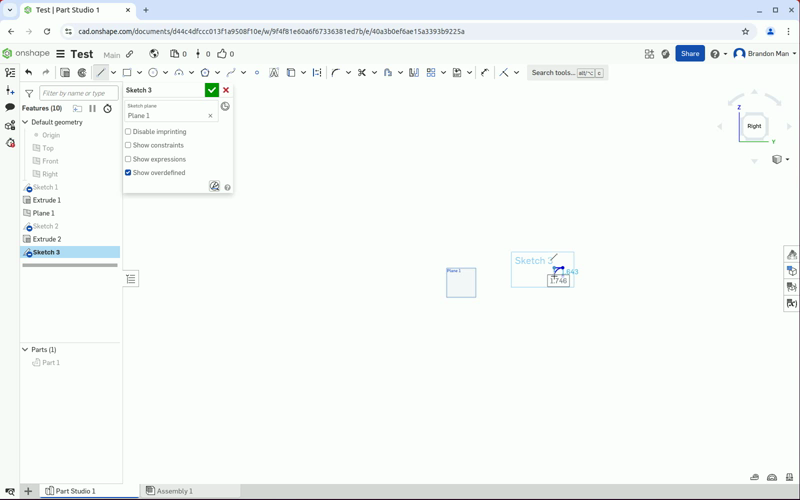
key_up(shift)
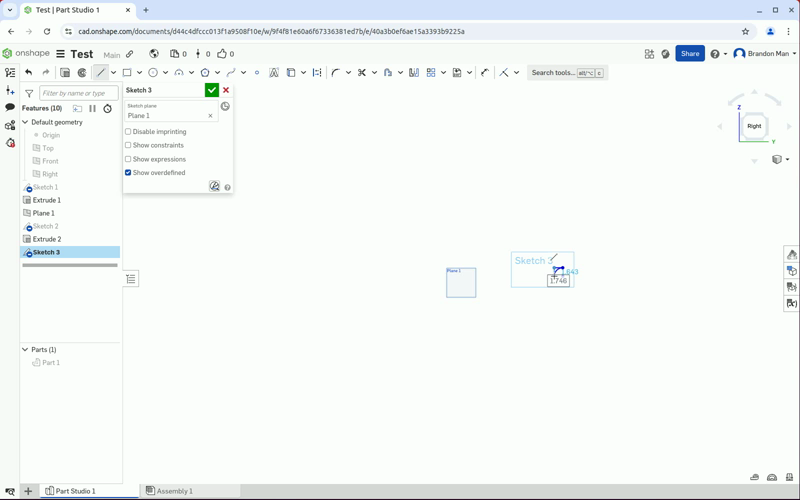
click(554, 275)
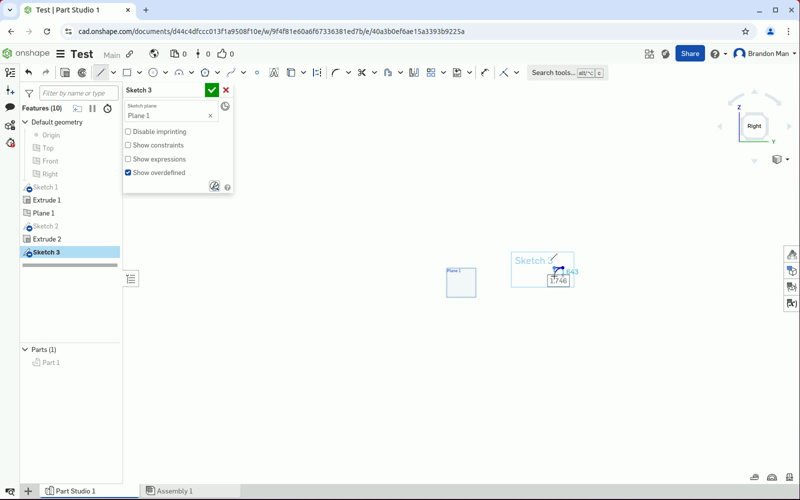
key(esc)
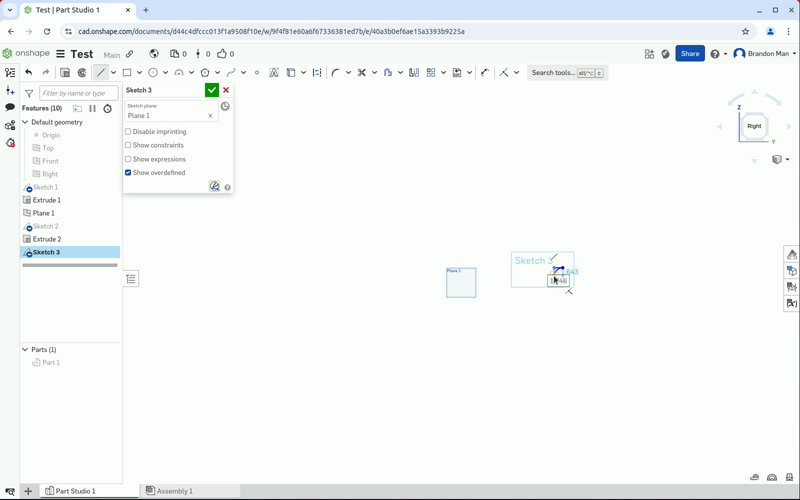
mouse_move(560, 267)
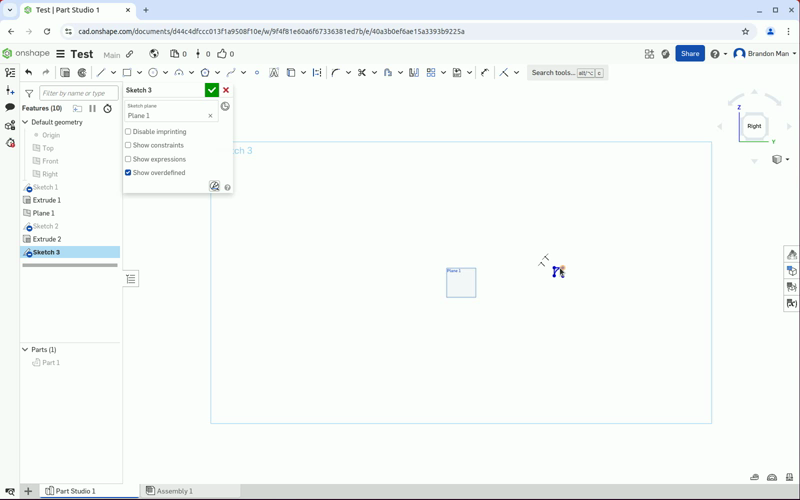
scroll(6)
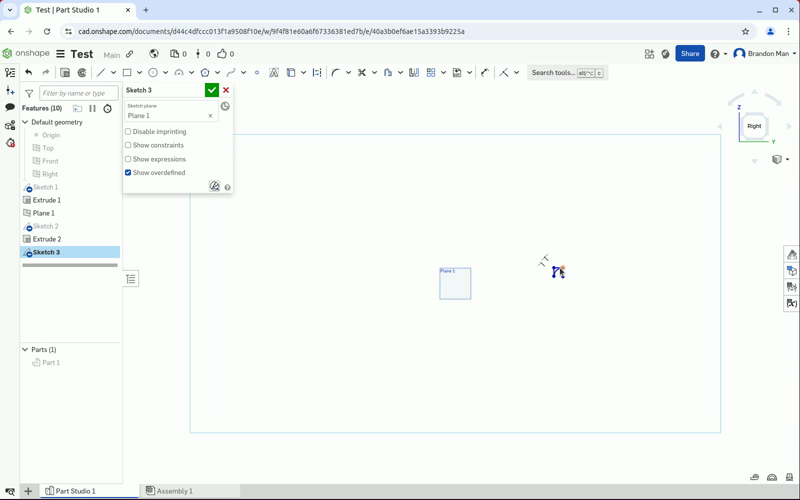
scroll(6)
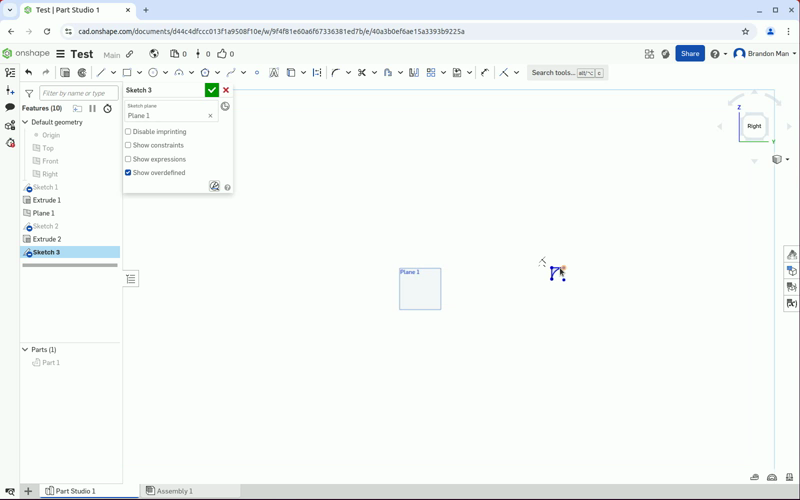
scroll(6)
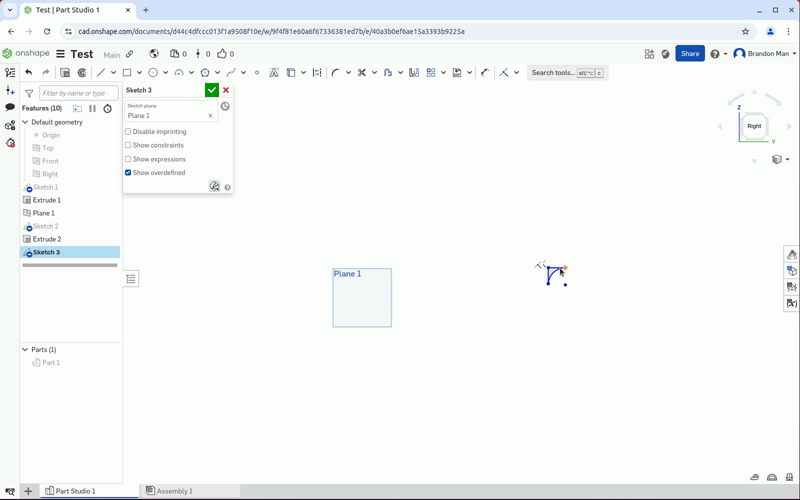
scroll(6)
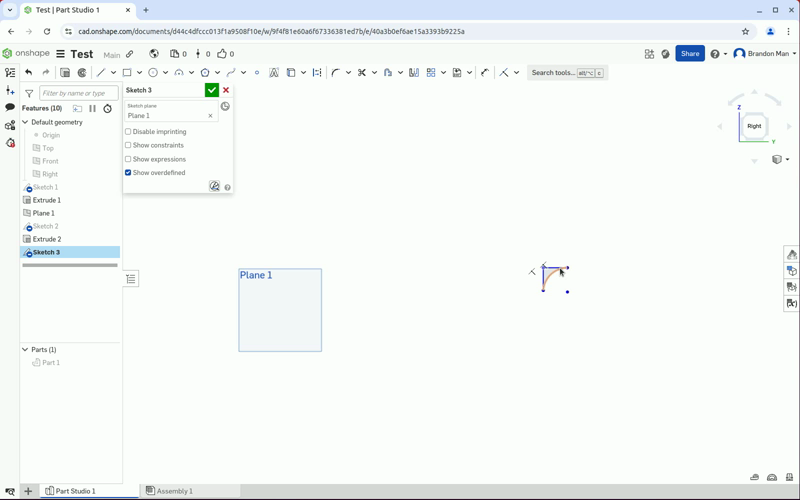
scroll(6)
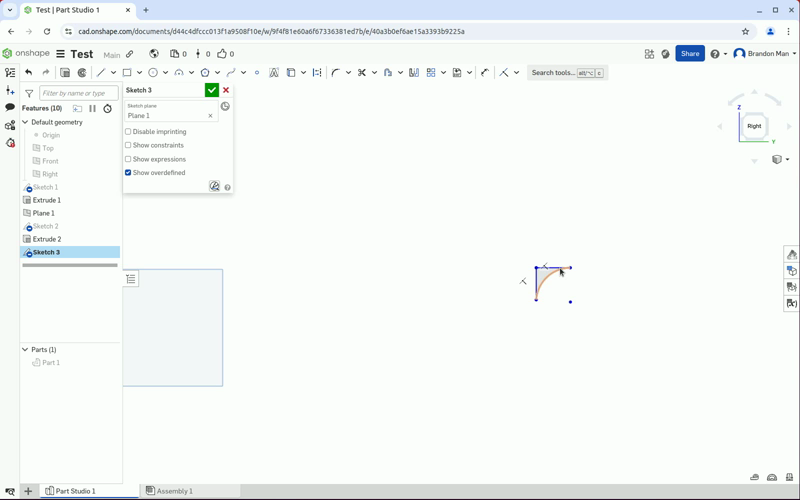
scroll(6)
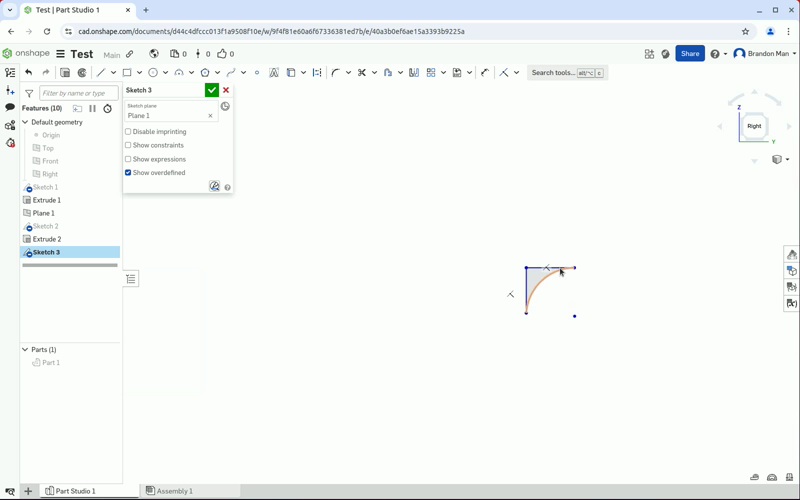
scroll(6)
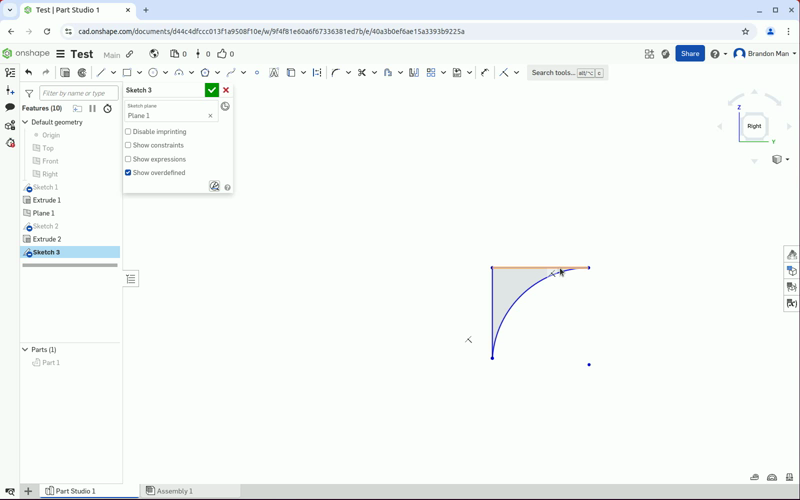
click(560, 267)
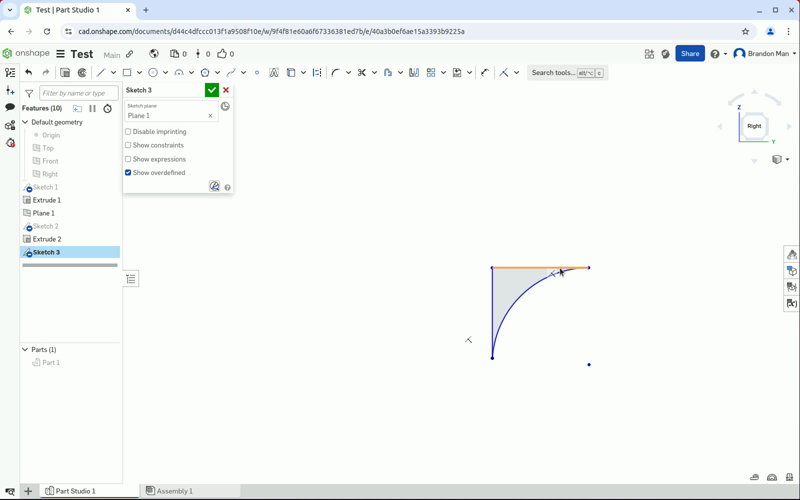
scroll(-6)
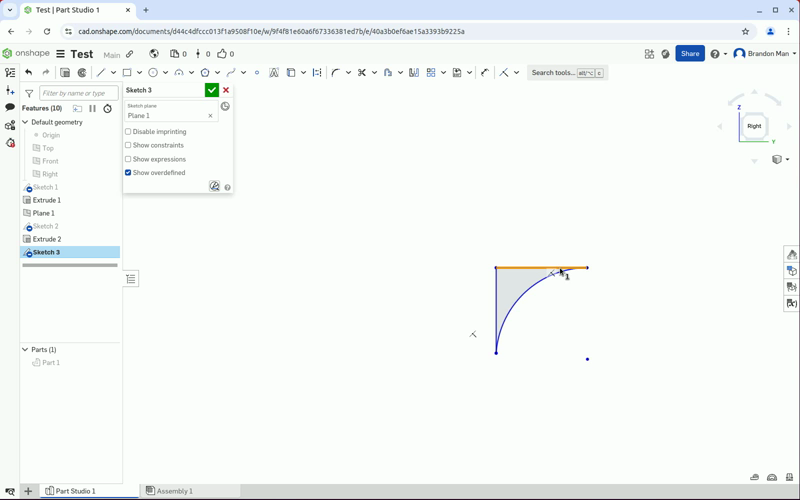
scroll(-6)
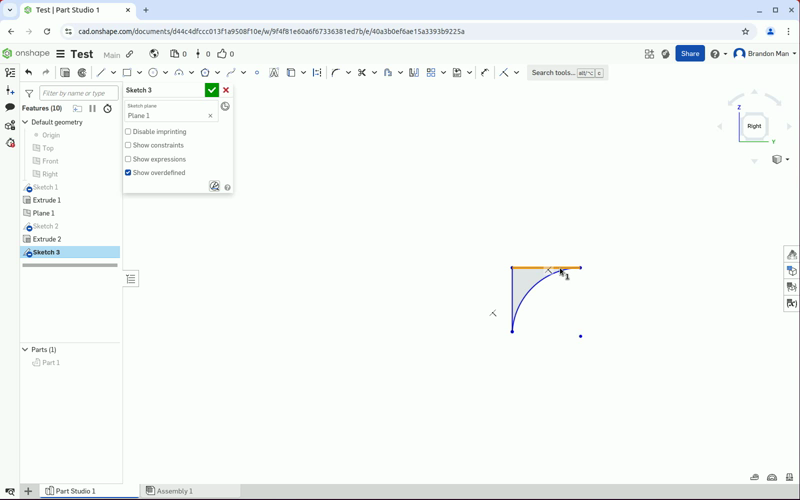
scroll(-6)
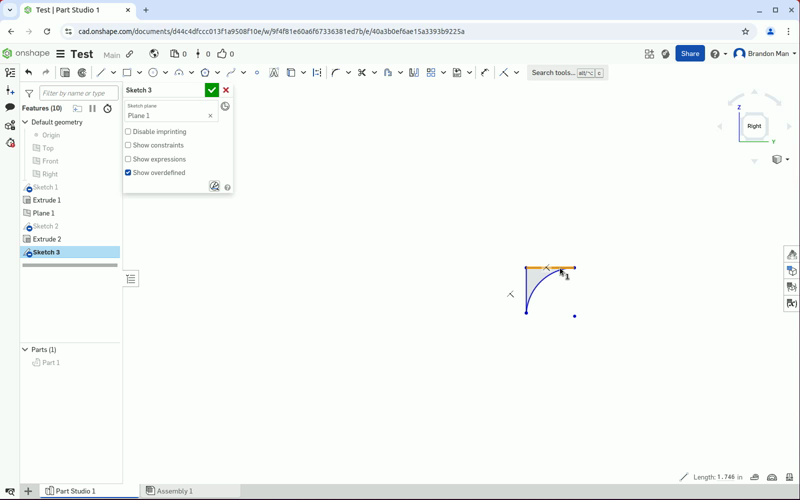
scroll(-6)
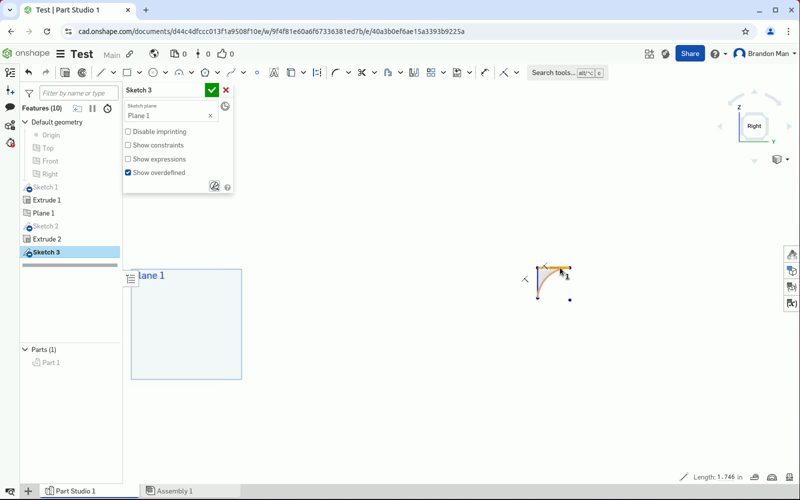
scroll(-6)
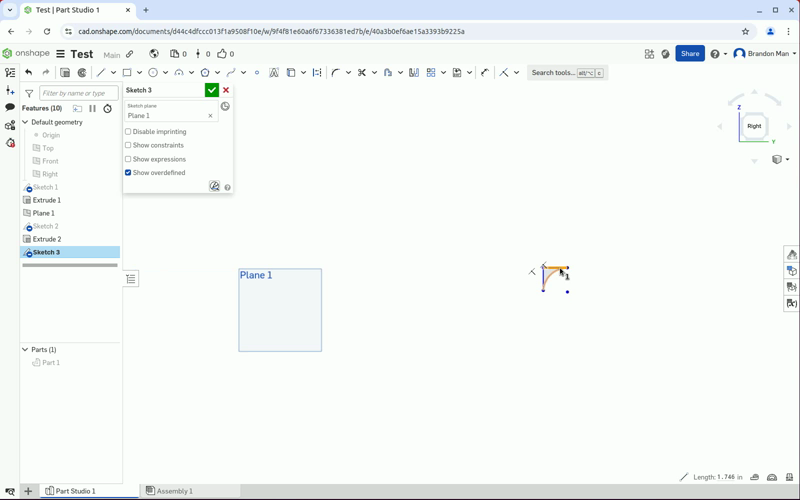
scroll(-6)
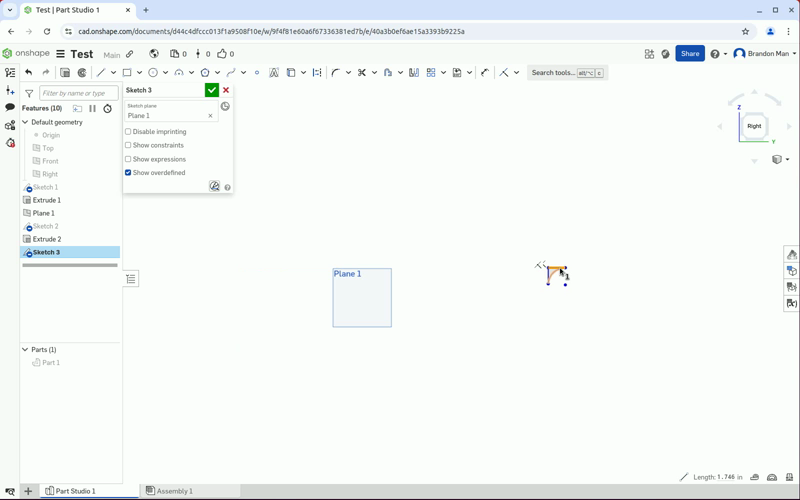
scroll(-6)
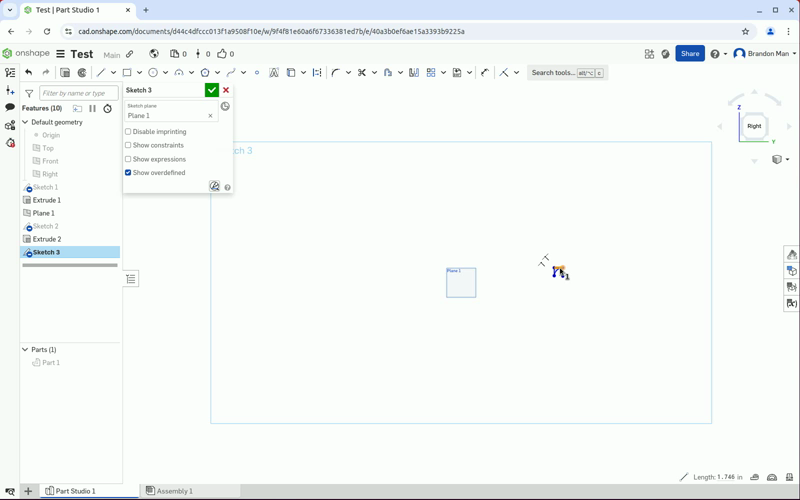
mouse_move(73, 352)
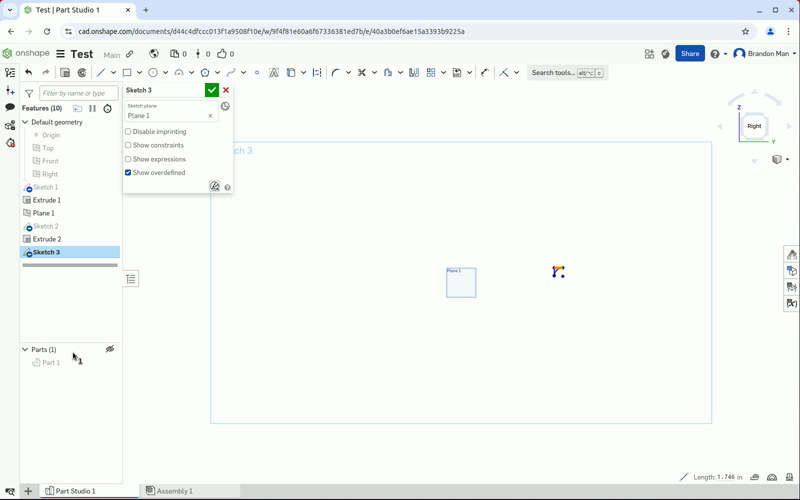
key(shift+y)
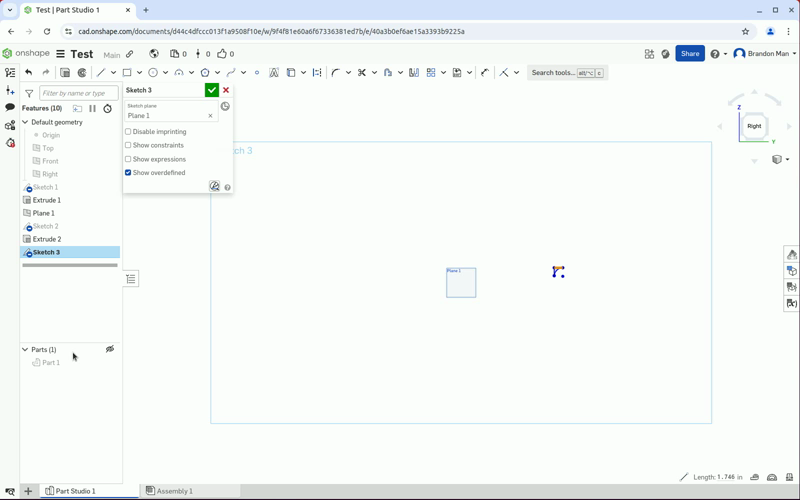
key(shift+e)
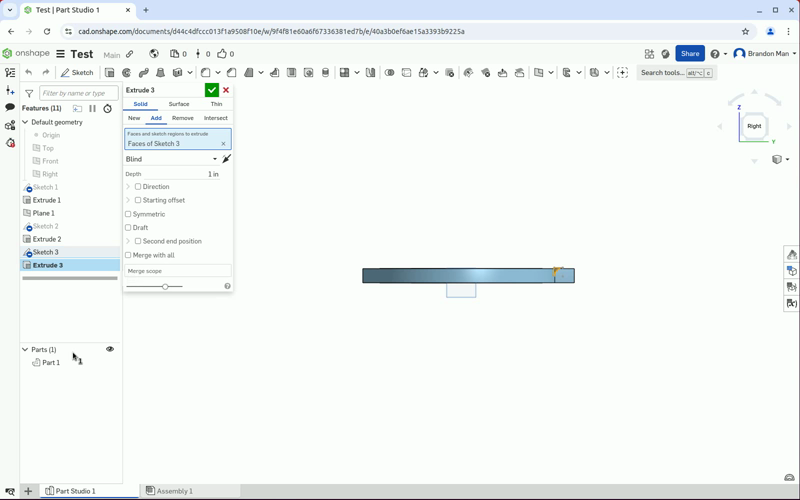
mouse_move(143, 106)
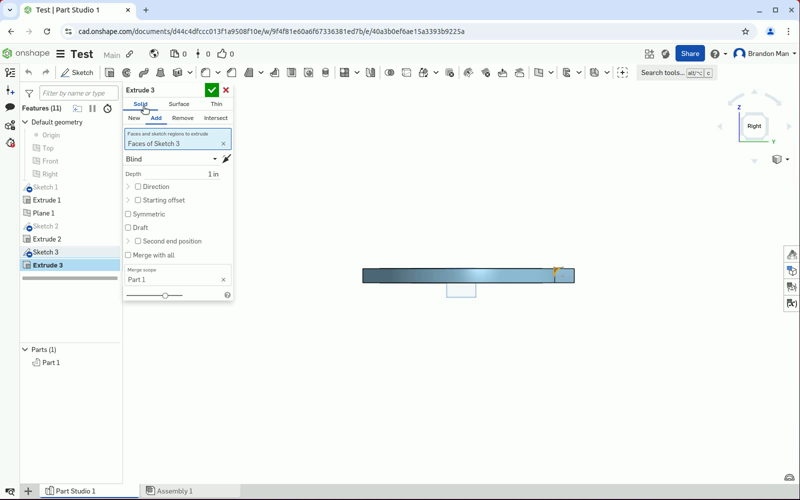
click(143, 106)
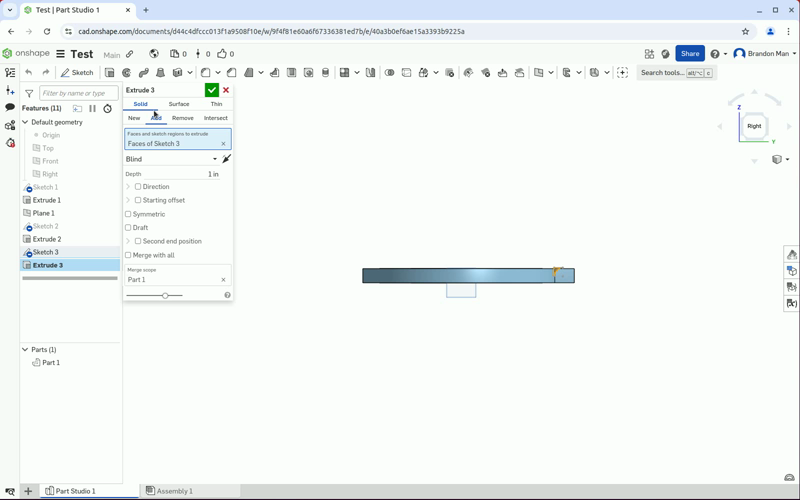
mouse_move(186, 120)
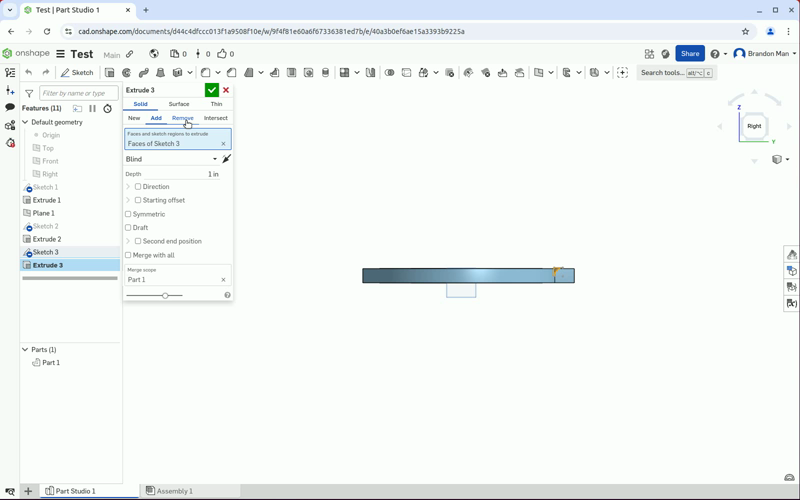
click(186, 120)
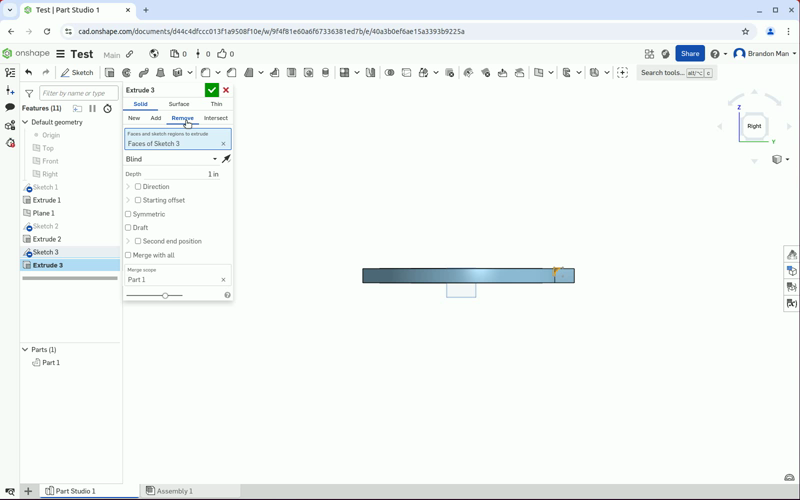
key(tab, 4)
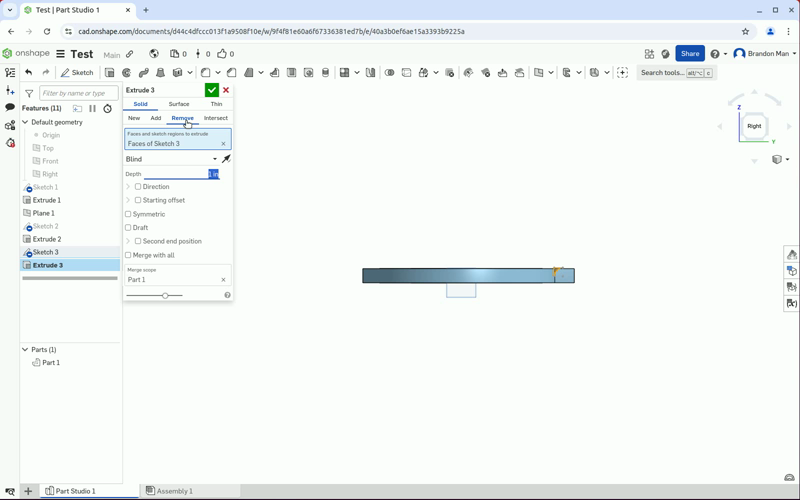
text(9.628)
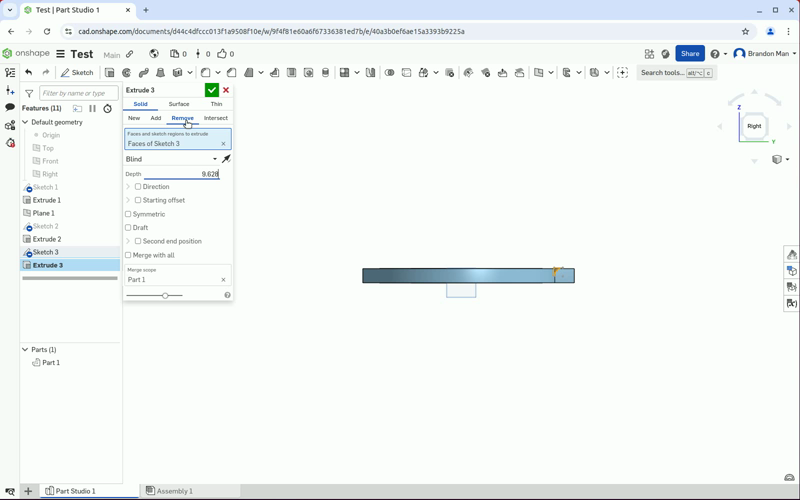
key(tab, 6)
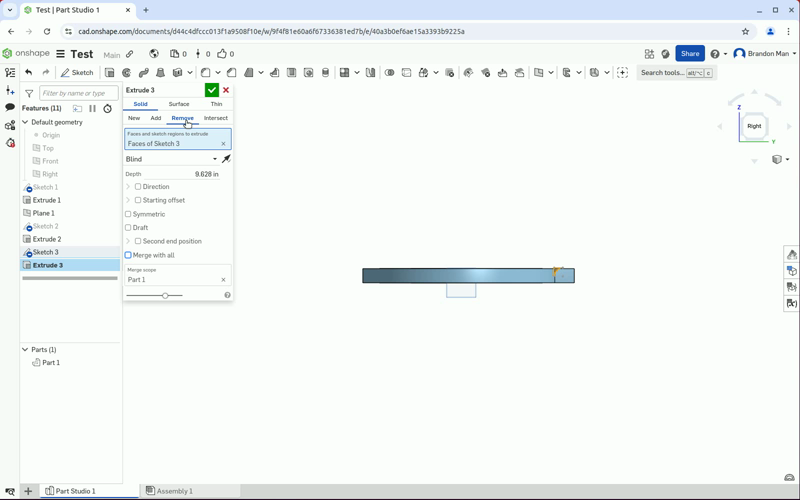
key(space)
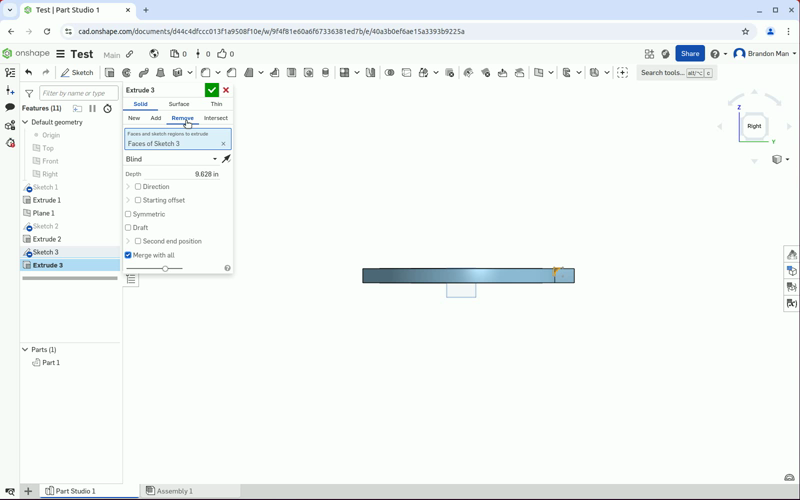
key(enter)
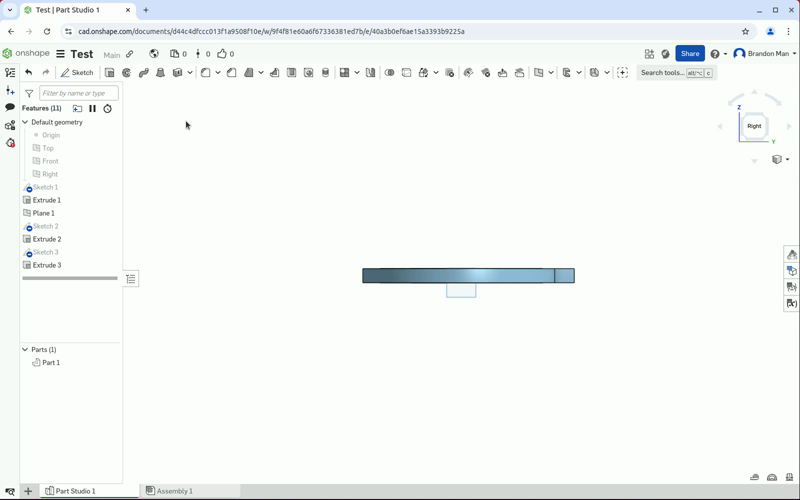
key(shift+h)
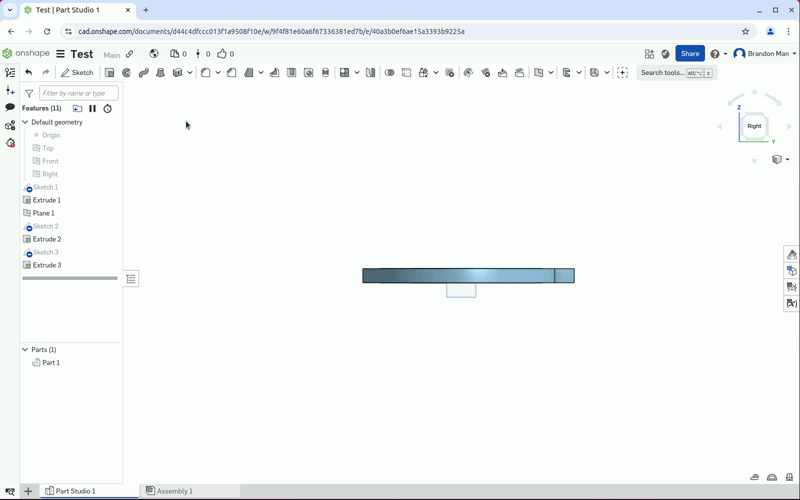
key(shift+h)
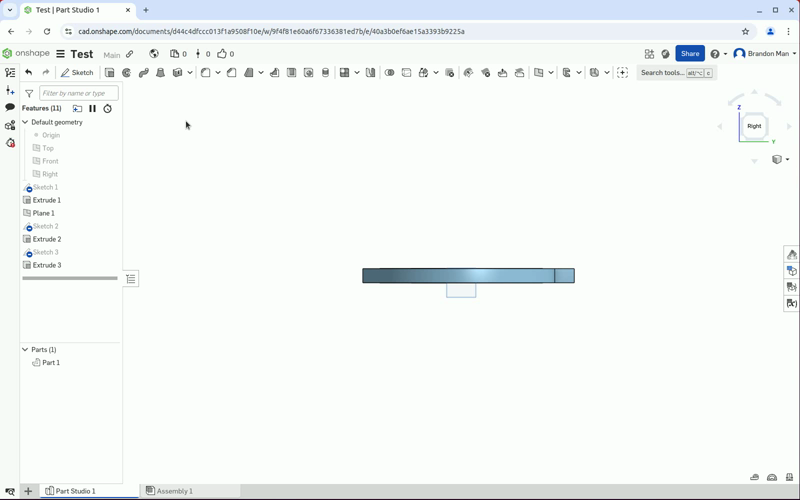
mouse_move(73, 189)
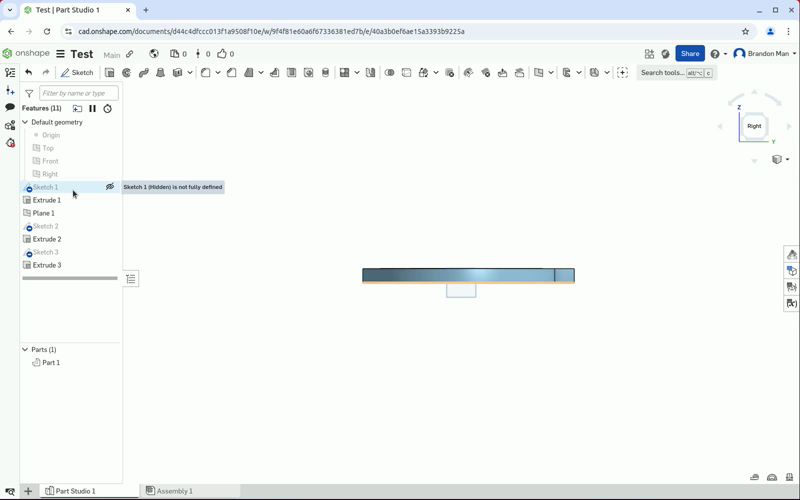
click(73, 189)
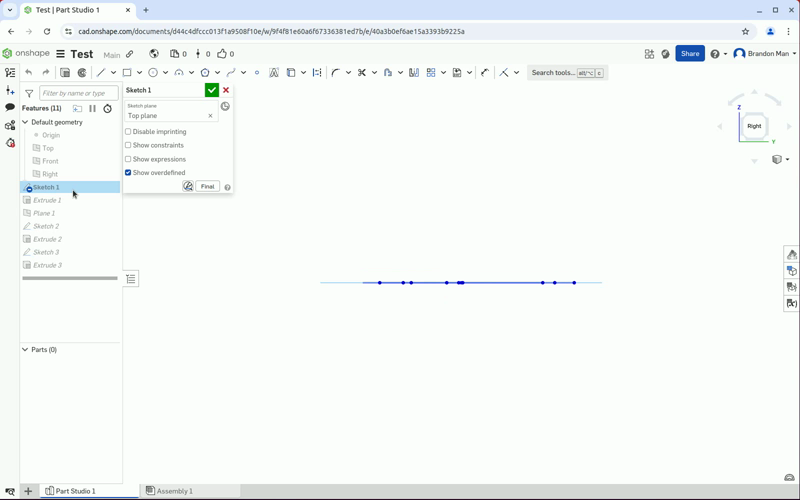
mouse_move(229, 92)
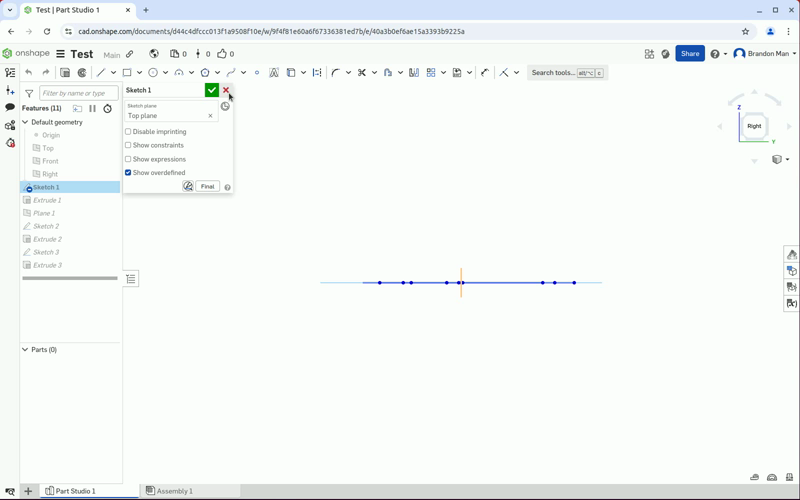
click(229, 92)
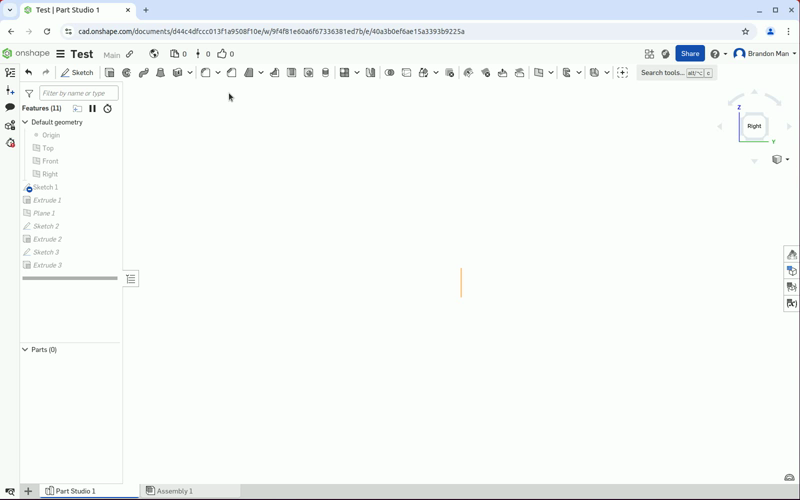
key(shift+s)
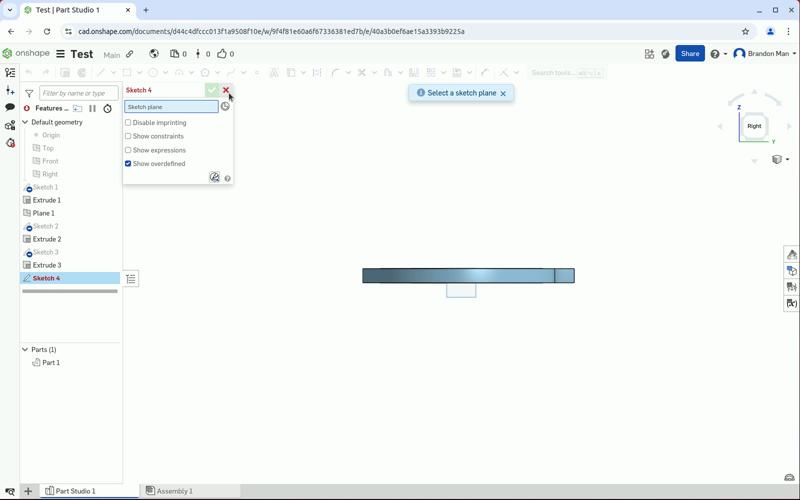
mouse_move(73, 215)
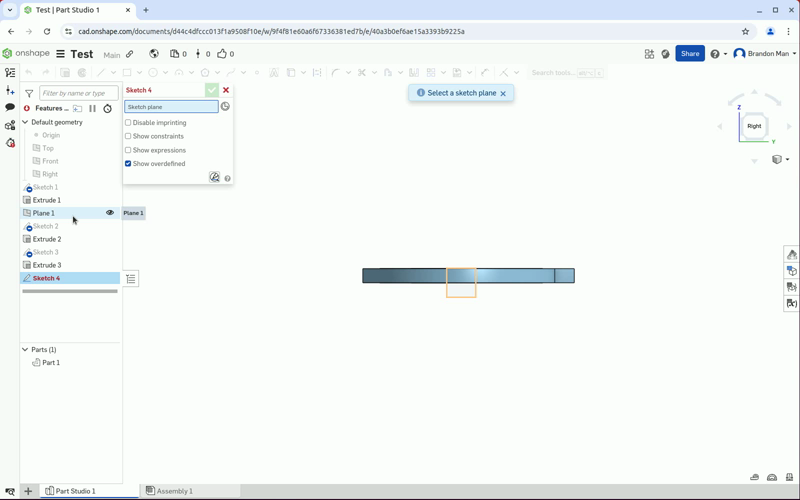
click(73, 215)
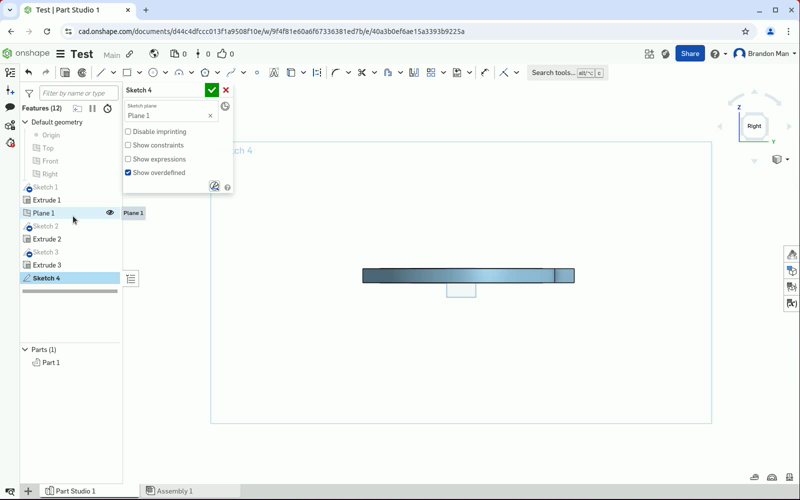
mouse_move(73, 352)
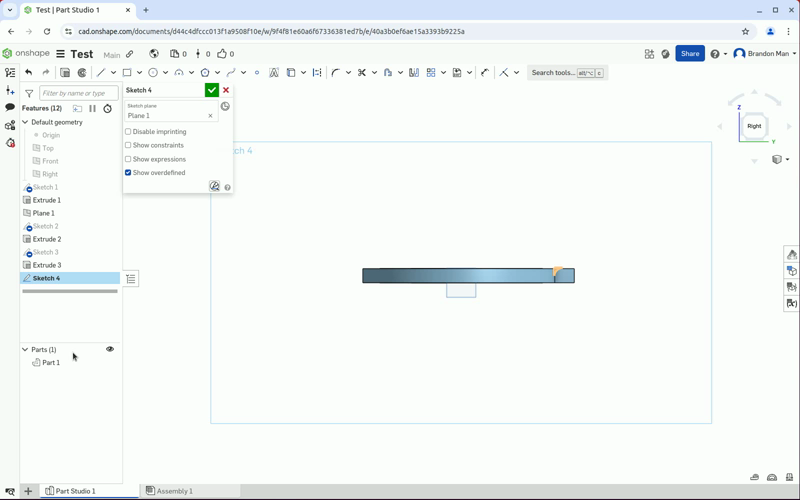
key(y)
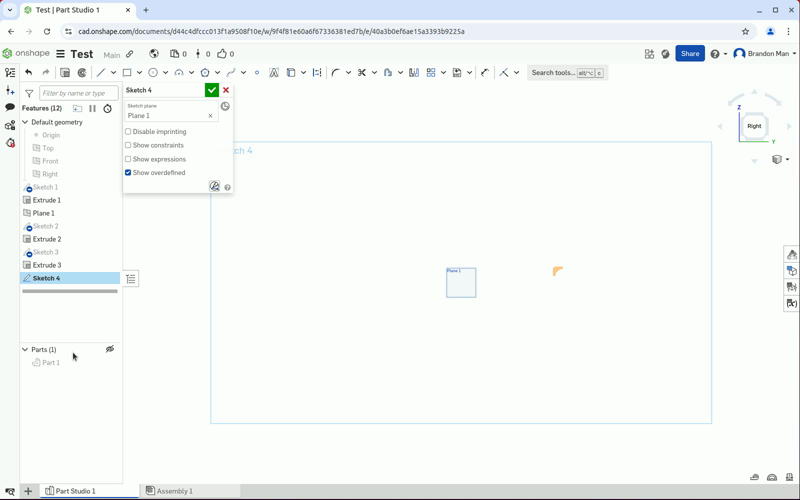
key(l)
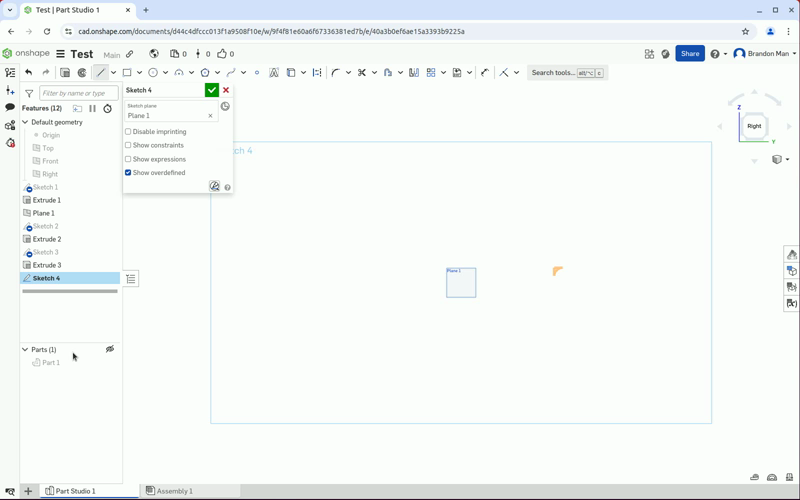
key_down(shift)
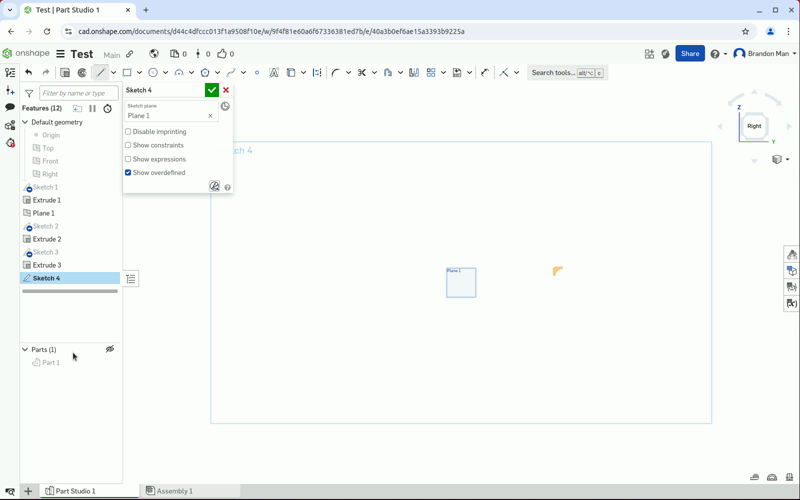
mouse_move(554, 282)
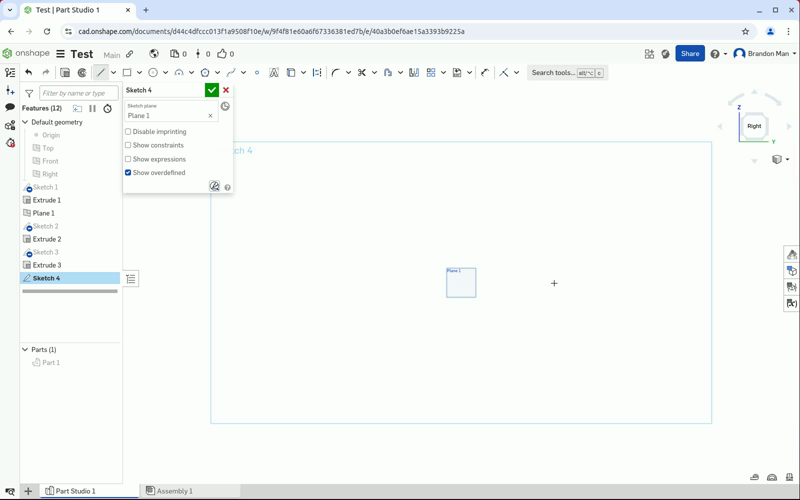
click(554, 282)
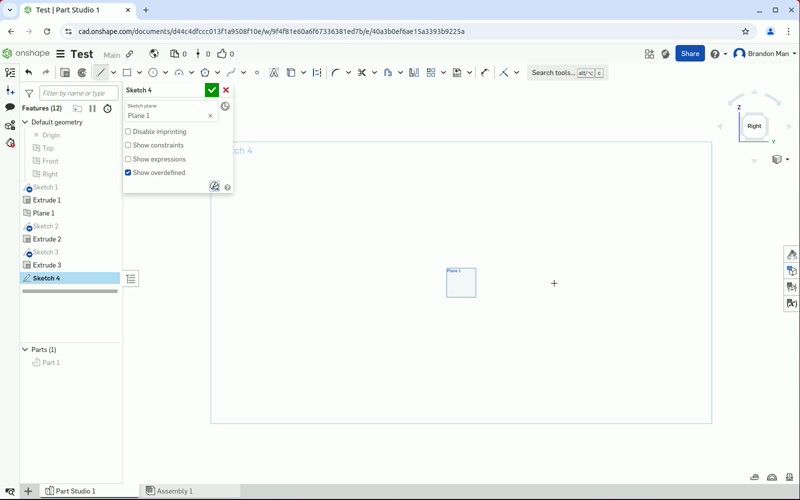
key_up(shift)
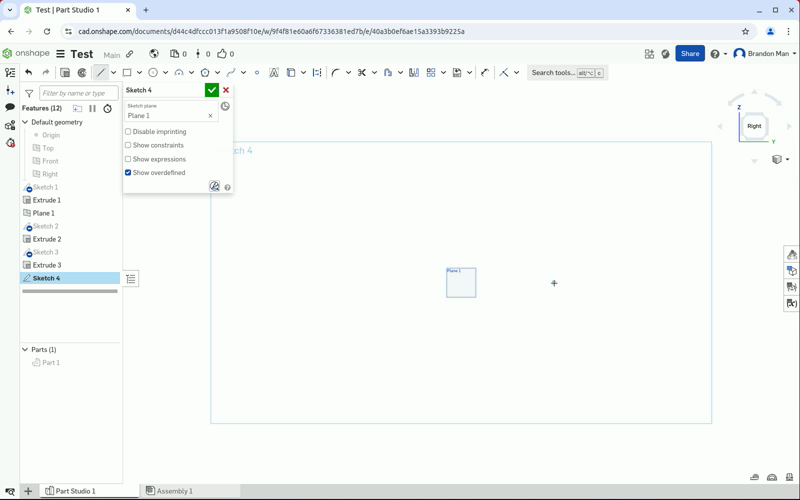
key_down(shift)
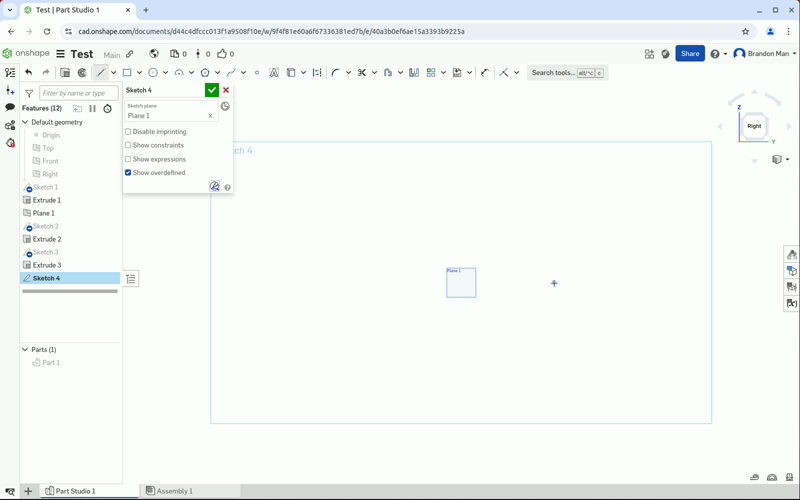
mouse_move(584, 282)
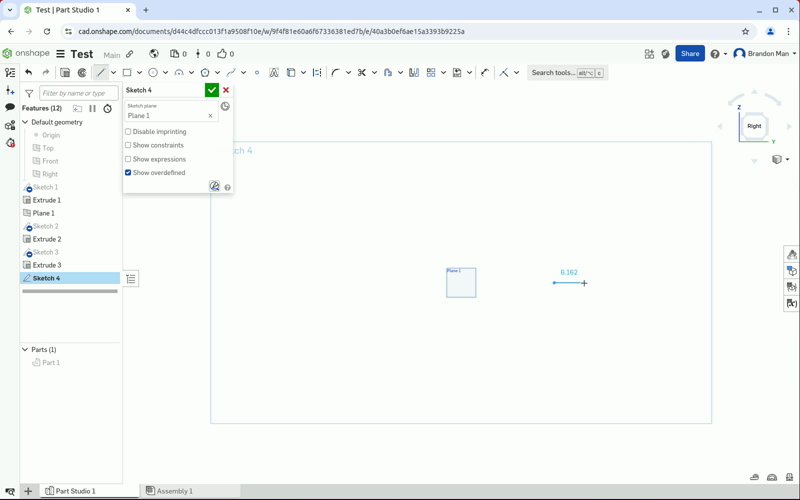
mouse_move(562, 282)
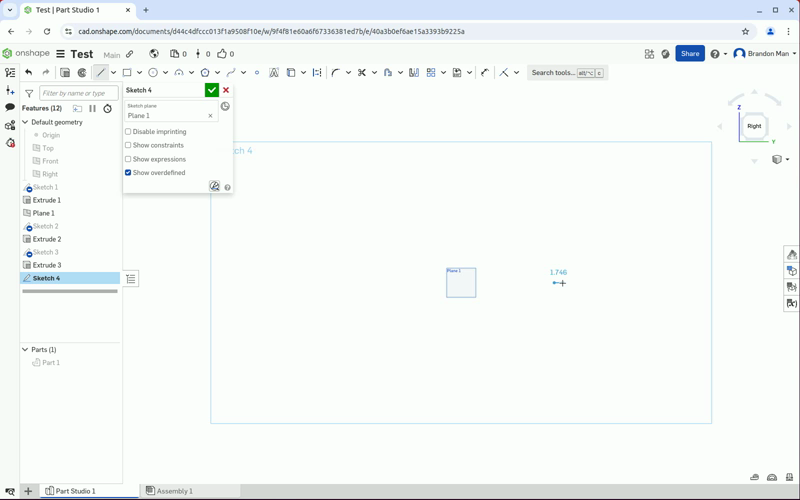
click(562, 282)
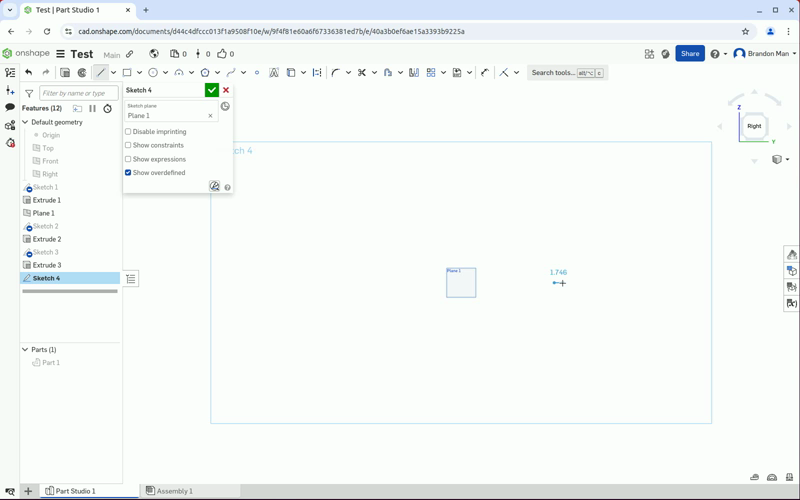
key_up(shift)
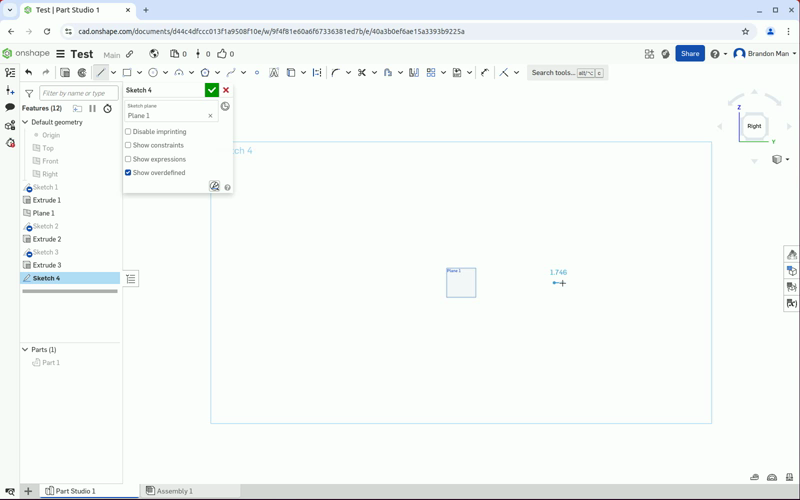
key(esc)
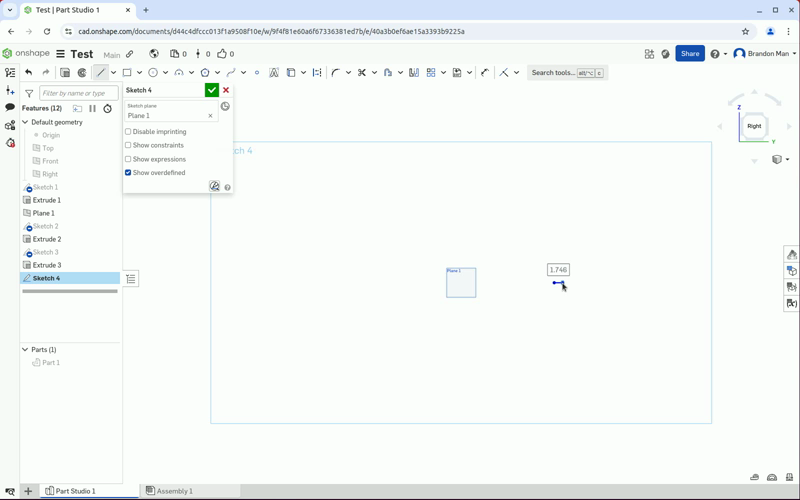
key(a)
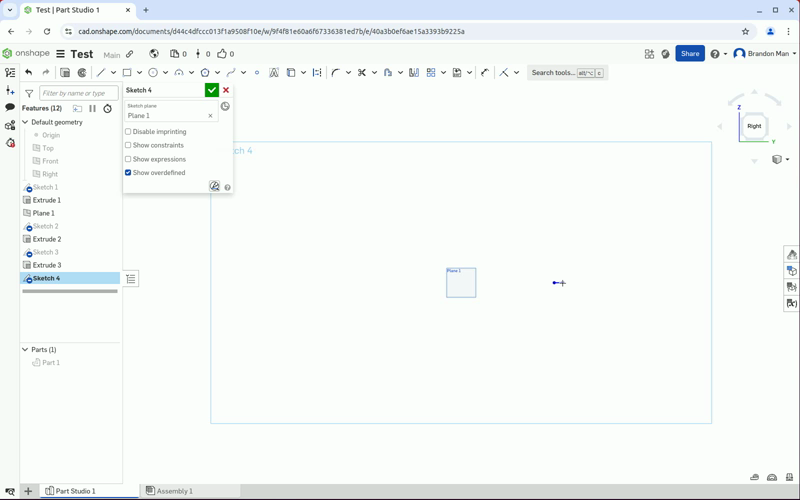
mouse_move(562, 282)
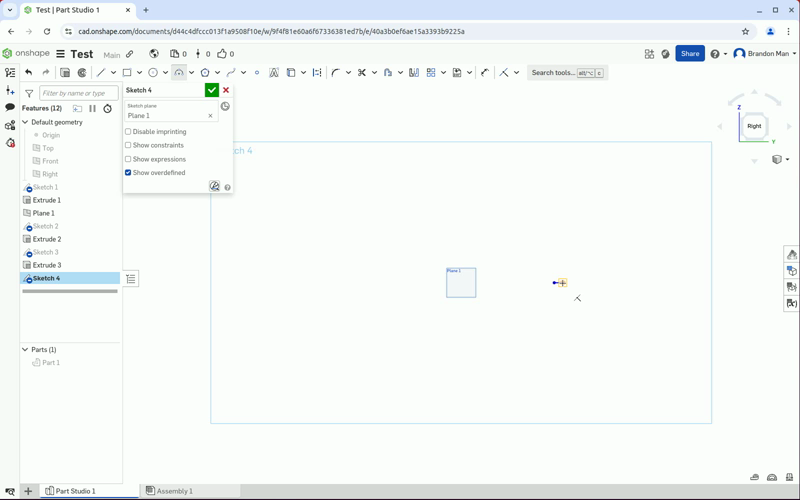
click(562, 282)
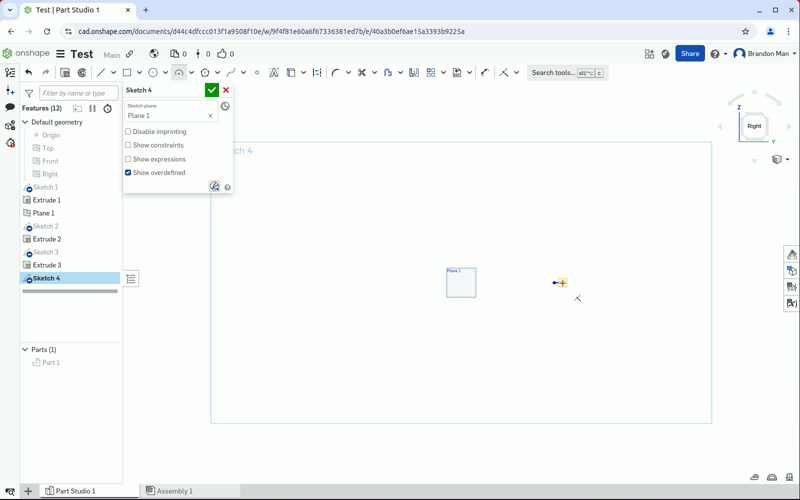
key_down(shift)
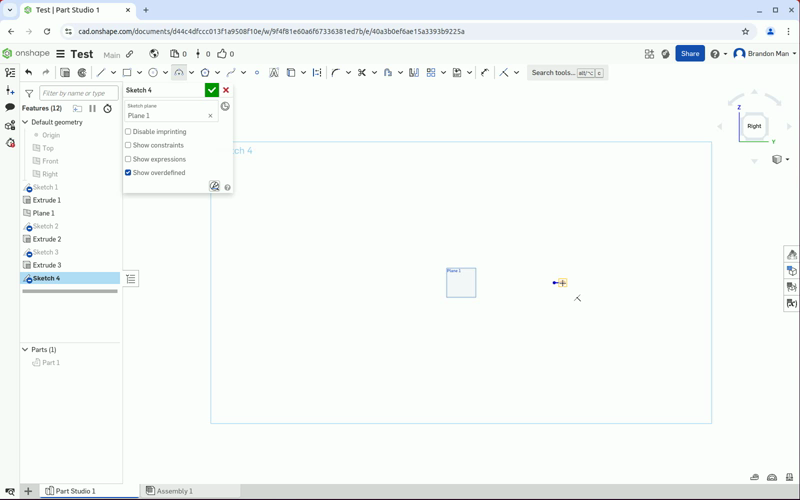
mouse_move(554, 274)
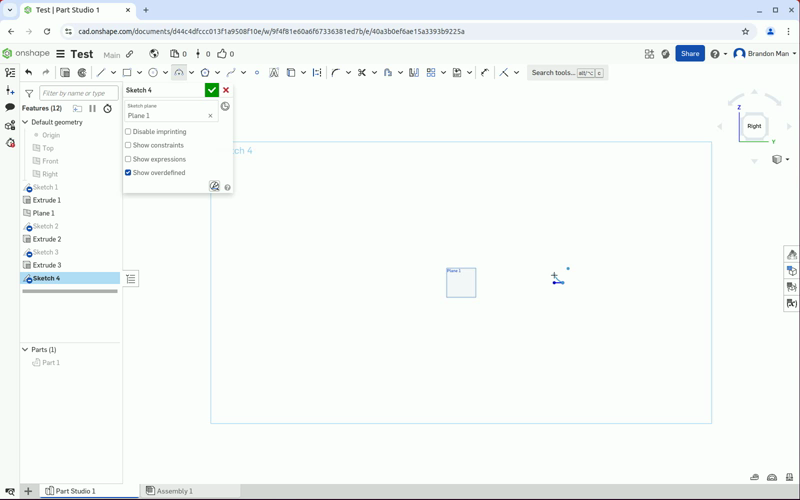
click(554, 274)
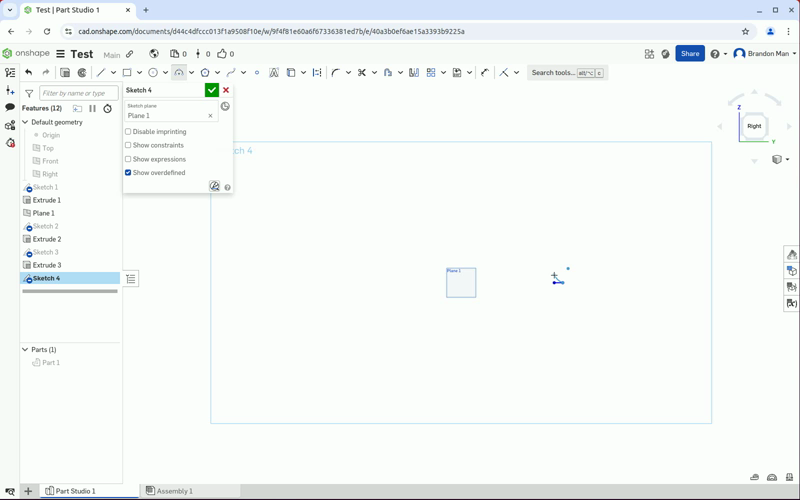
mouse_move(556, 280)
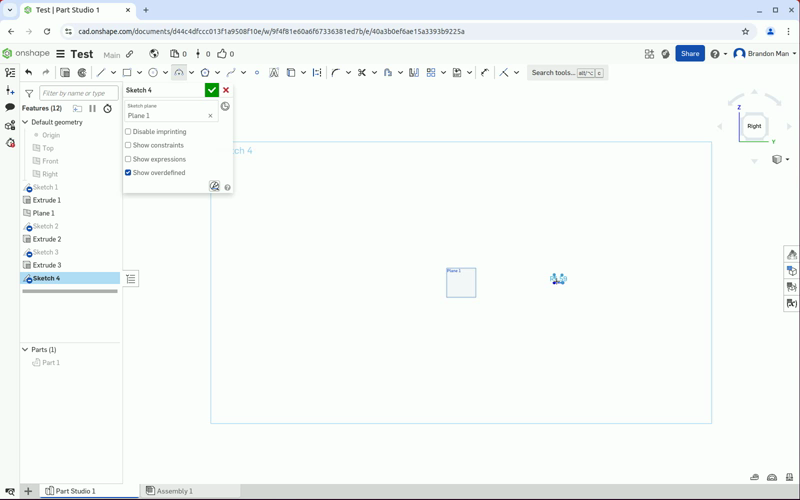
scroll(6)
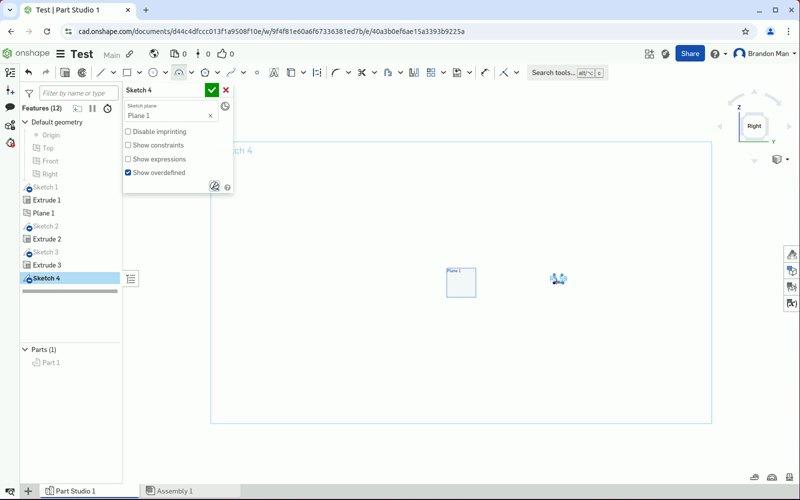
scroll(6)
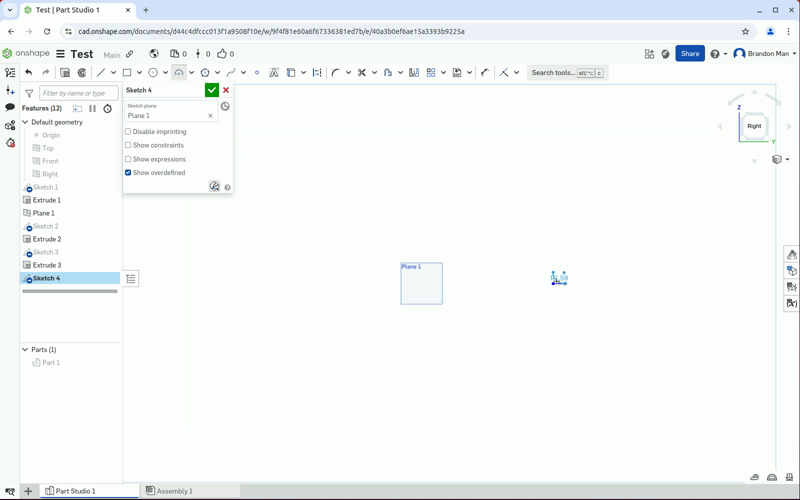
scroll(6)
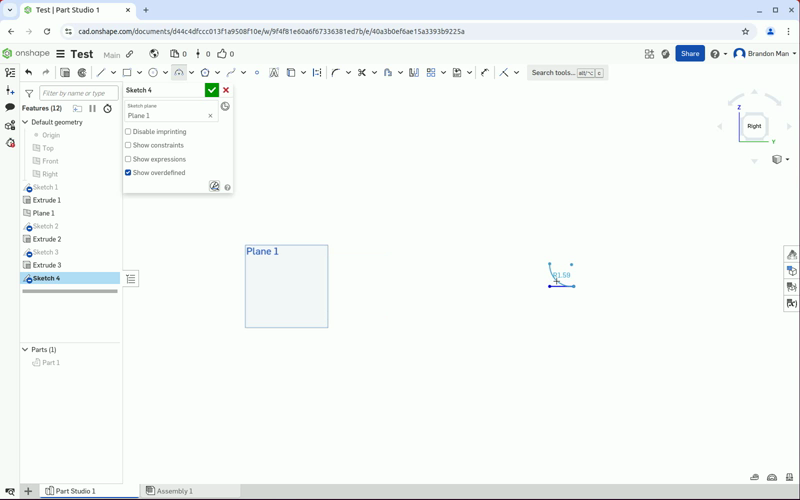
scroll(6)
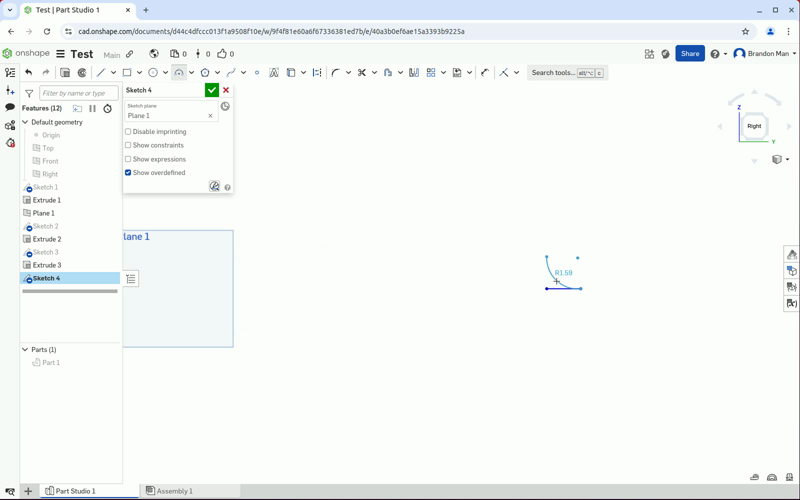
scroll(6)
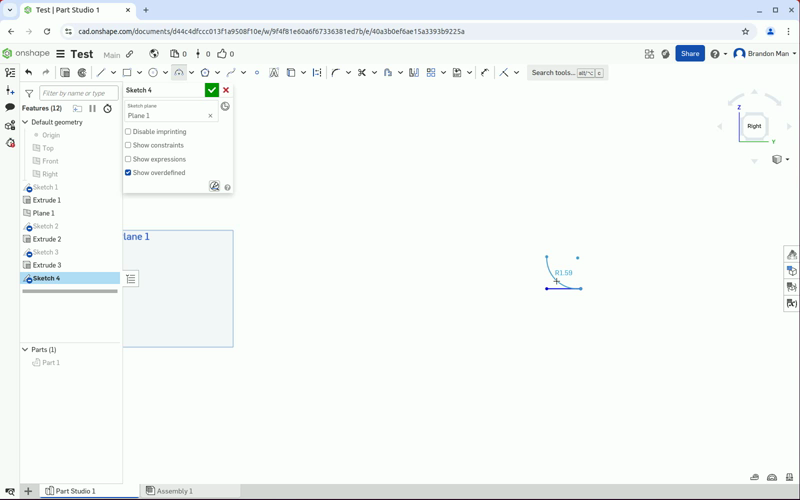
scroll(6)
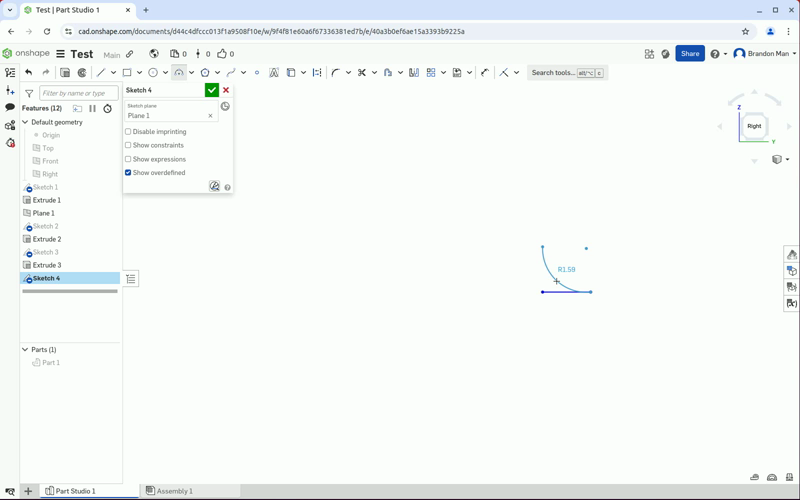
scroll(6)
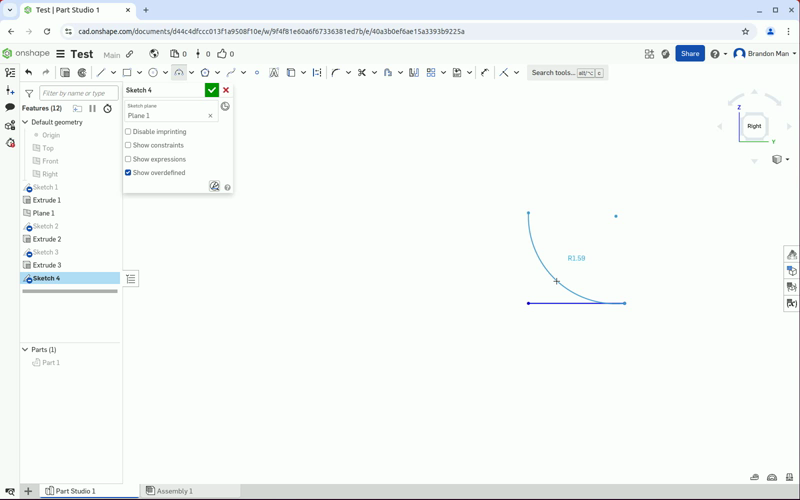
click(556, 280)
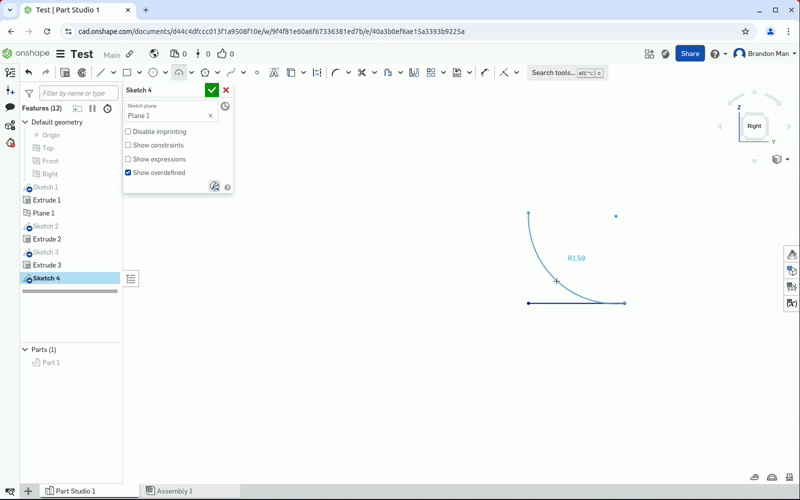
scroll(-6)
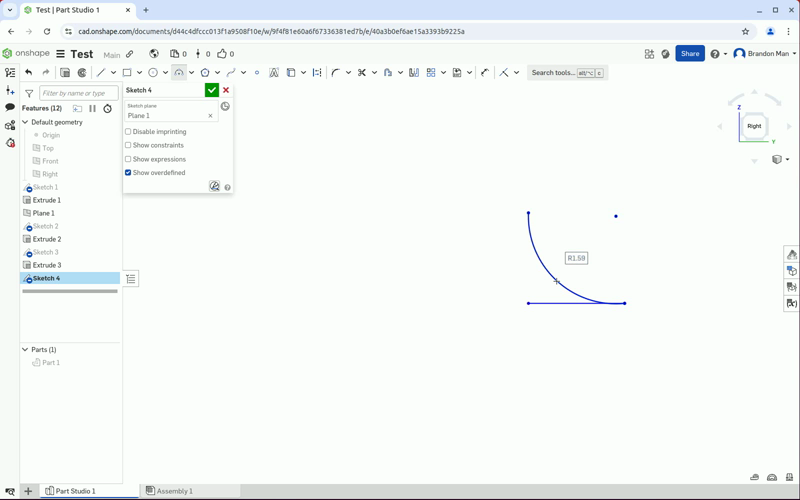
scroll(-6)
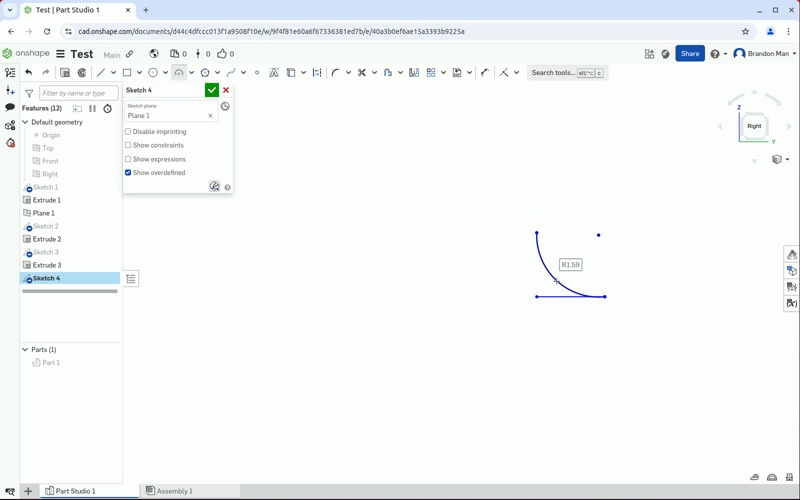
scroll(-6)
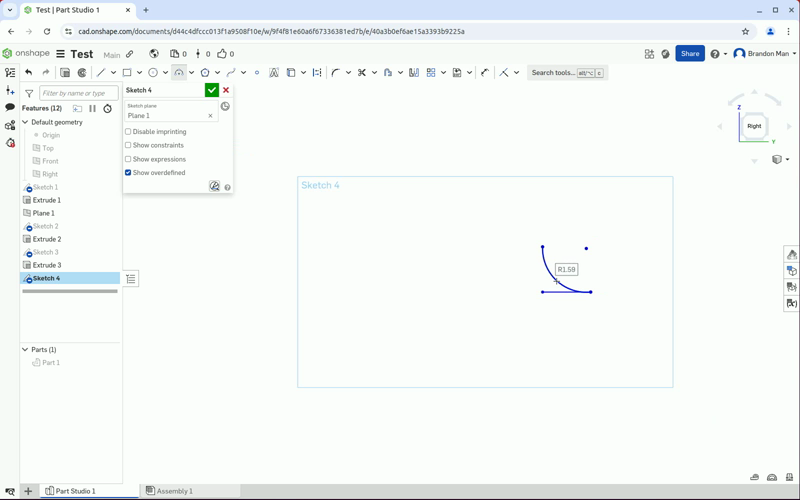
scroll(-6)
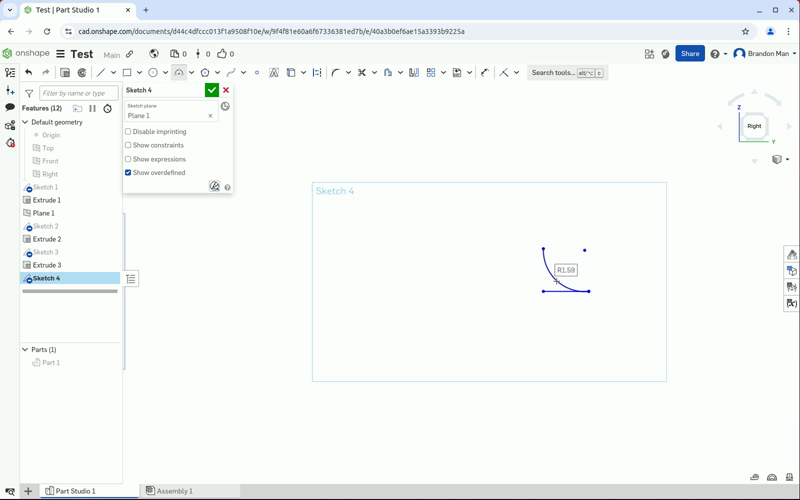
scroll(-6)
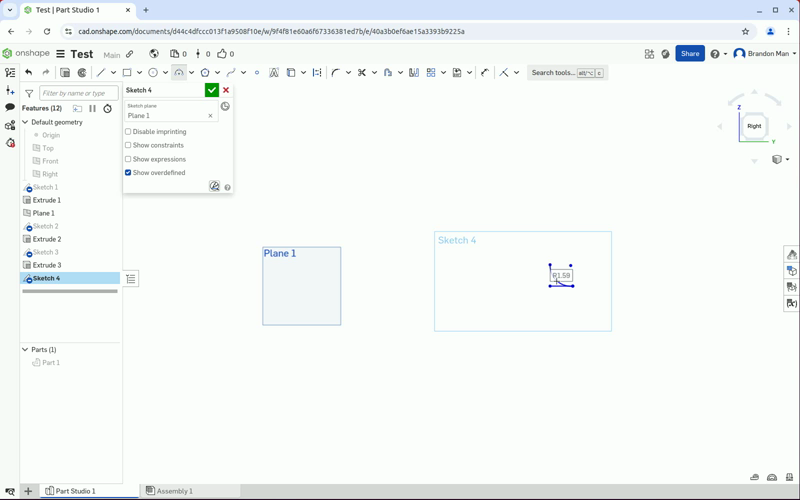
scroll(-6)
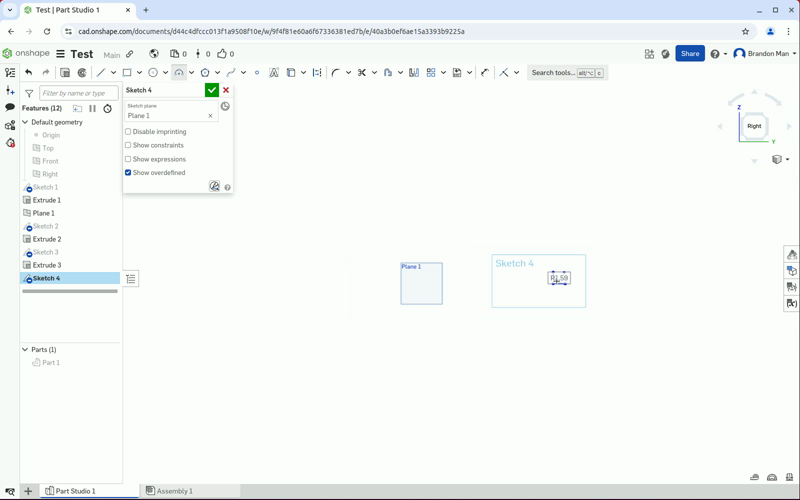
scroll(-6)
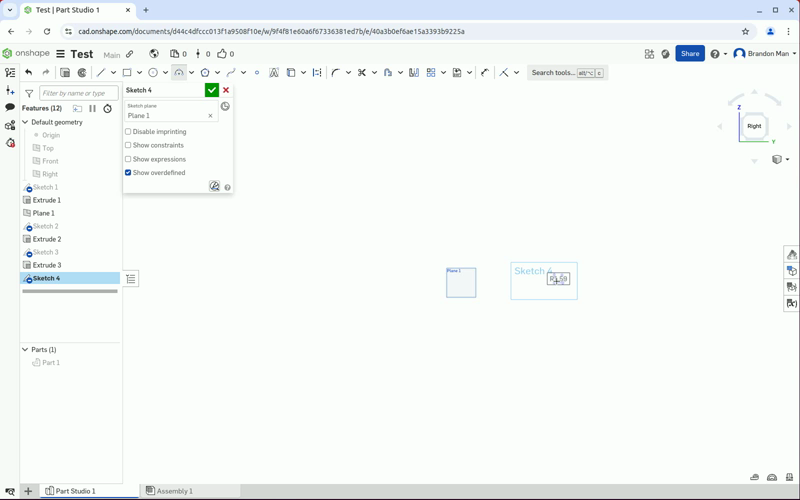
key_up(shift)
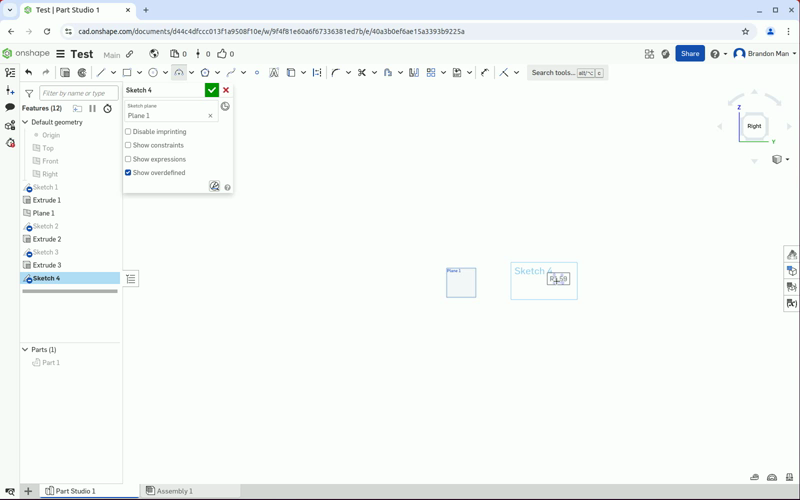
key(esc)
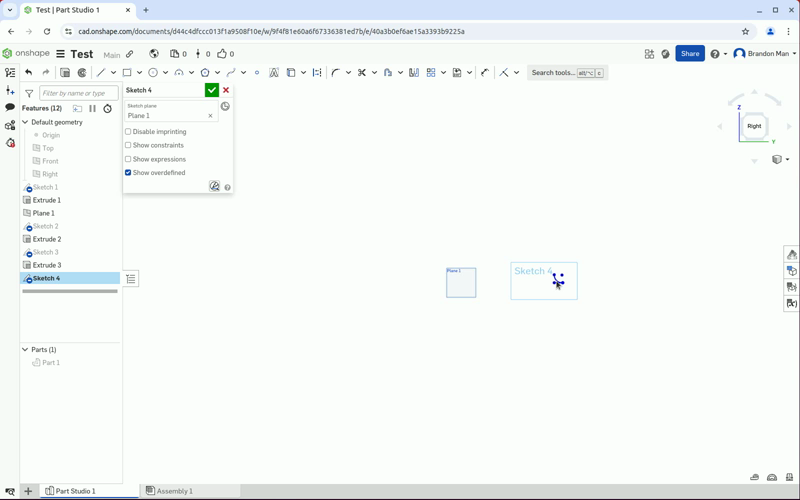
key(l)
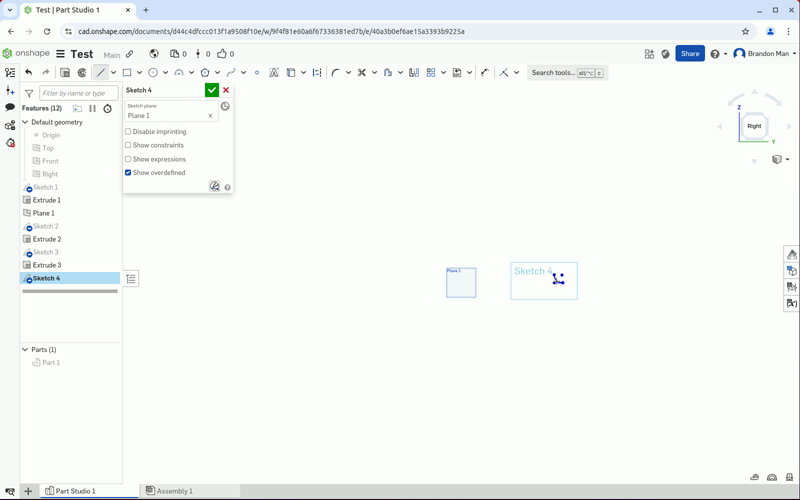
mouse_move(554, 274)
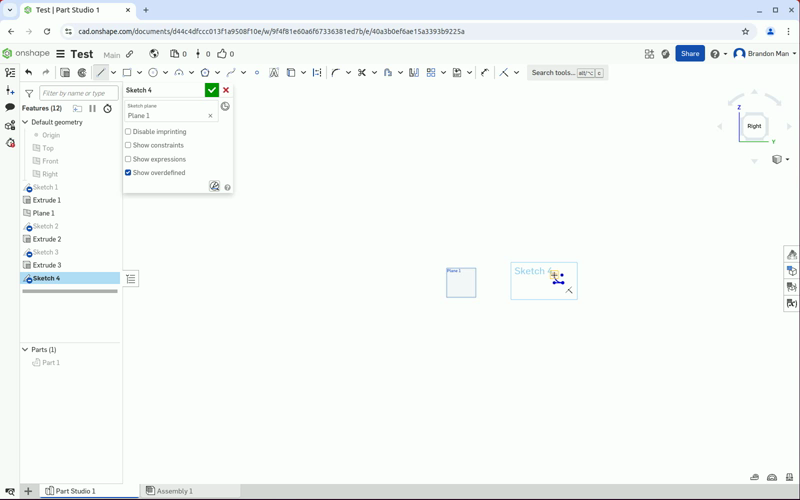
click(554, 274)
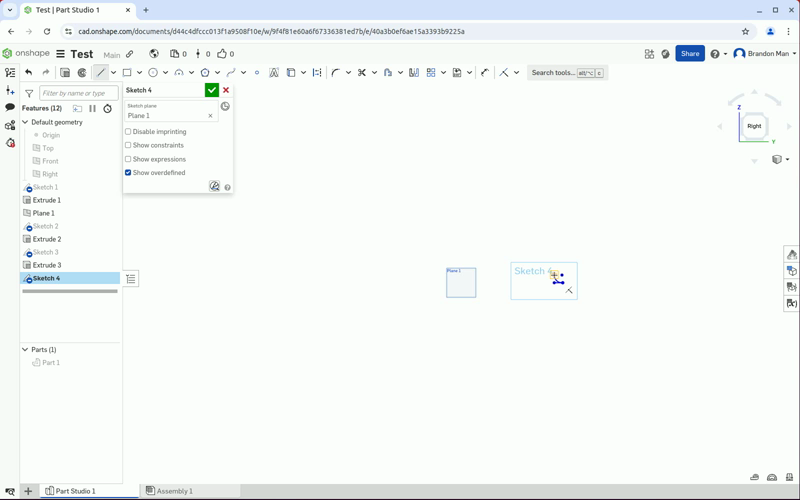
mouse_move(584, 274)
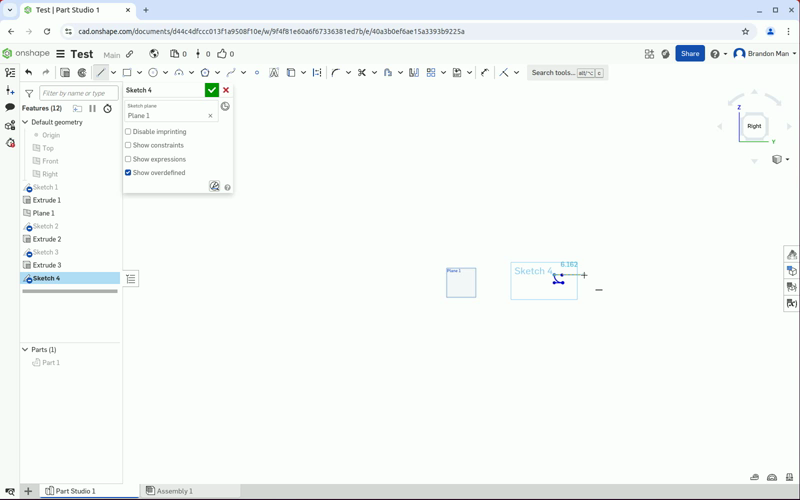
key_down(shift)
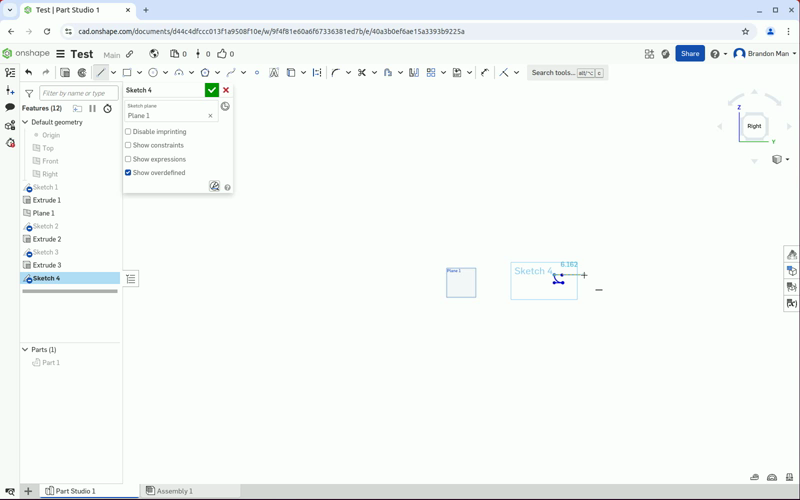
mouse_move(554, 282)
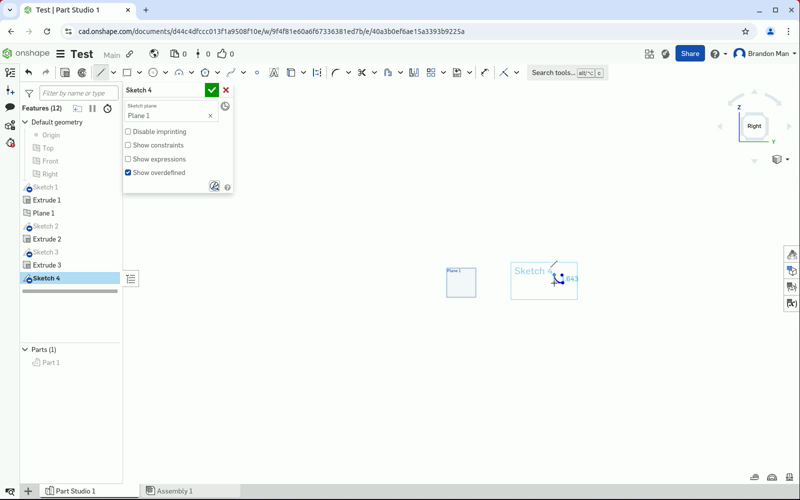
scroll(6)
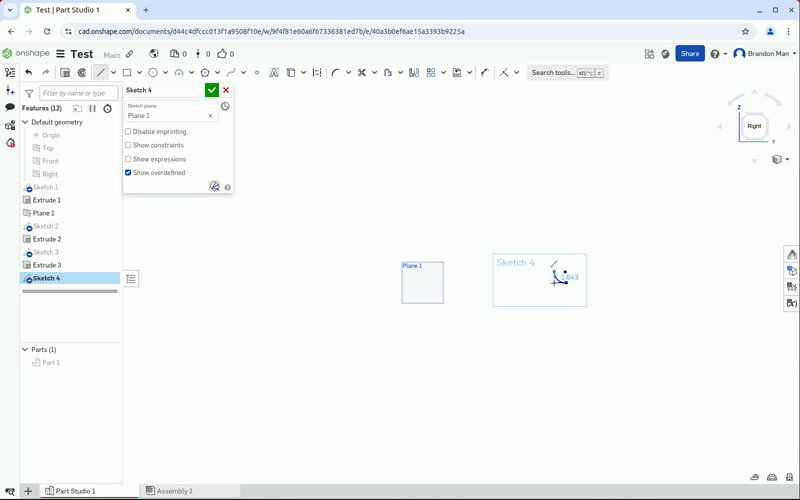
scroll(6)
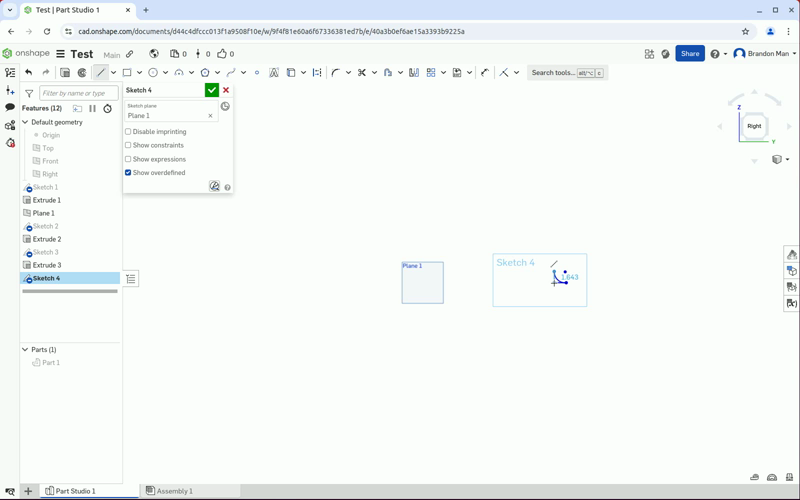
scroll(6)
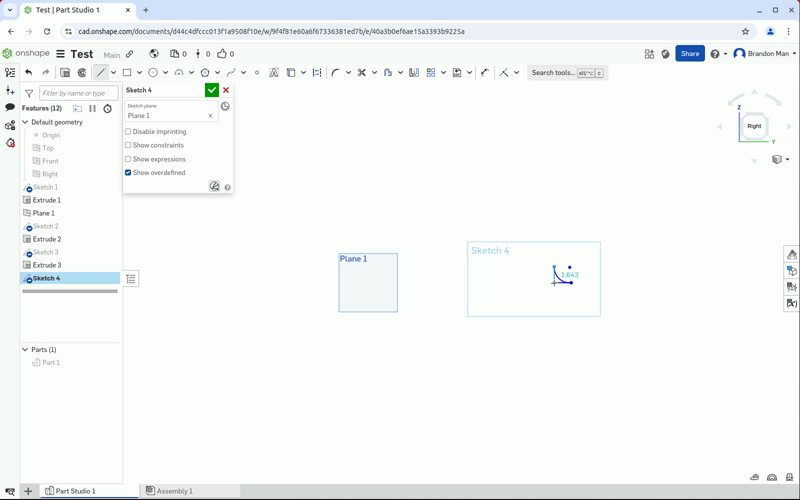
scroll(6)
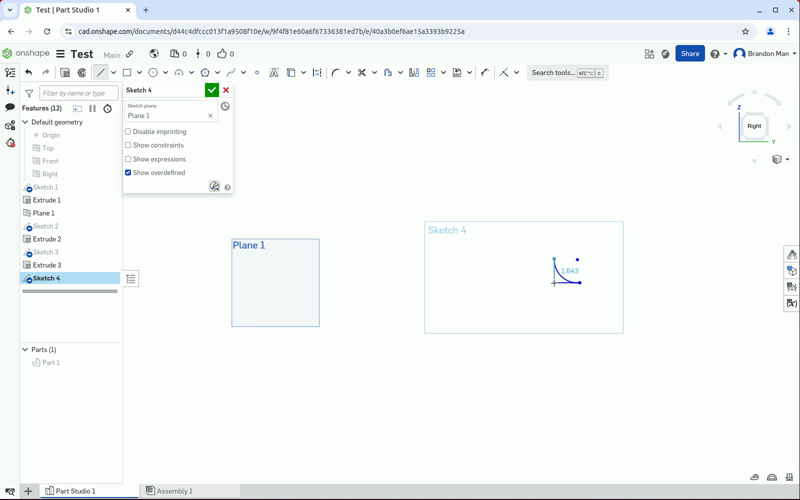
scroll(6)
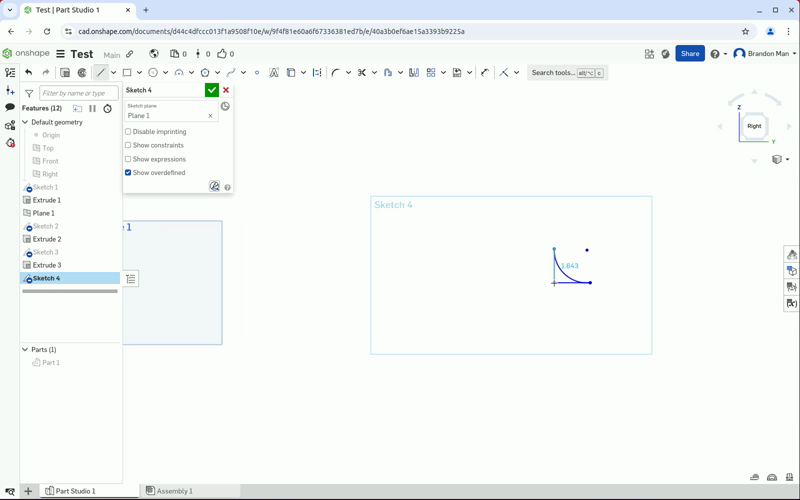
scroll(6)
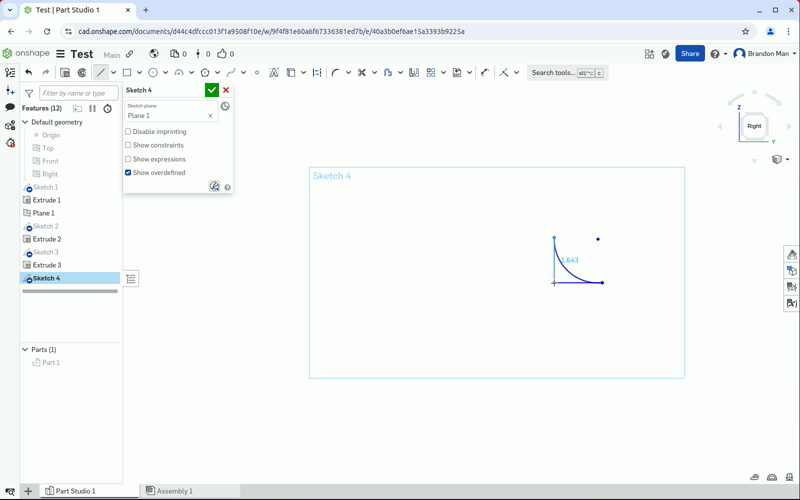
scroll(6)
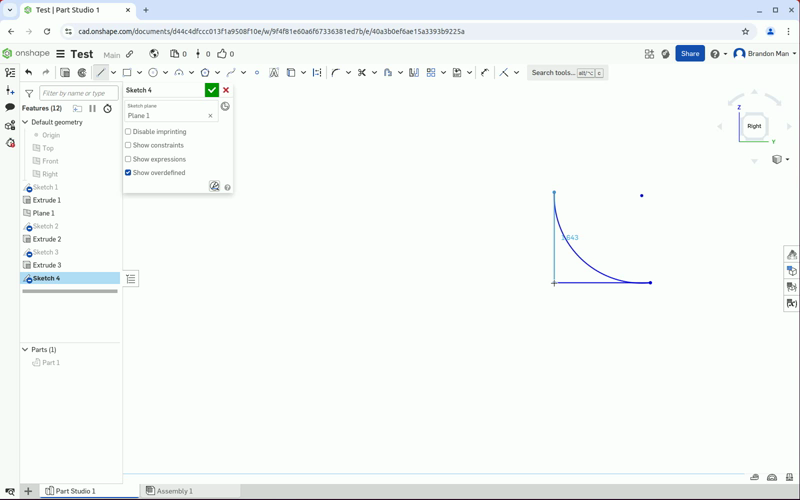
key_up(shift)
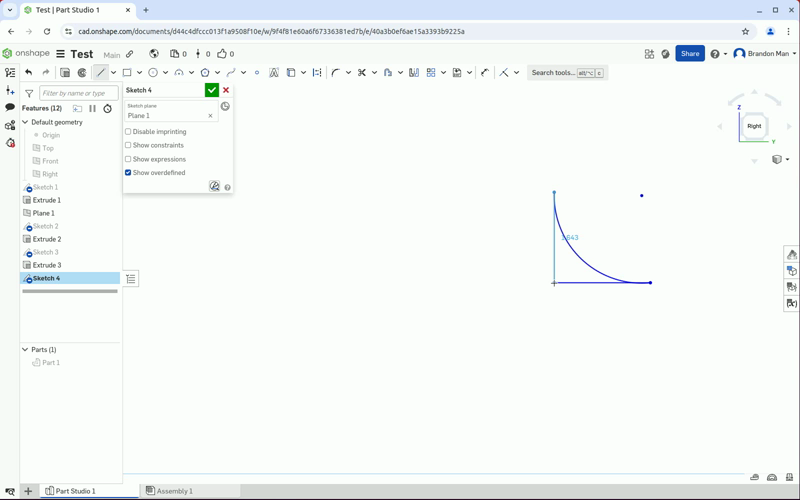
click(554, 282)
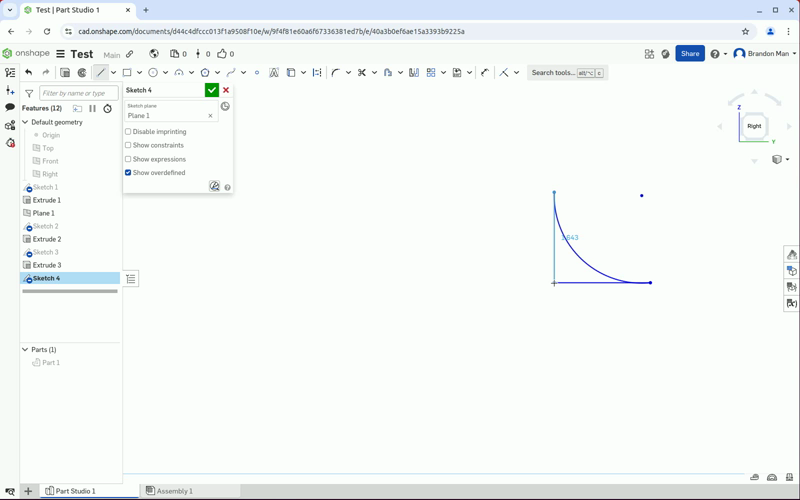
scroll(-6)
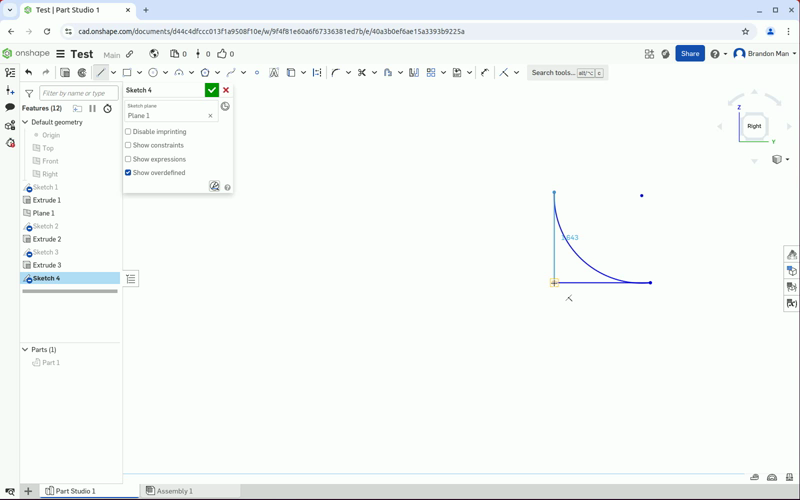
scroll(-6)
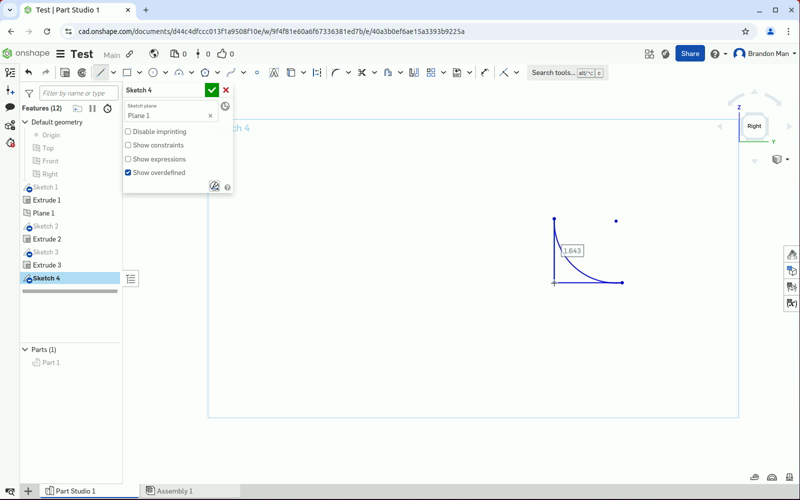
scroll(-6)
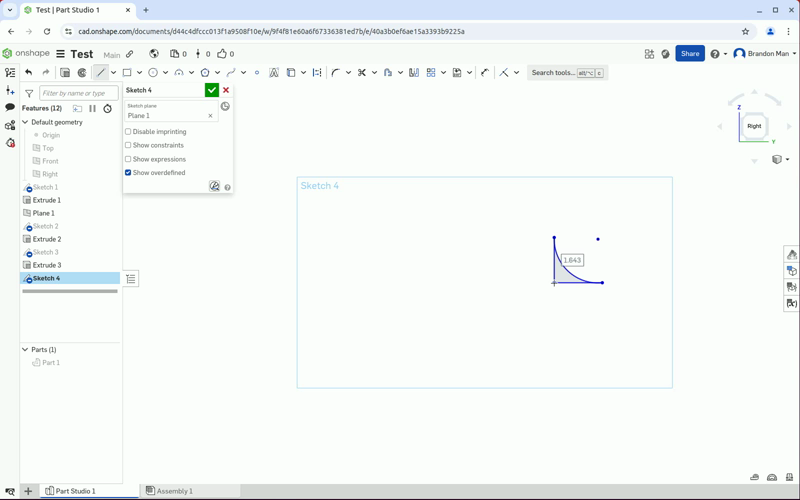
scroll(-6)
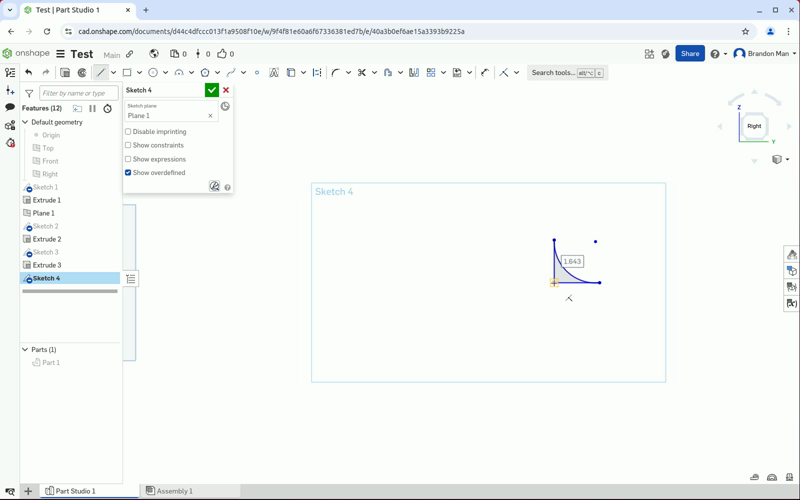
scroll(-6)
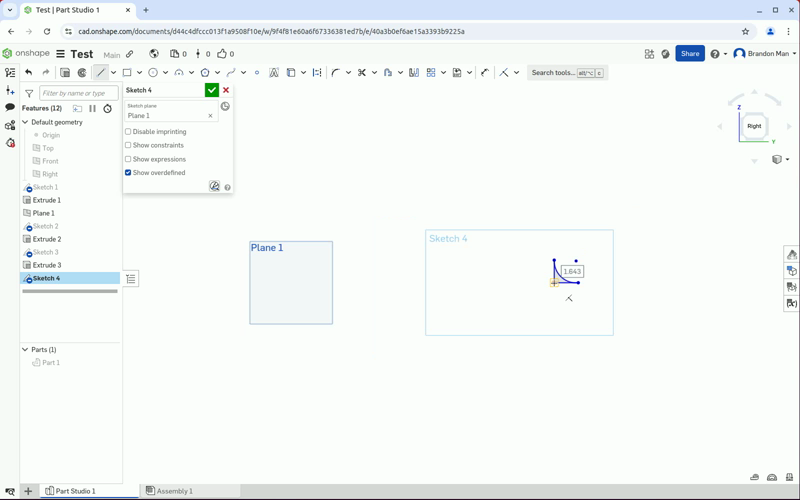
scroll(-6)
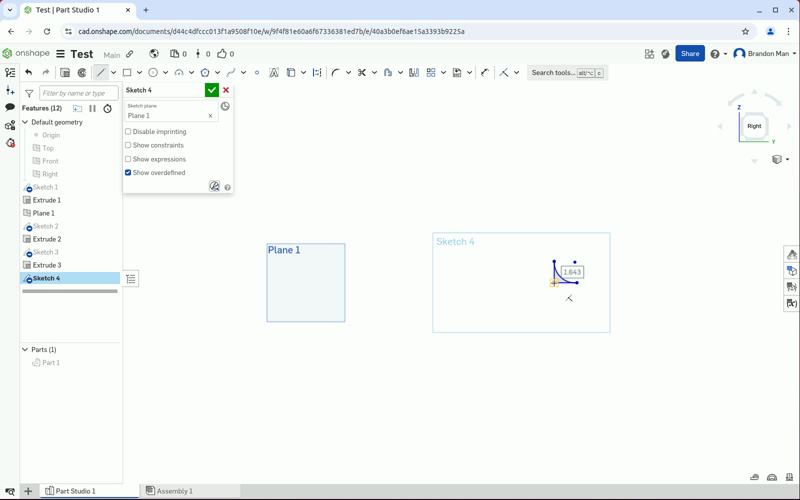
scroll(-6)
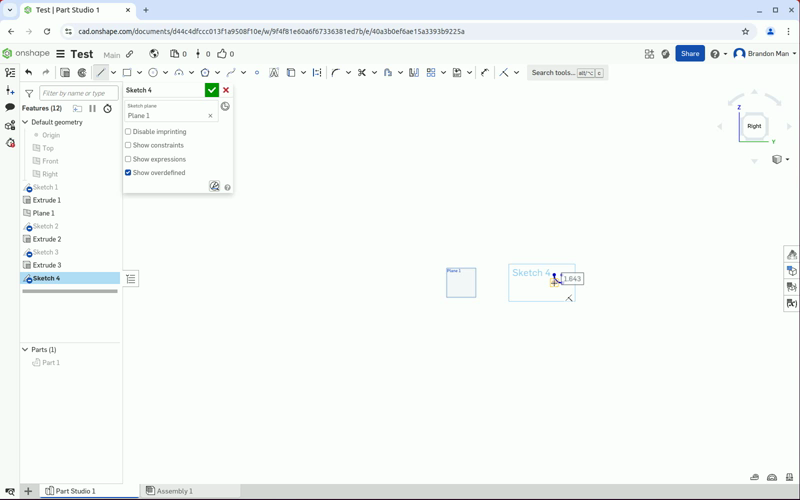
key(esc)
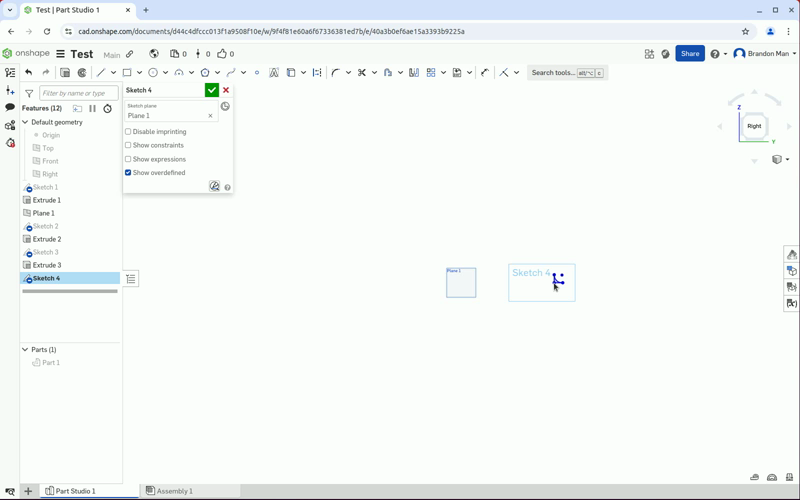
mouse_move(556, 281)
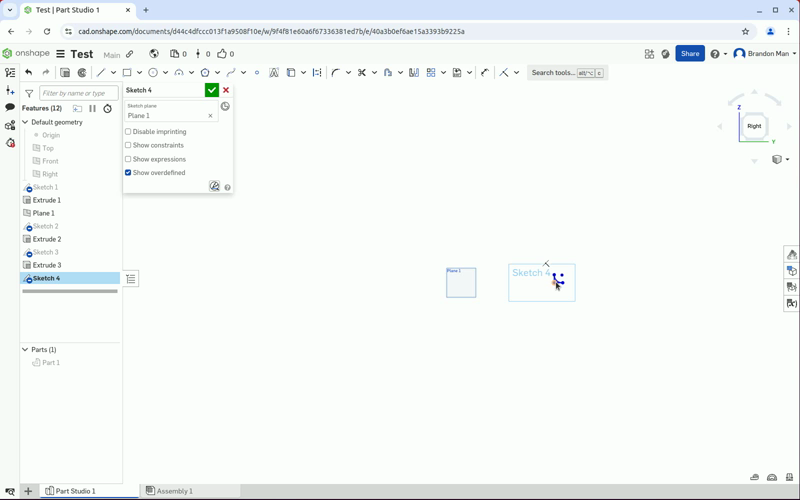
scroll(6)
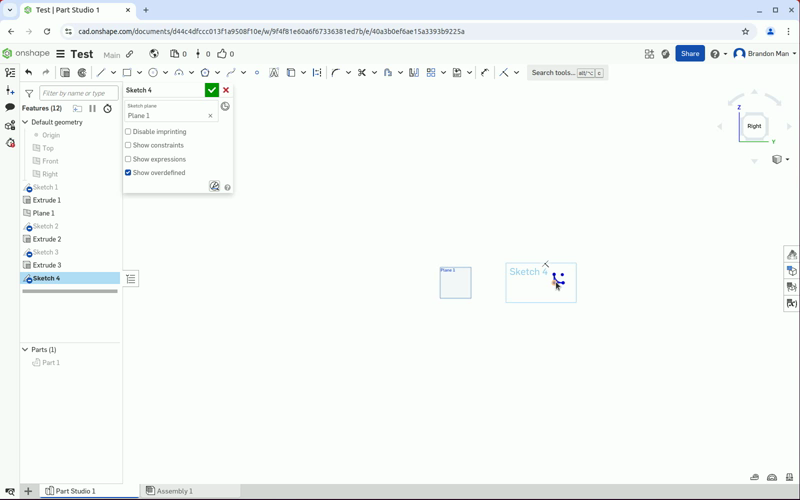
scroll(6)
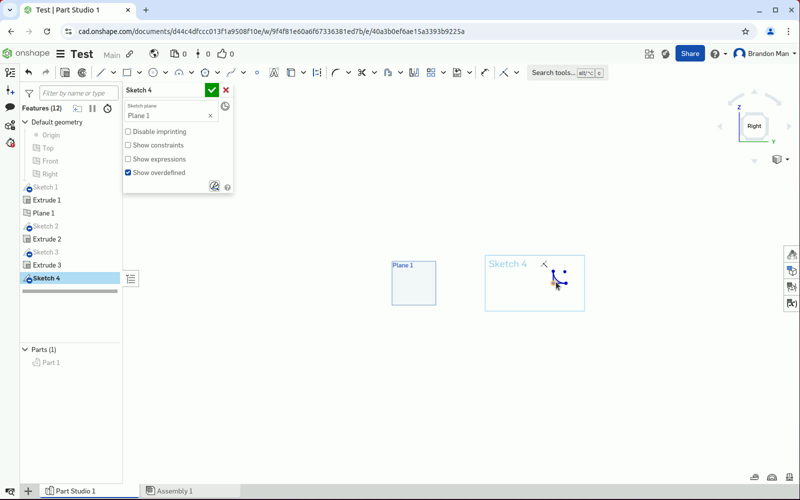
scroll(6)
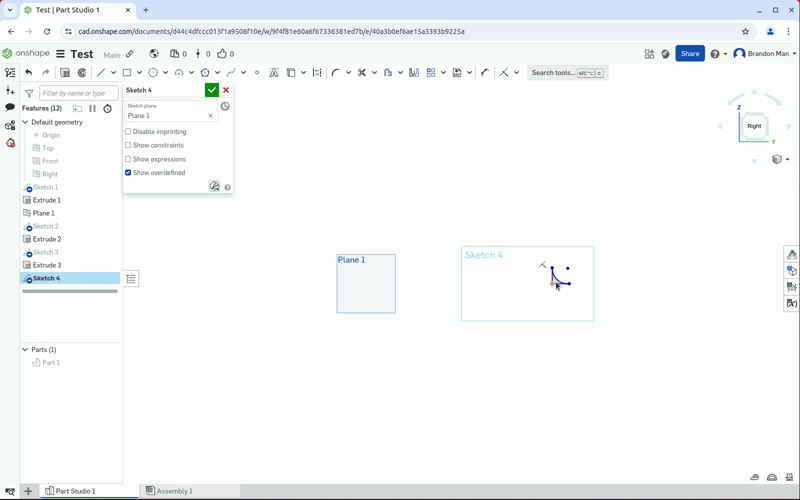
scroll(6)
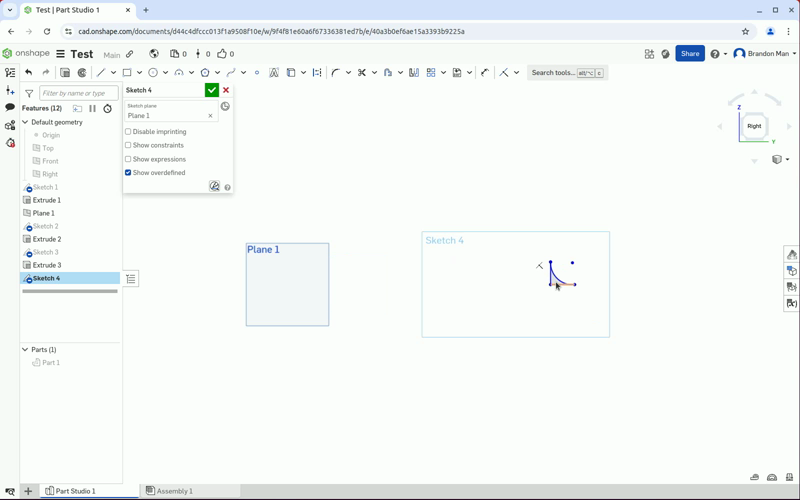
scroll(6)
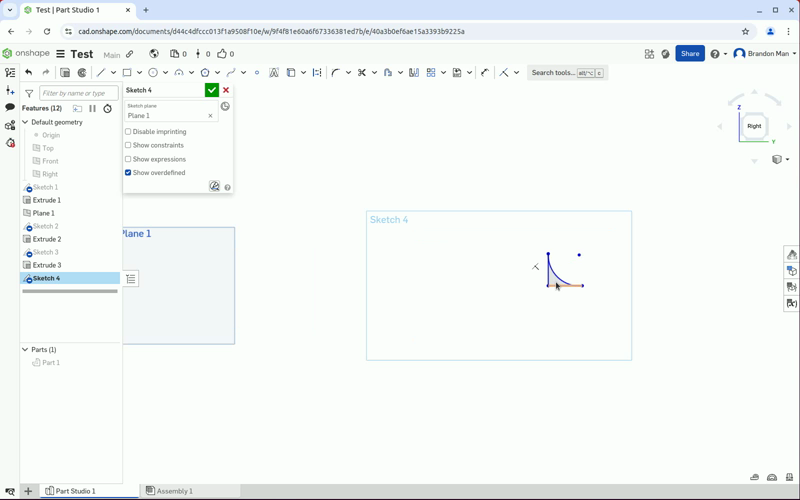
scroll(6)
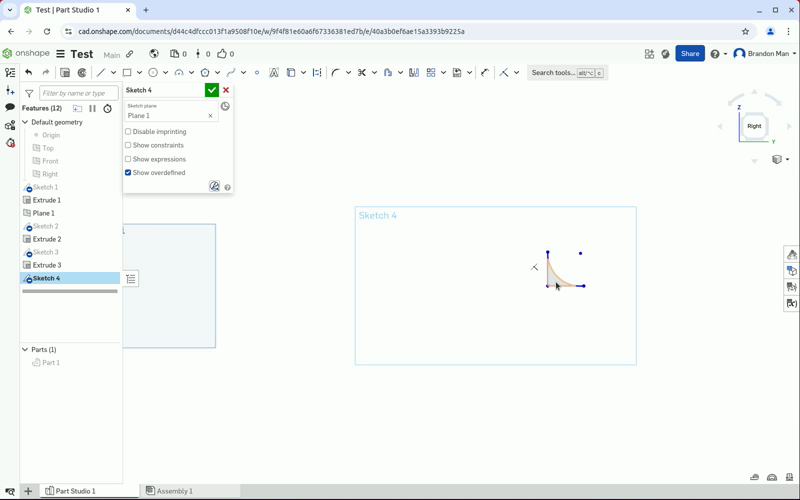
scroll(6)
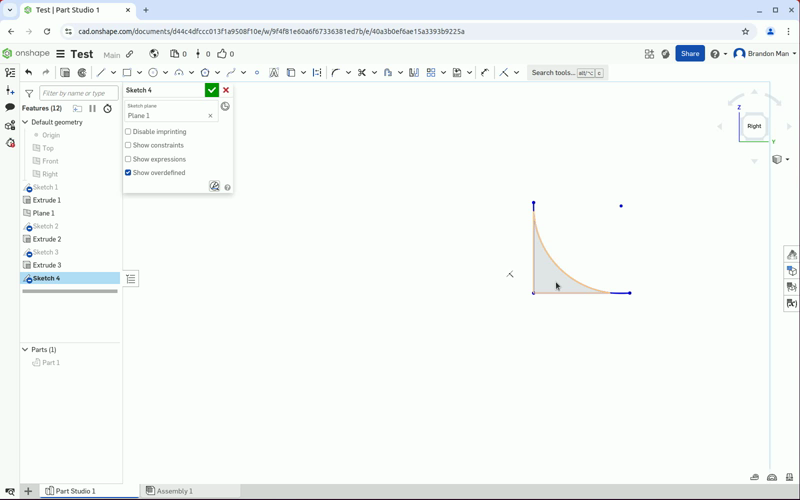
click(556, 281)
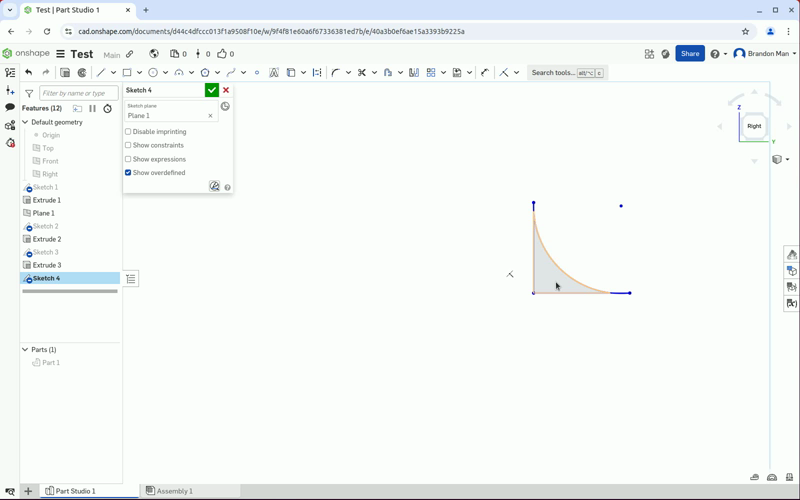
scroll(-6)
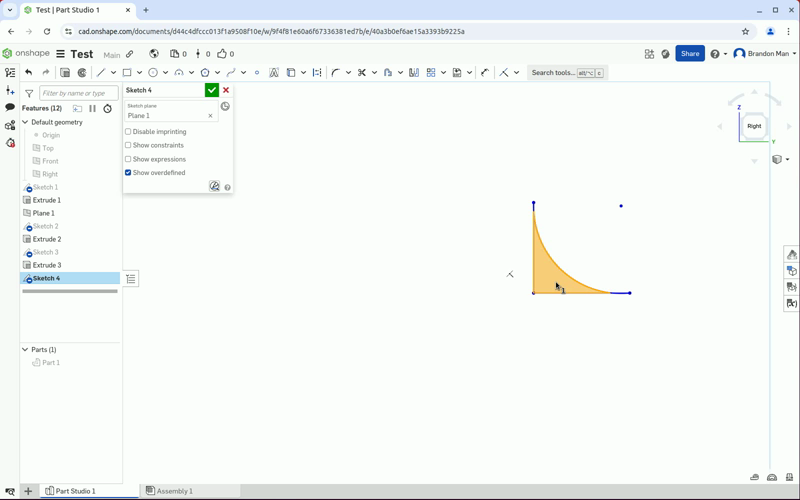
scroll(-6)
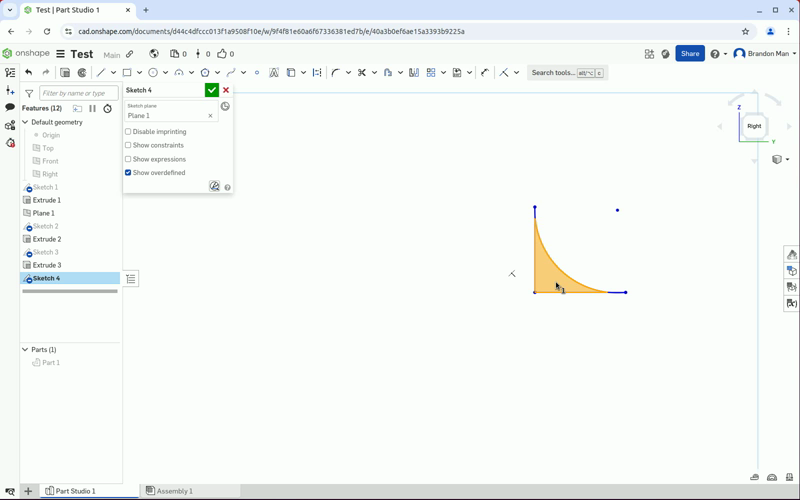
scroll(-6)
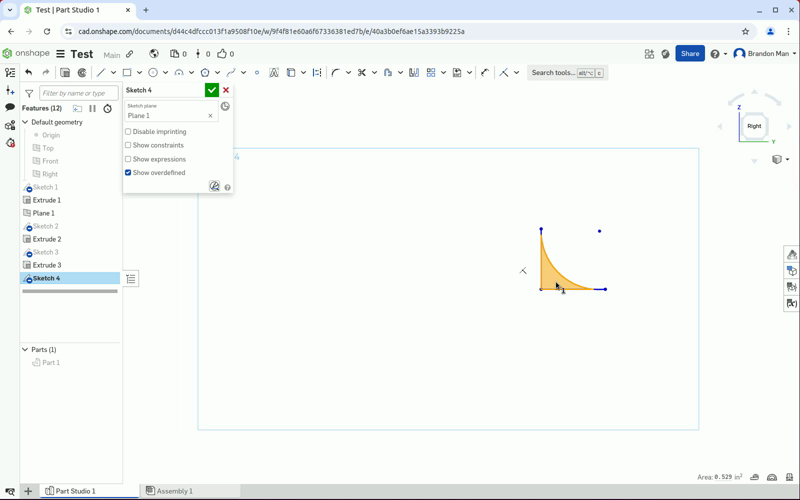
scroll(-6)
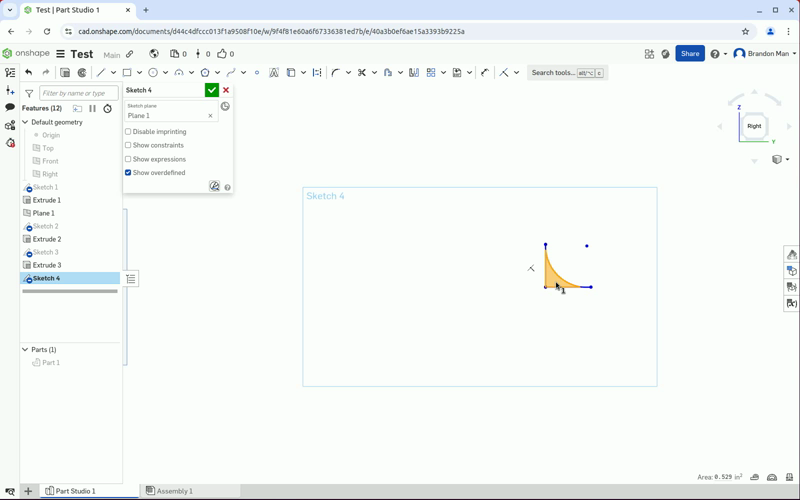
scroll(-6)
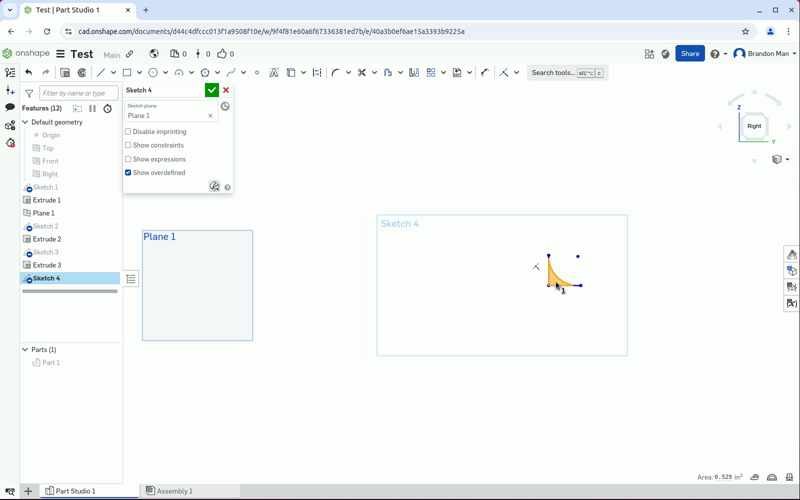
scroll(-6)
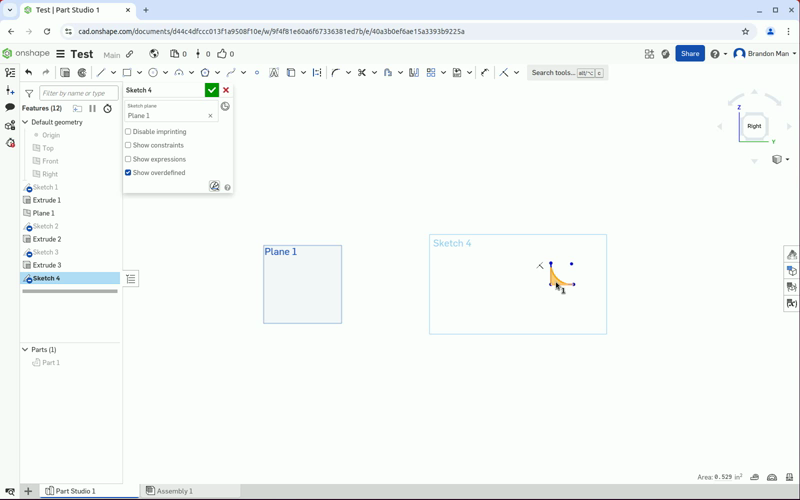
scroll(-6)
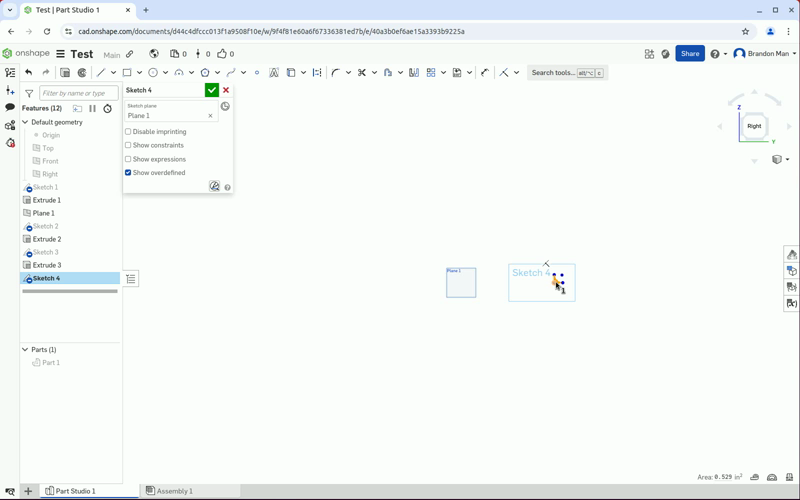
mouse_move(73, 352)
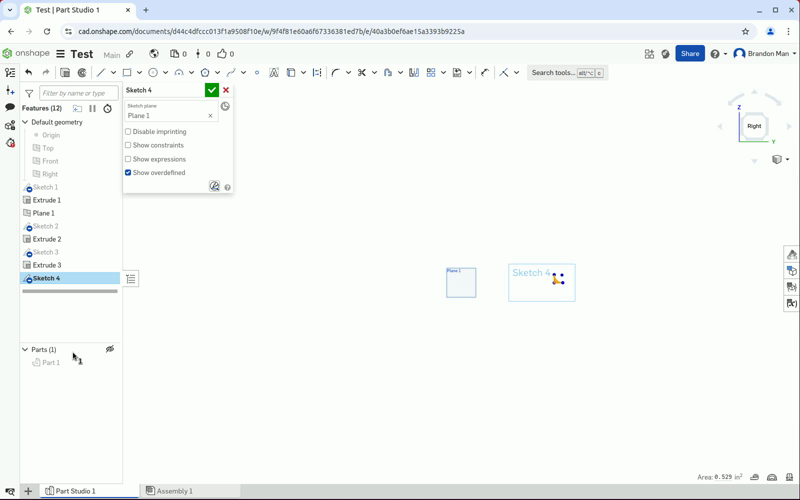
key(shift+y)
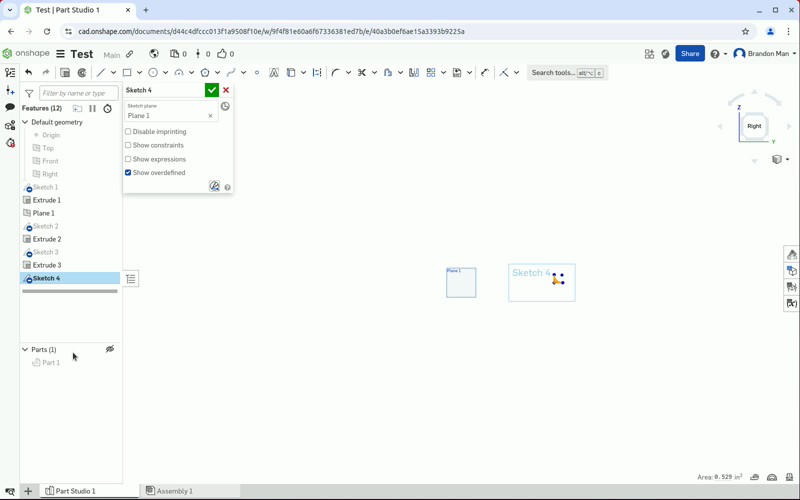
key(shift+e)
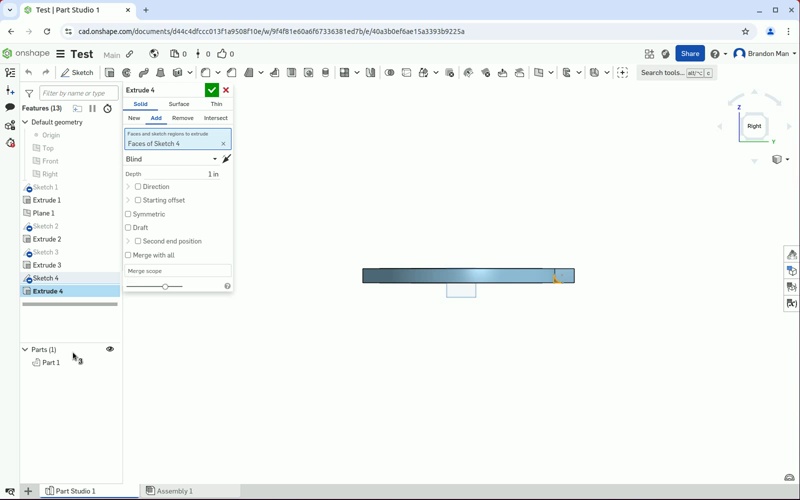
mouse_move(143, 106)
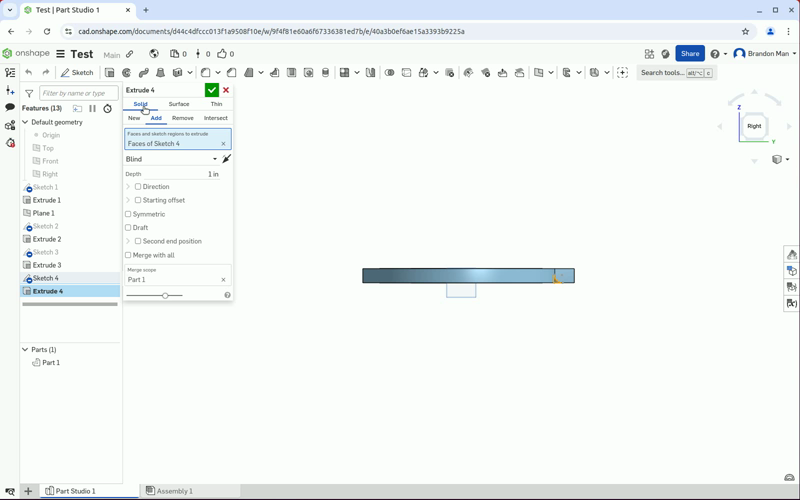
click(143, 106)
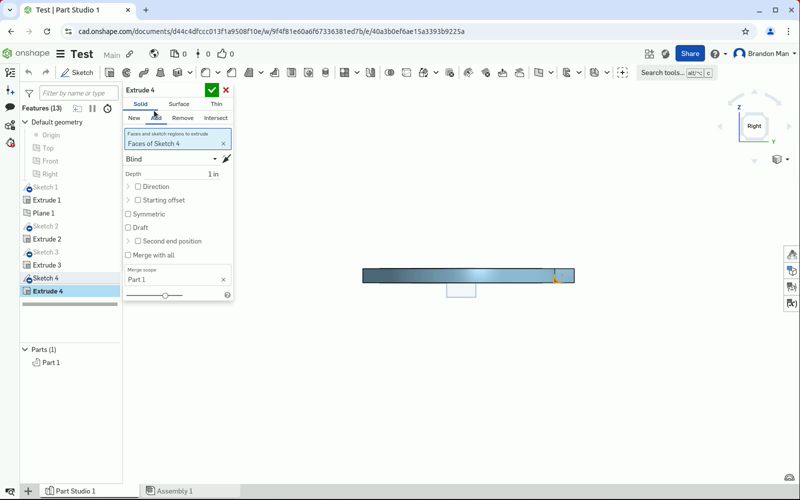
mouse_move(186, 120)
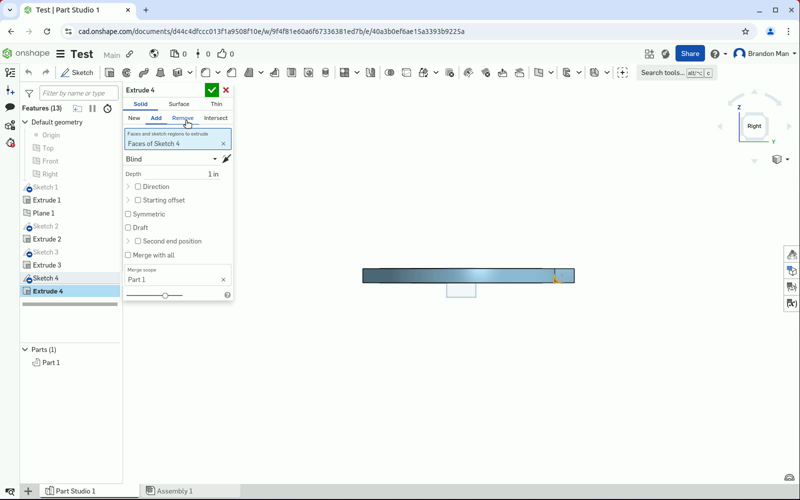
click(186, 120)
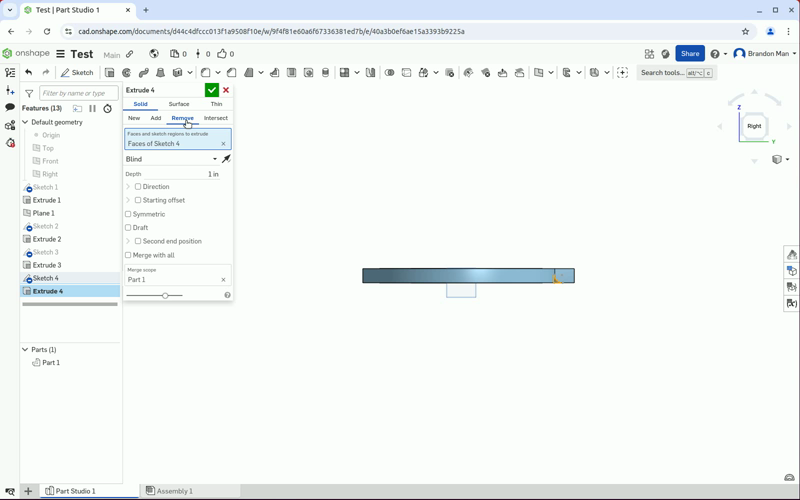
key(tab, 4)
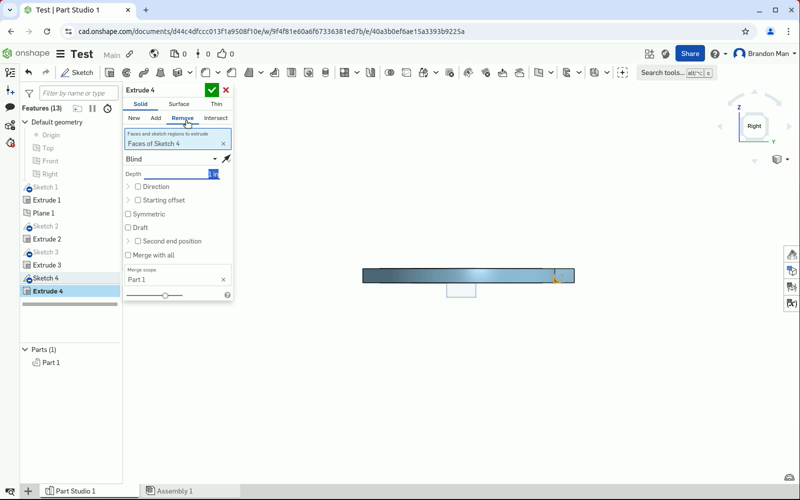
text(9.628)
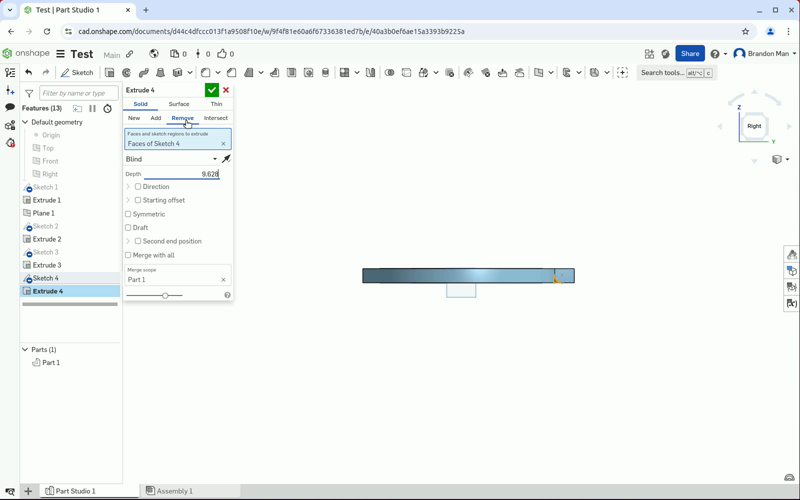
key(tab, 6)
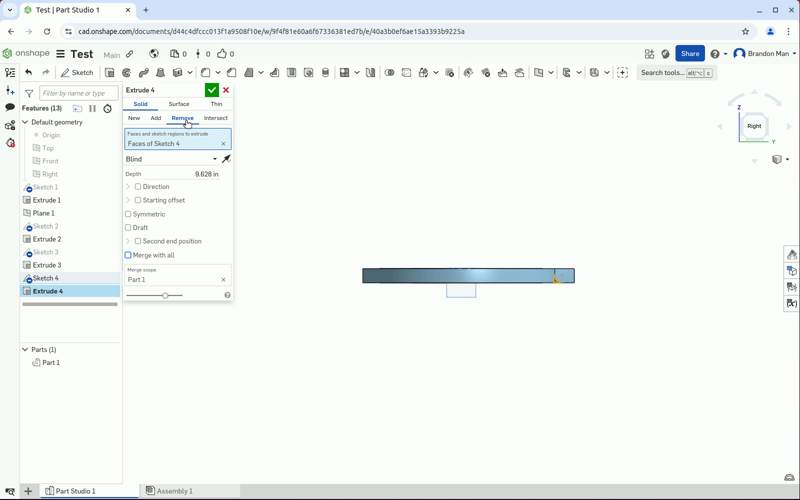
key(space)
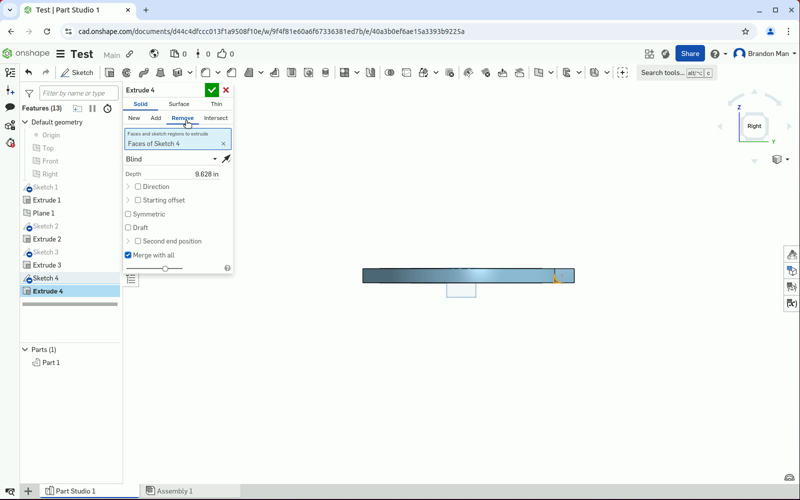
key(enter)
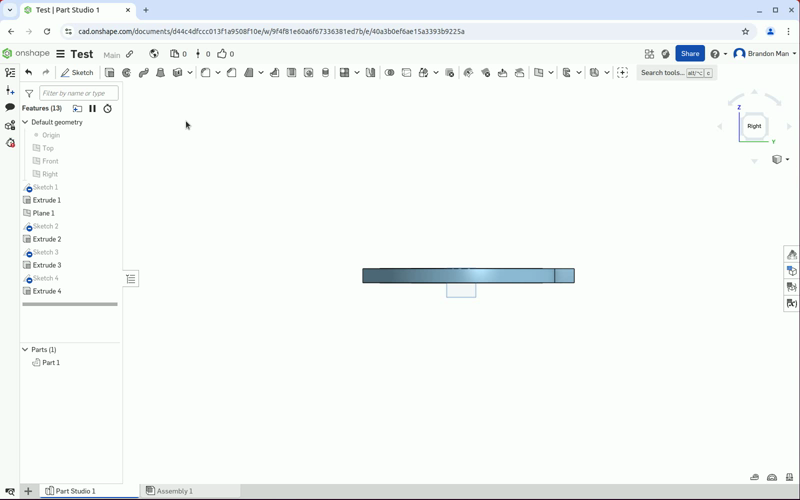
key(shift+h)
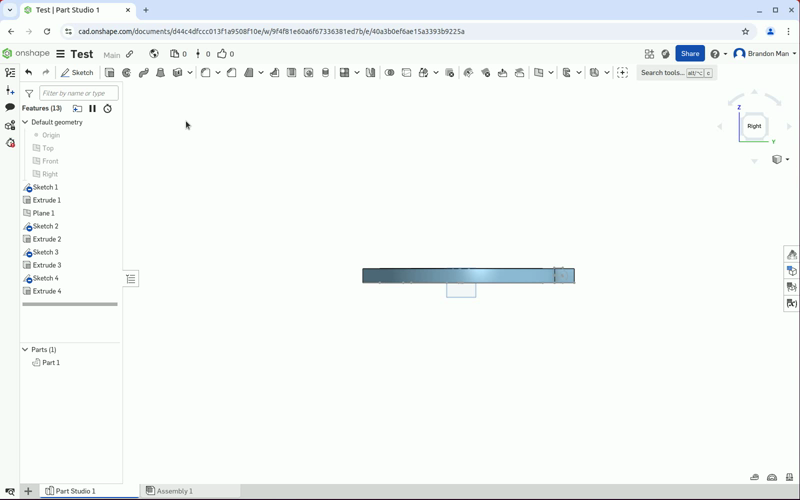
key(shift+h)
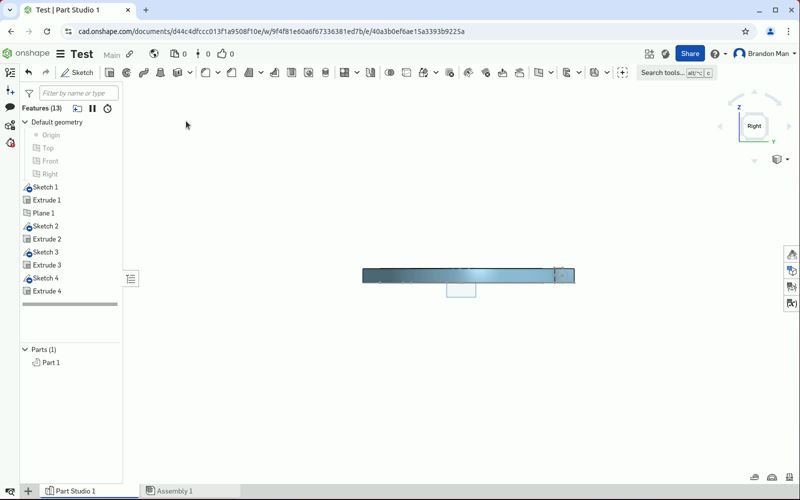
key(shift+7)
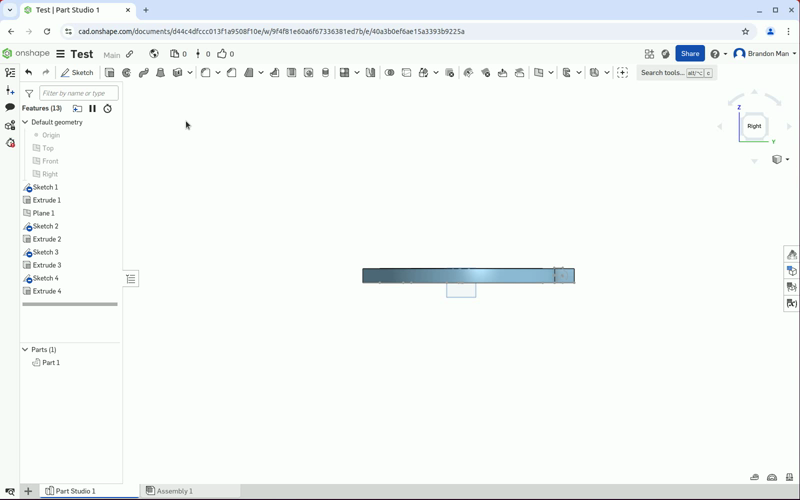
key(right, 2)
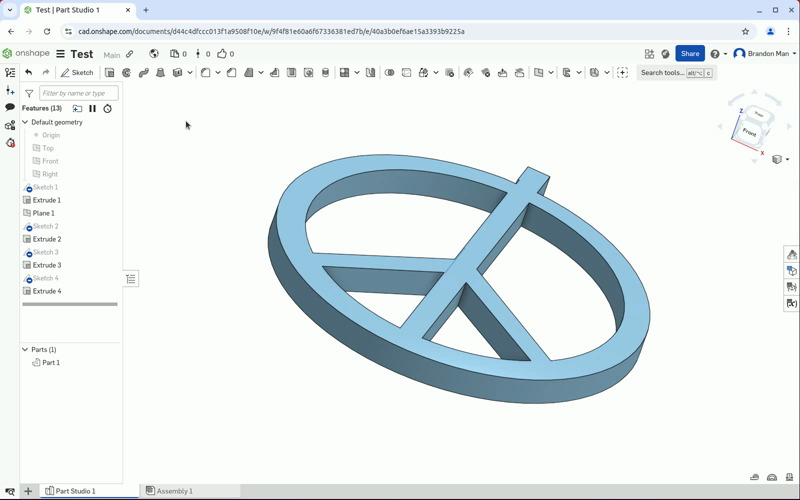
key(down, 2)
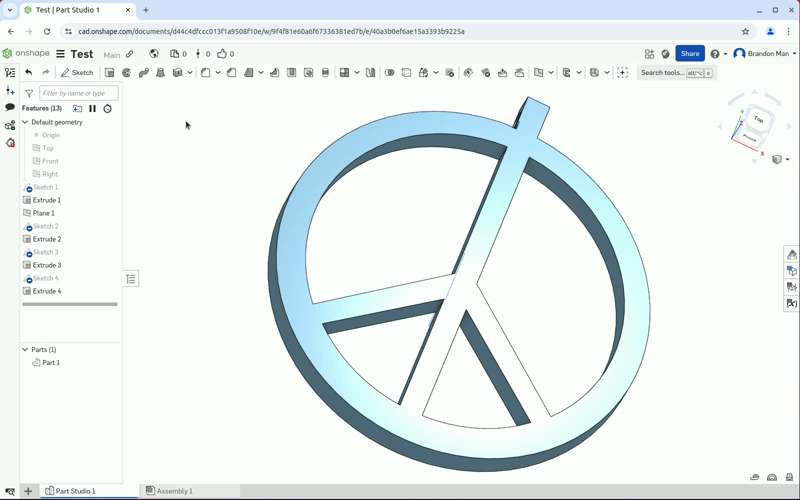
key(up, 2)
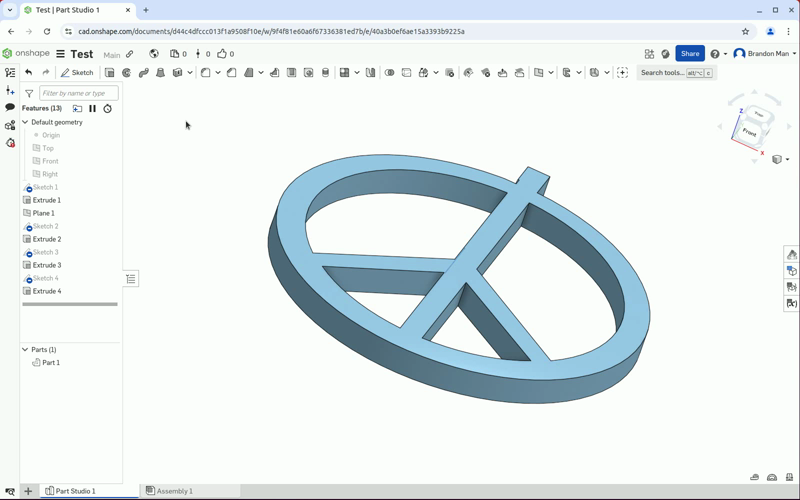
key(left, 2)
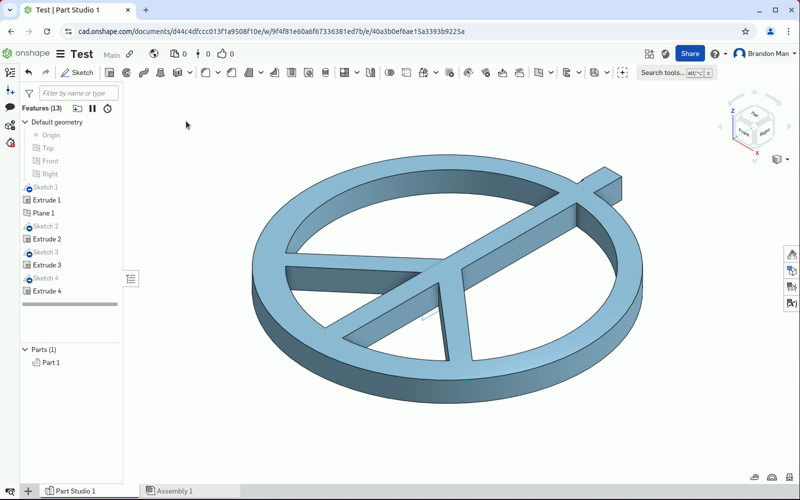
mouse_move(73, 189)
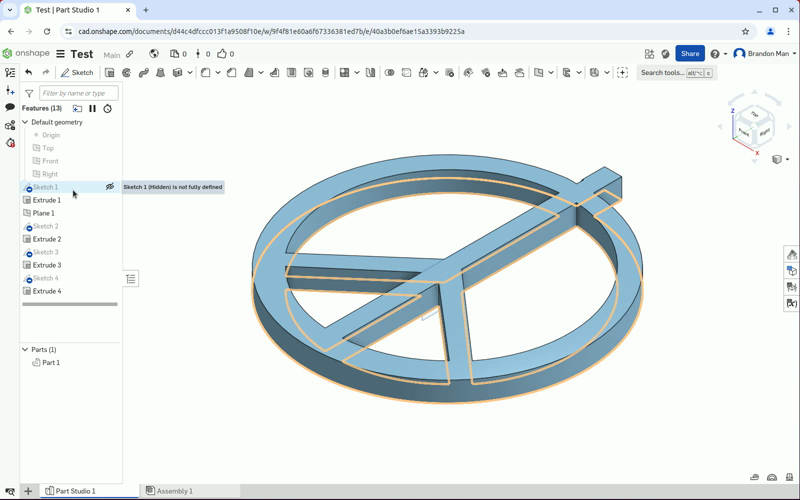
click(73, 189)